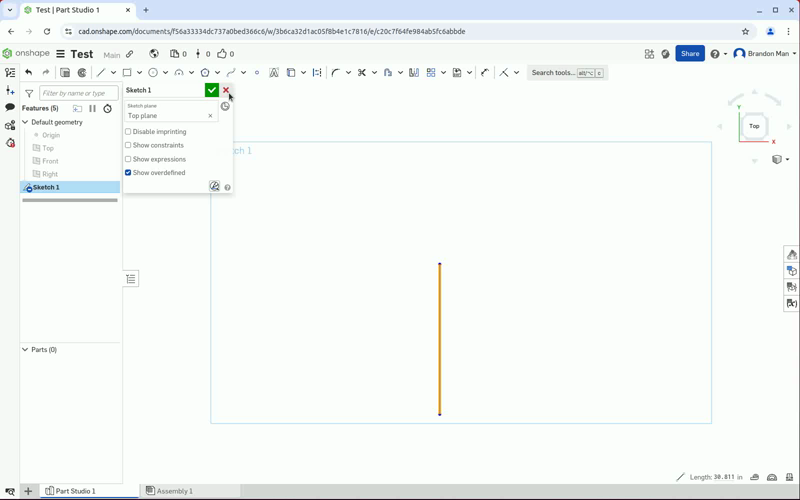
key(shift+h)
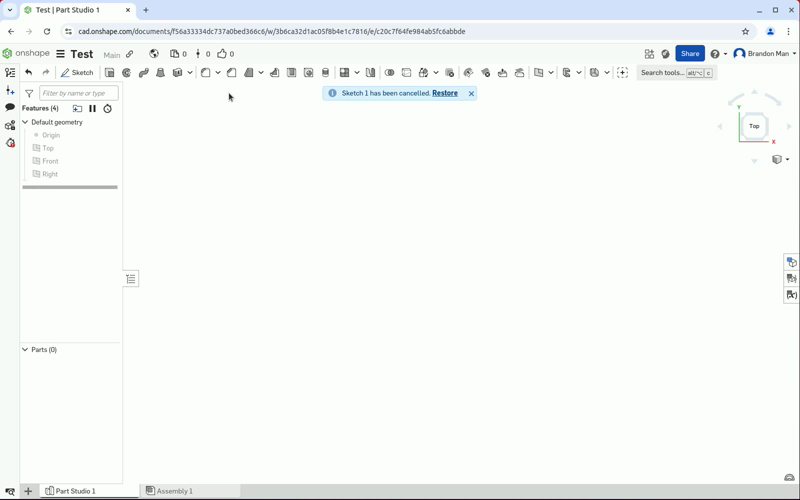
mouse_move(73, 352)
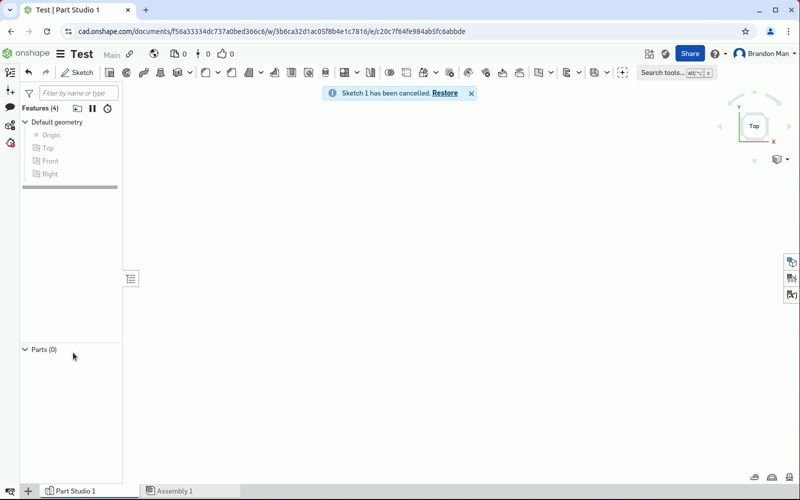
key(y)
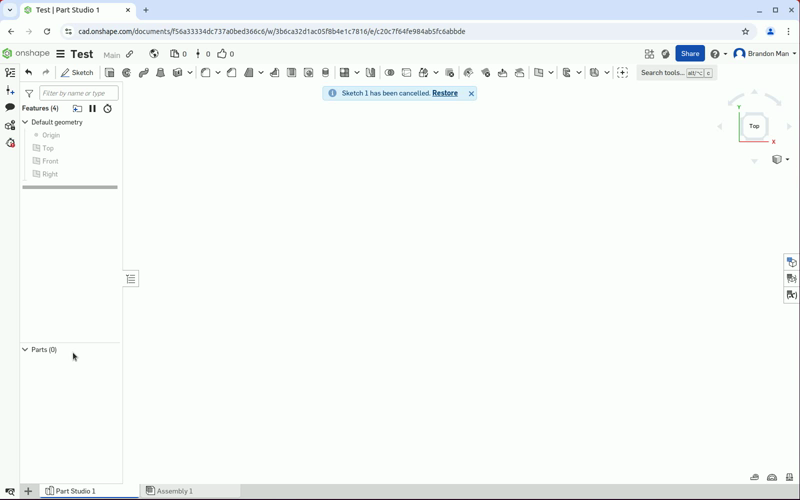
key(shift+p)
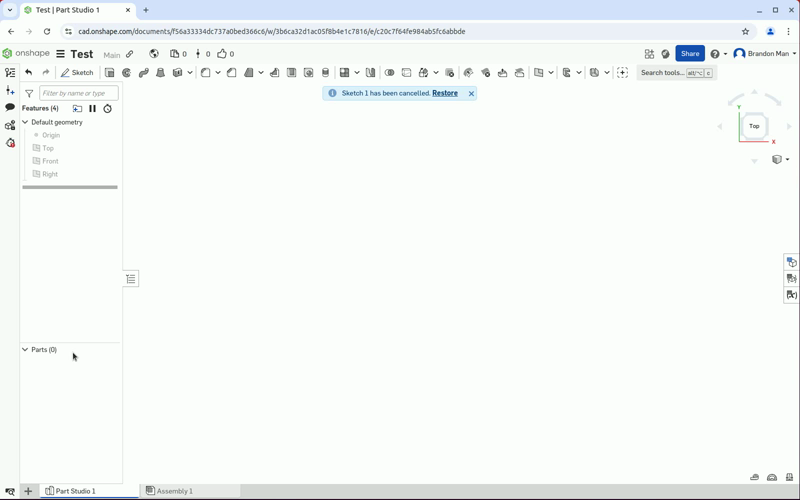
key(space)
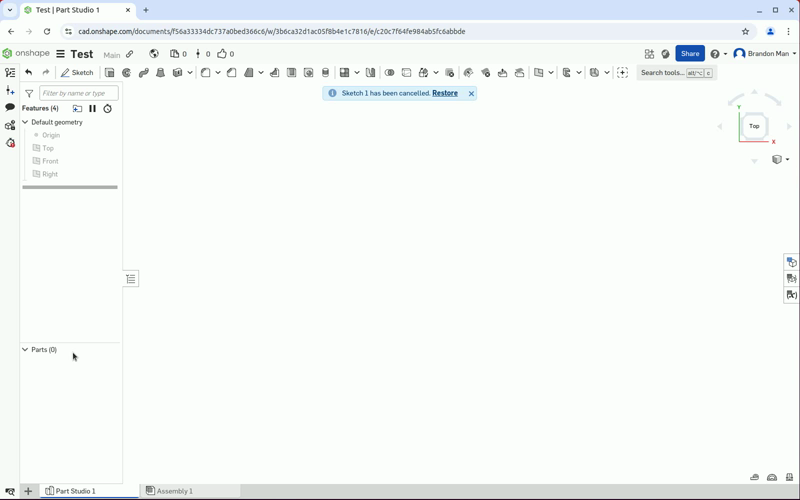
key_down(shift)
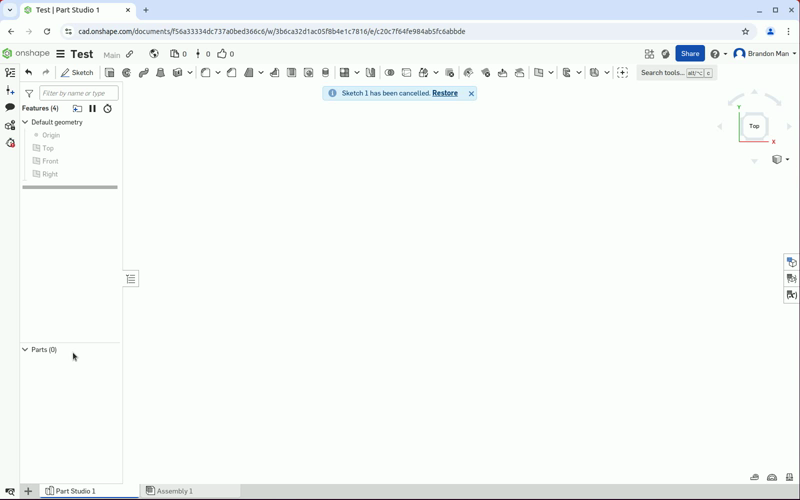
key(up)
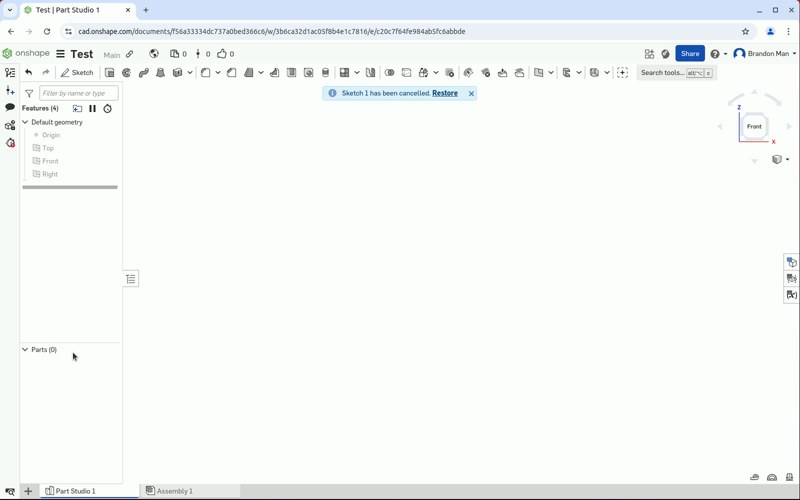
key_up(shift)
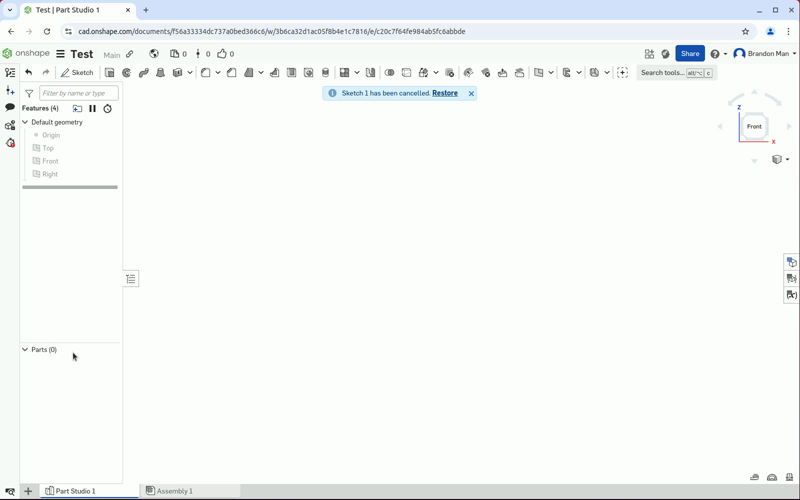
mouse_move(73, 352)
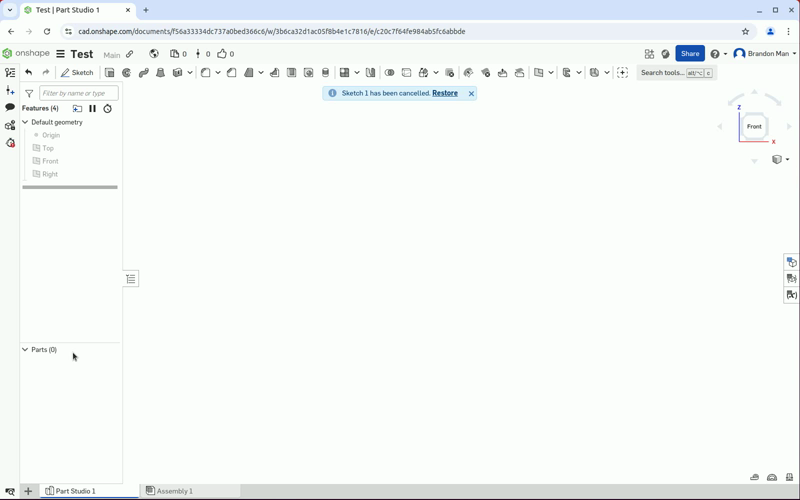
key(shift+y)
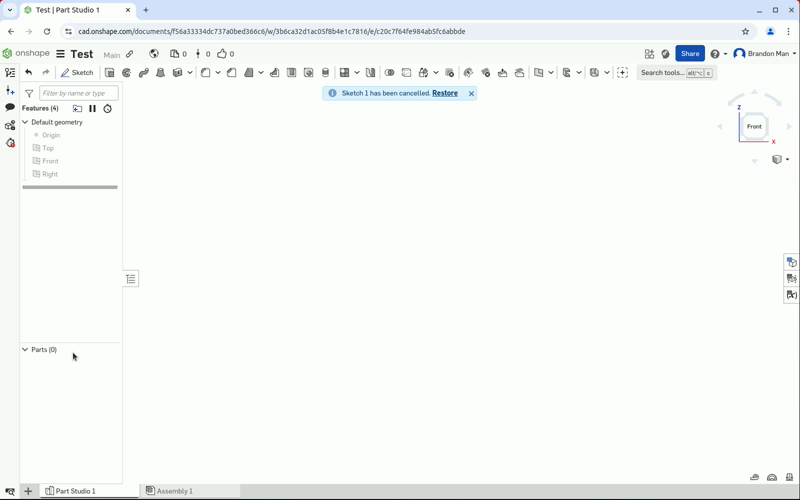
key(shift+s)
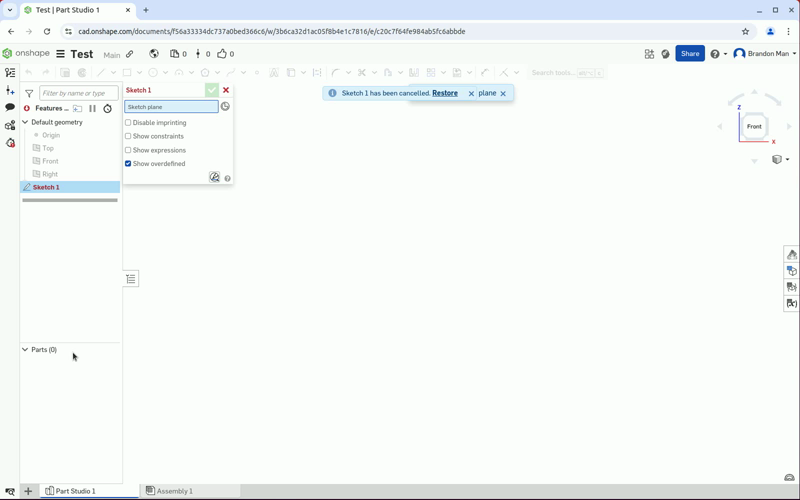
mouse_move(73, 163)
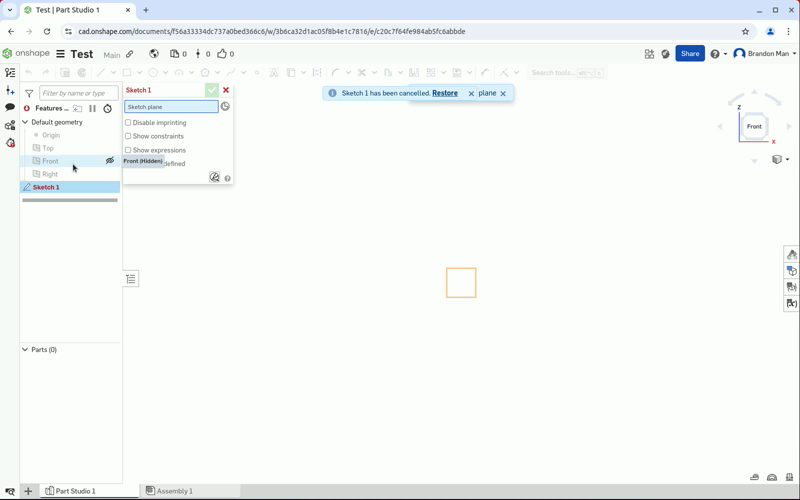
click(73, 163)
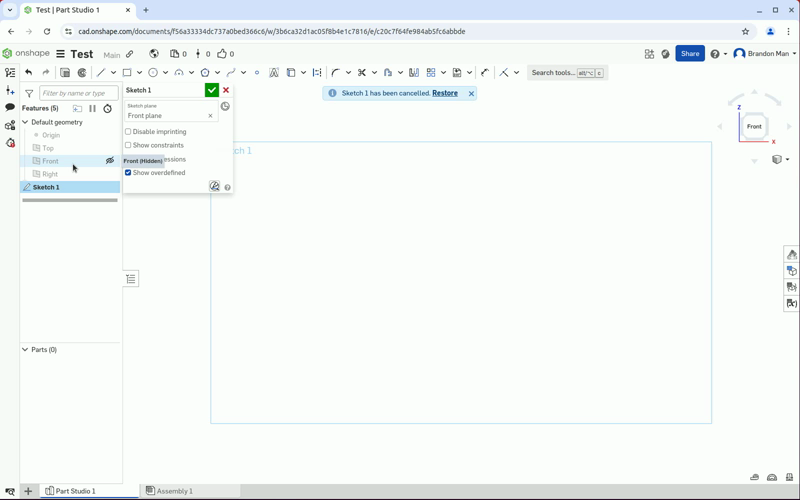
mouse_move(73, 352)
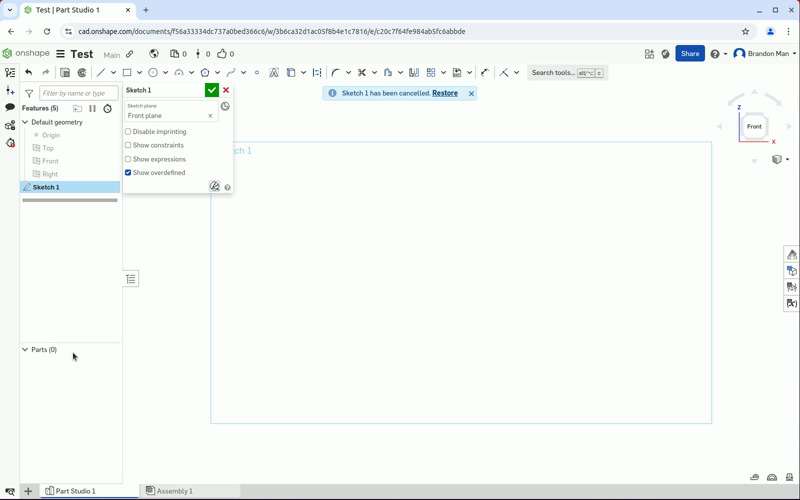
key(y)
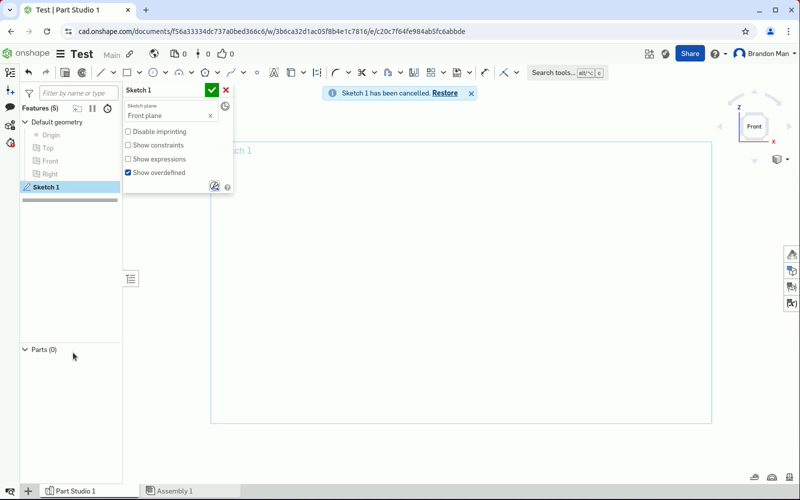
key(c)
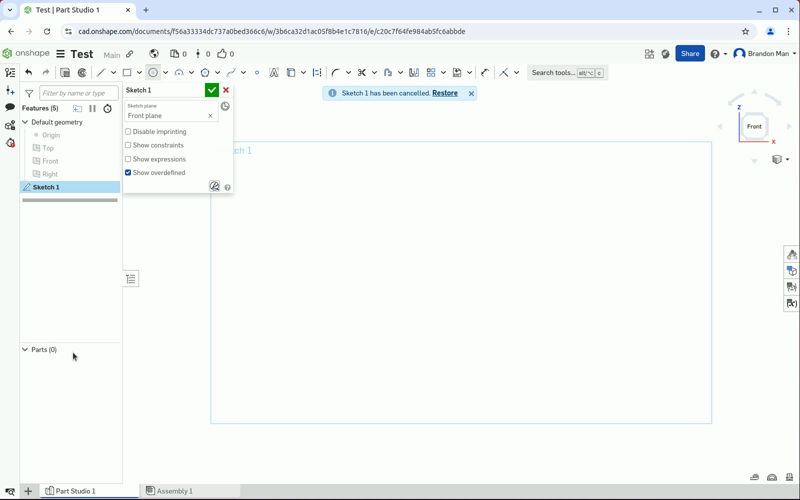
key_down(shift)
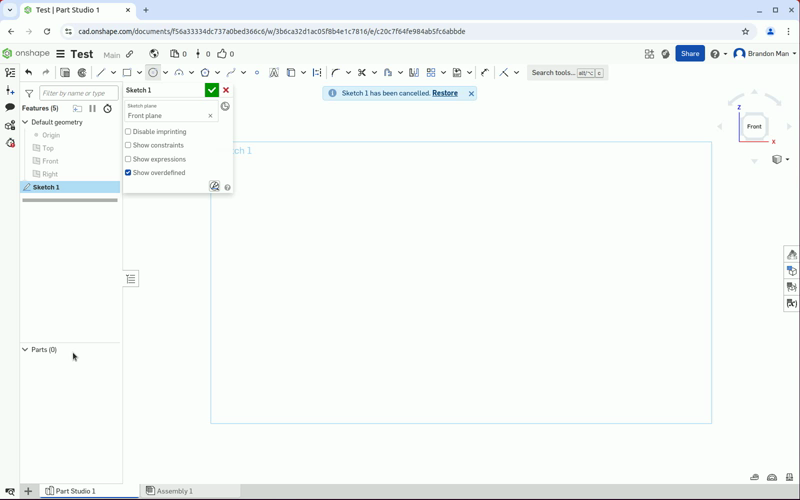
mouse_move(461, 282)
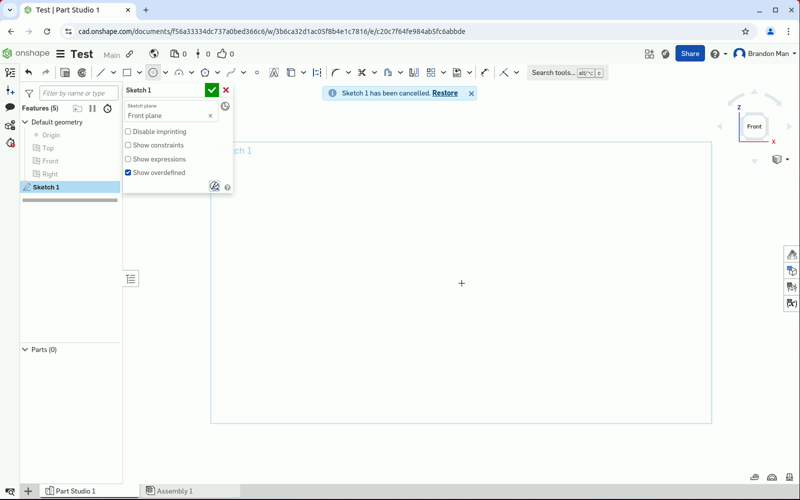
click(461, 282)
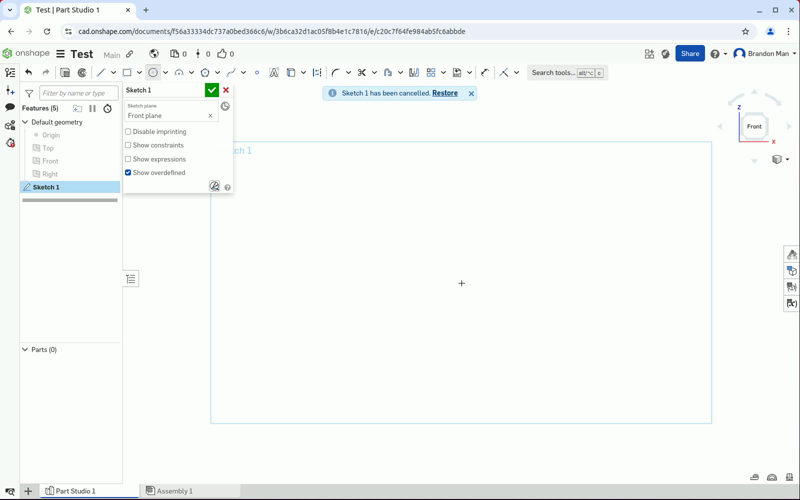
key_up(shift)
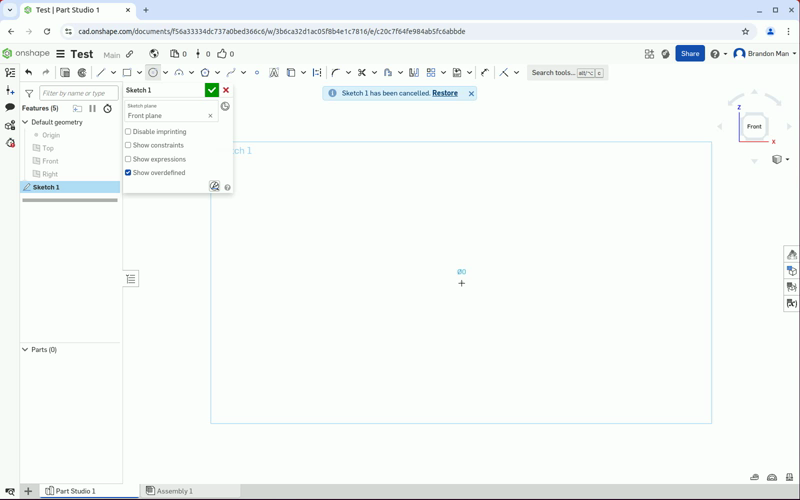
mouse_move(471, 282)
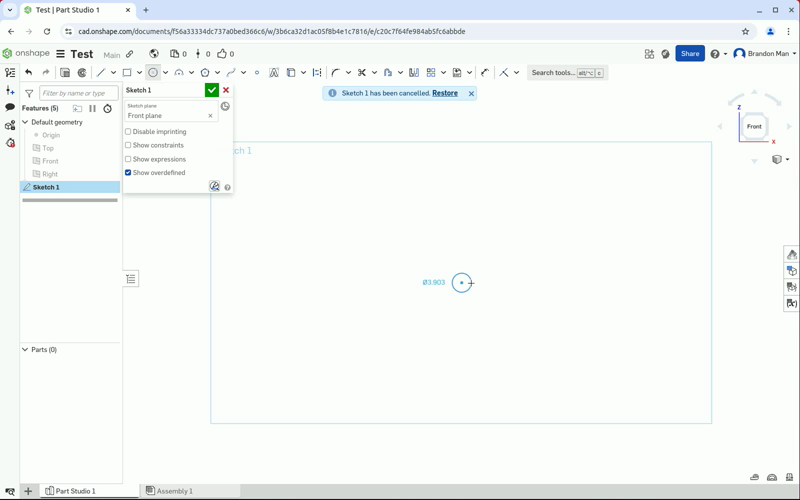
click(471, 282)
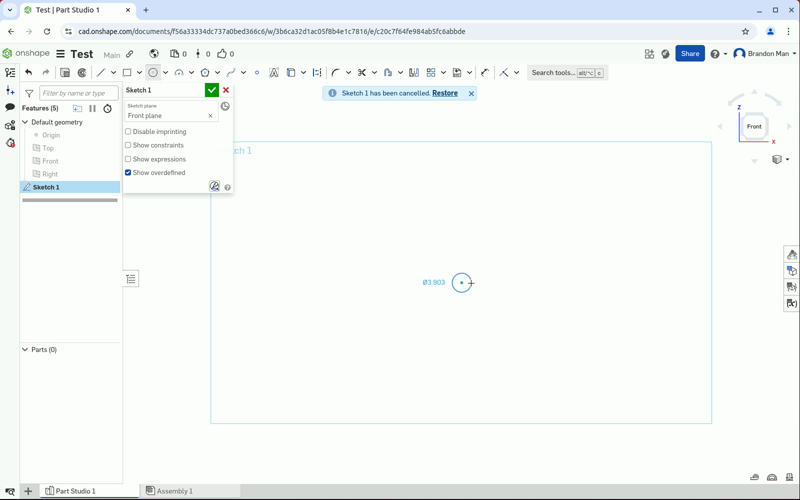
key(esc)
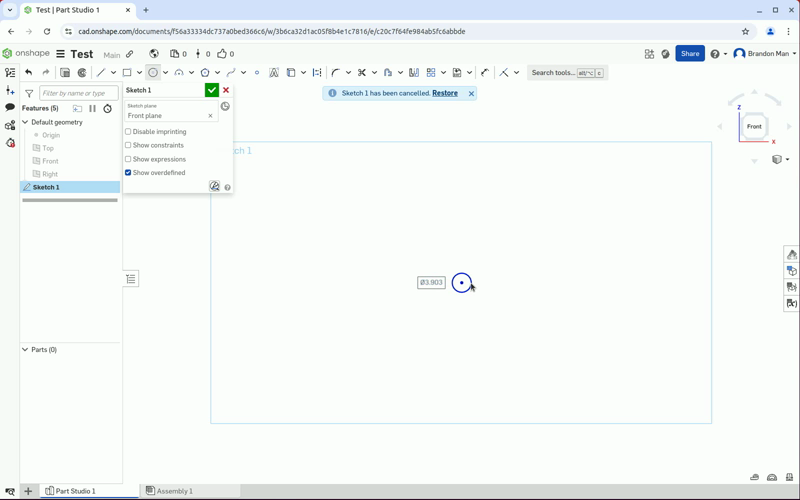
key(c)
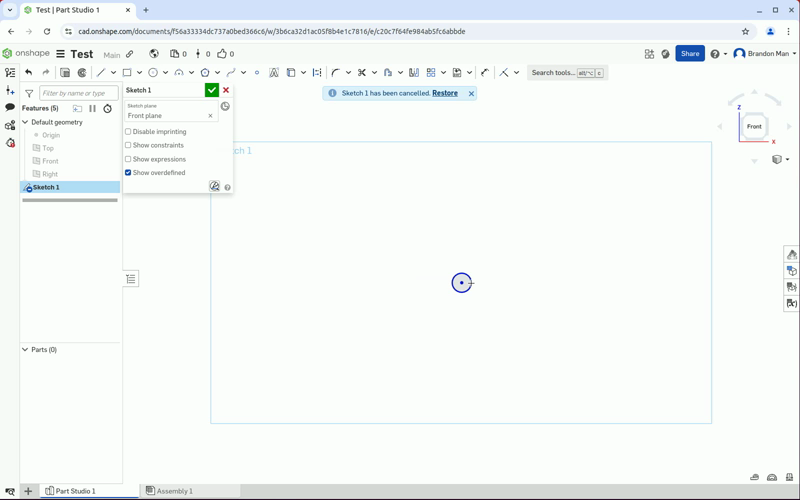
key_down(shift)
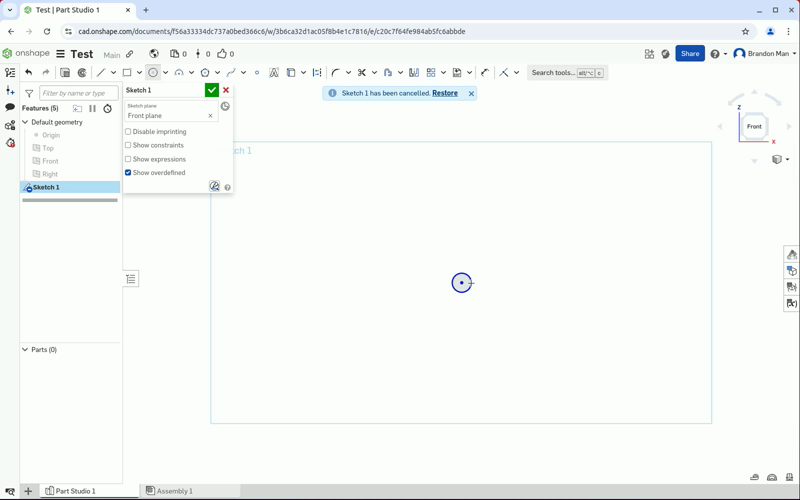
mouse_move(461, 282)
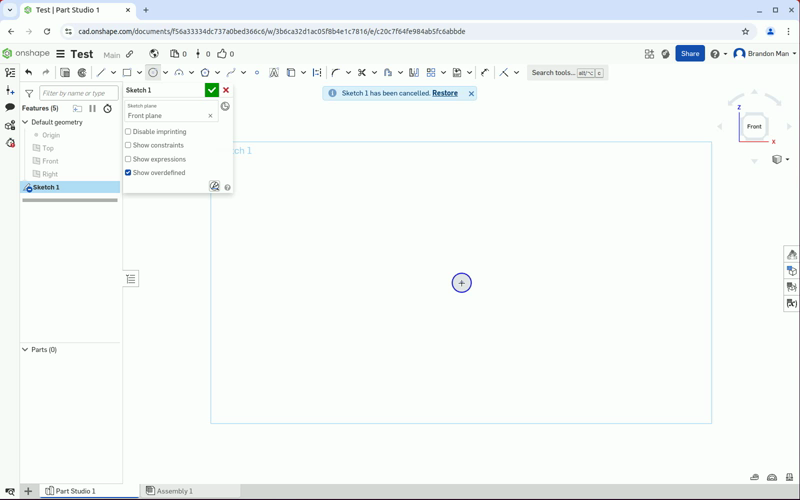
click(461, 282)
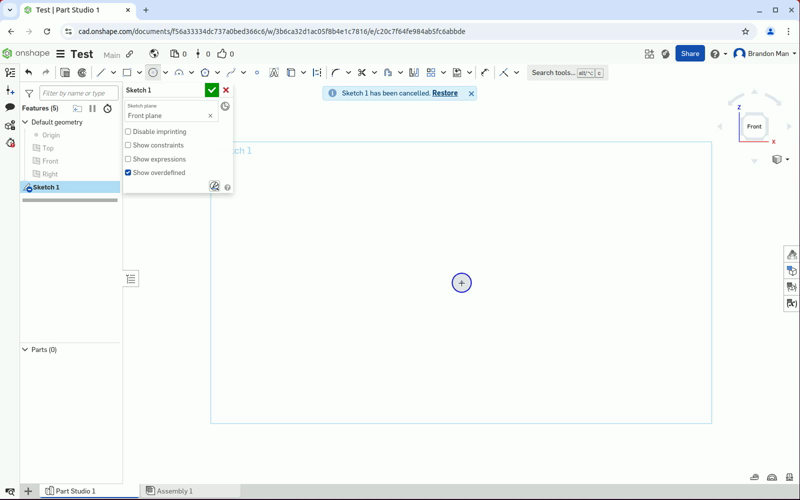
key_up(shift)
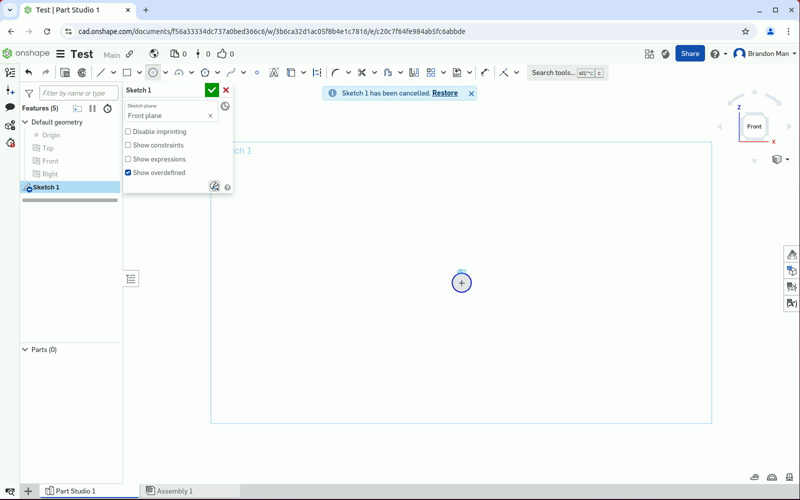
mouse_move(464, 282)
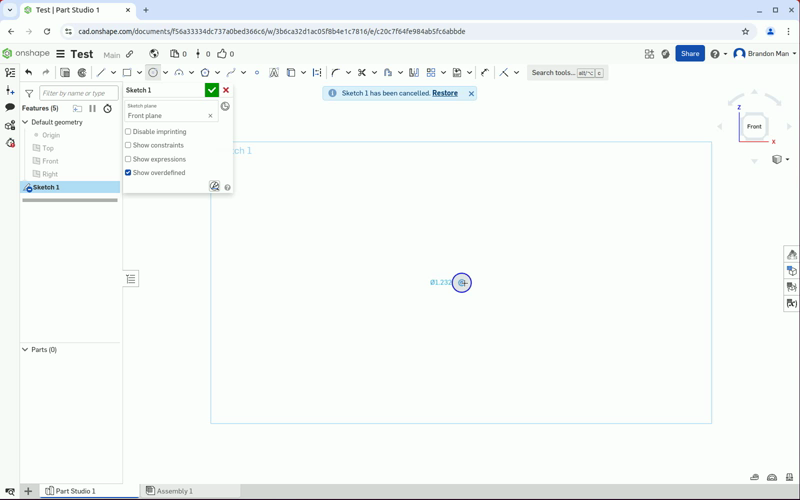
scroll(6)
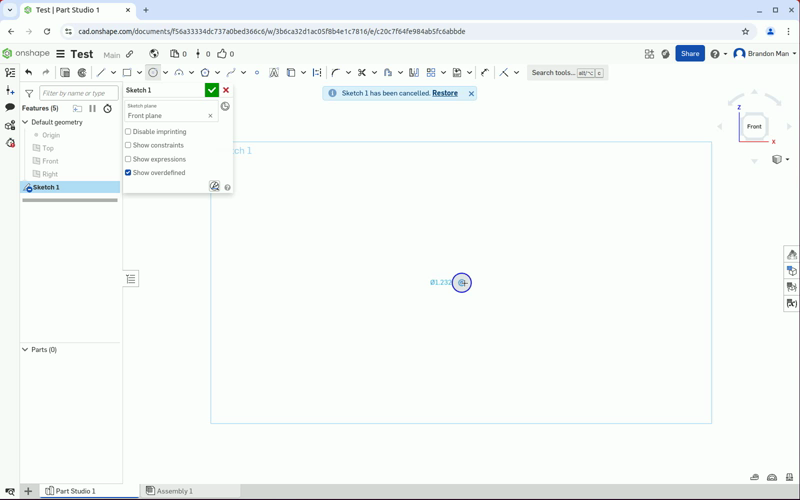
scroll(6)
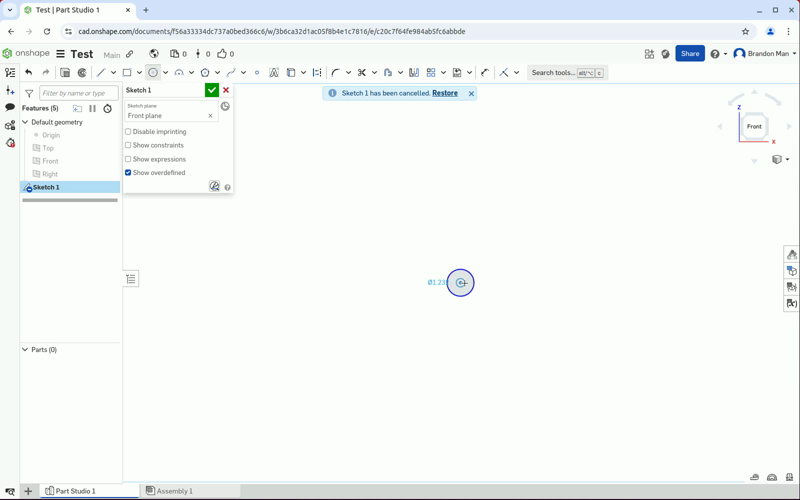
scroll(6)
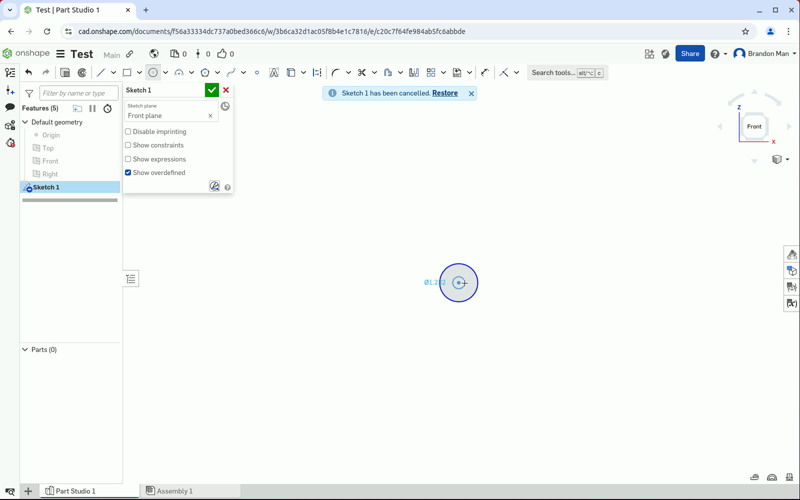
scroll(6)
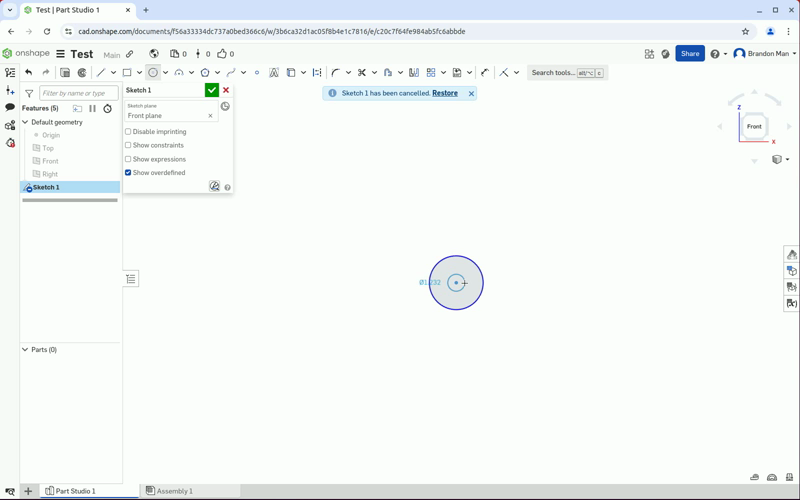
scroll(6)
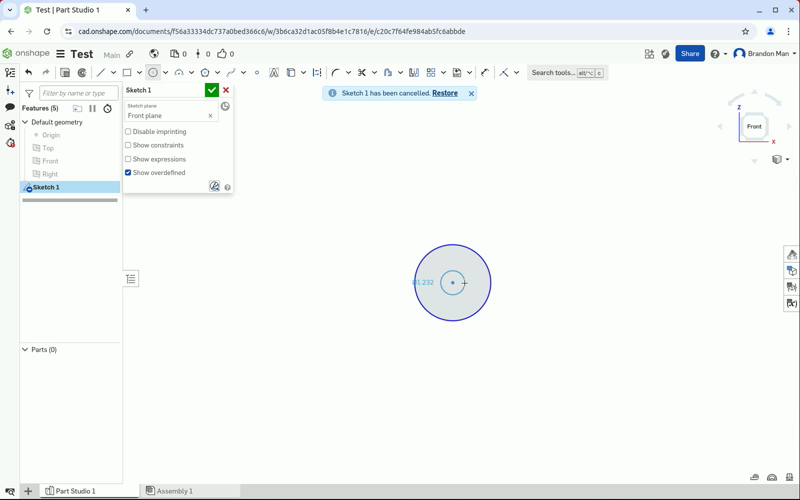
scroll(6)
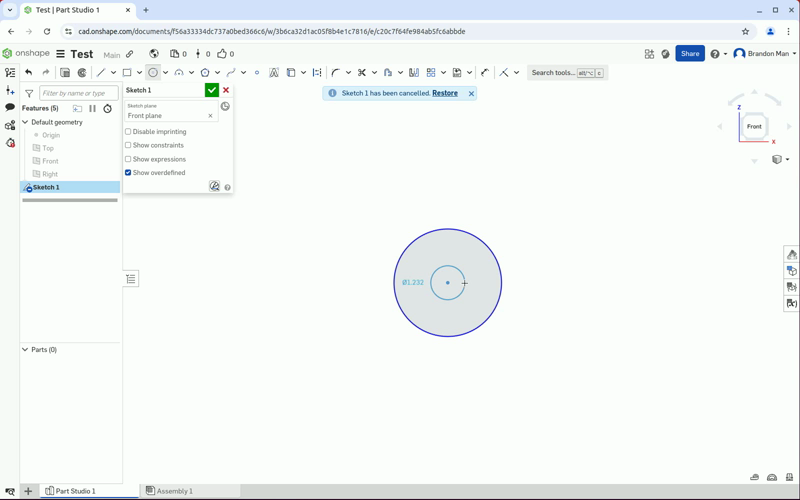
scroll(6)
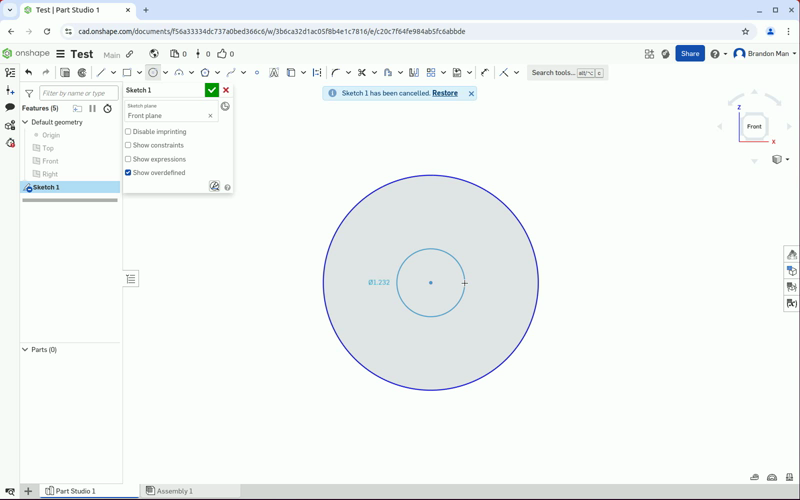
click(464, 282)
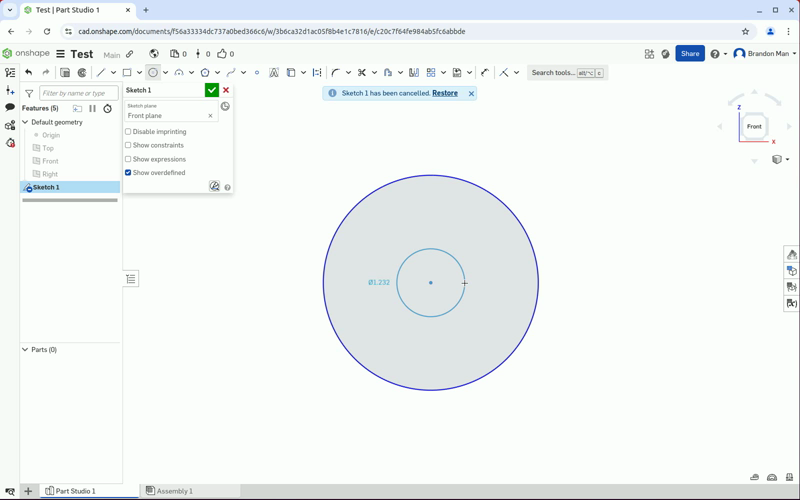
scroll(-6)
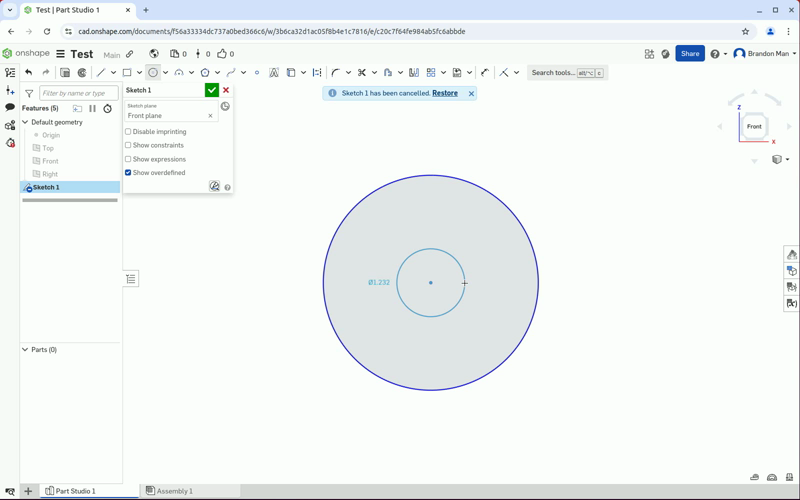
scroll(-6)
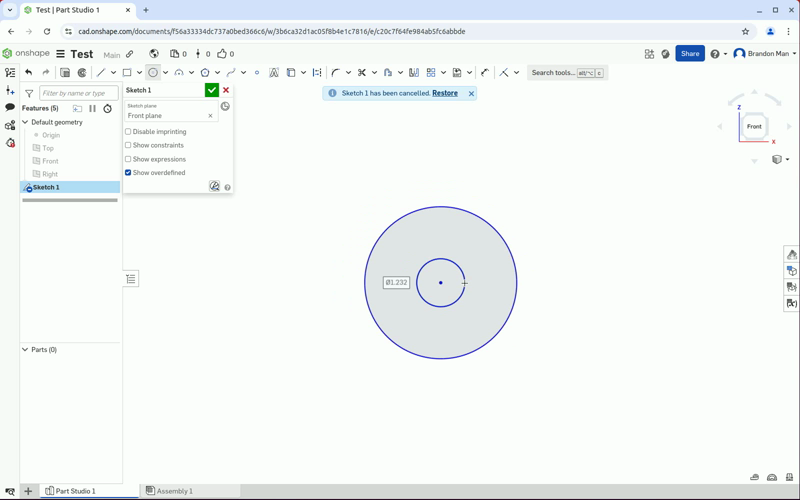
scroll(-6)
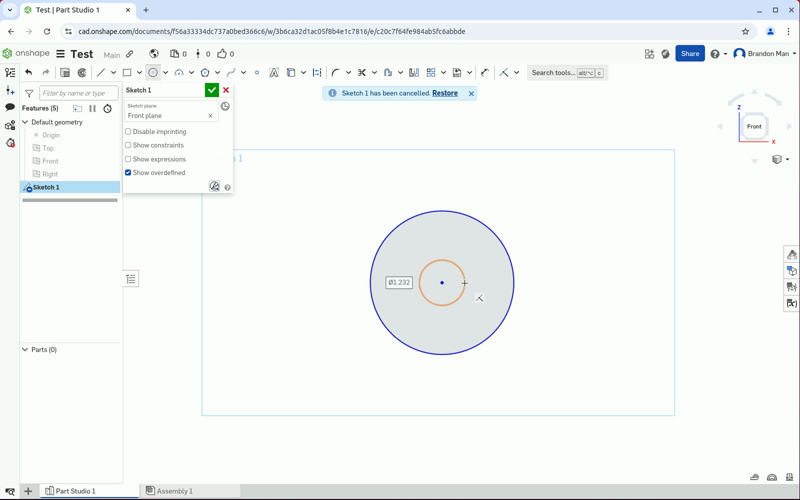
scroll(-6)
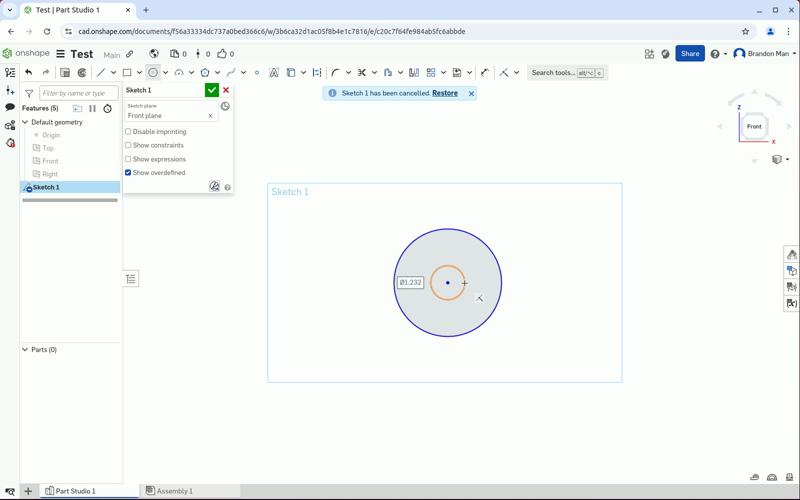
scroll(-6)
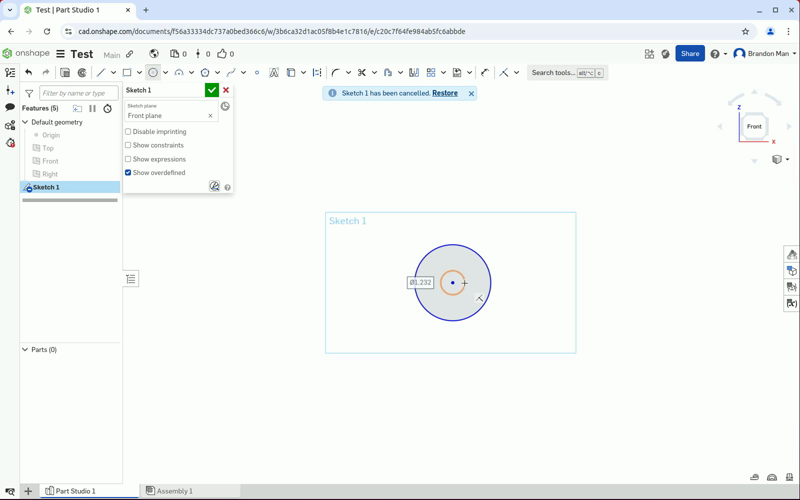
scroll(-6)
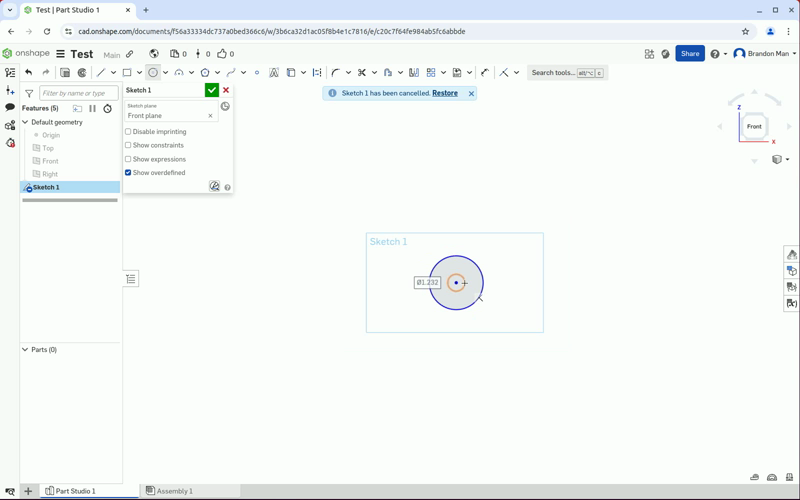
scroll(-6)
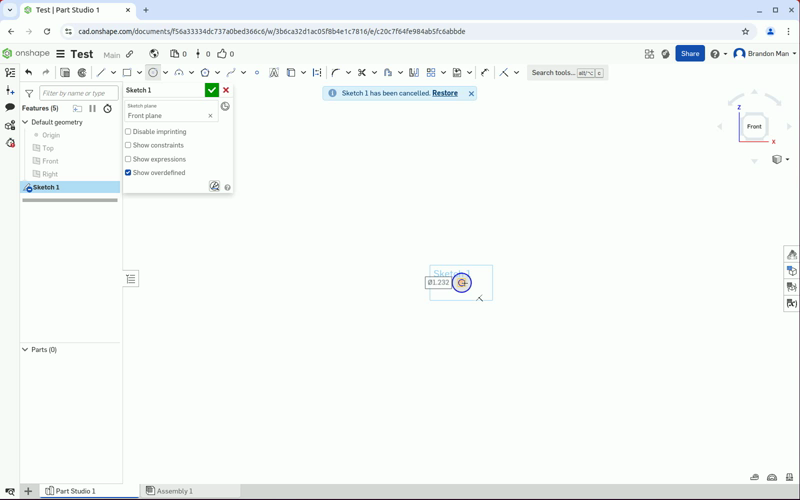
key(esc)
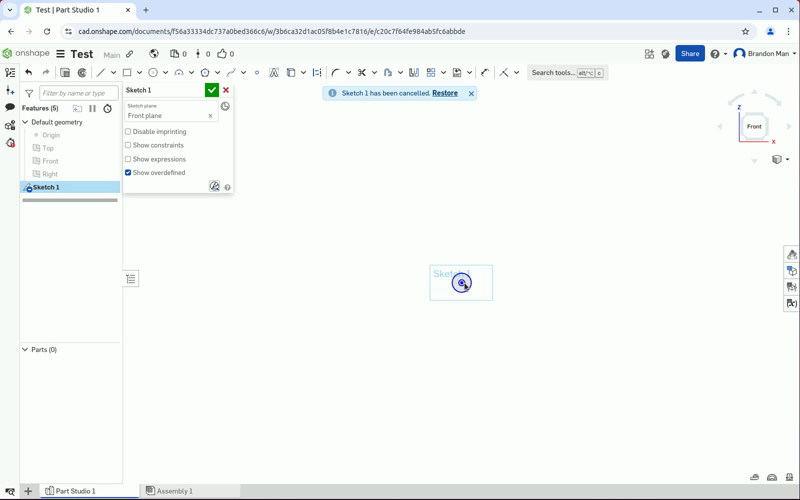
mouse_move(456, 283)
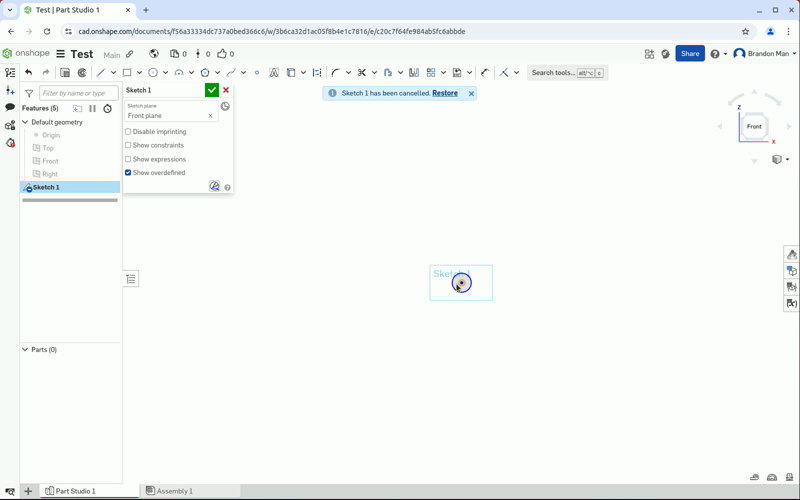
scroll(6)
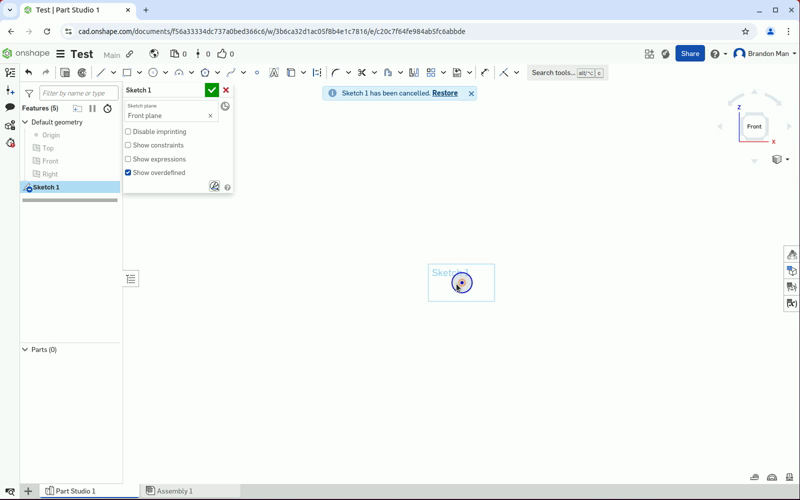
scroll(6)
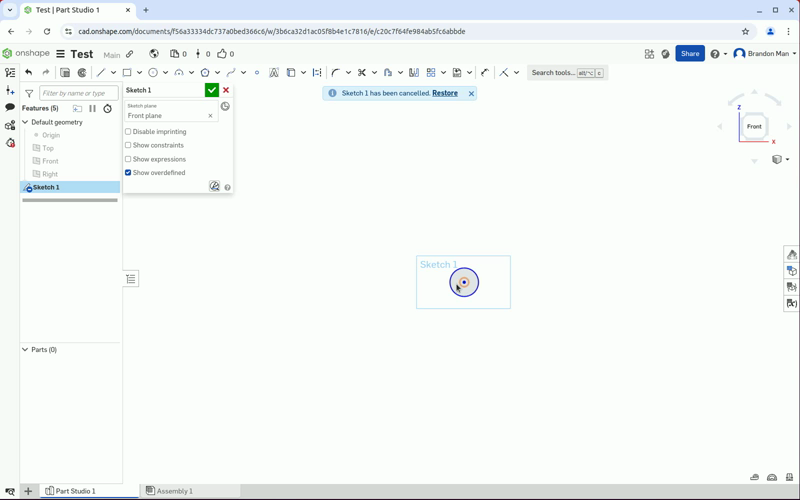
scroll(6)
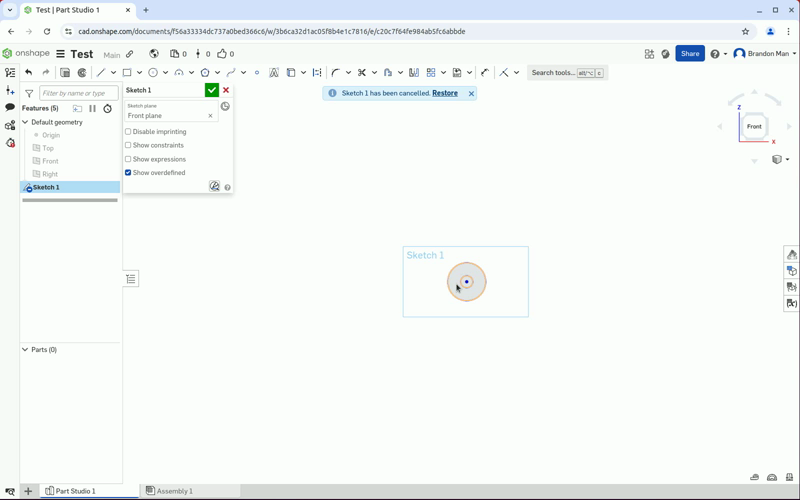
scroll(6)
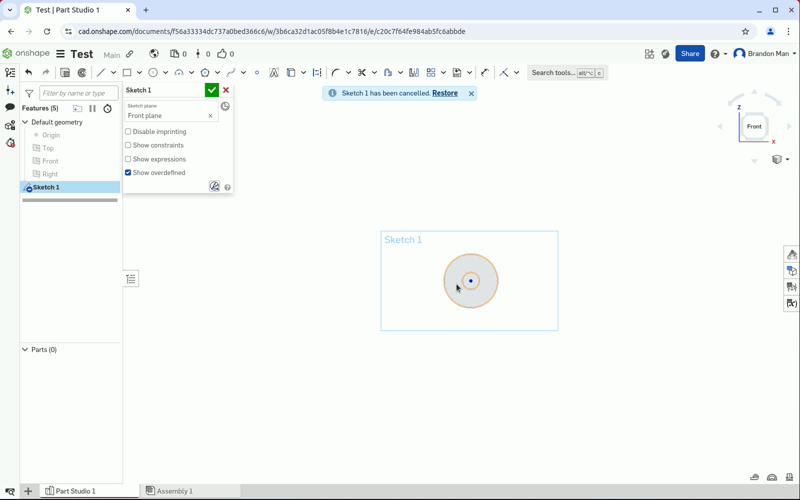
scroll(6)
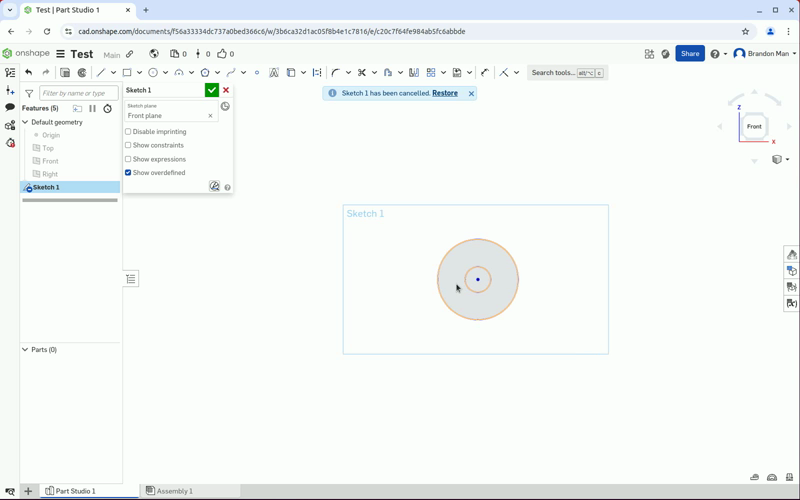
scroll(6)
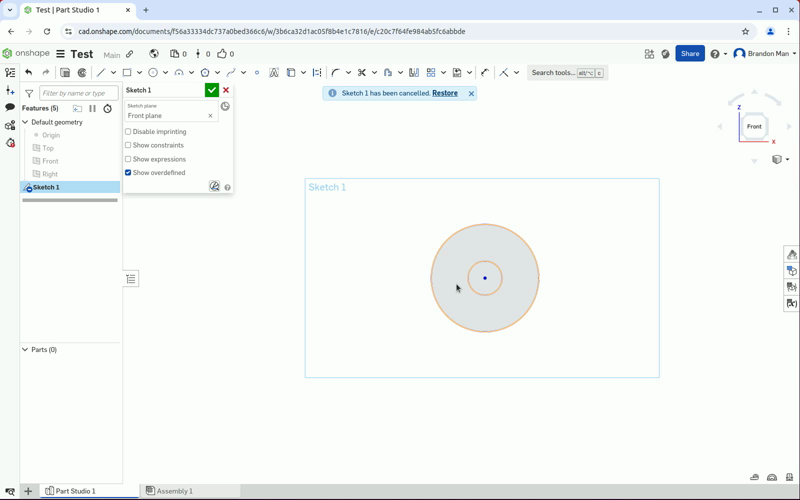
scroll(6)
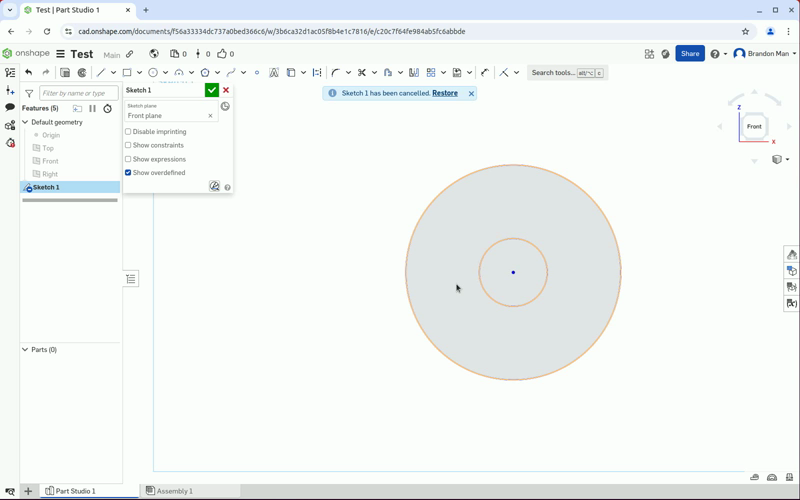
click(456, 283)
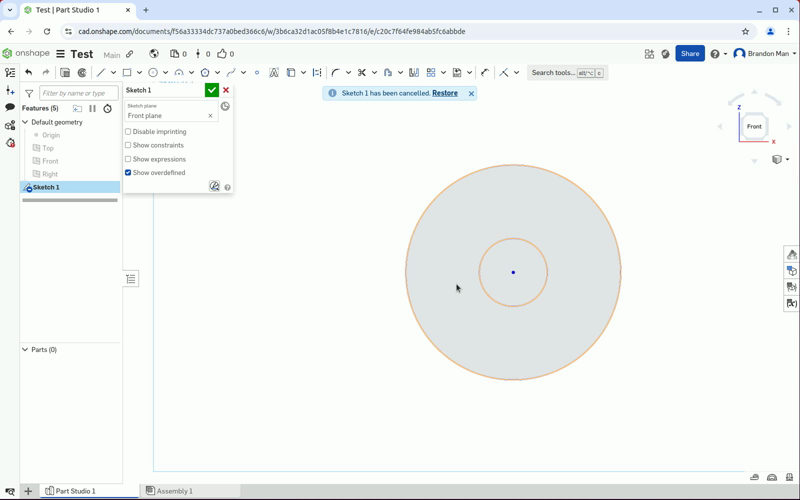
scroll(-6)
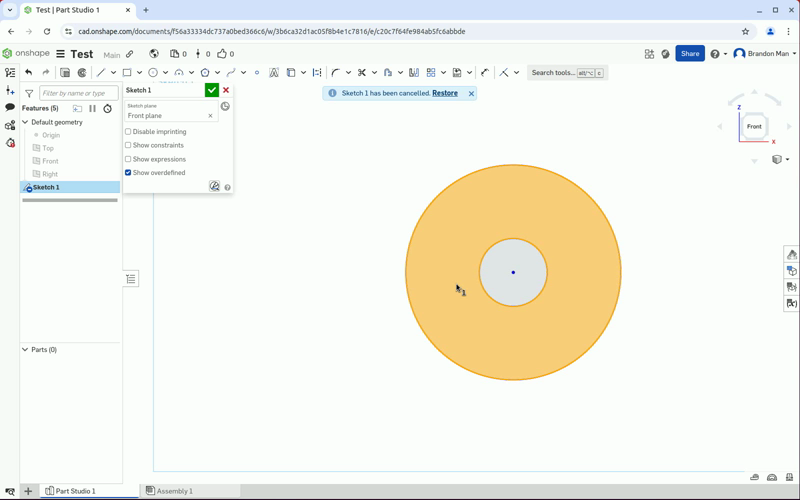
scroll(-6)
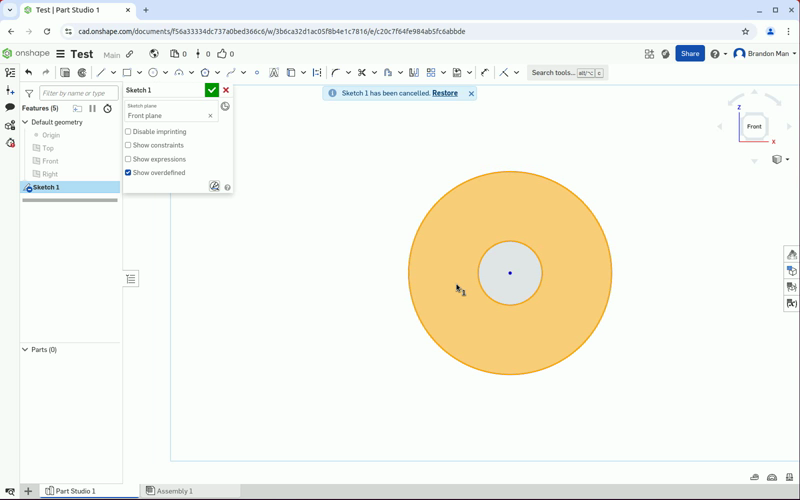
scroll(-6)
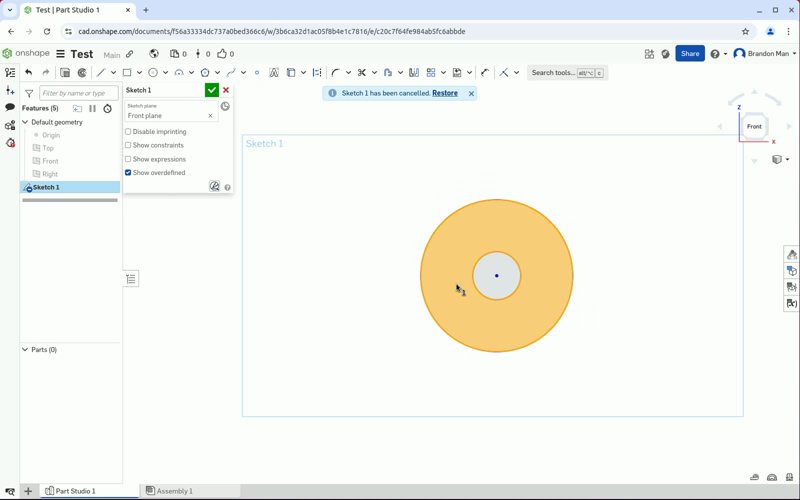
scroll(-6)
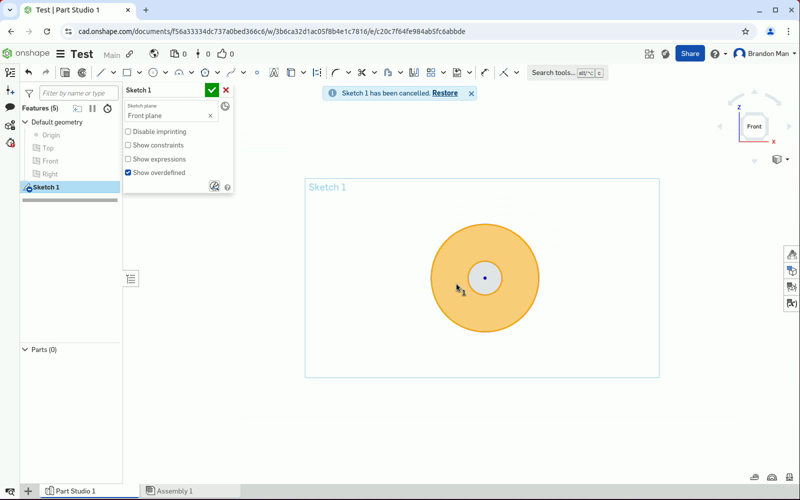
scroll(-6)
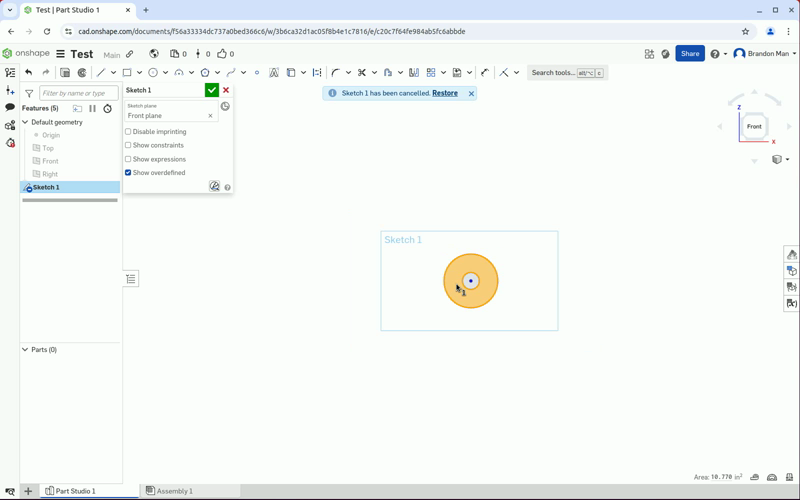
scroll(-6)
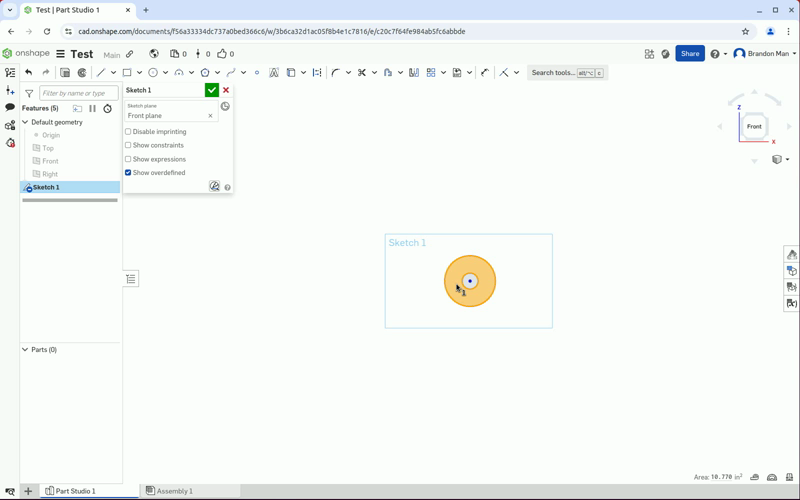
scroll(-6)
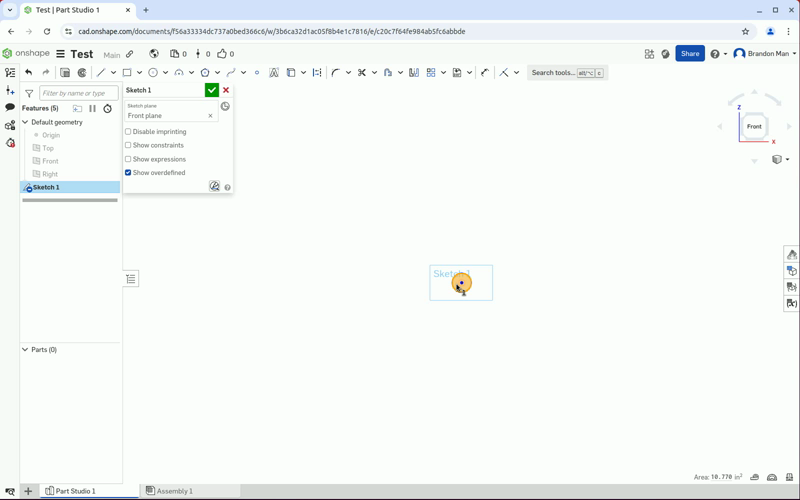
mouse_move(73, 352)
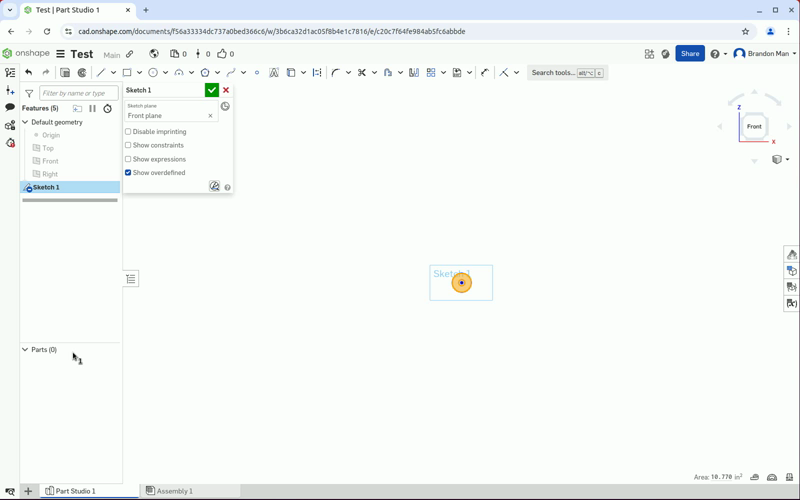
key(shift+y)
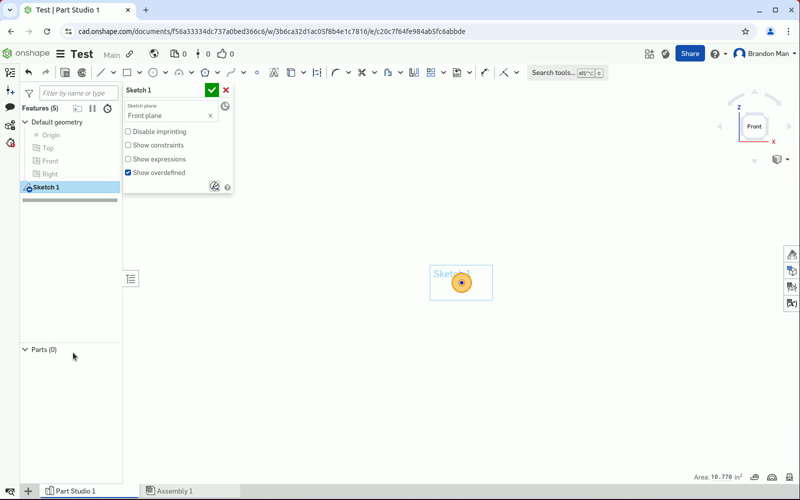
key(shift+e)
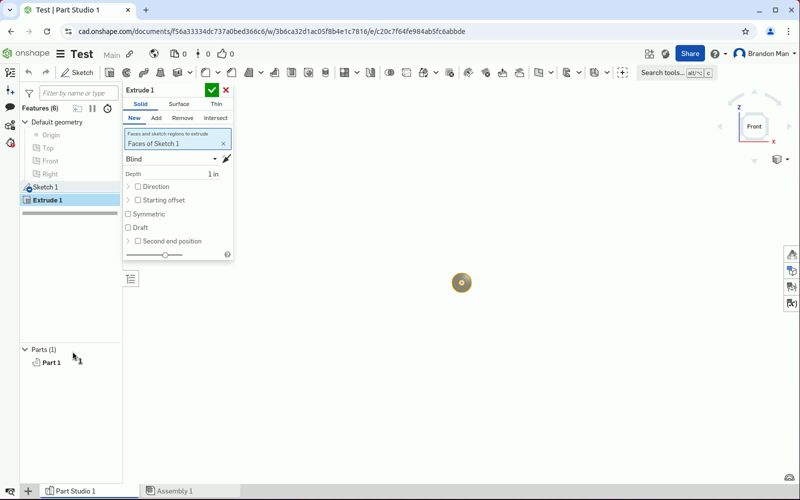
mouse_move(143, 106)
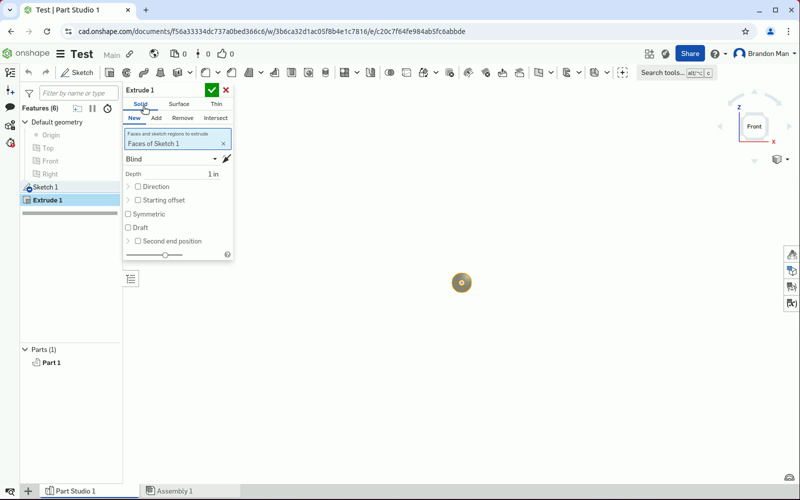
click(143, 106)
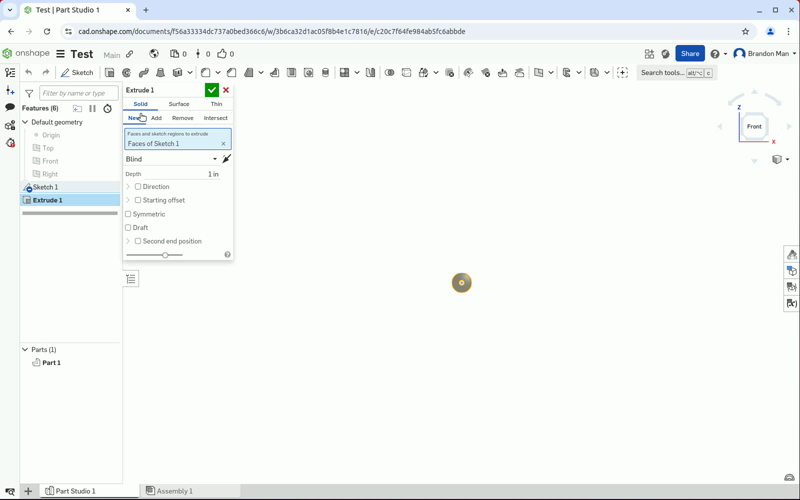
mouse_move(137, 120)
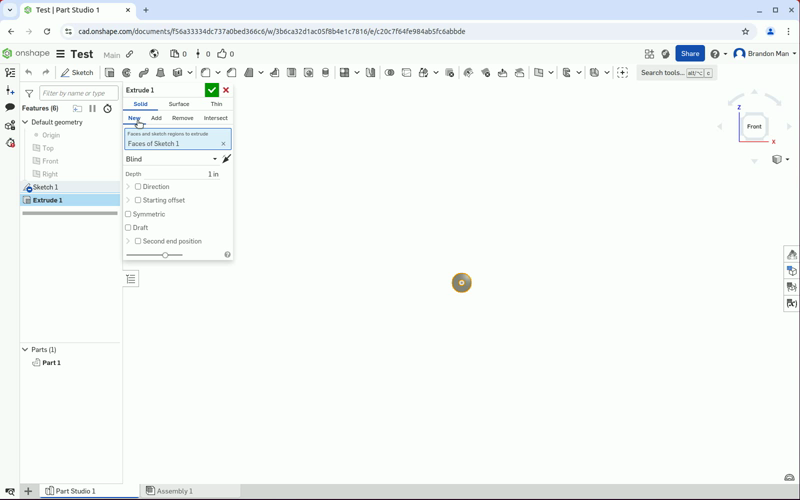
click(137, 120)
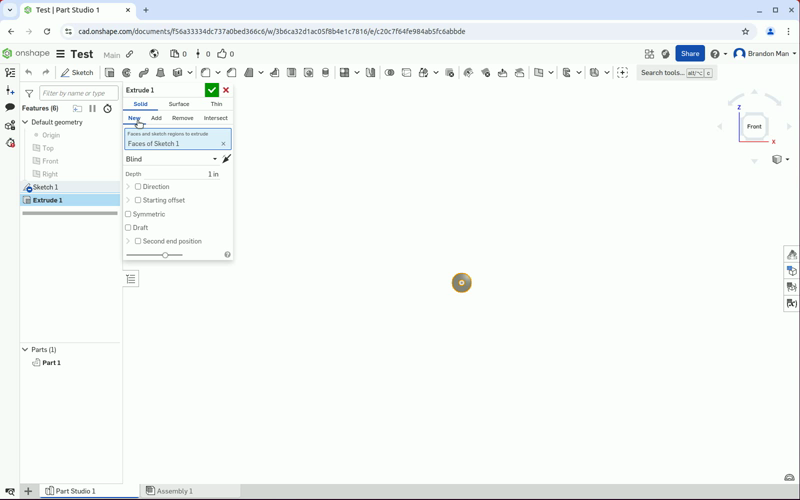
key(tab, 4)
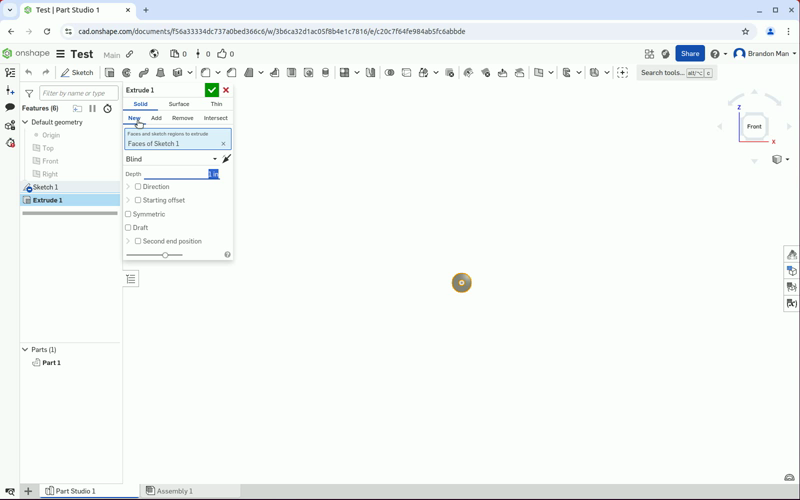
text(0.481)
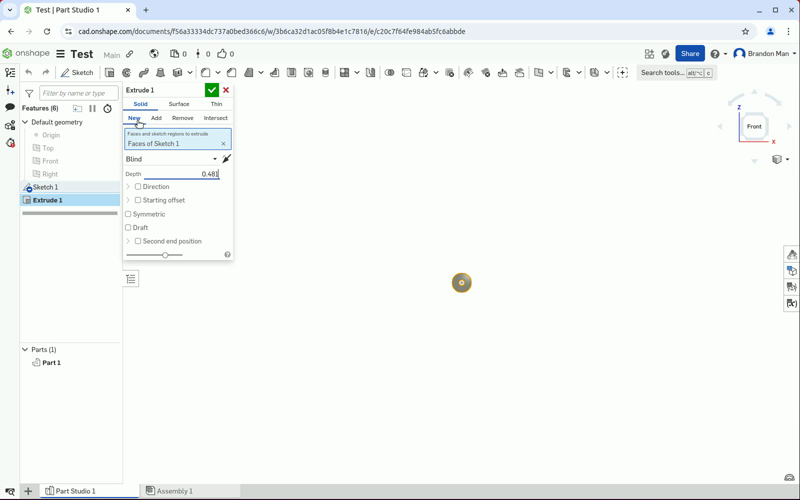
key(enter)
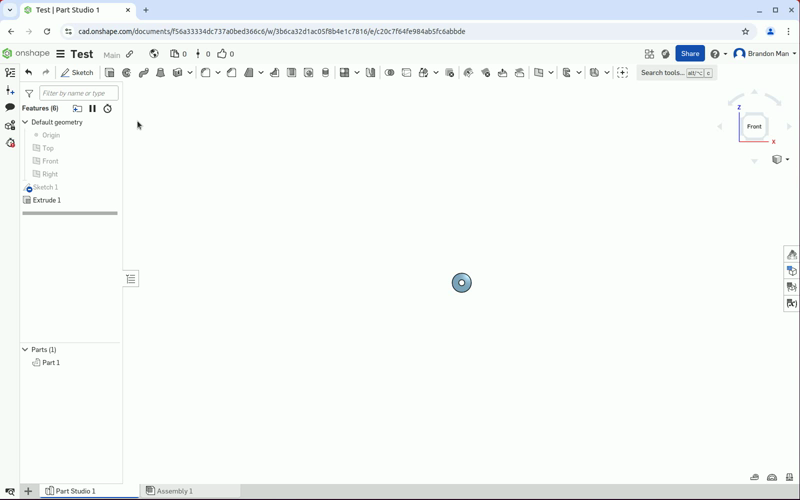
key(shift+h)
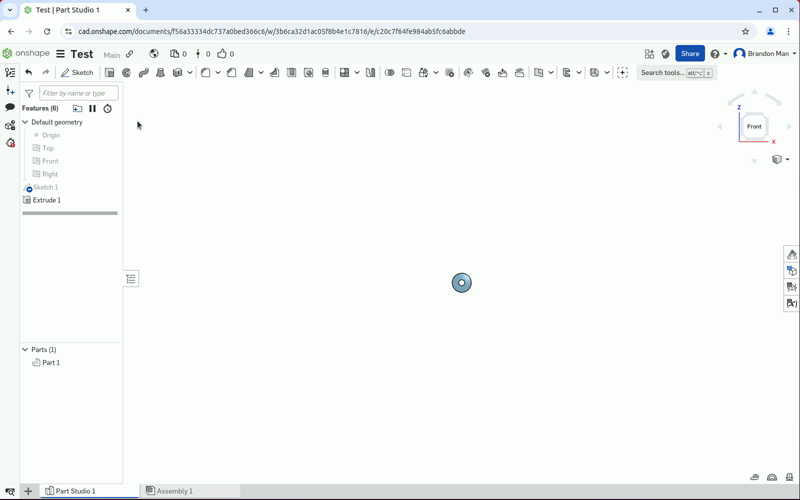
key(shift+h)
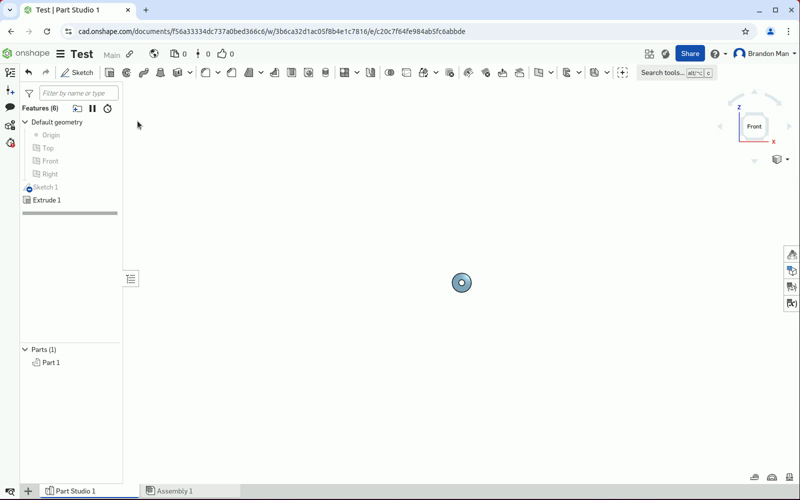
mouse_move(73, 189)
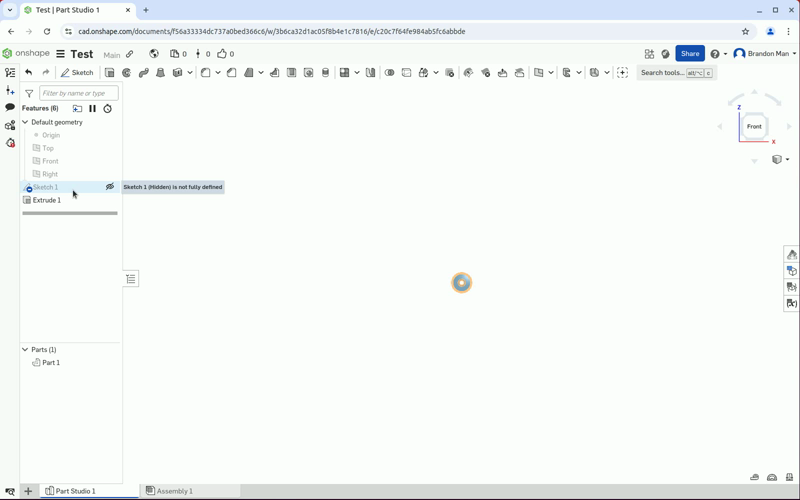
click(73, 189)
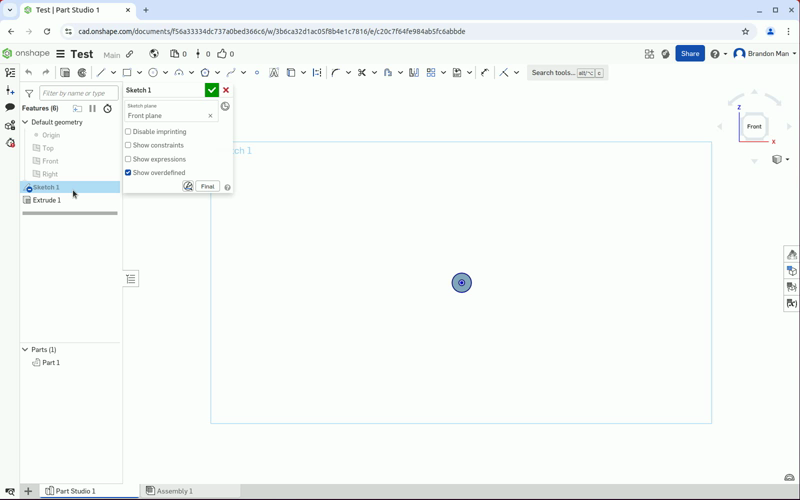
mouse_move(229, 92)
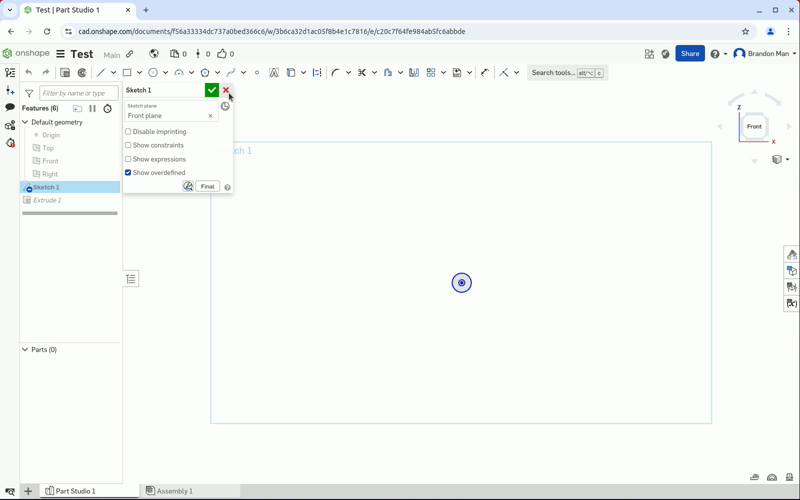
click(229, 92)
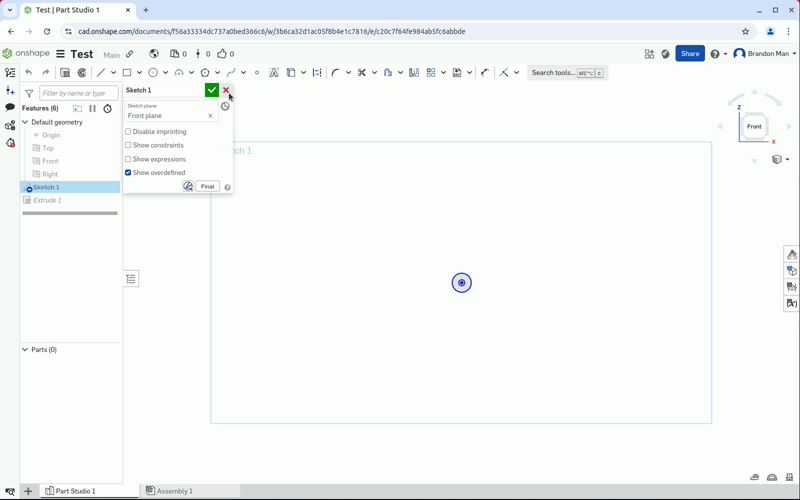
key(shift+s)
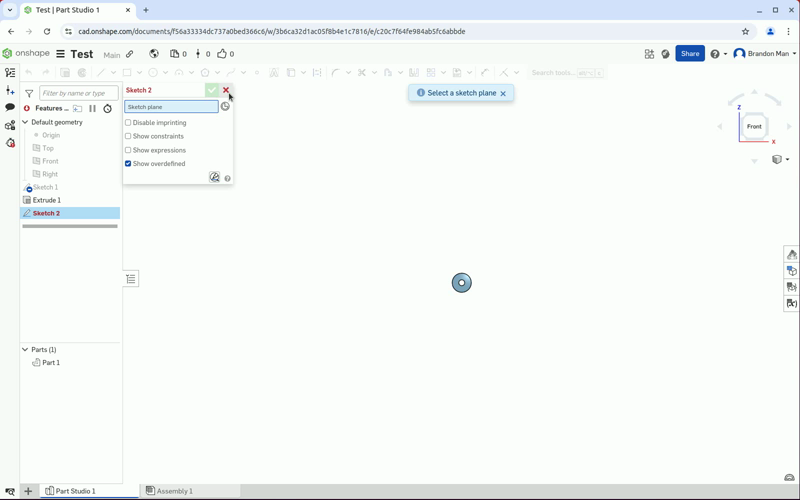
mouse_move(73, 163)
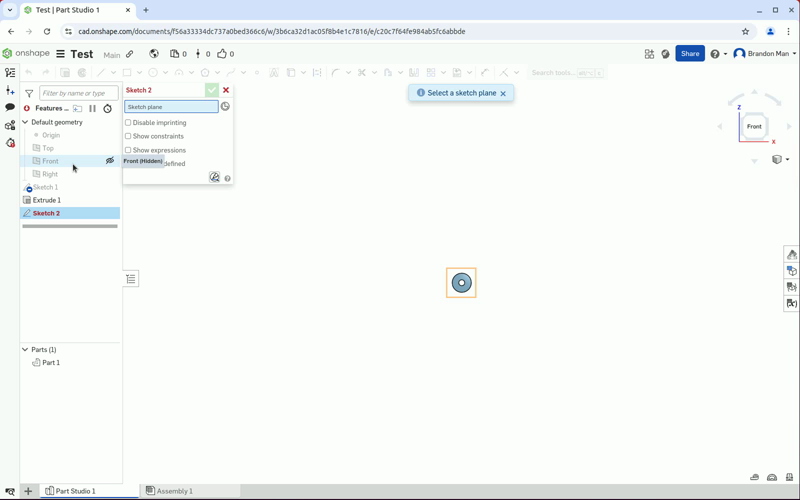
click(73, 163)
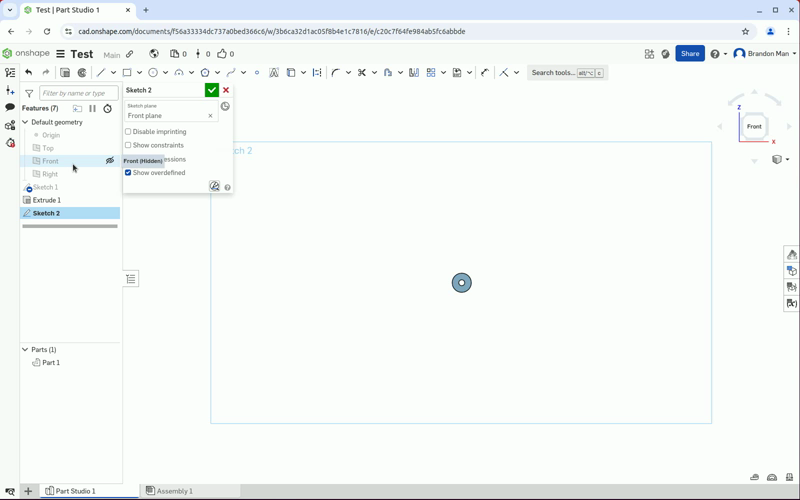
mouse_move(73, 352)
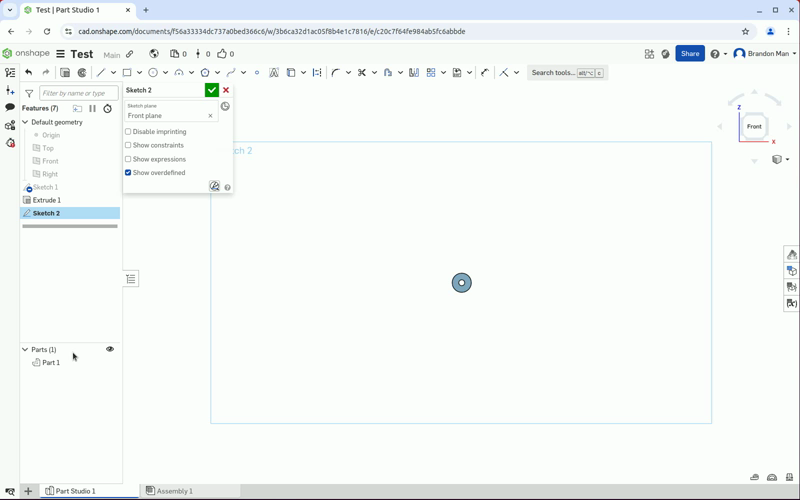
key(y)
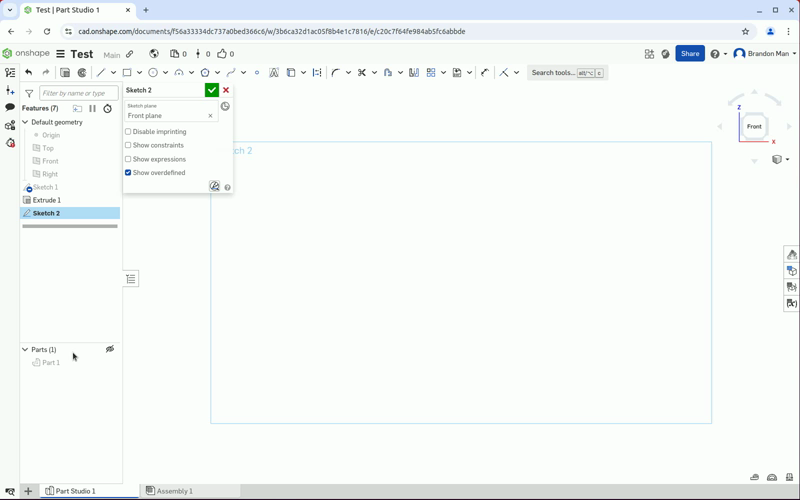
key(c)
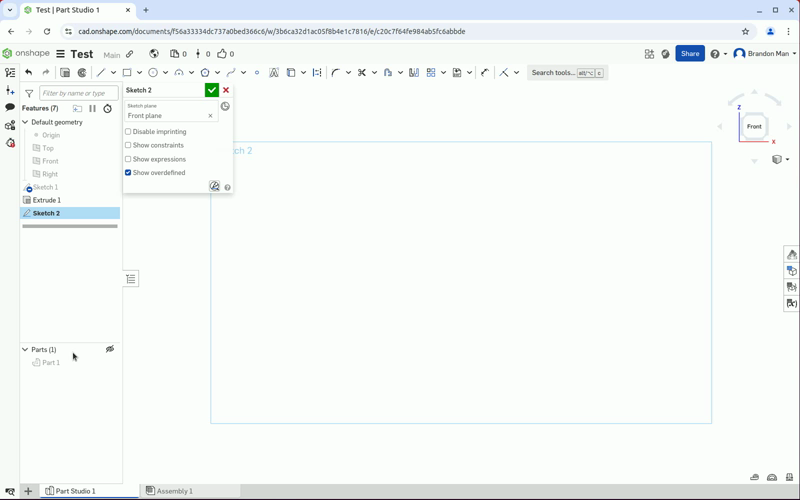
key_down(shift)
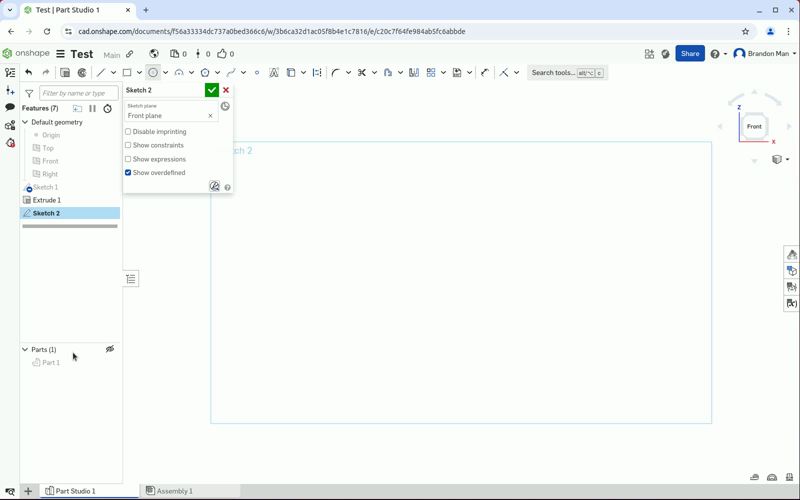
mouse_move(461, 178)
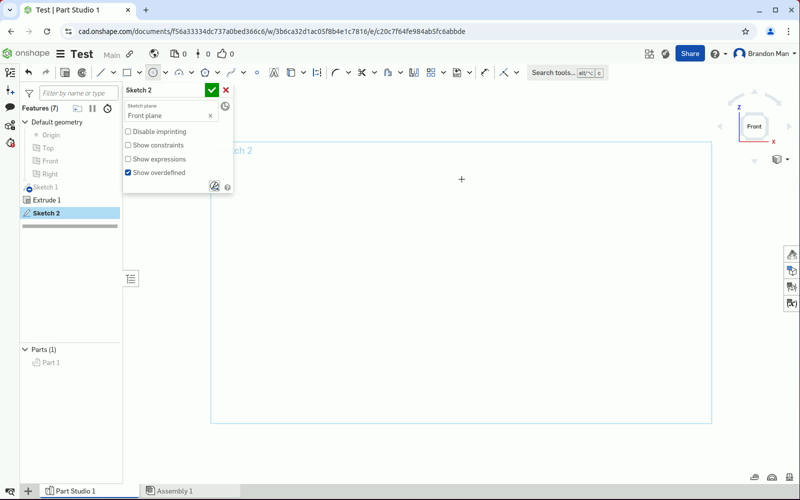
click(461, 178)
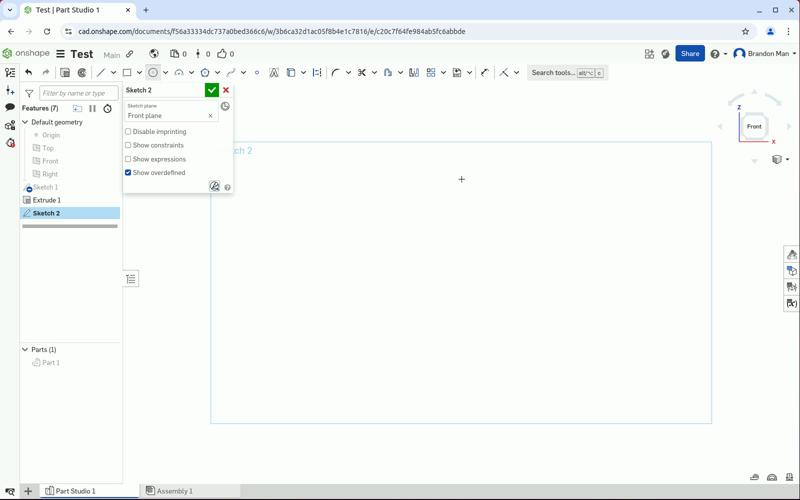
key_up(shift)
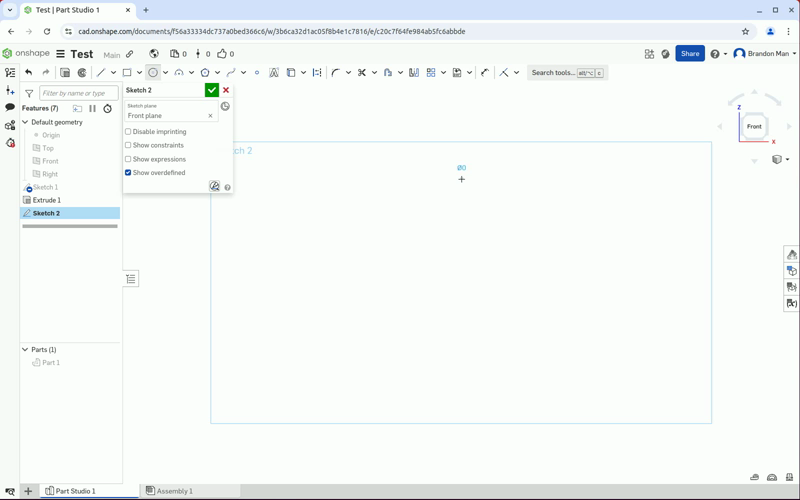
mouse_move(471, 178)
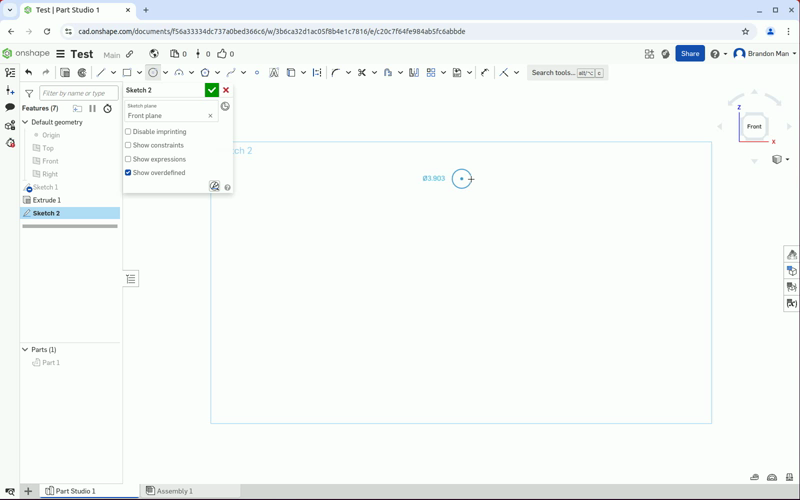
click(471, 178)
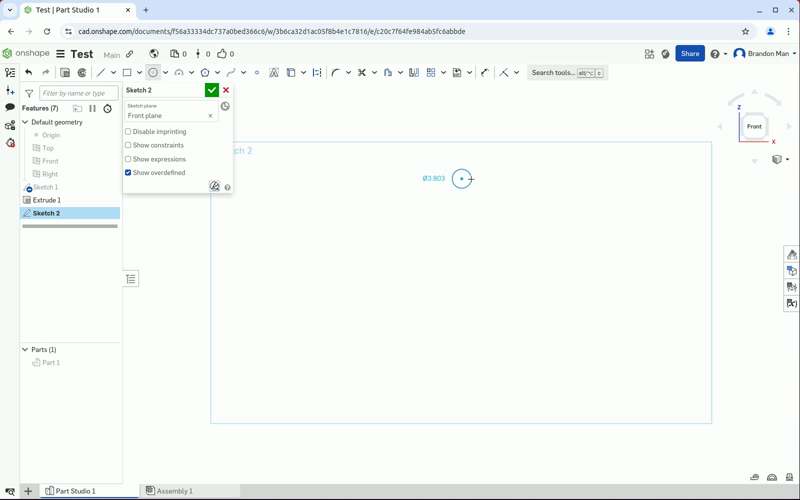
key(esc)
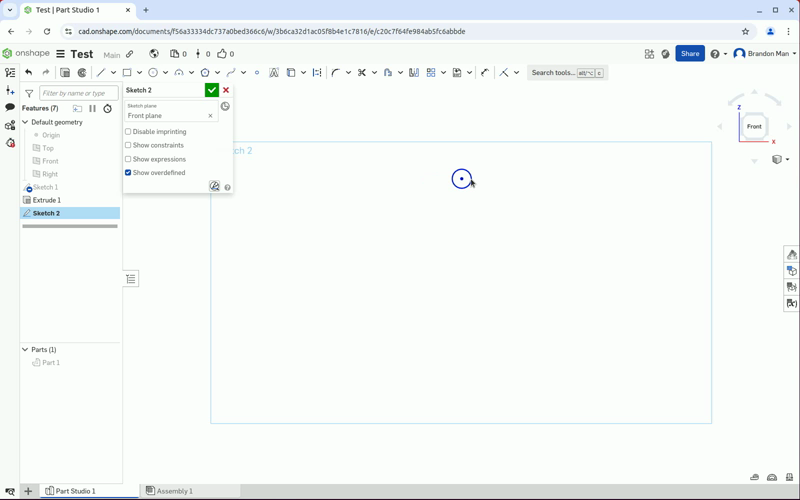
key(c)
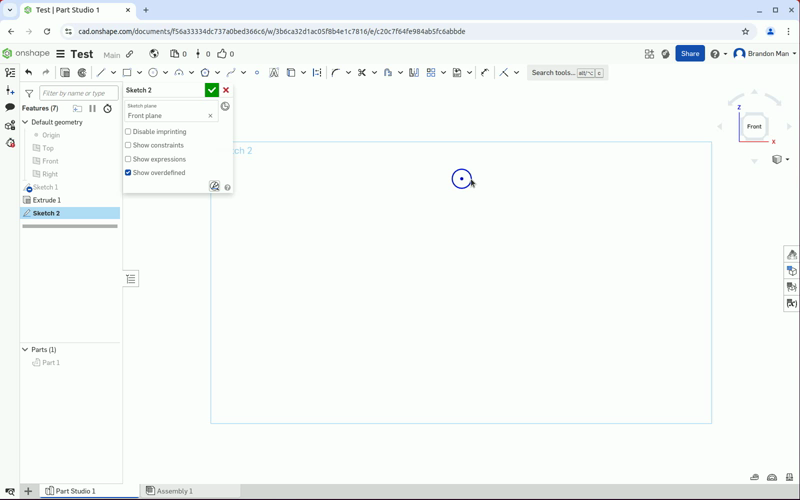
key_down(shift)
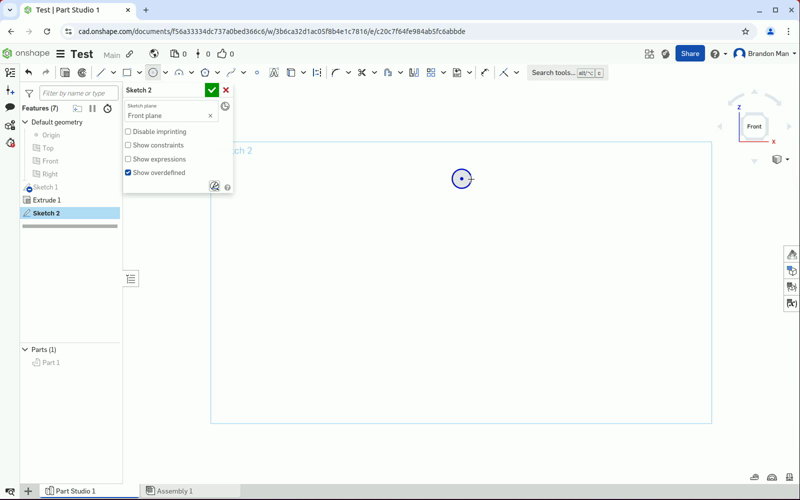
mouse_move(461, 178)
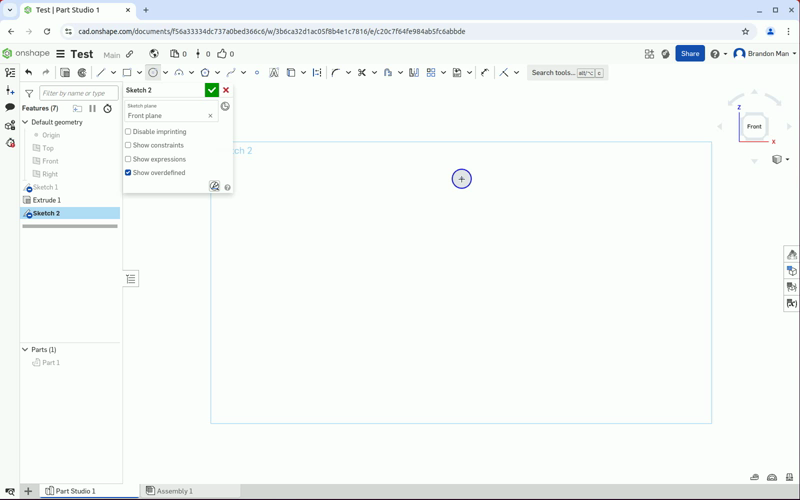
click(461, 178)
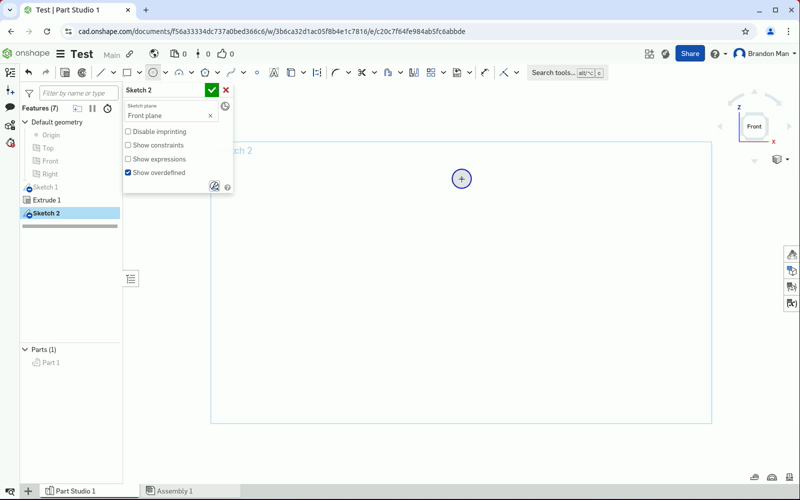
key_up(shift)
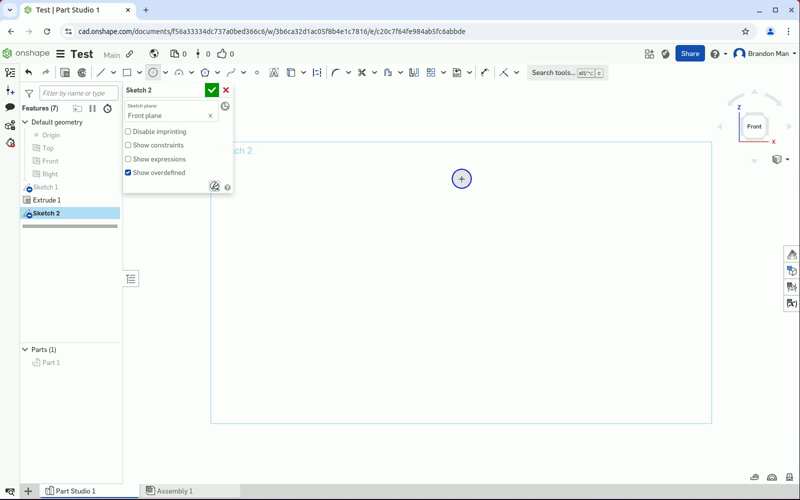
mouse_move(464, 178)
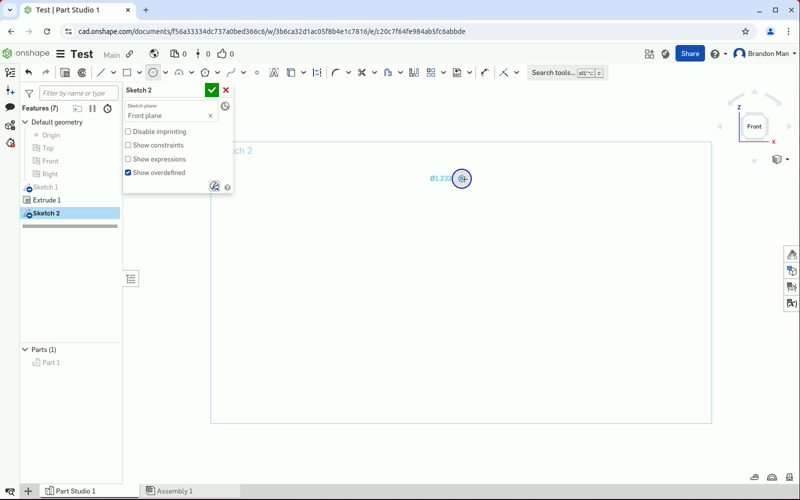
scroll(6)
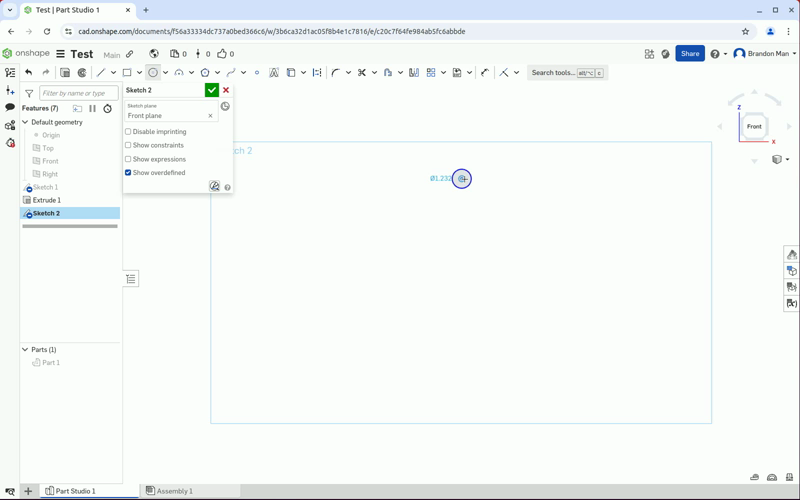
scroll(6)
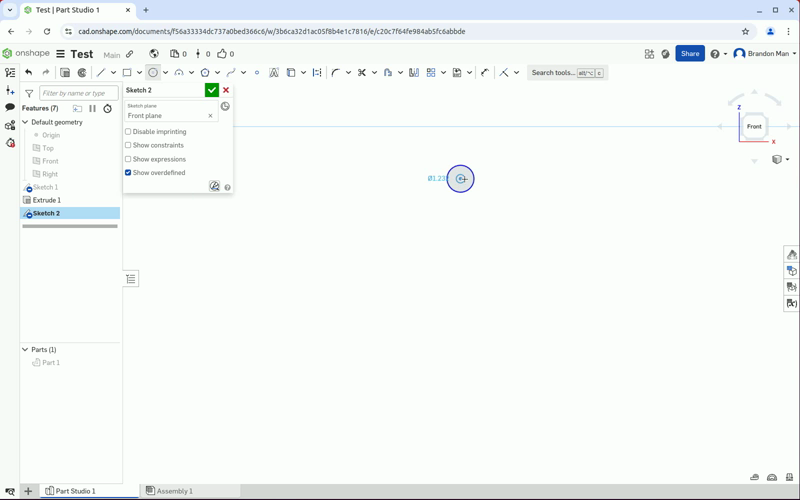
scroll(6)
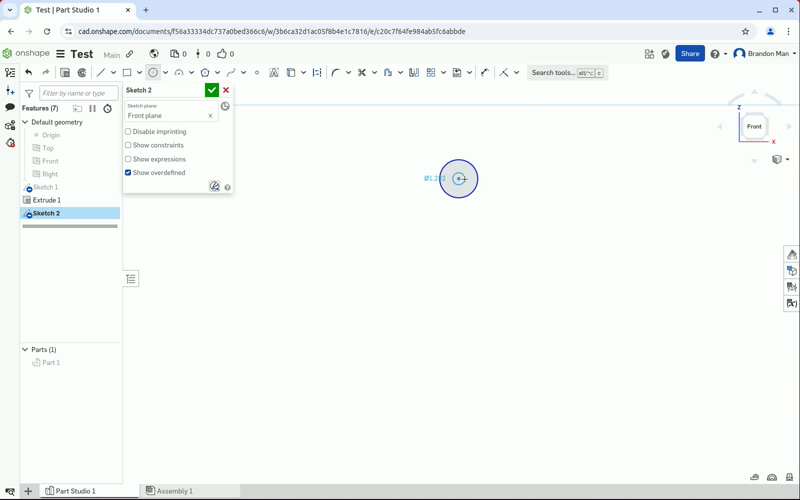
scroll(6)
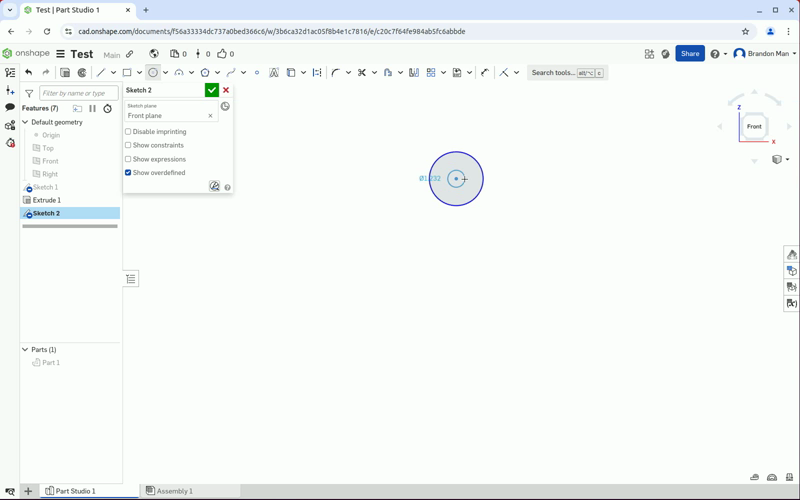
scroll(6)
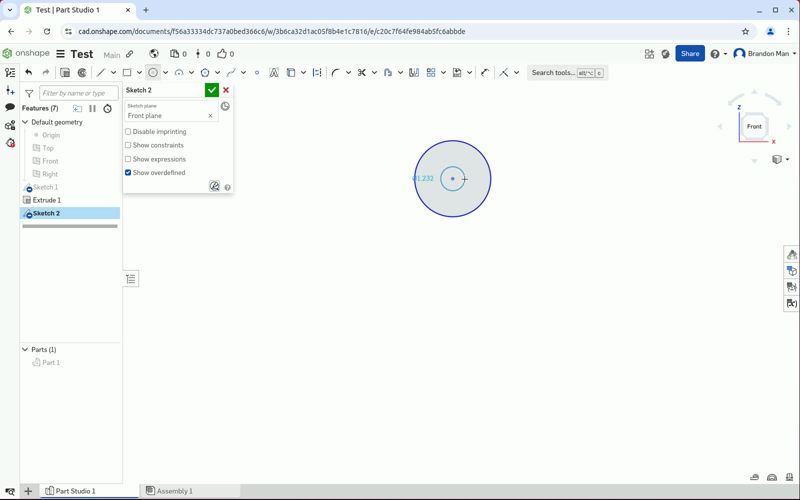
scroll(6)
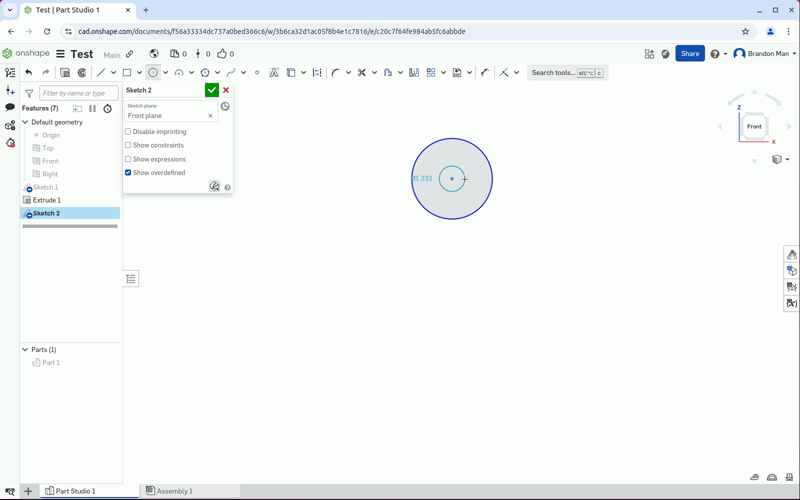
scroll(6)
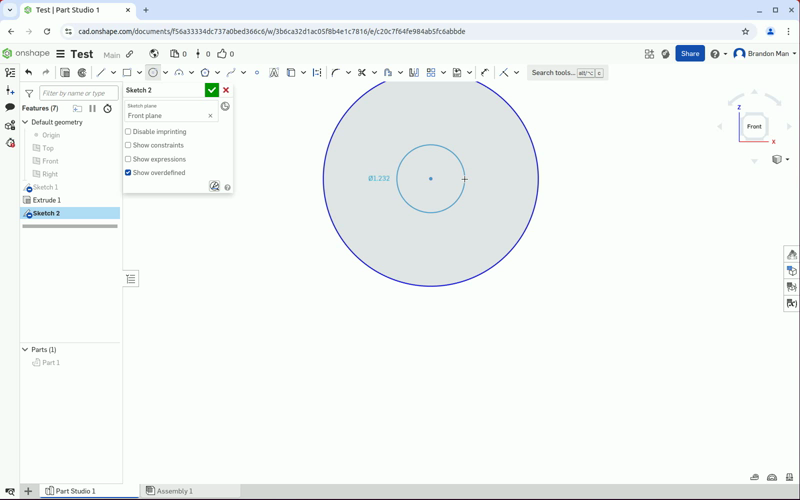
click(464, 178)
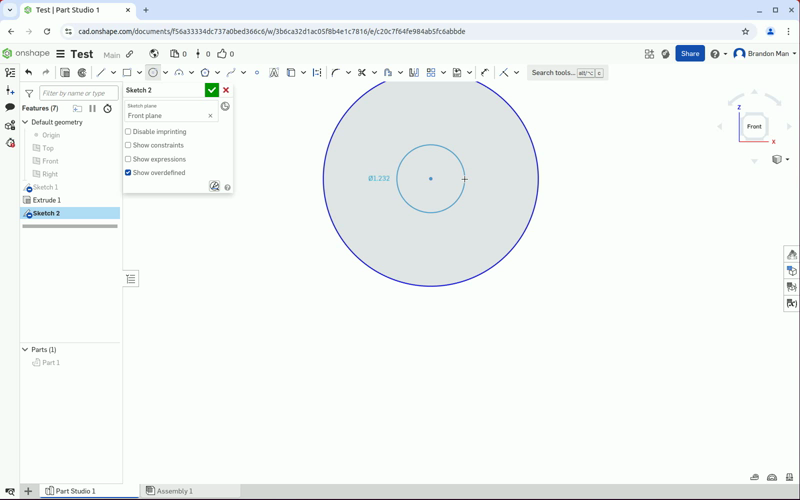
scroll(-6)
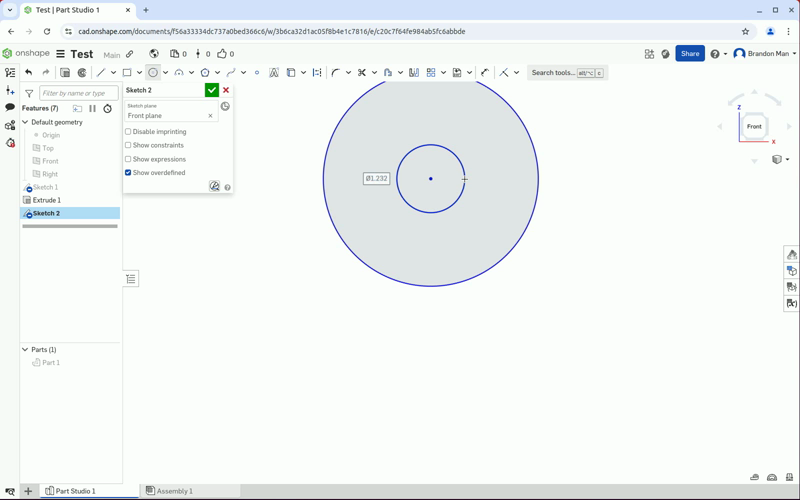
scroll(-6)
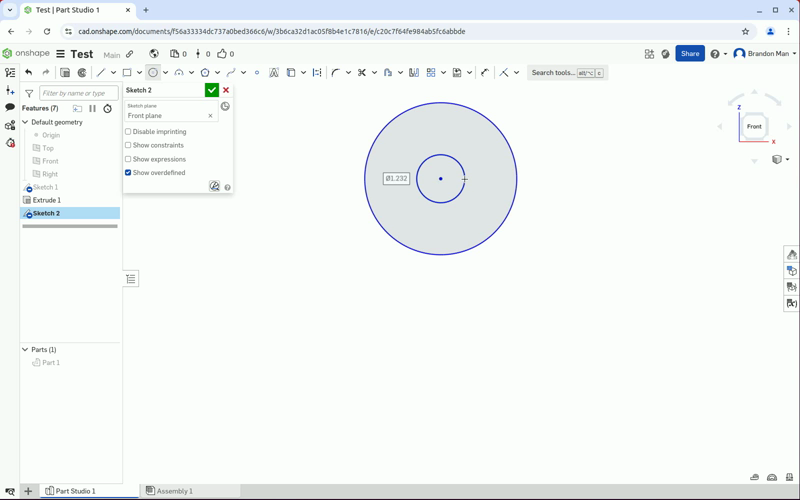
scroll(-6)
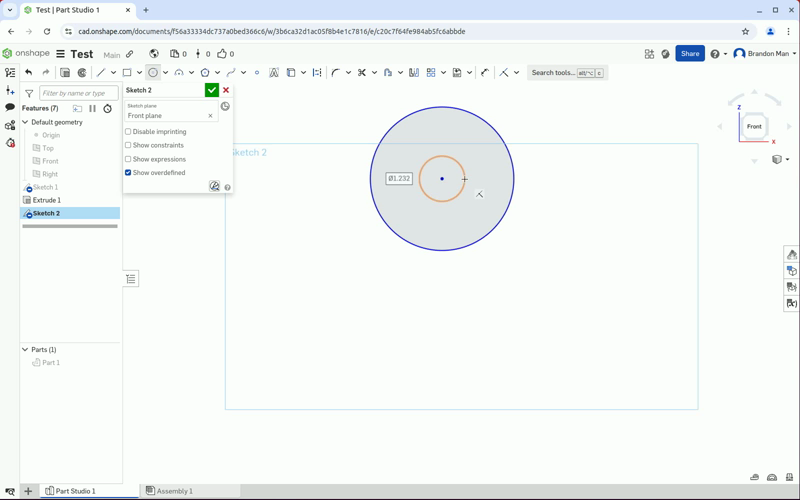
scroll(-6)
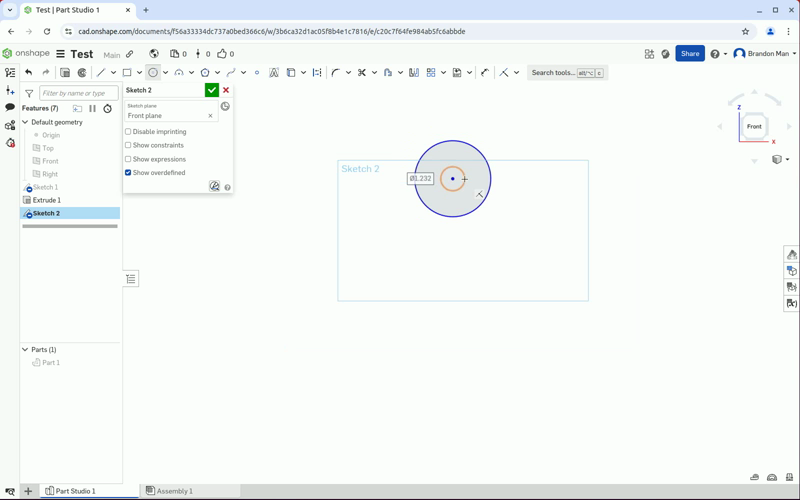
scroll(-6)
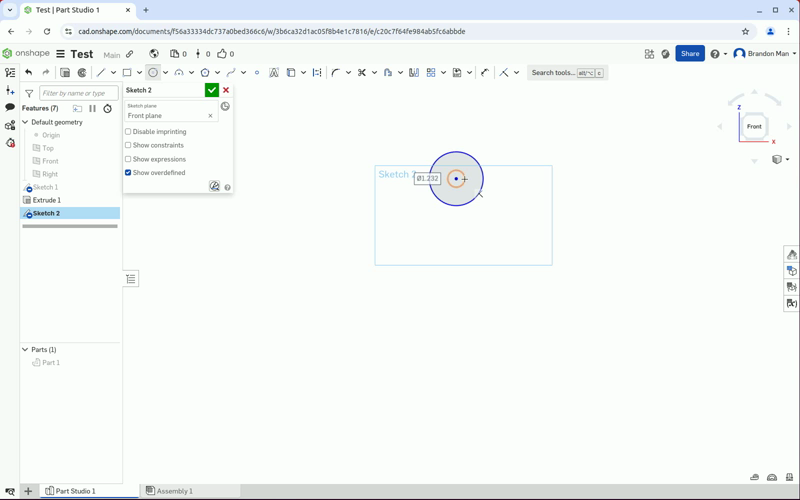
scroll(-6)
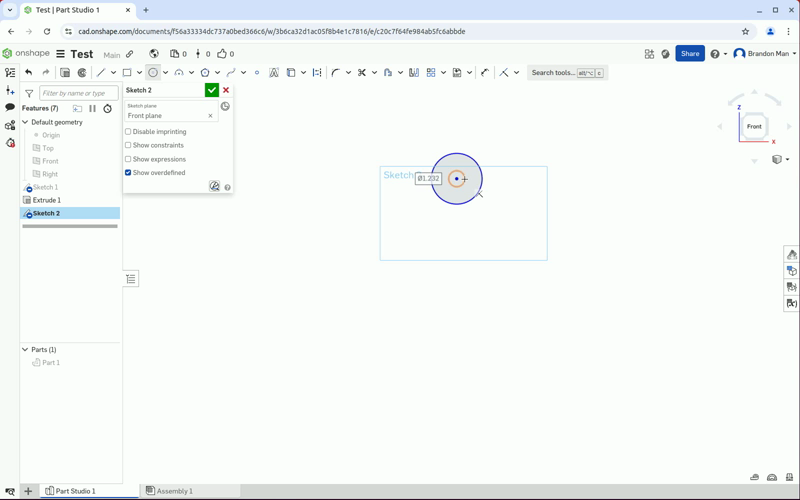
scroll(-6)
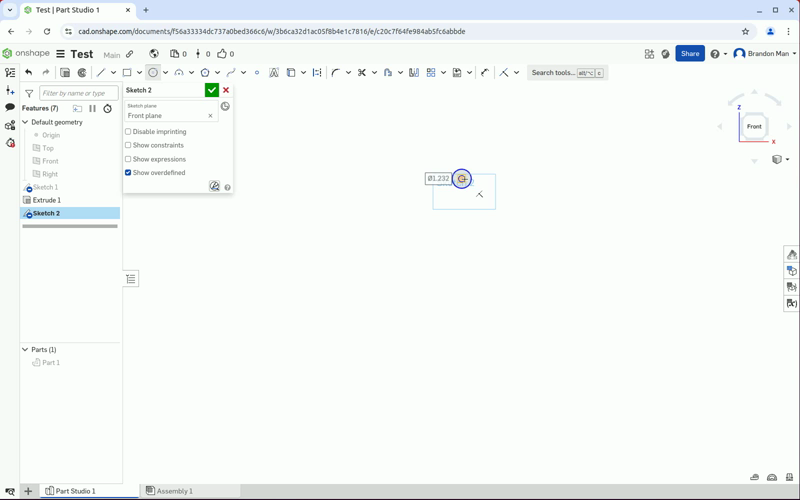
key(esc)
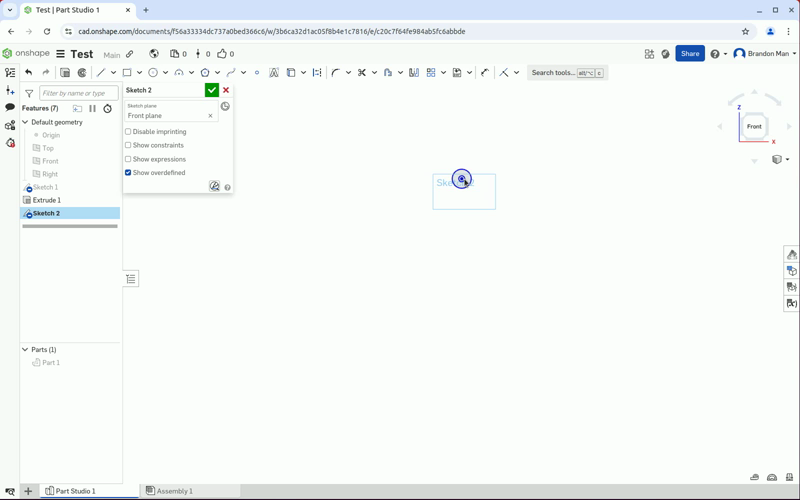
mouse_move(459, 185)
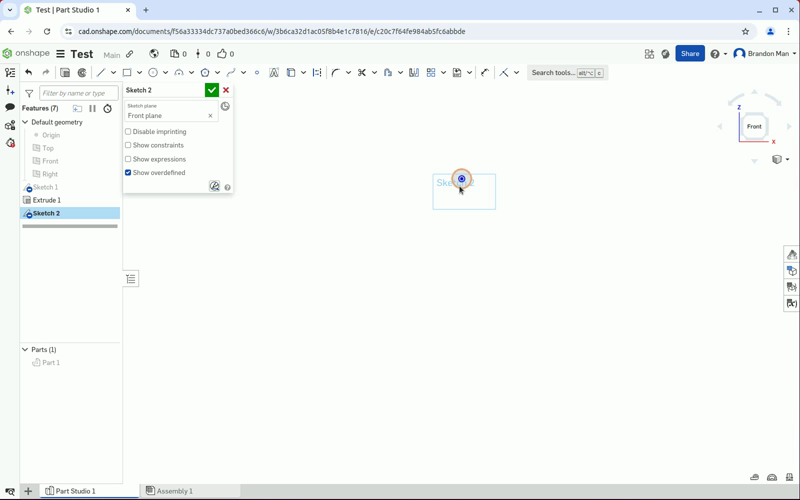
scroll(6)
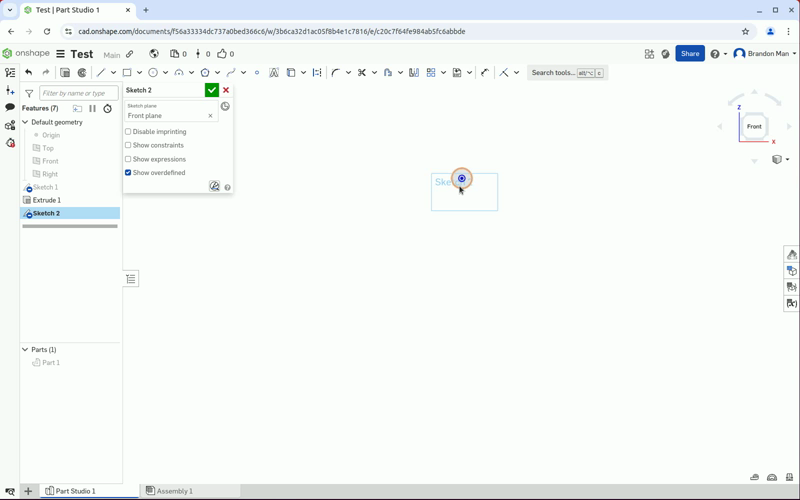
scroll(6)
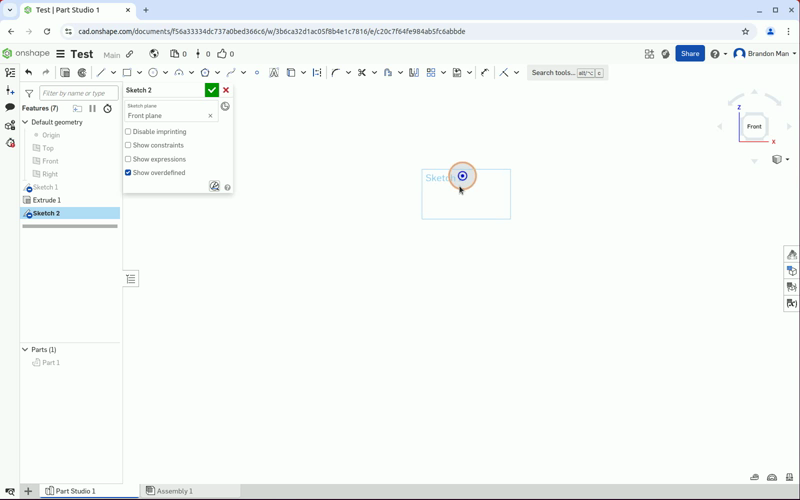
scroll(6)
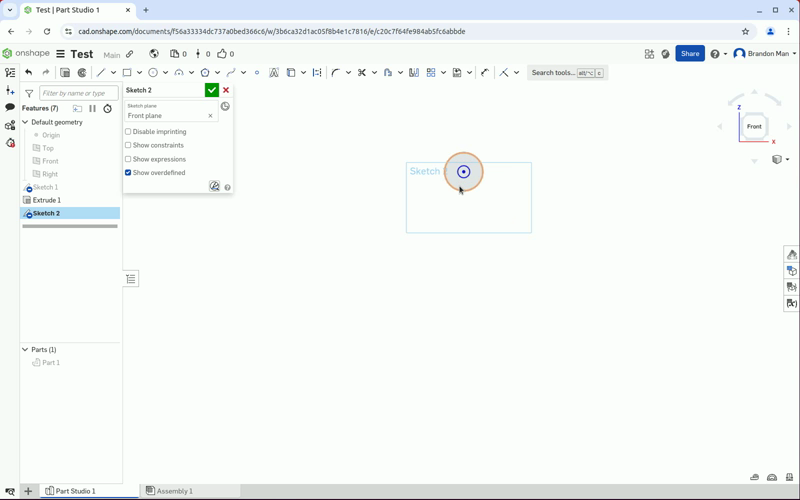
scroll(6)
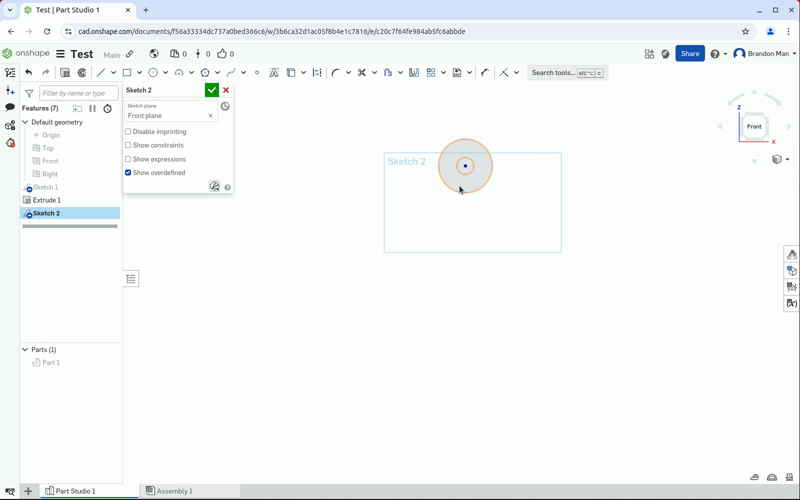
scroll(6)
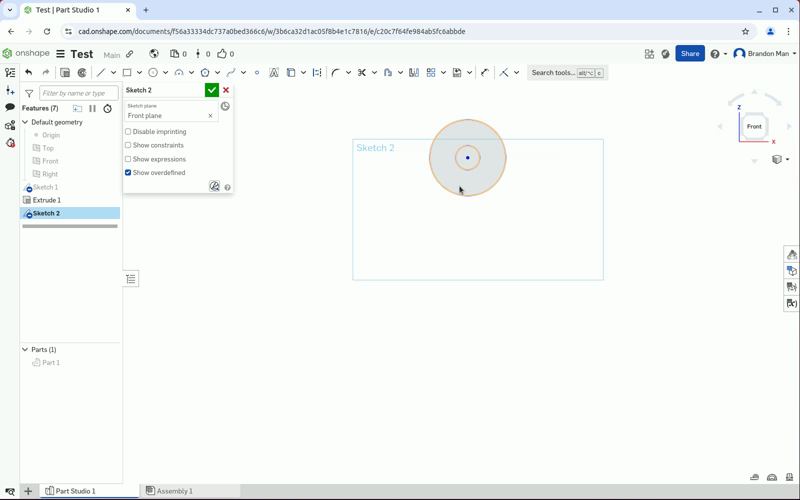
scroll(6)
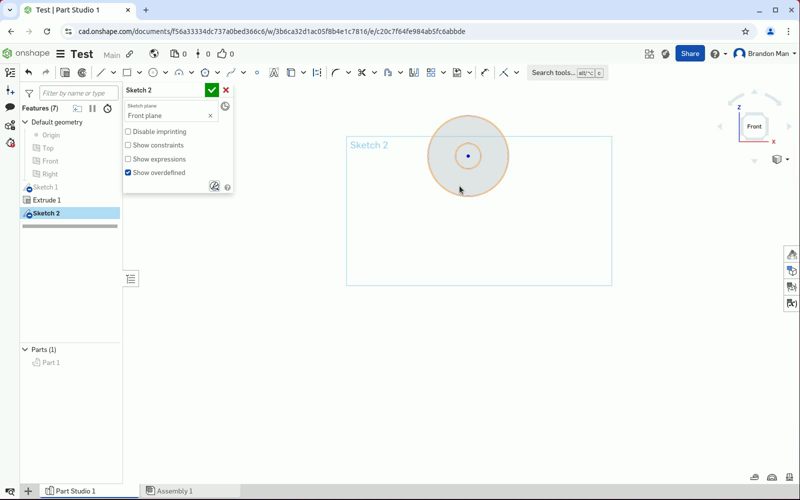
scroll(6)
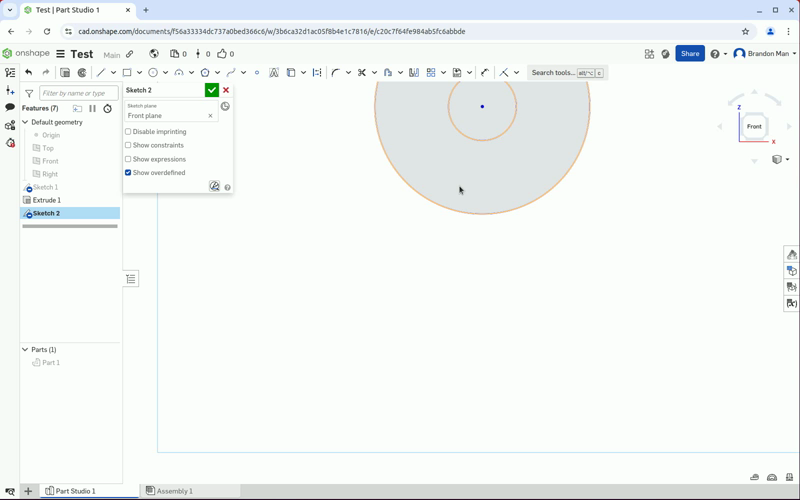
click(459, 185)
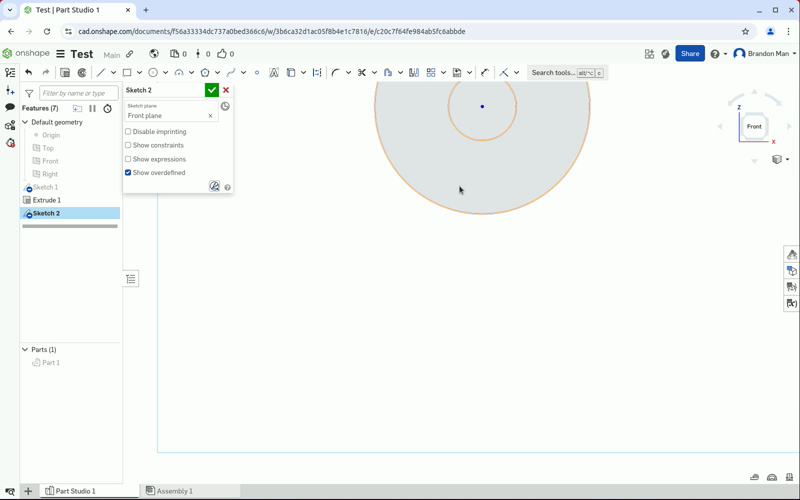
scroll(-6)
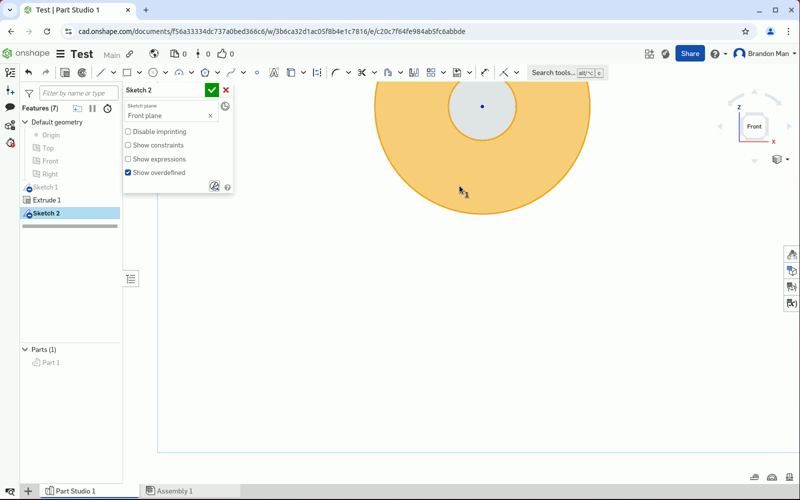
scroll(-6)
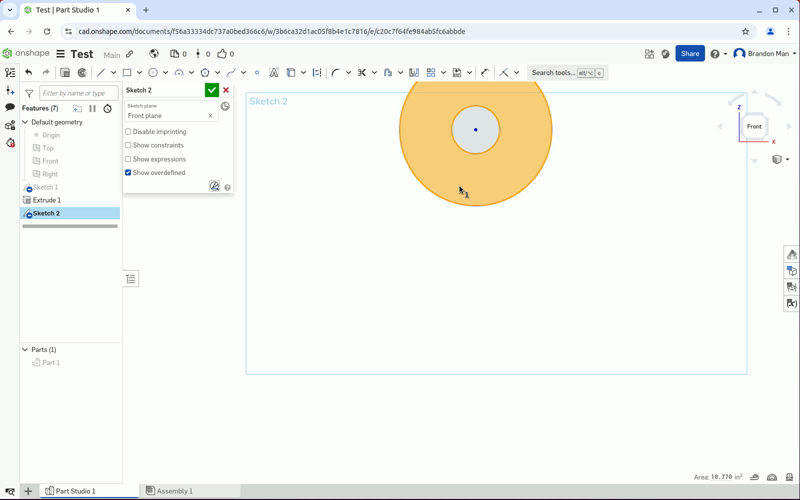
scroll(-6)
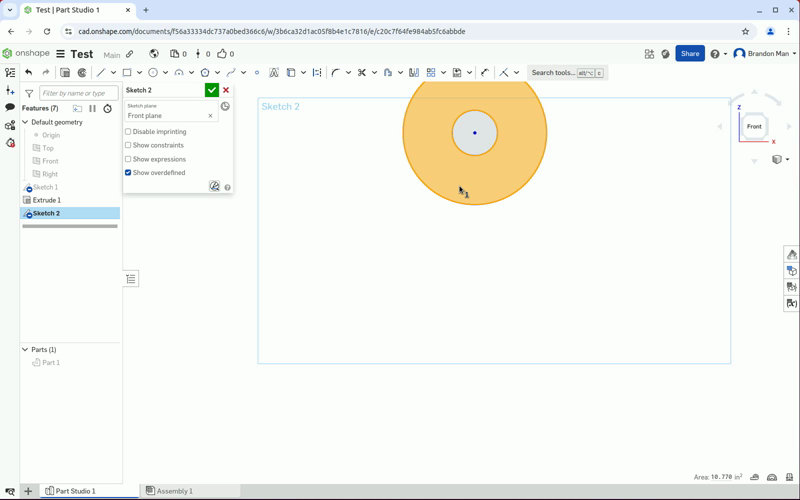
scroll(-6)
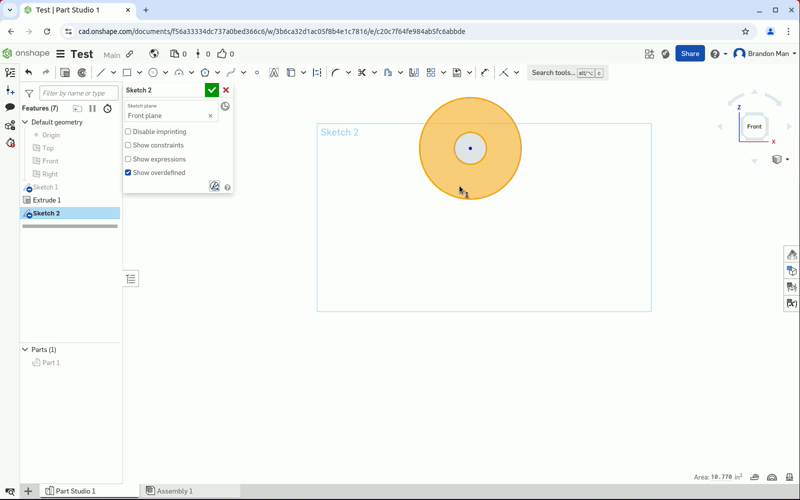
scroll(-6)
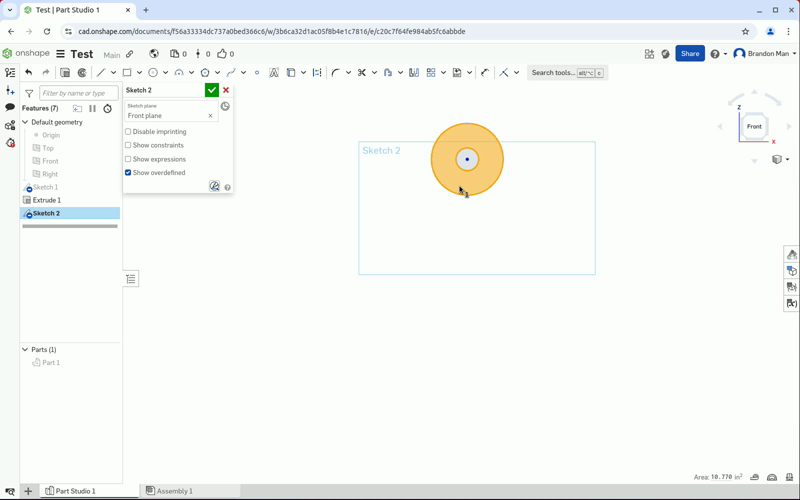
scroll(-6)
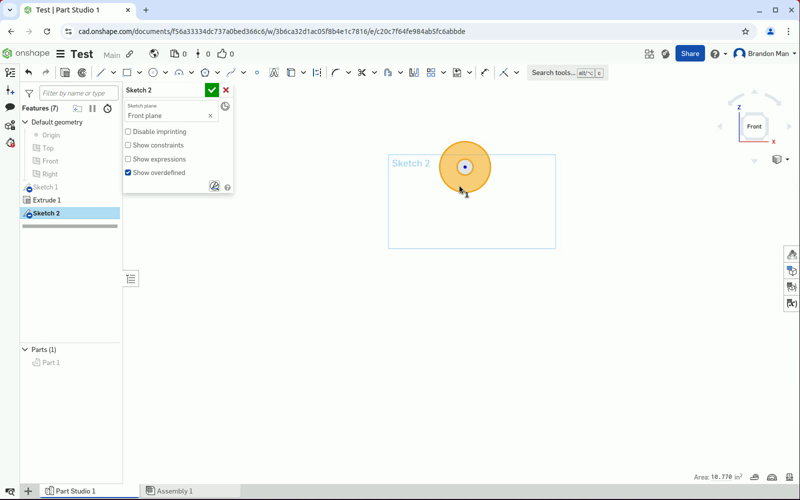
scroll(-6)
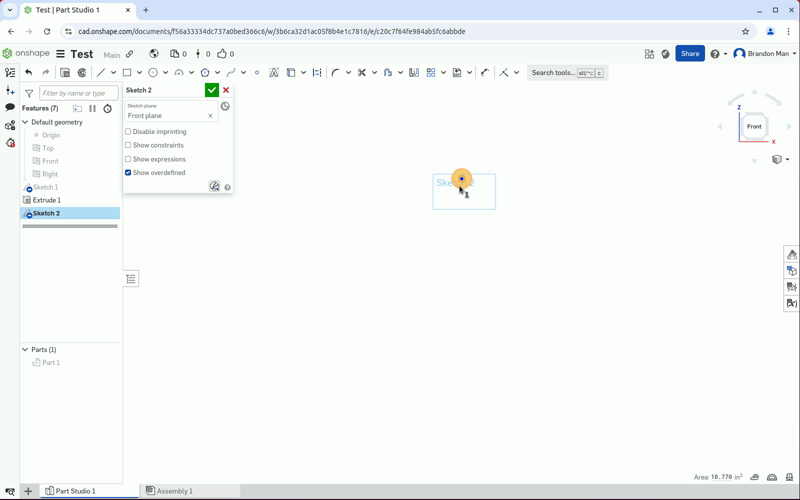
mouse_move(73, 352)
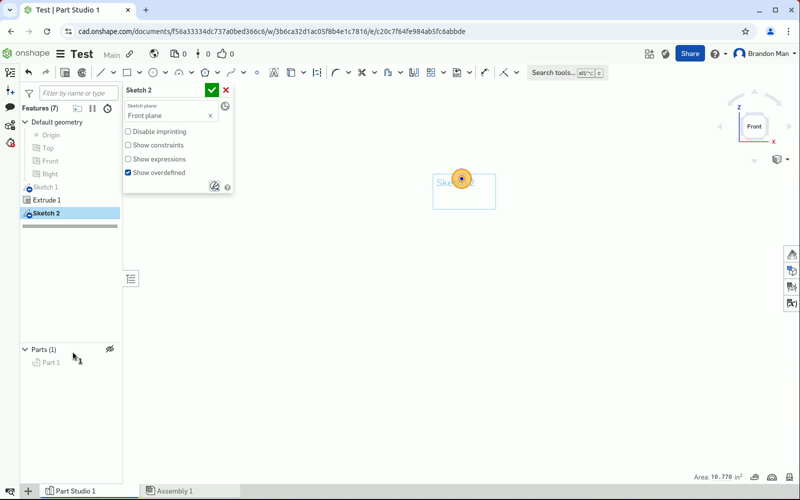
key(shift+y)
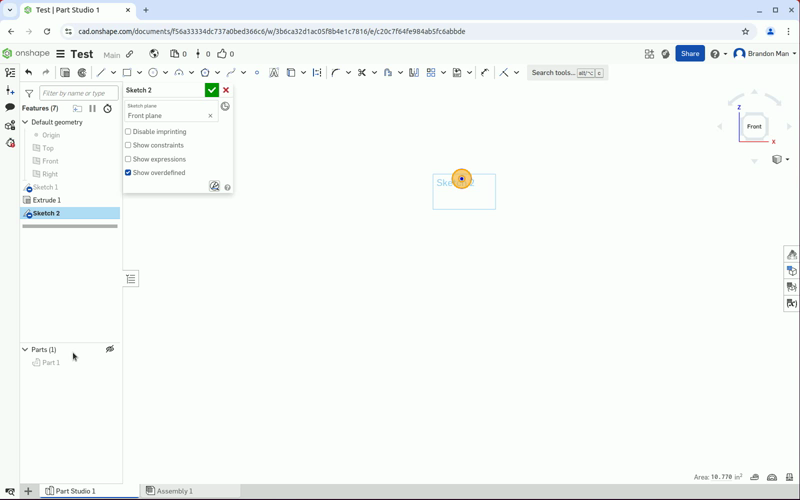
key(shift+e)
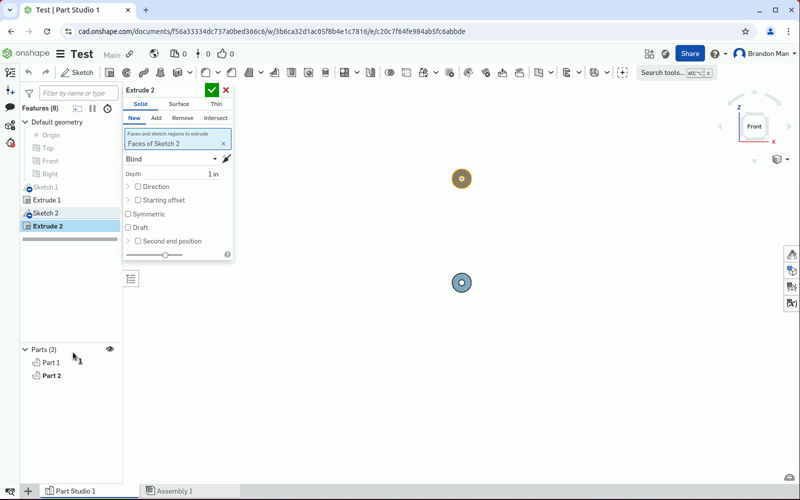
mouse_move(143, 106)
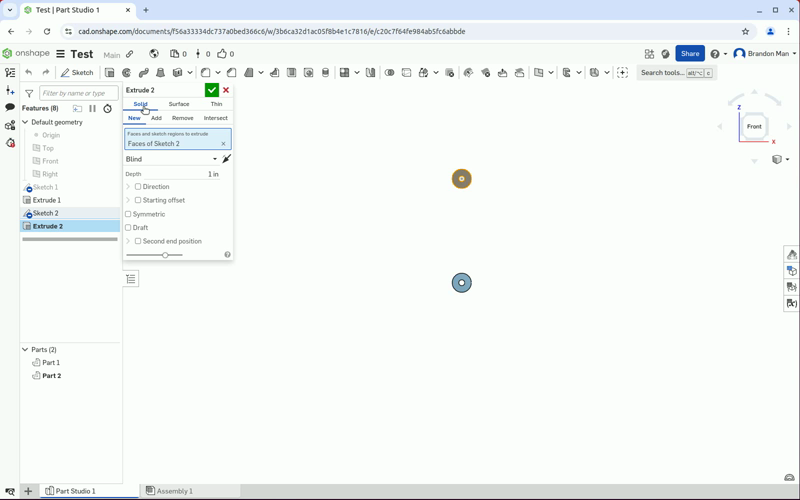
click(143, 106)
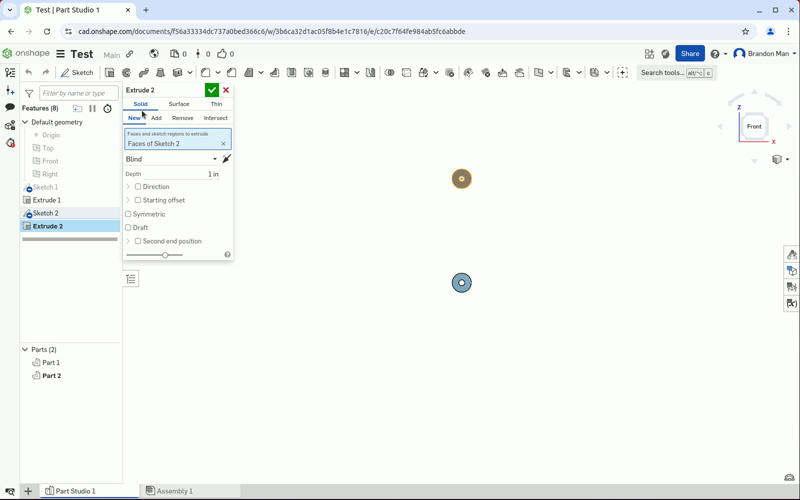
mouse_move(137, 120)
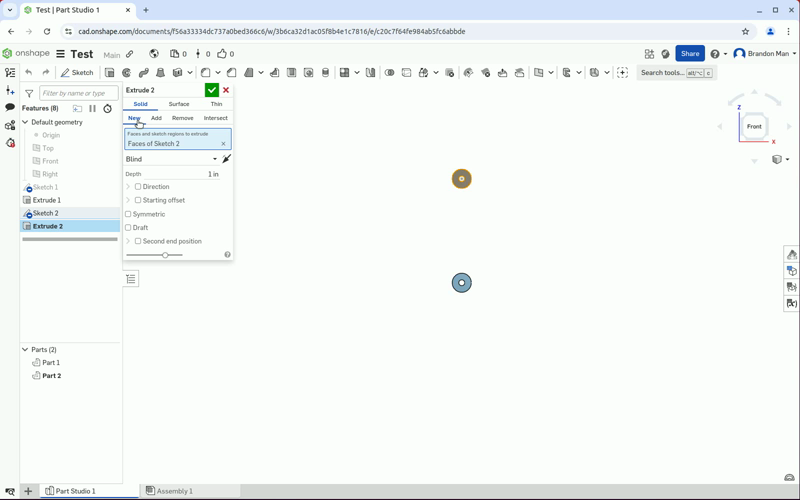
click(137, 120)
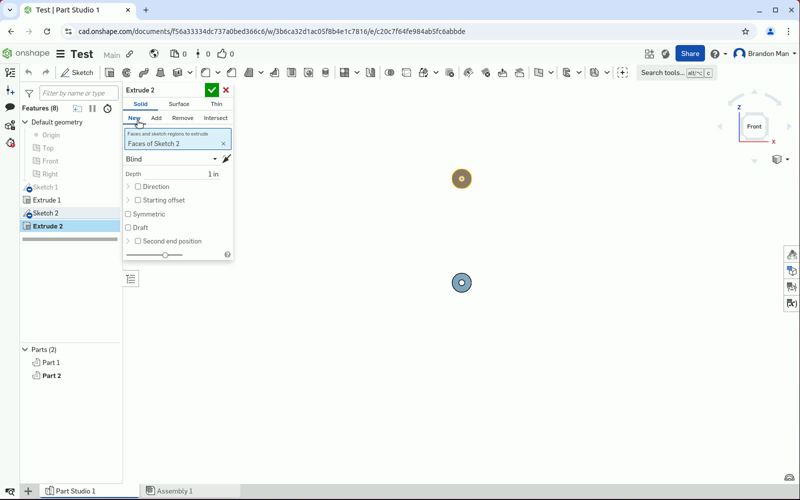
key(tab, 4)
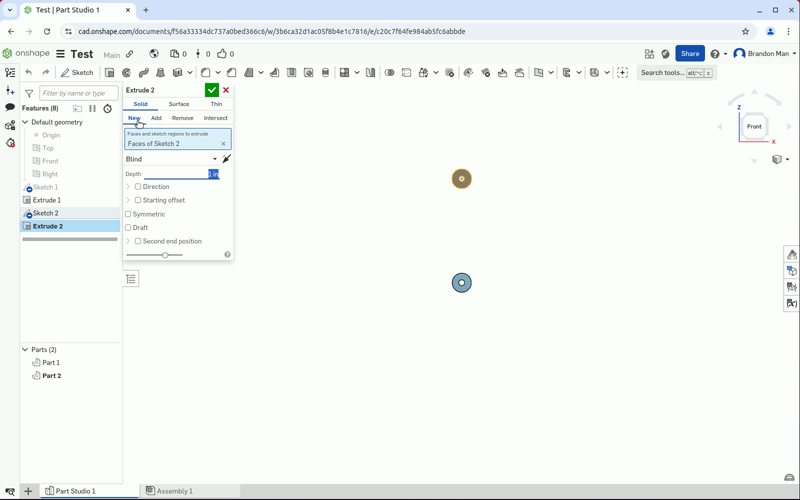
text(0.481)
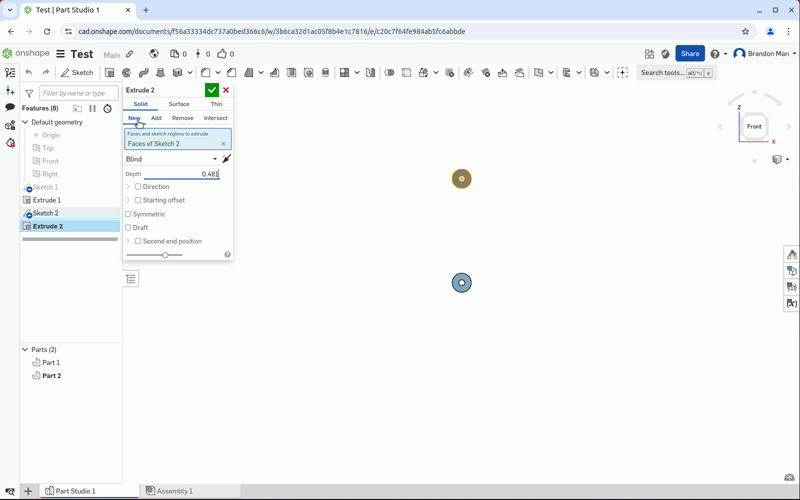
key(enter)
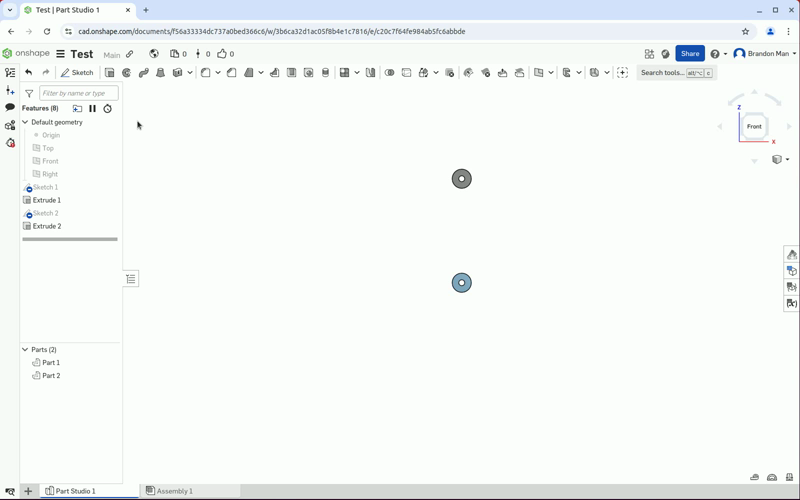
key(shift+h)
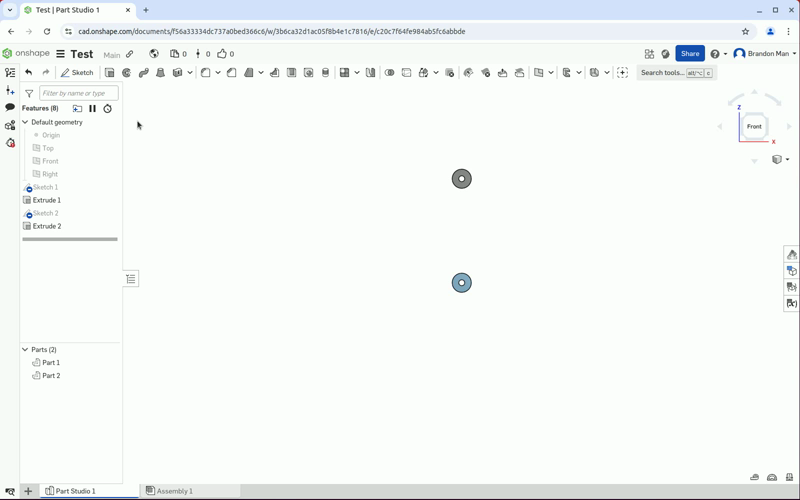
key(shift+h)
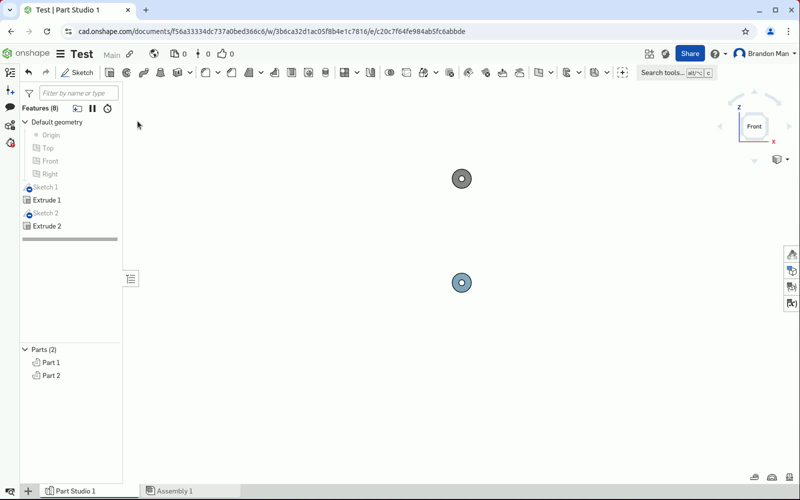
mouse_move(73, 189)
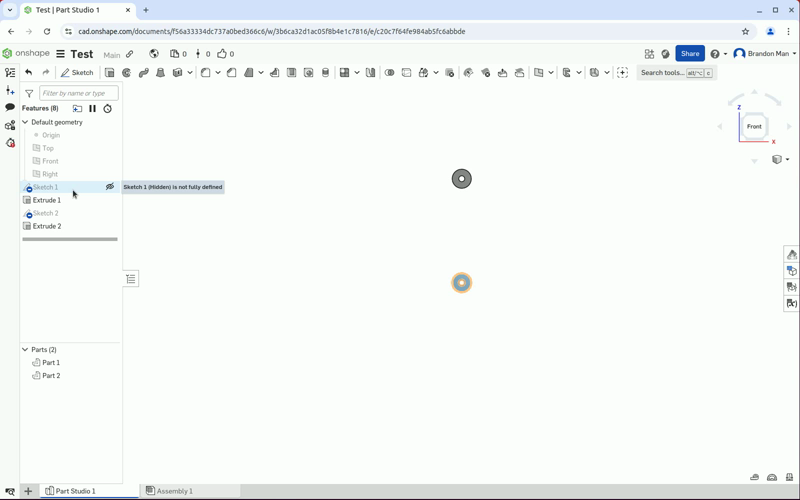
click(73, 189)
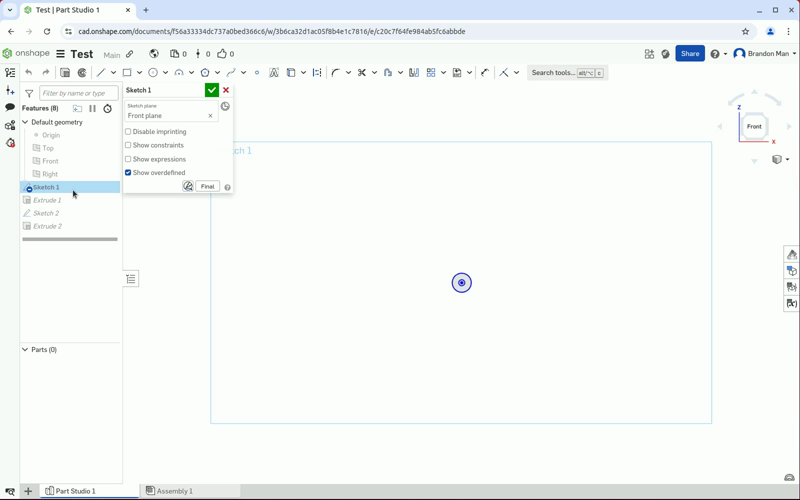
mouse_move(229, 92)
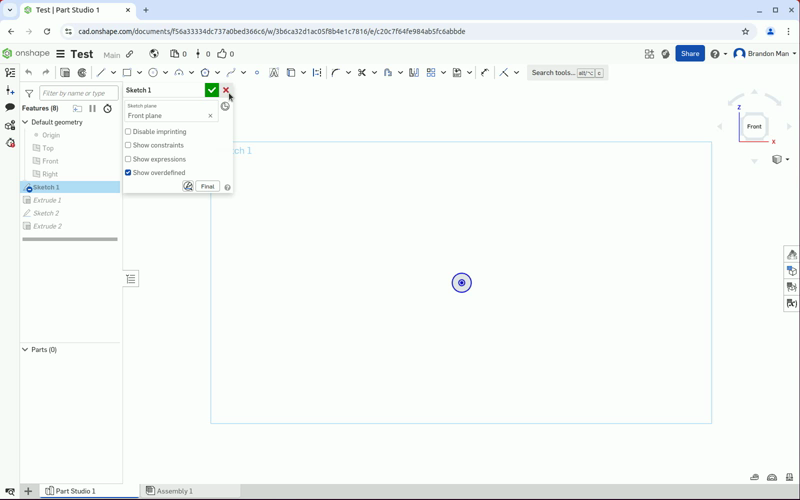
click(229, 92)
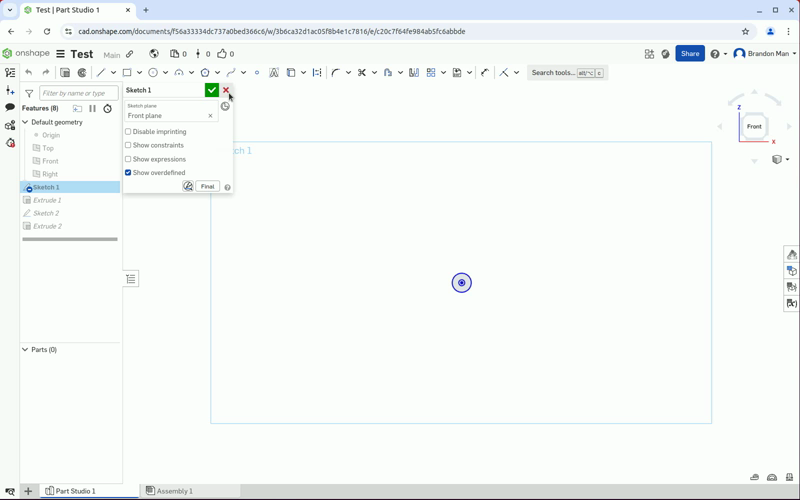
key(shift+s)
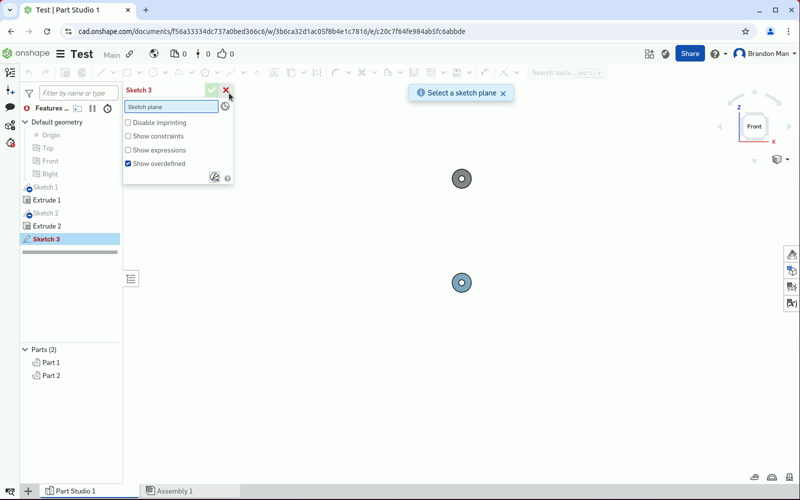
mouse_move(73, 163)
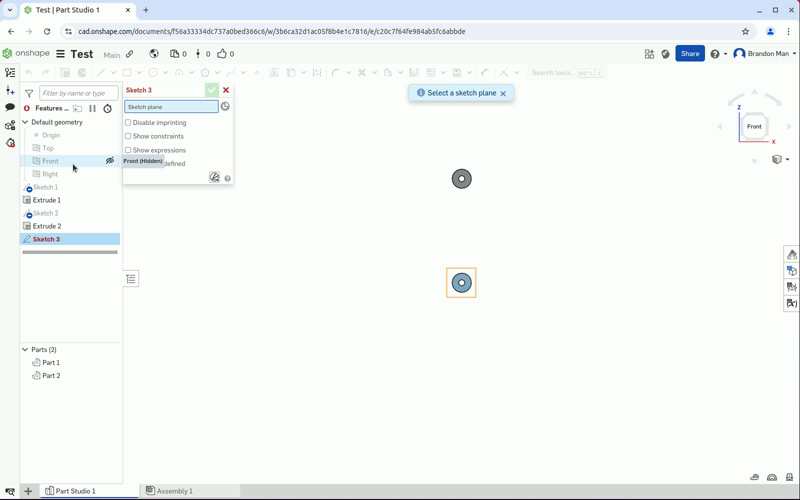
click(73, 163)
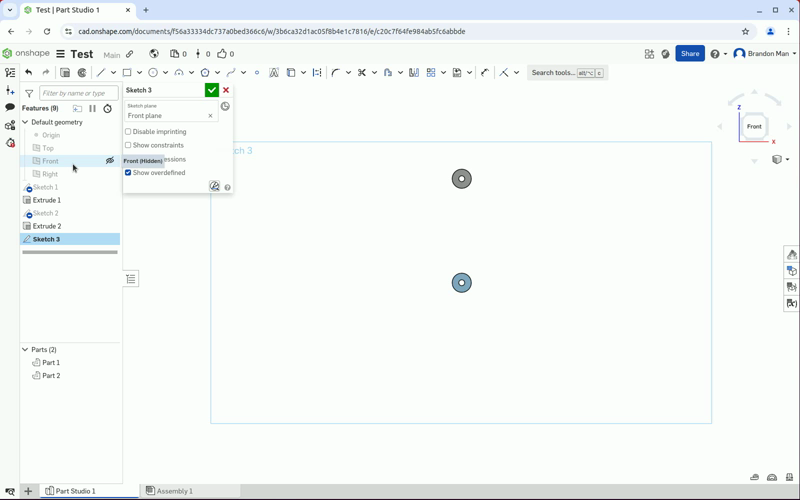
mouse_move(73, 352)
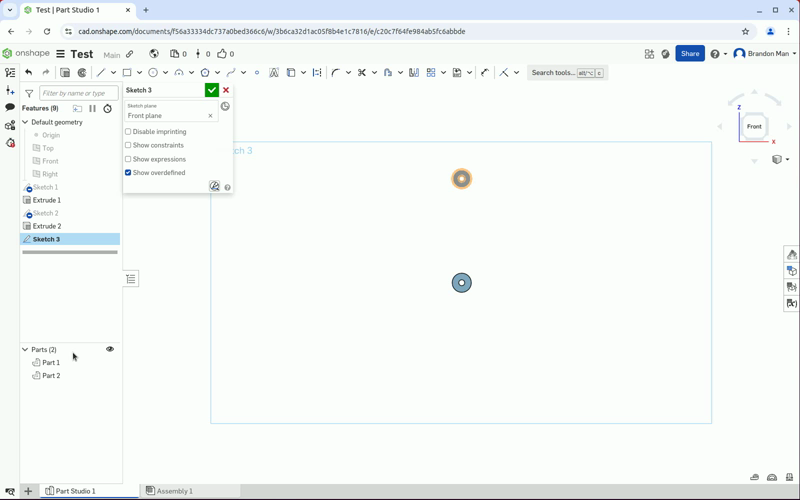
key(y)
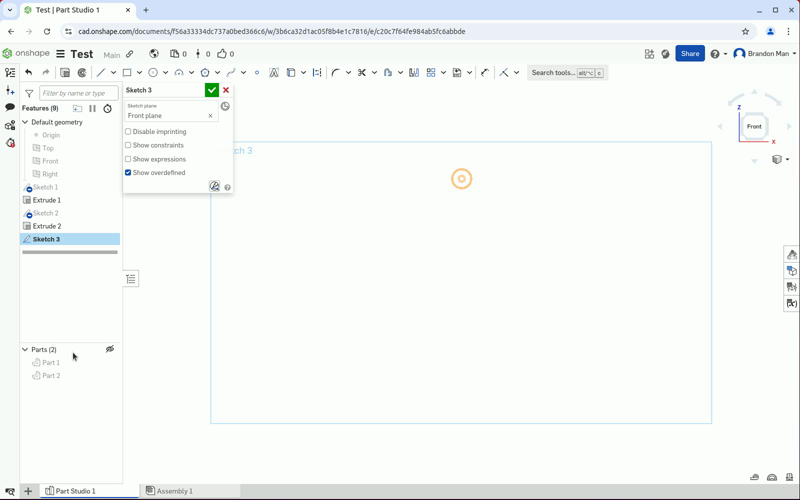
key(c)
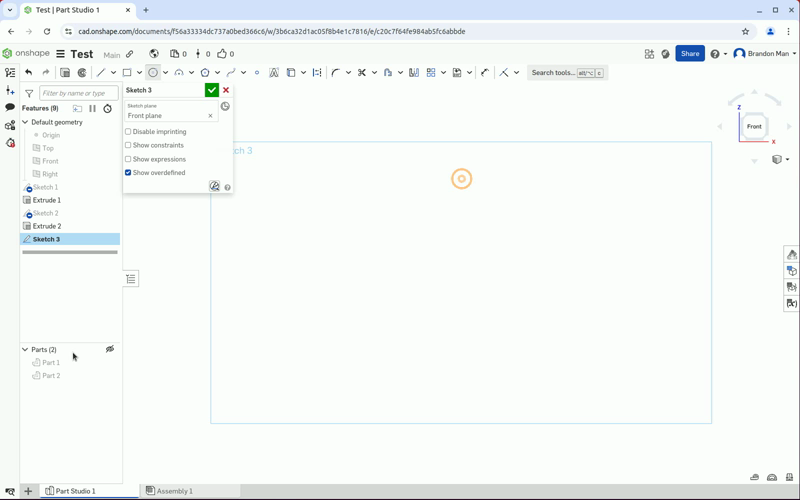
key_down(shift)
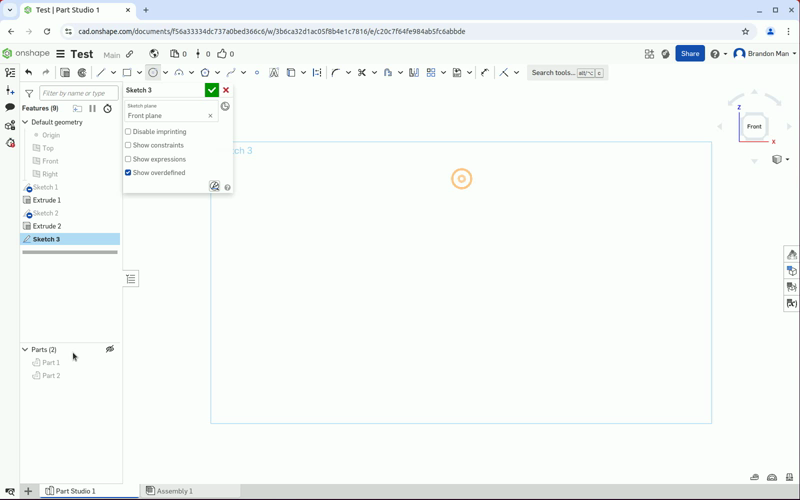
mouse_move(501, 282)
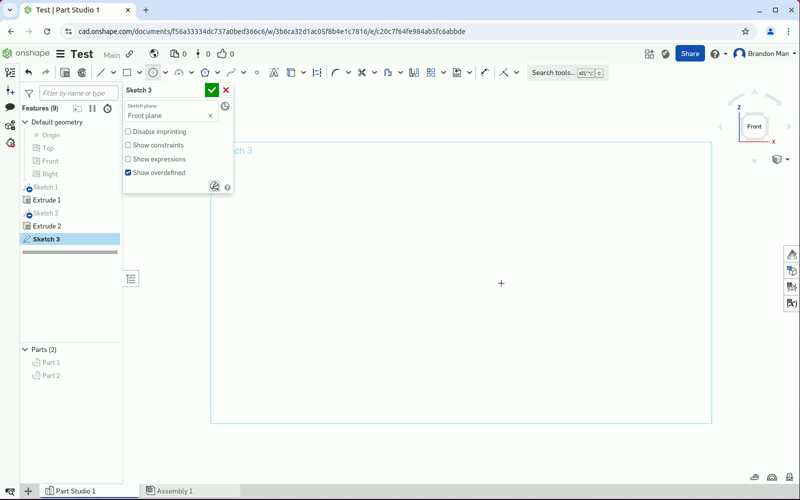
click(501, 282)
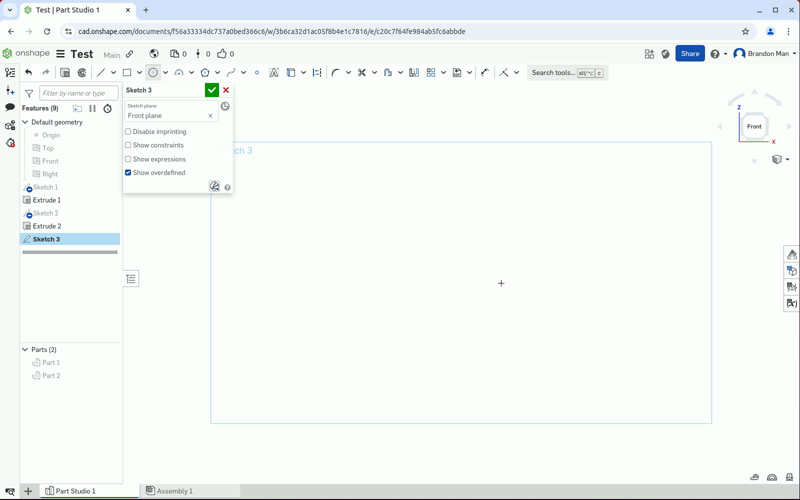
key_up(shift)
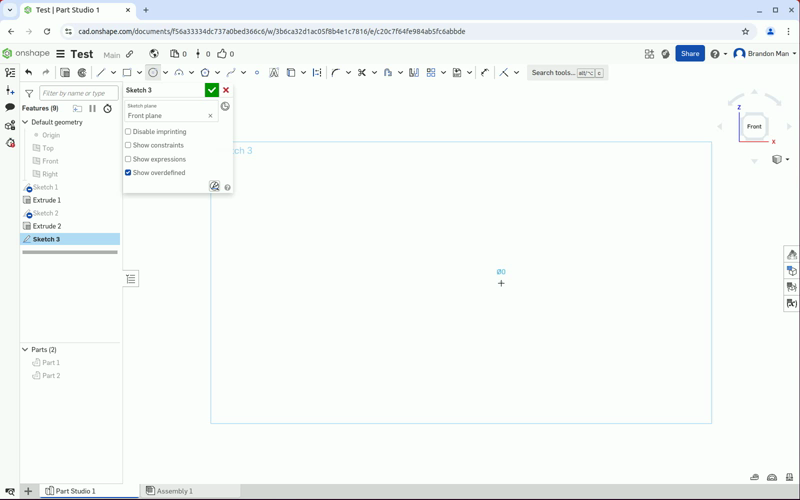
mouse_move(508, 282)
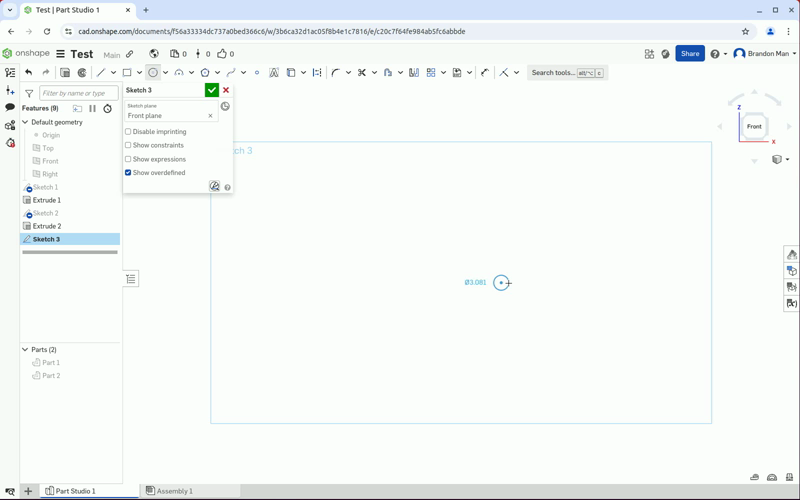
click(508, 282)
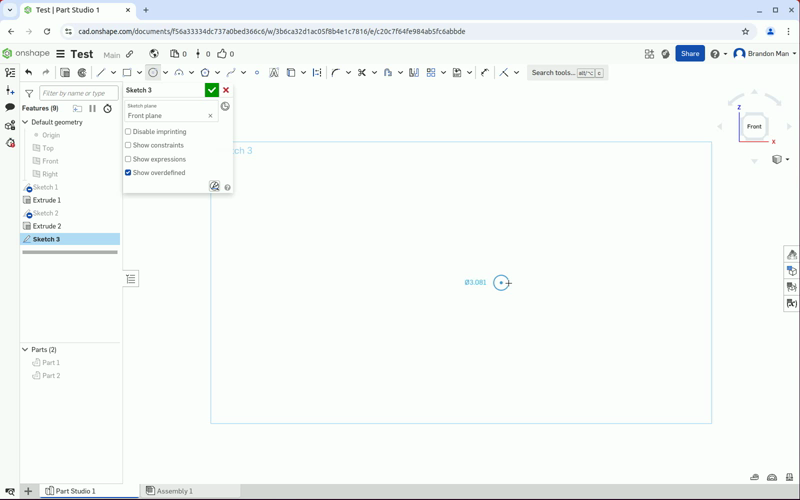
key(esc)
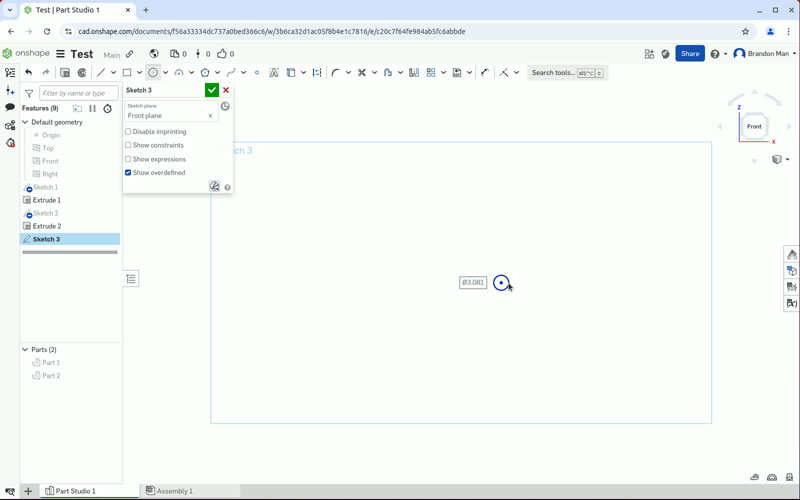
key(c)
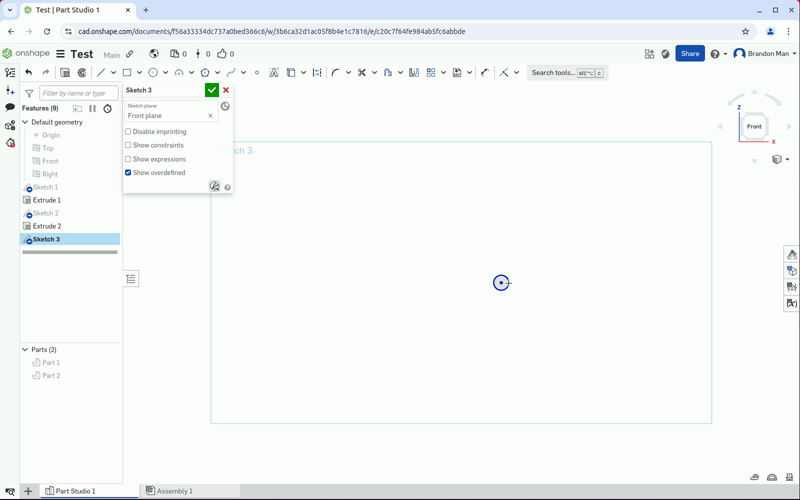
key_down(shift)
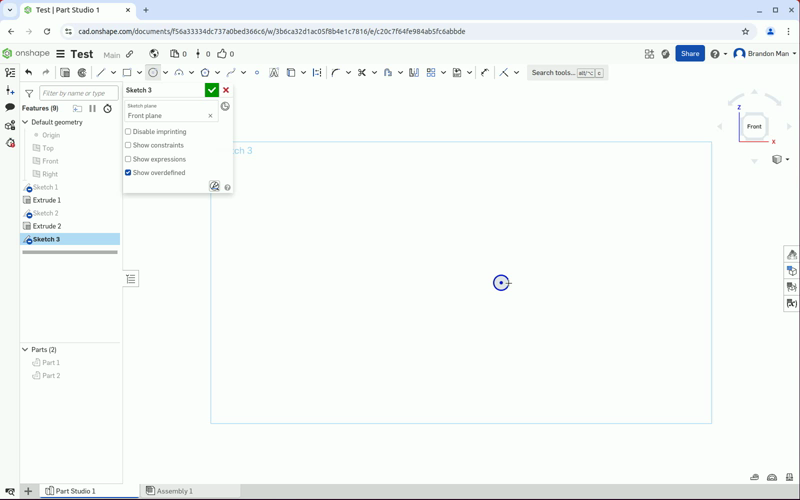
mouse_move(501, 282)
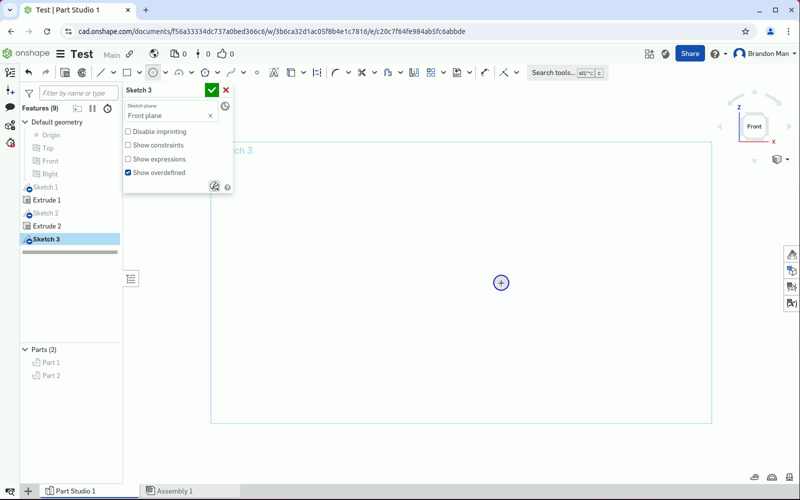
click(501, 282)
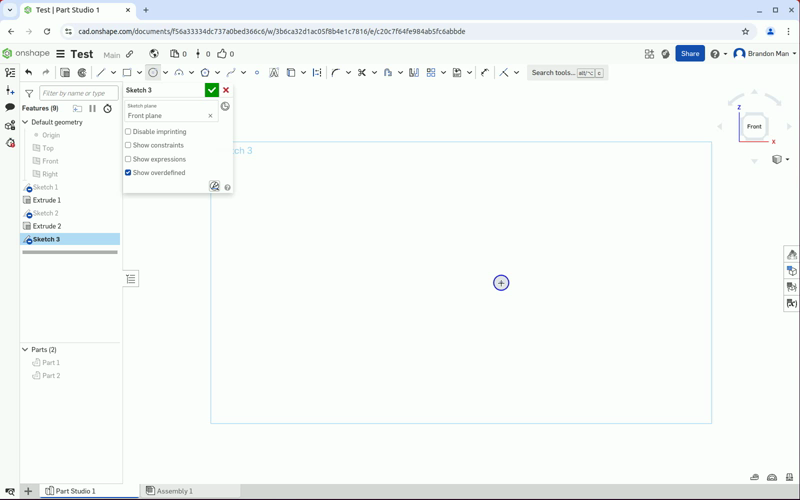
key_up(shift)
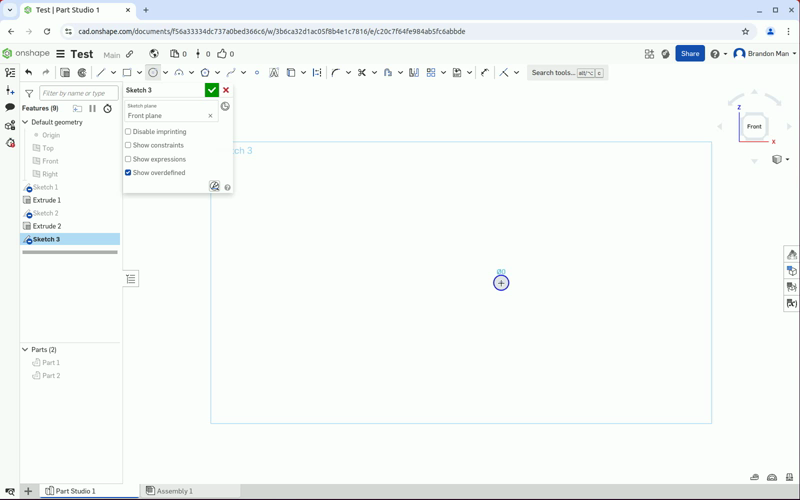
mouse_move(504, 282)
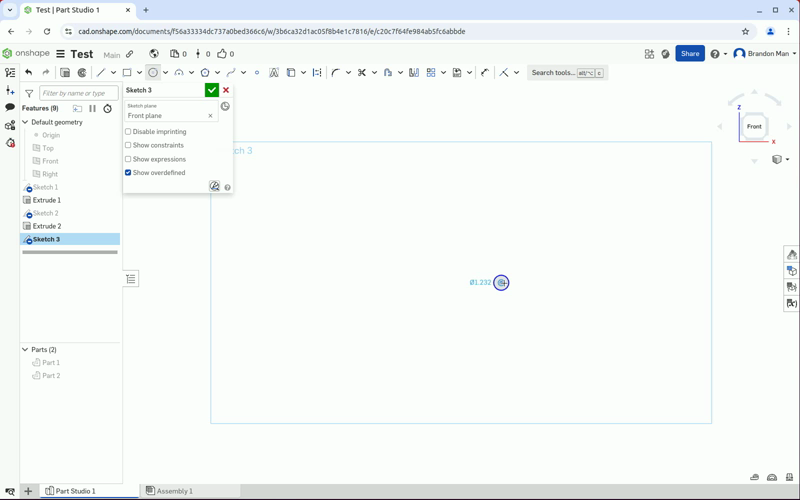
scroll(6)
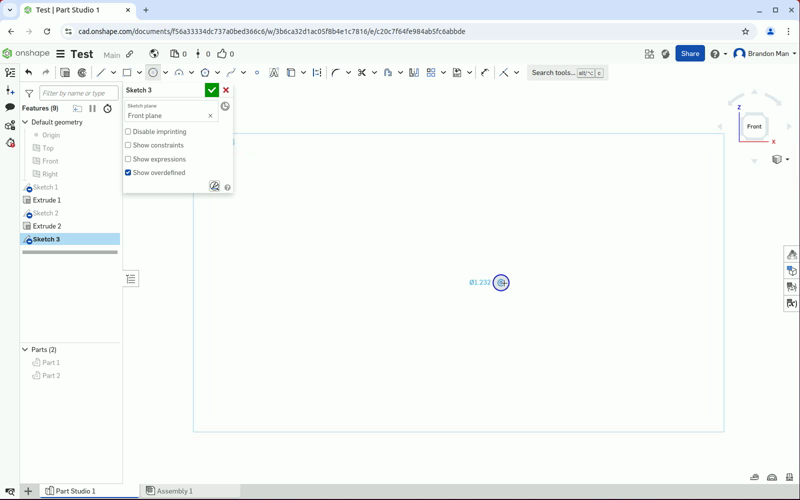
scroll(6)
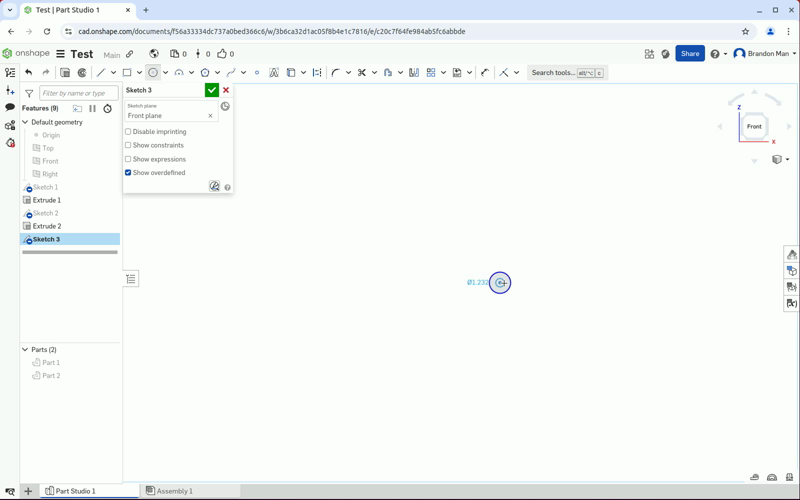
scroll(6)
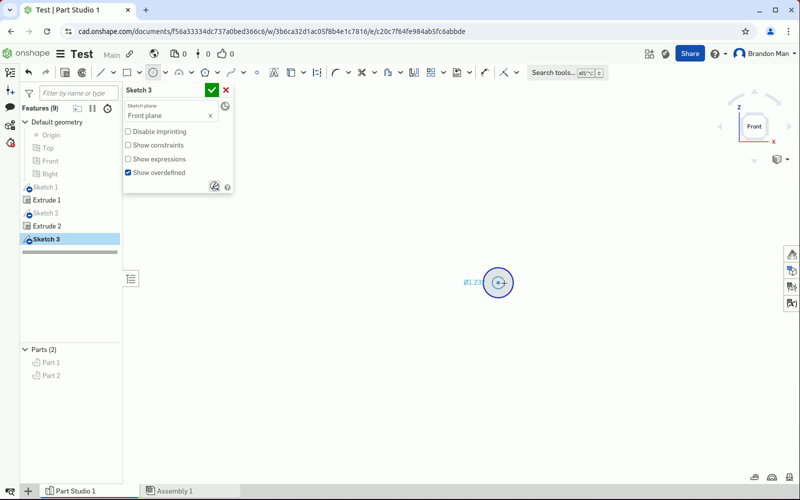
scroll(6)
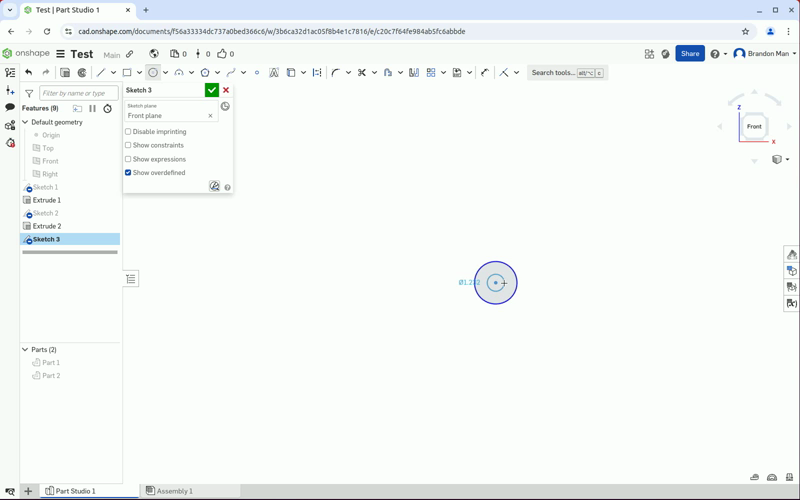
scroll(6)
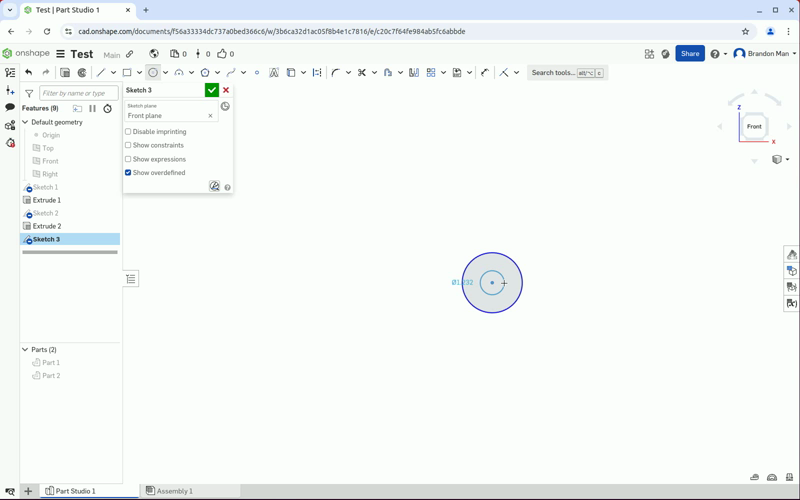
scroll(6)
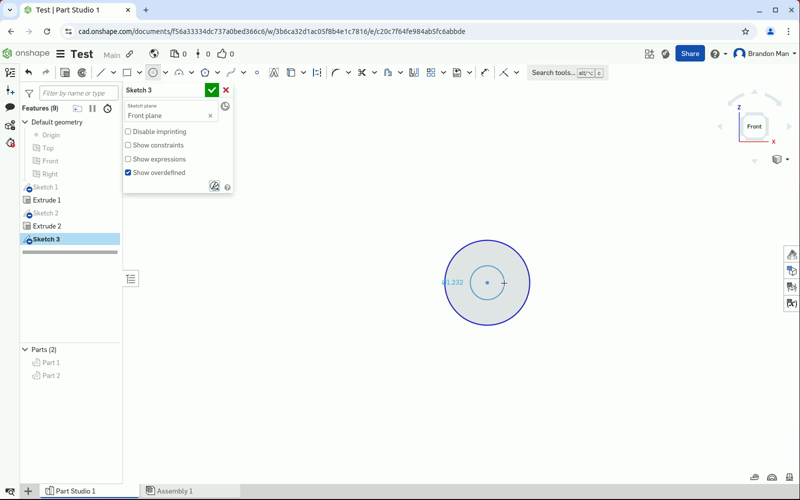
scroll(6)
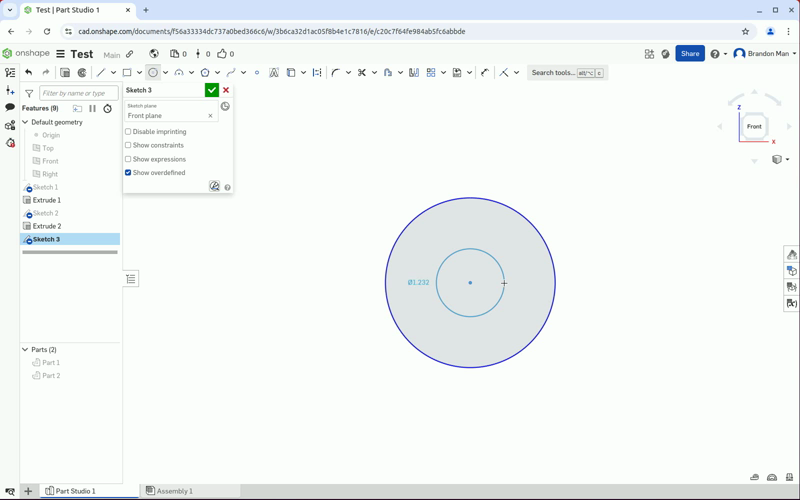
click(504, 282)
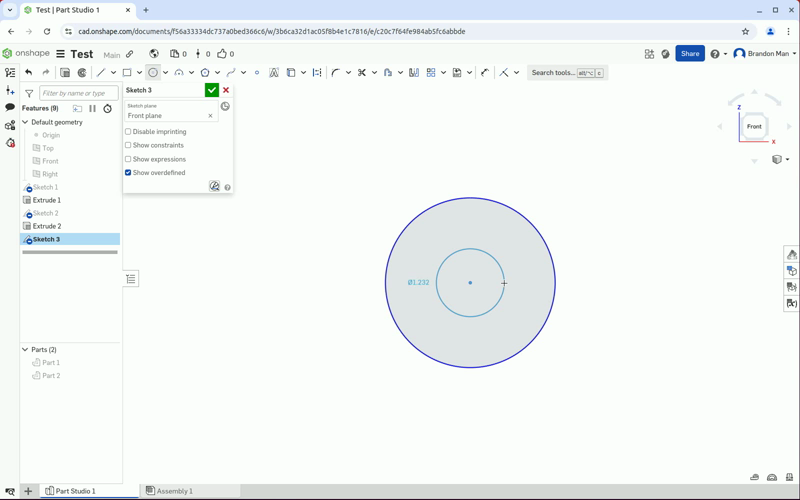
scroll(-6)
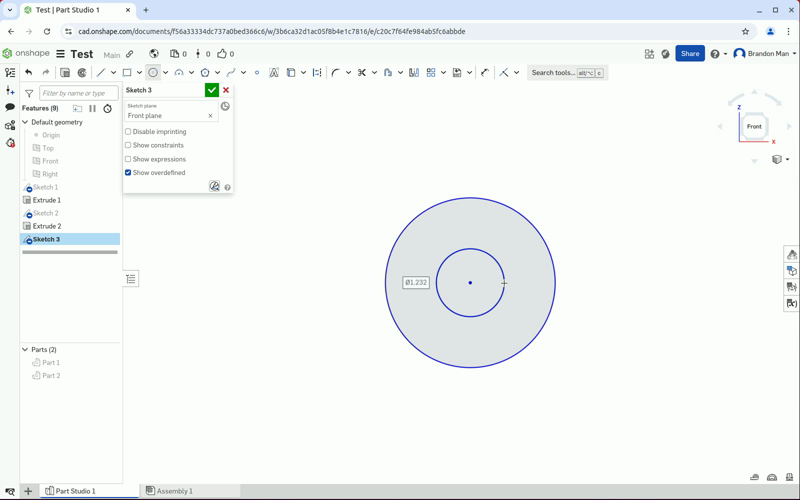
scroll(-6)
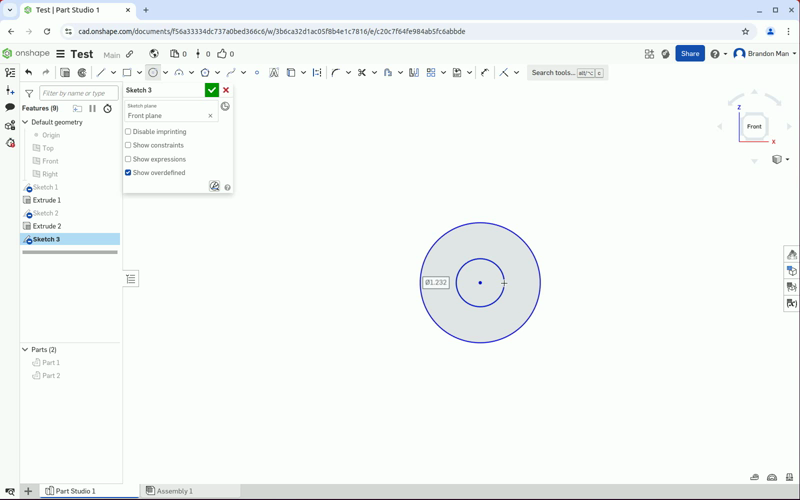
scroll(-6)
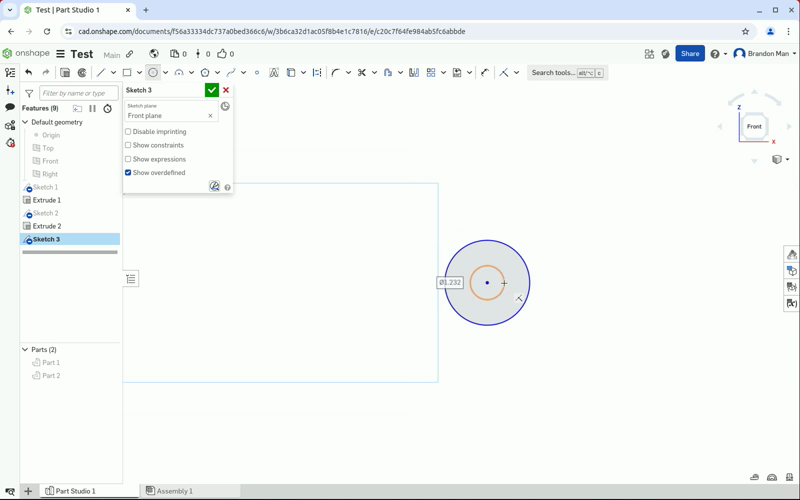
scroll(-6)
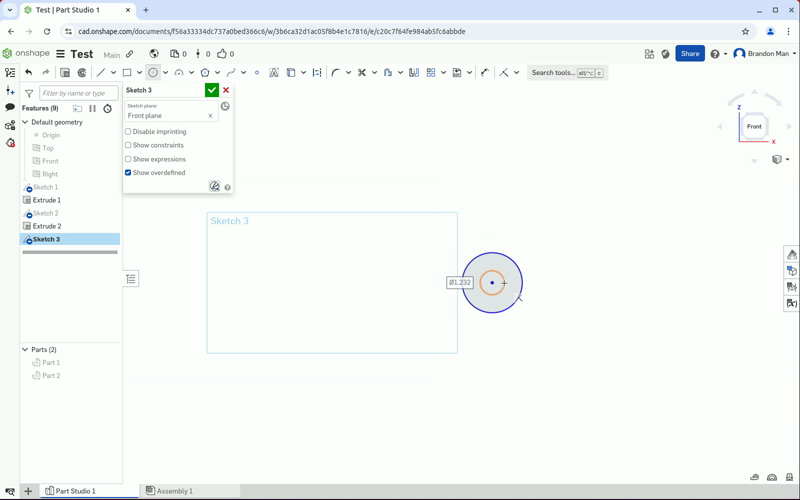
scroll(-6)
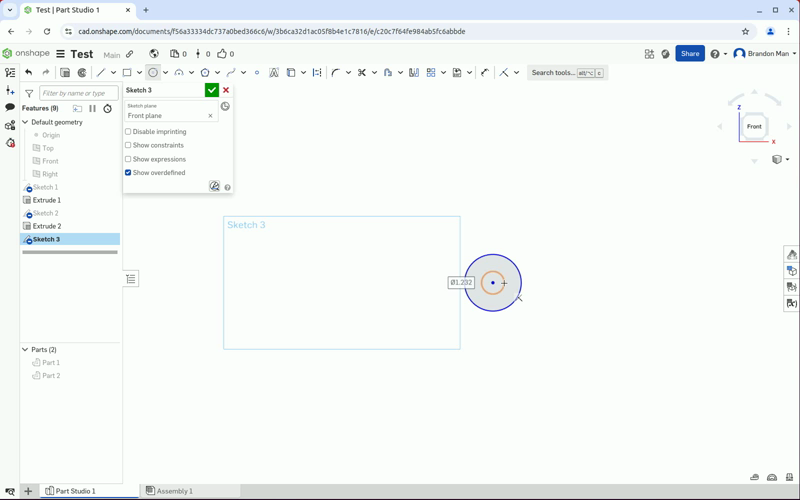
scroll(-6)
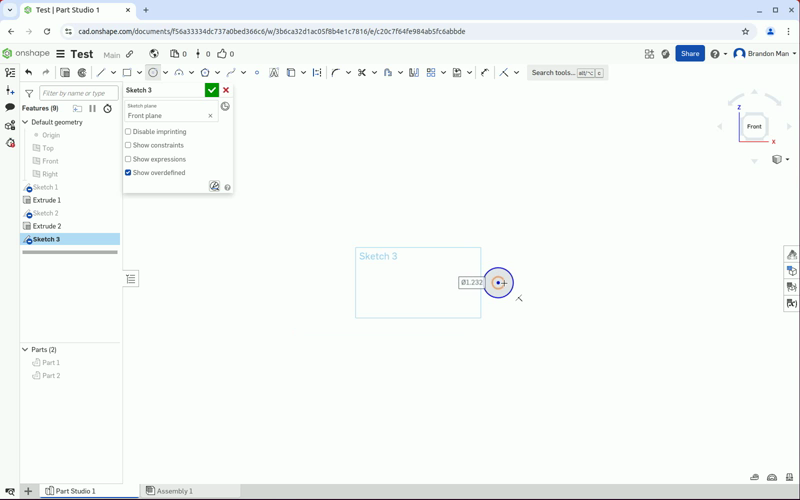
scroll(-6)
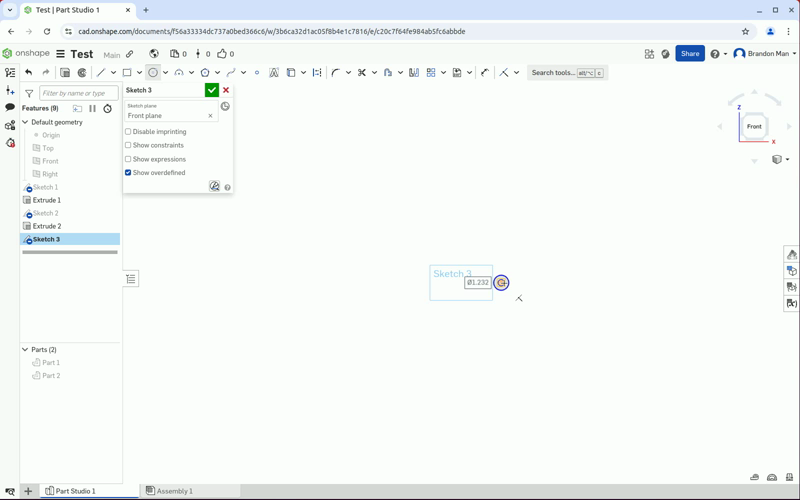
key(esc)
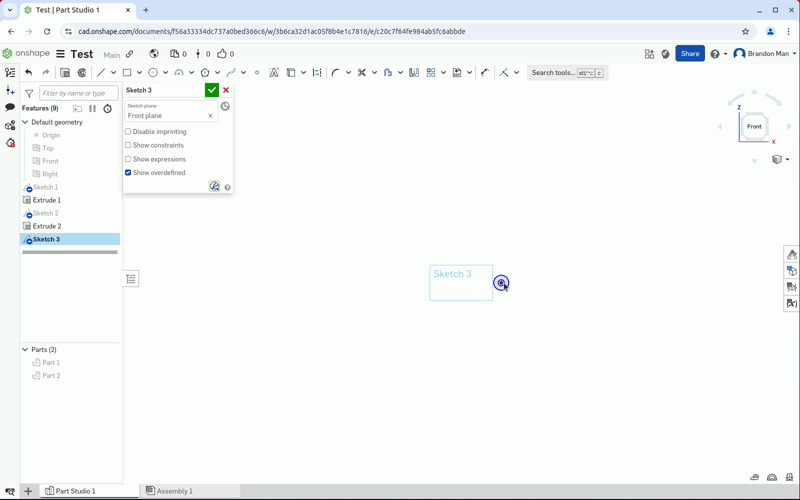
mouse_move(494, 282)
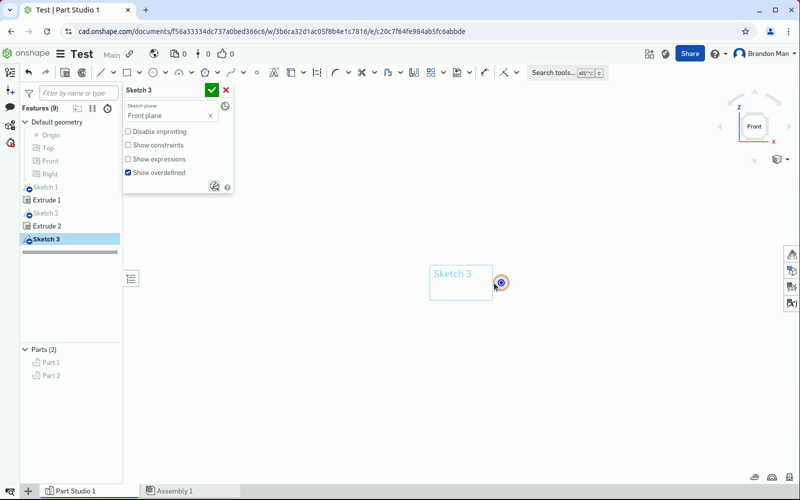
scroll(6)
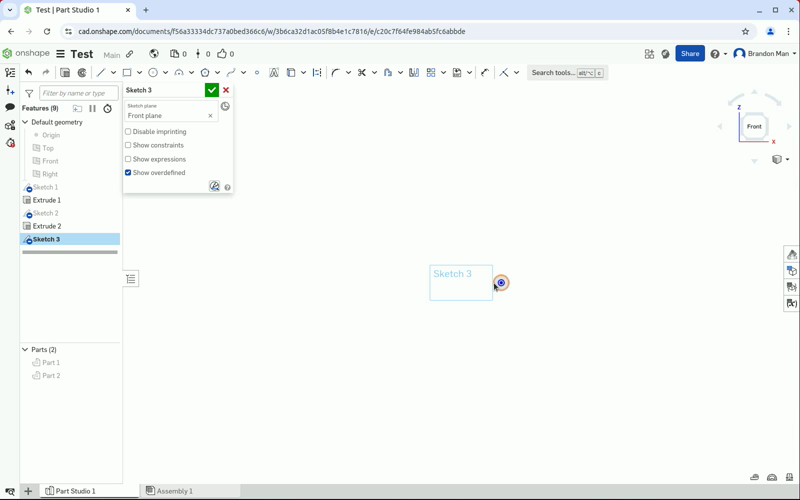
scroll(6)
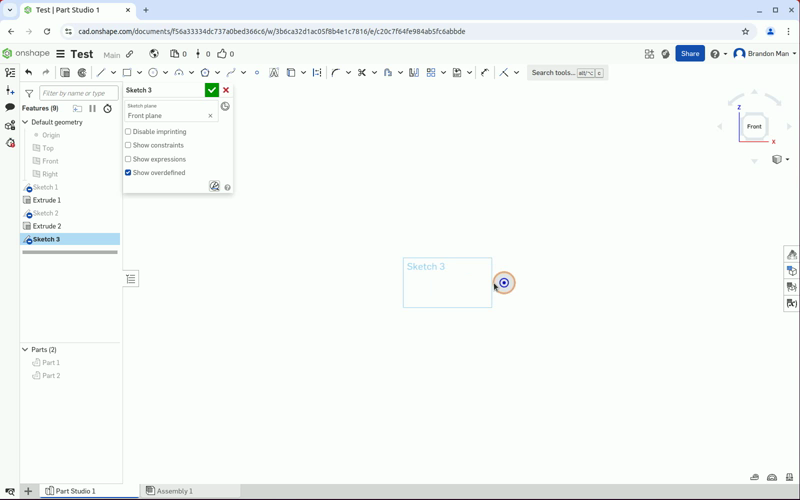
scroll(6)
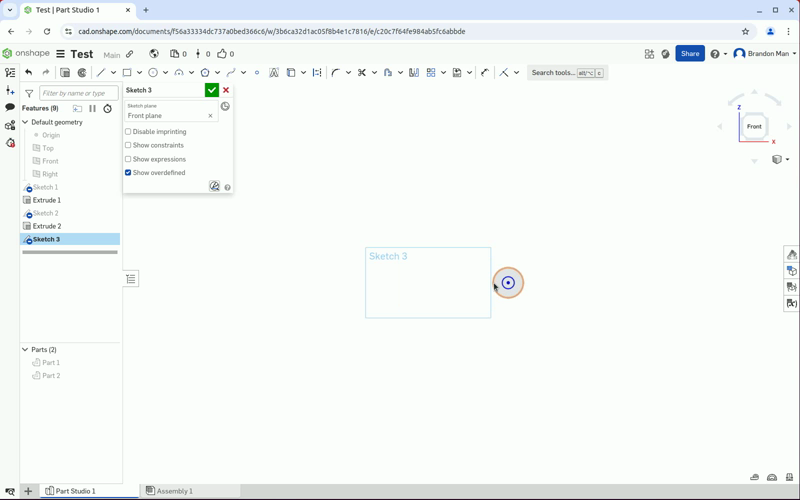
scroll(6)
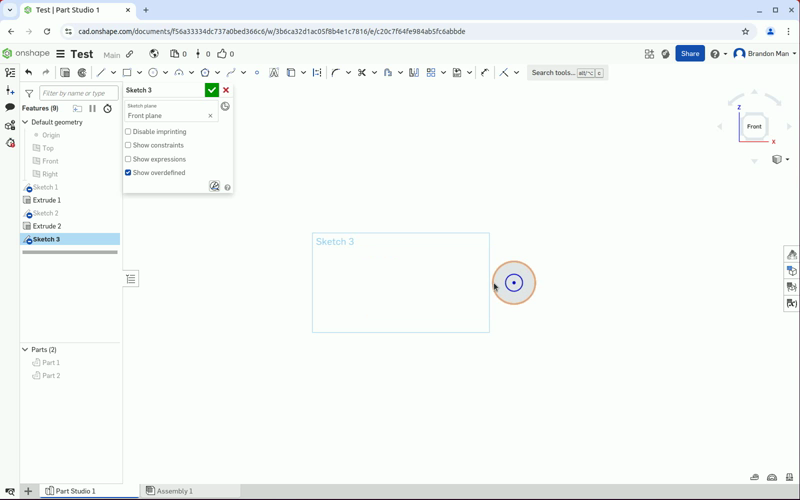
scroll(6)
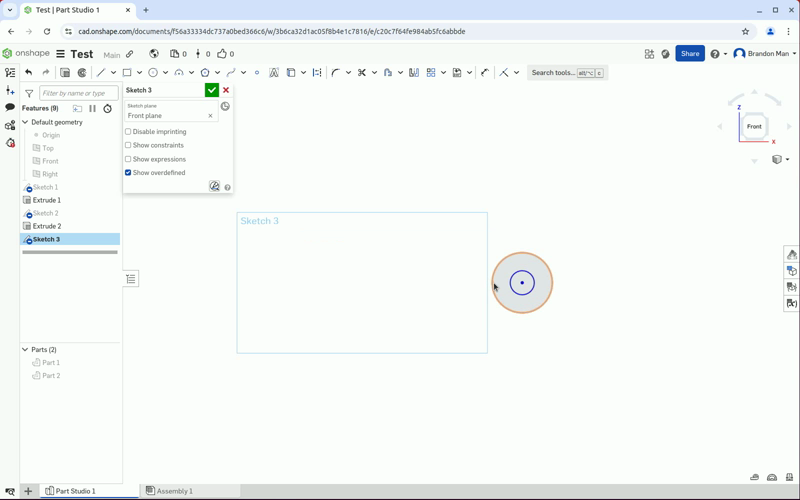
scroll(6)
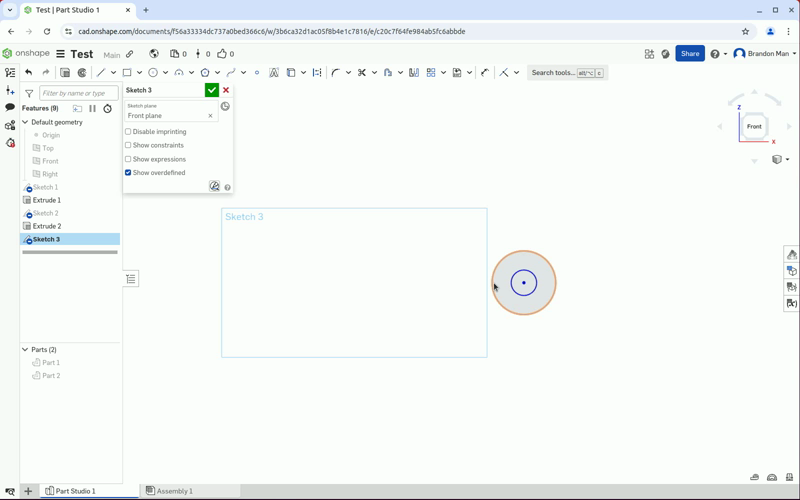
scroll(6)
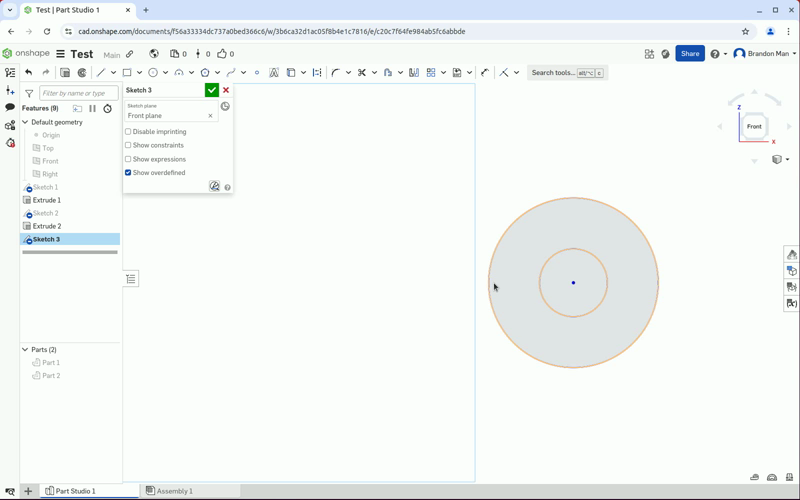
click(494, 282)
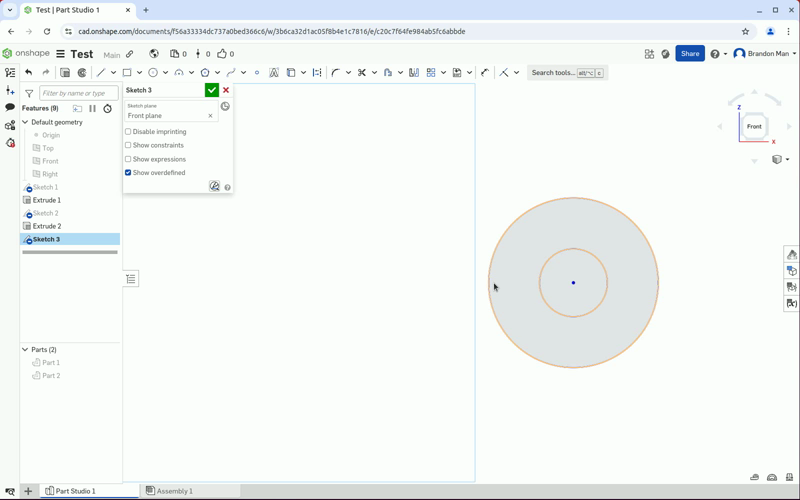
scroll(-6)
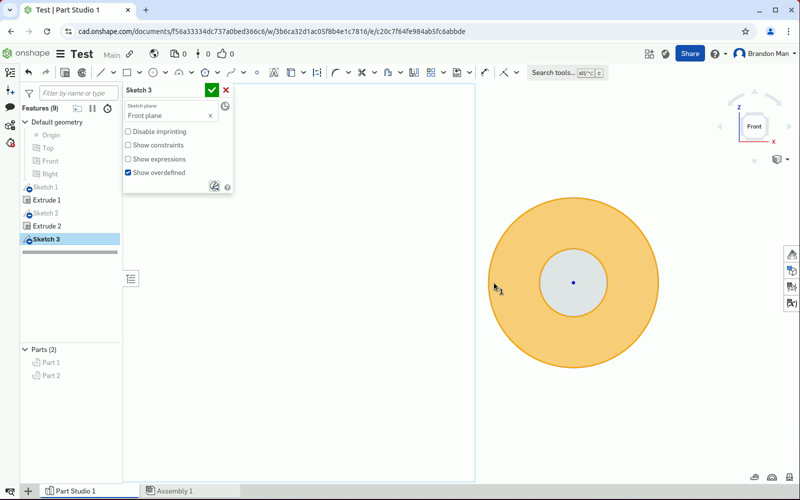
scroll(-6)
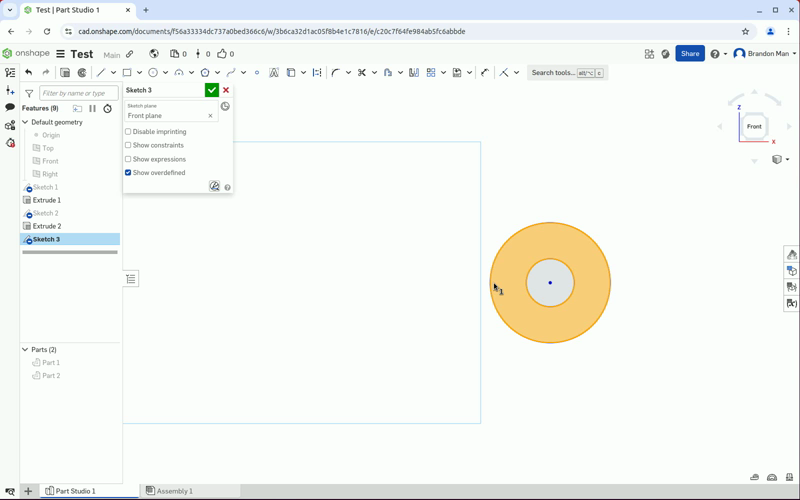
scroll(-6)
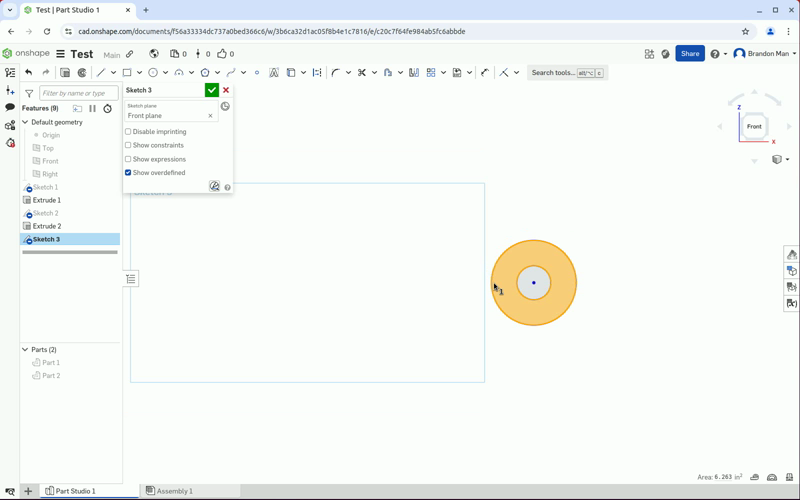
scroll(-6)
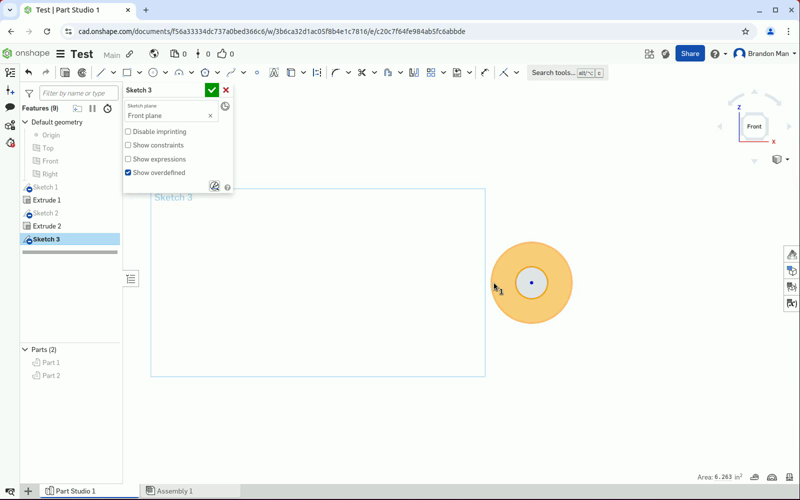
scroll(-6)
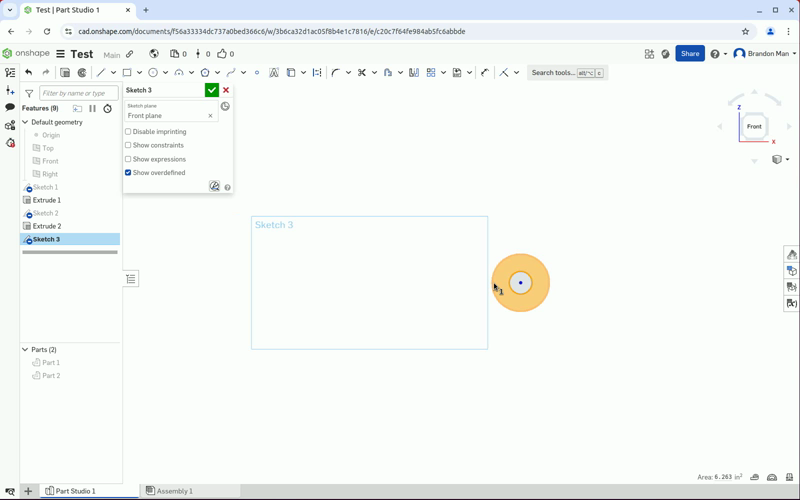
scroll(-6)
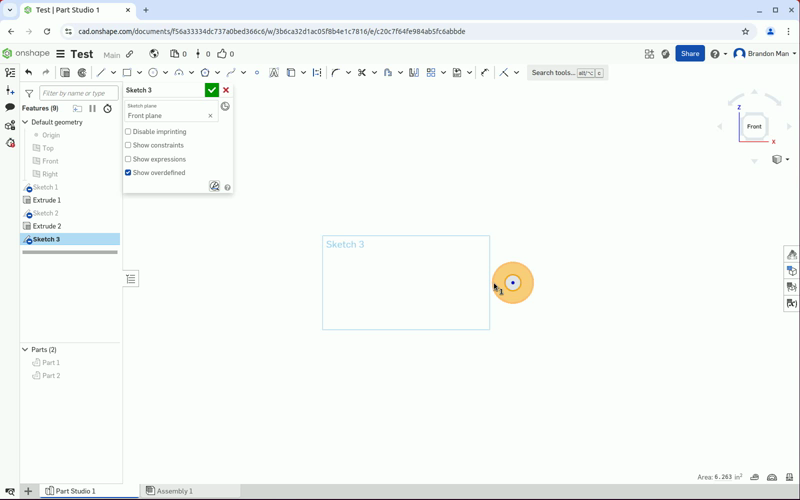
scroll(-6)
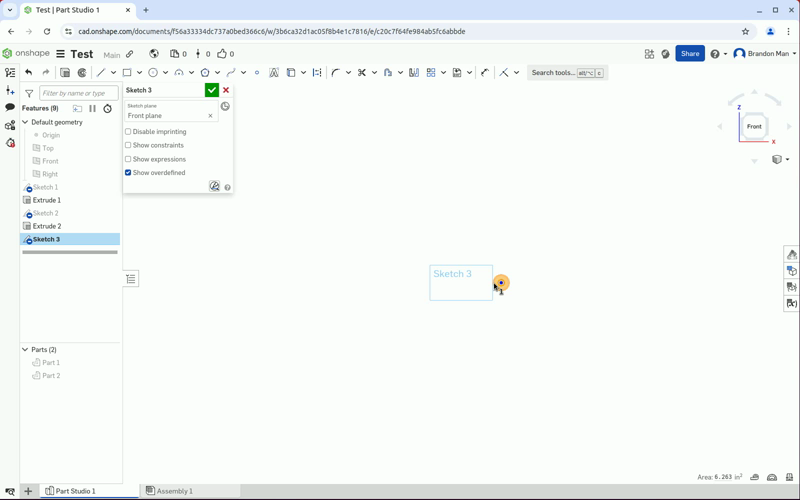
mouse_move(73, 352)
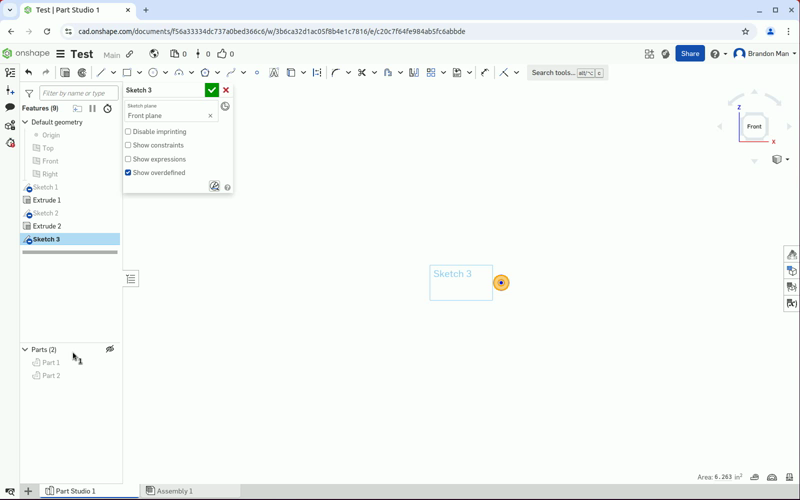
key(shift+y)
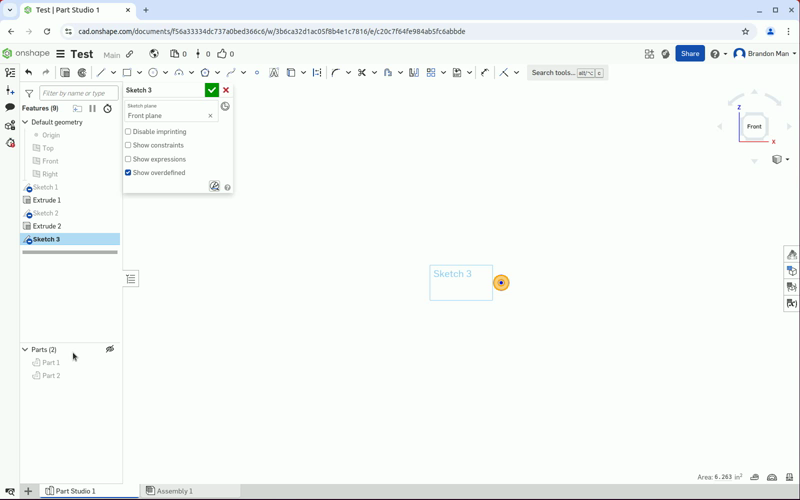
key(shift+e)
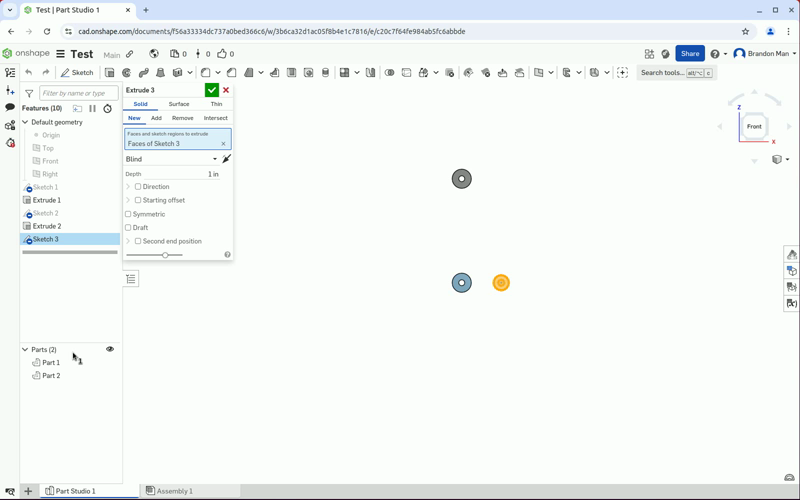
mouse_move(143, 106)
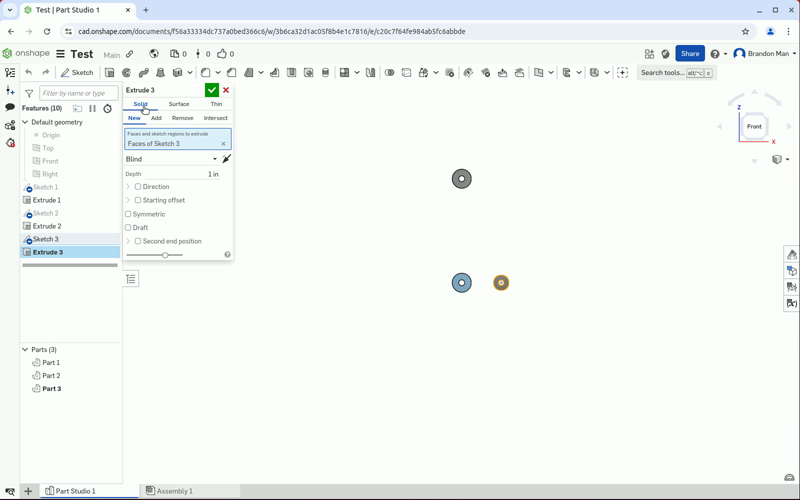
click(143, 106)
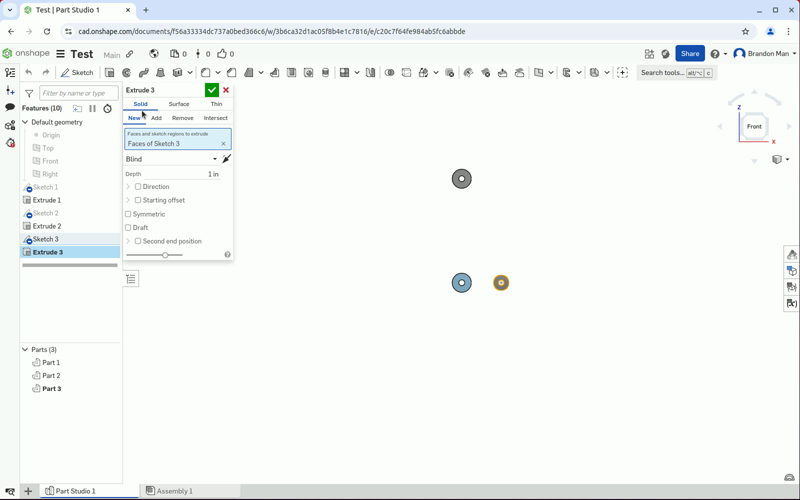
mouse_move(137, 120)
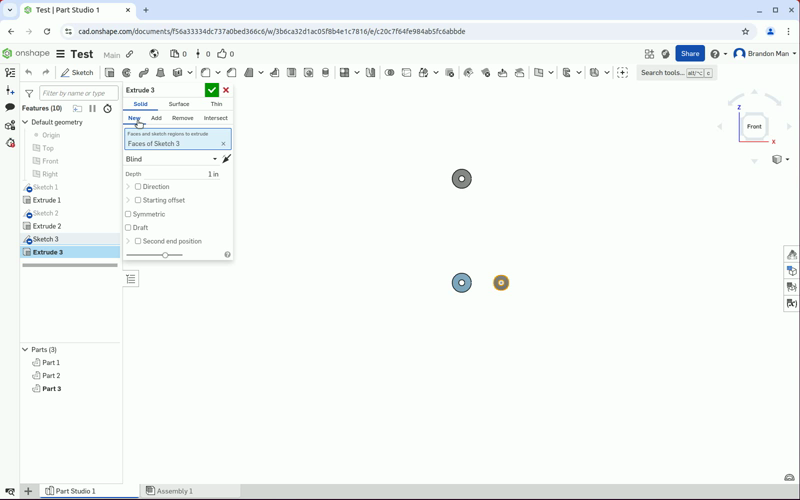
click(137, 120)
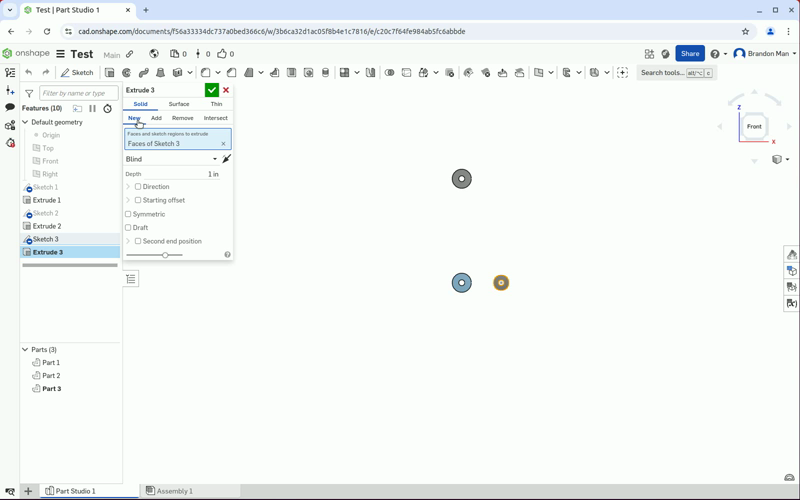
key(tab, 4)
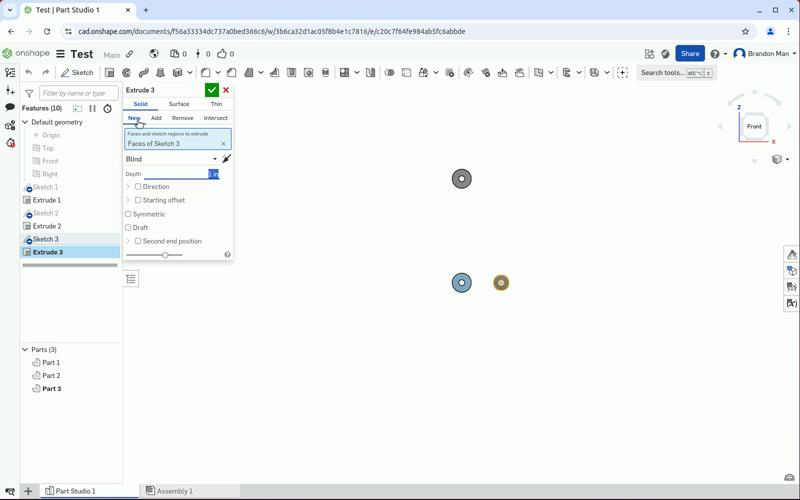
text(0.481)
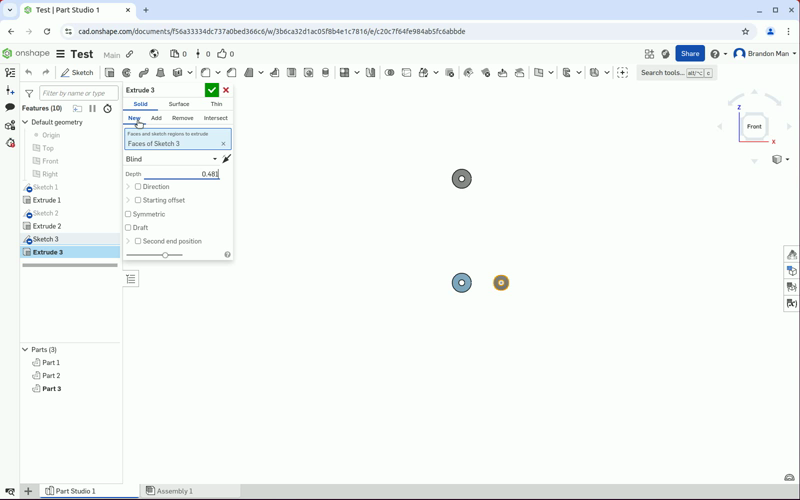
key(enter)
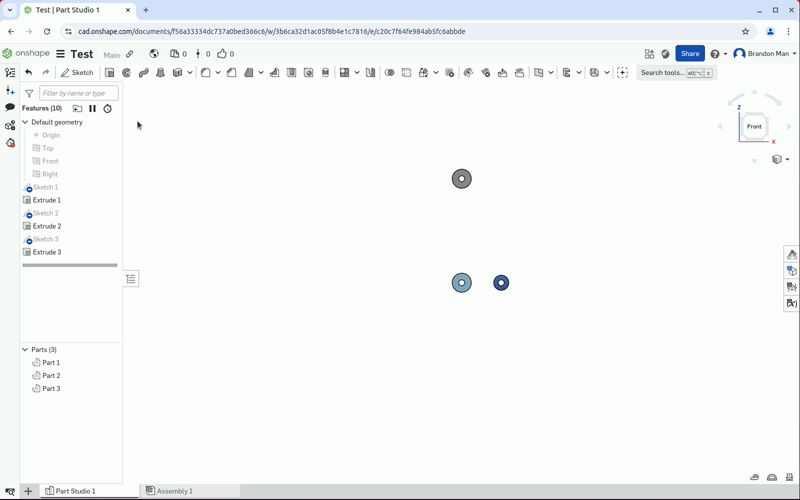
key(shift+h)
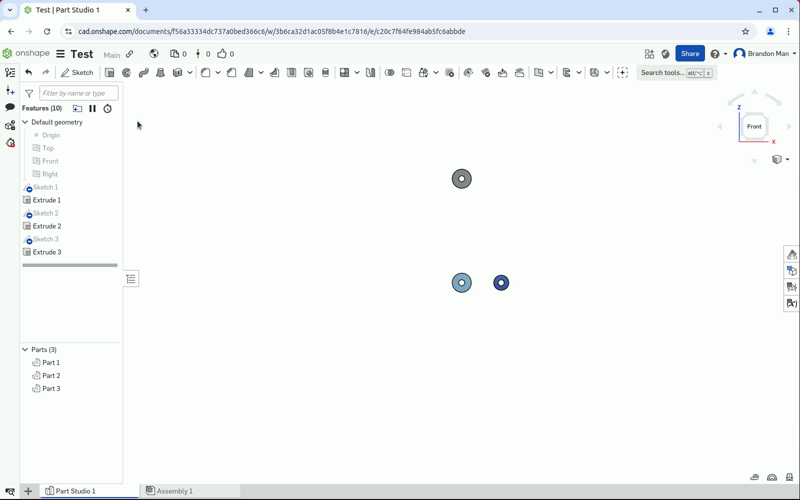
key(shift+h)
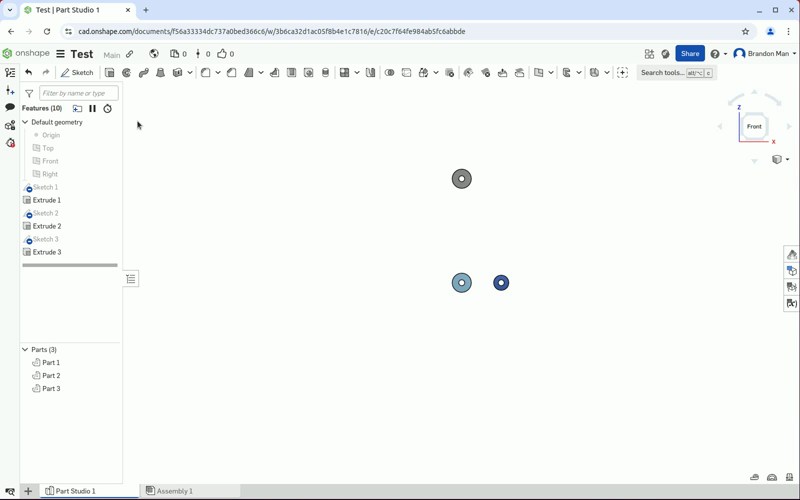
mouse_move(73, 189)
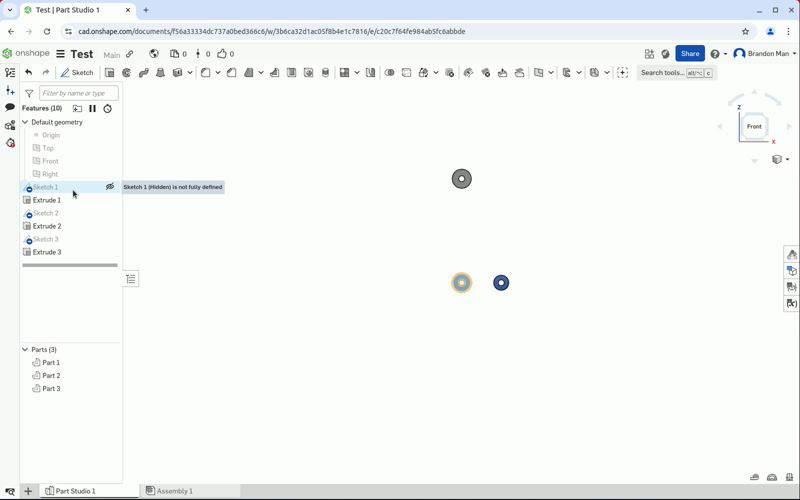
click(73, 189)
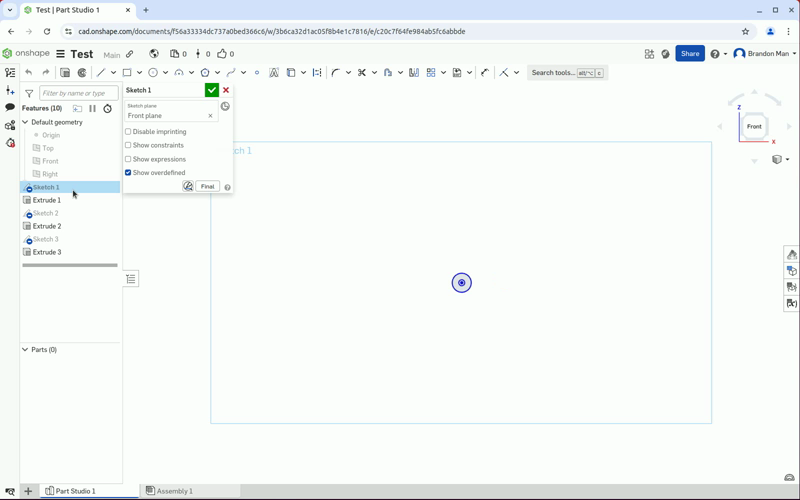
mouse_move(229, 92)
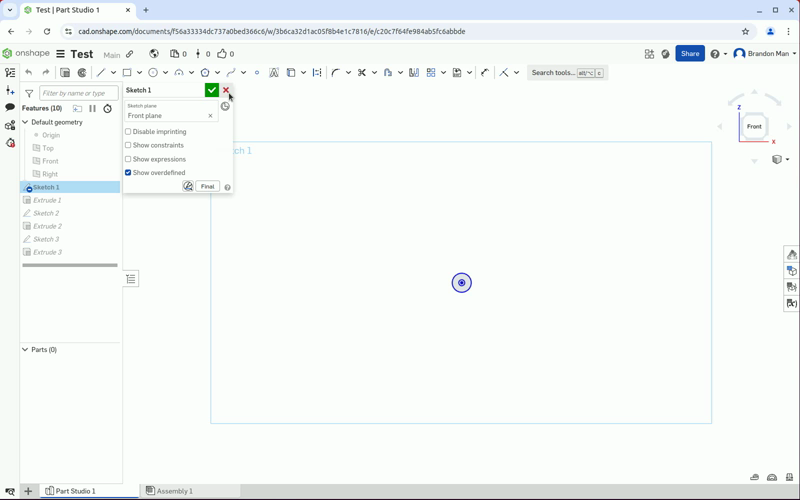
click(229, 92)
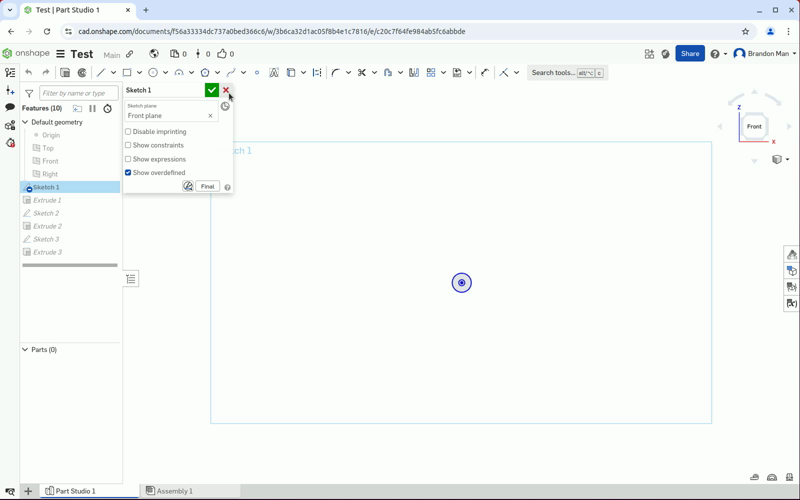
key(shift+s)
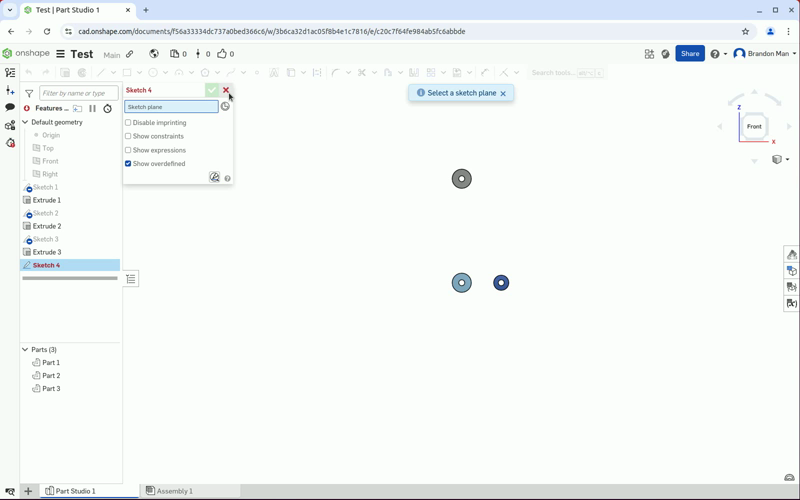
mouse_move(73, 163)
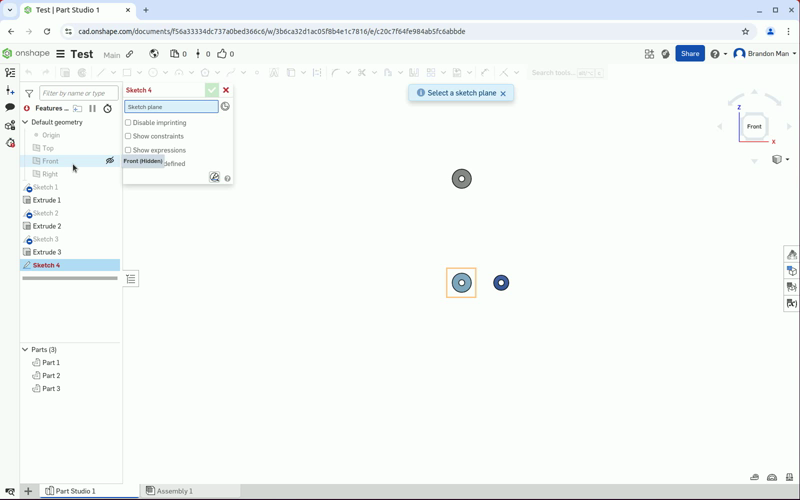
click(73, 163)
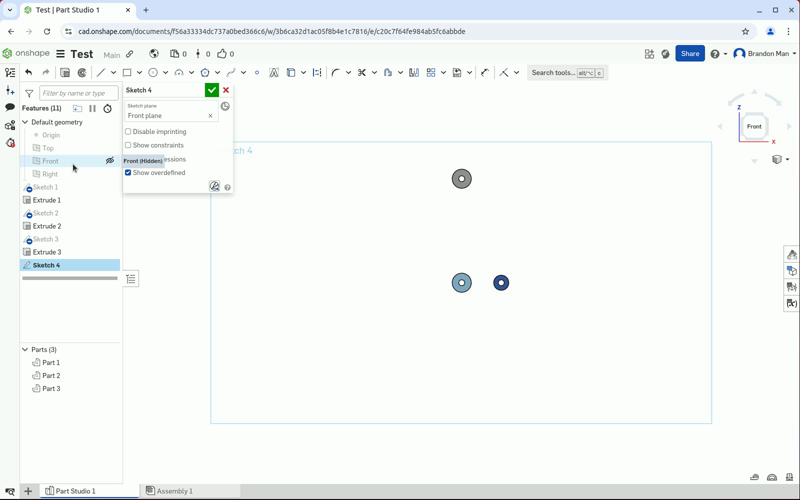
mouse_move(73, 352)
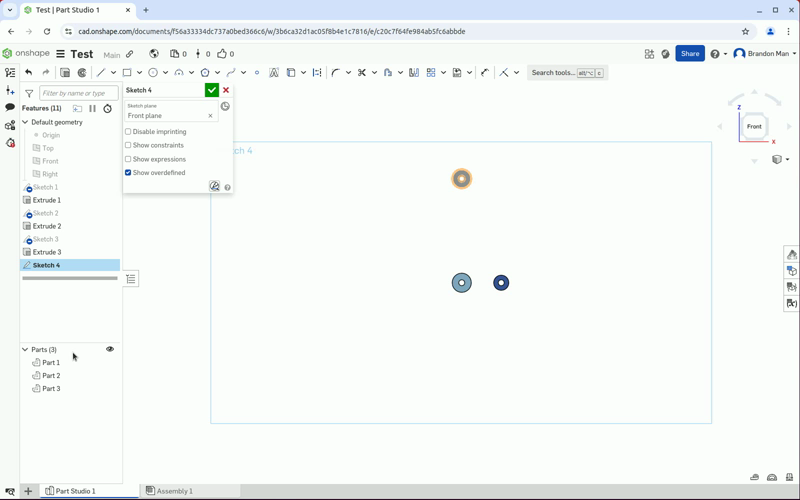
key(y)
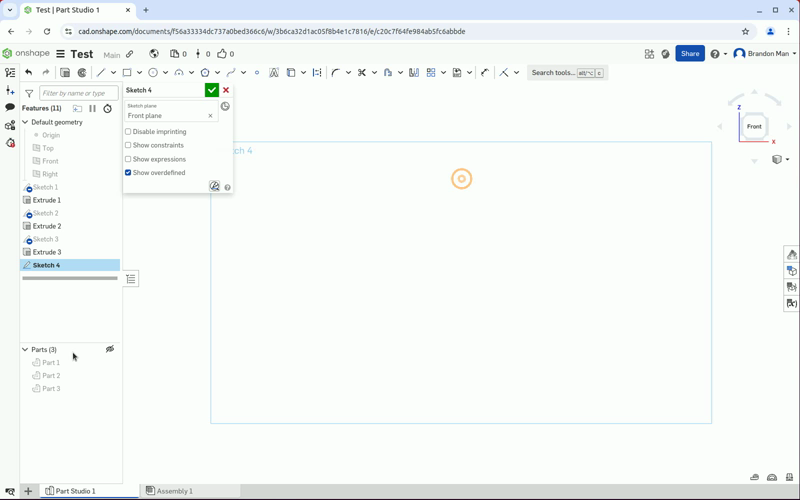
key(l)
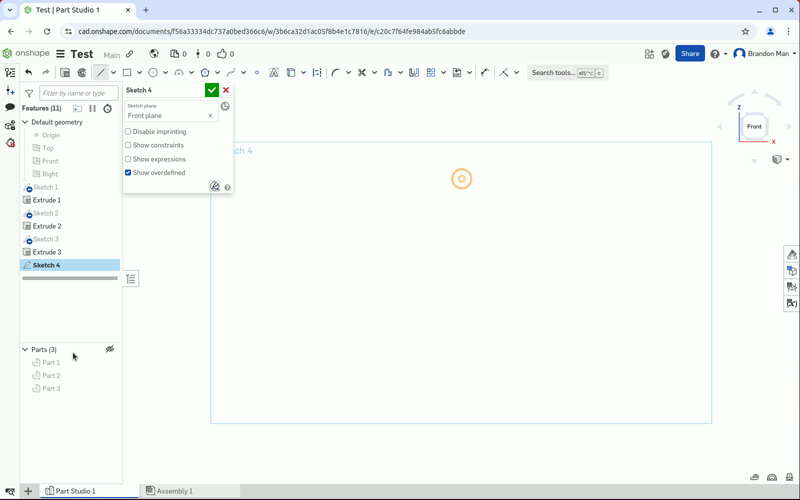
key_down(shift)
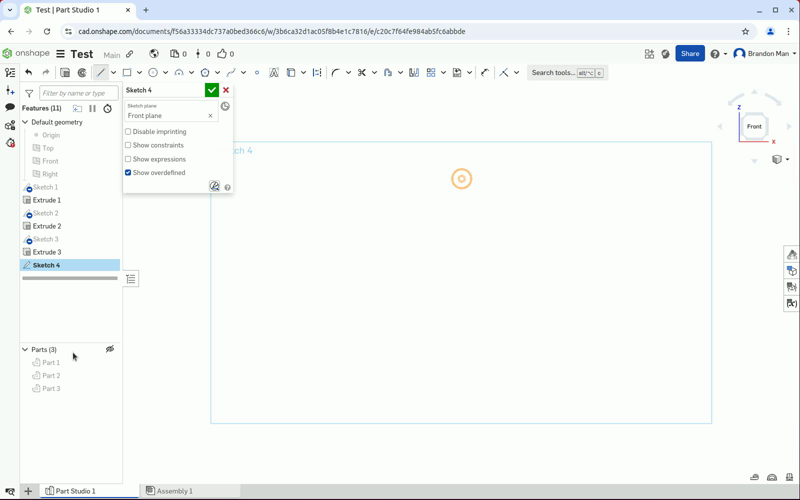
mouse_move(446, 226)
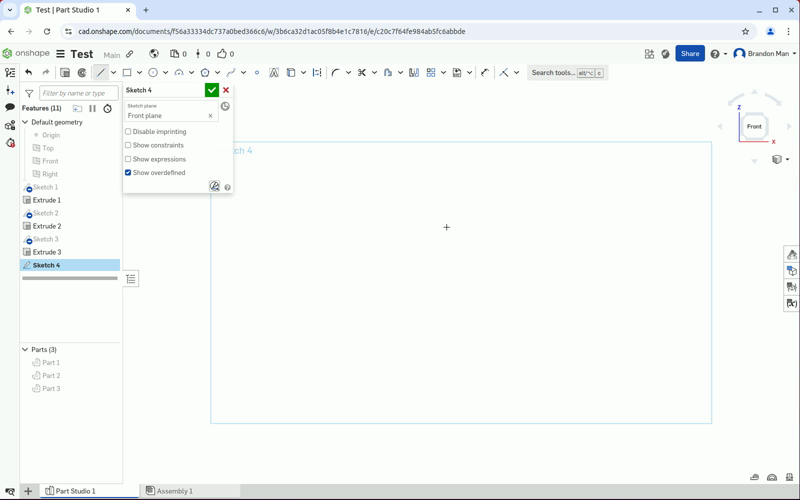
click(446, 226)
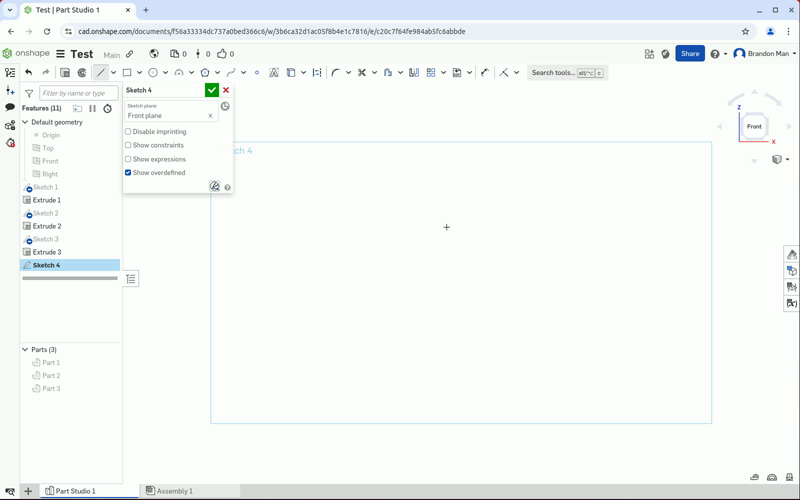
key_up(shift)
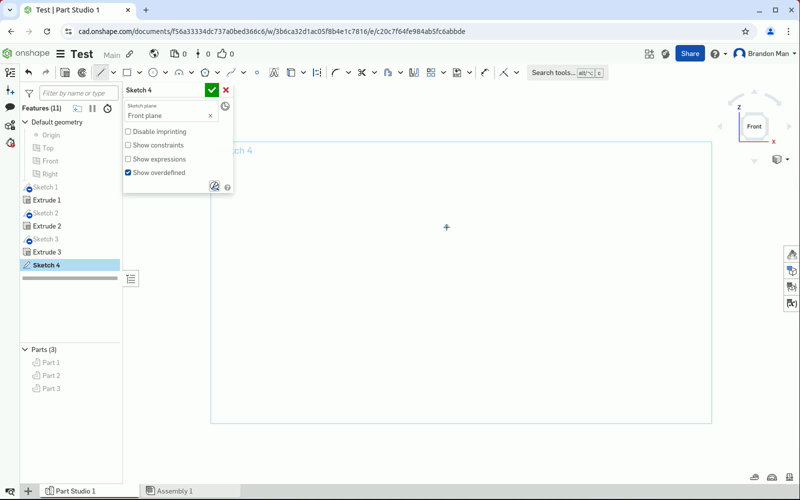
key_down(shift)
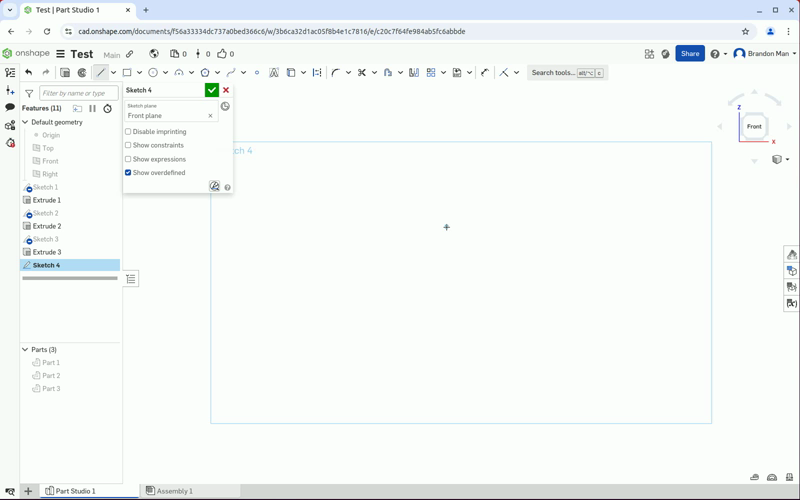
mouse_move(476, 226)
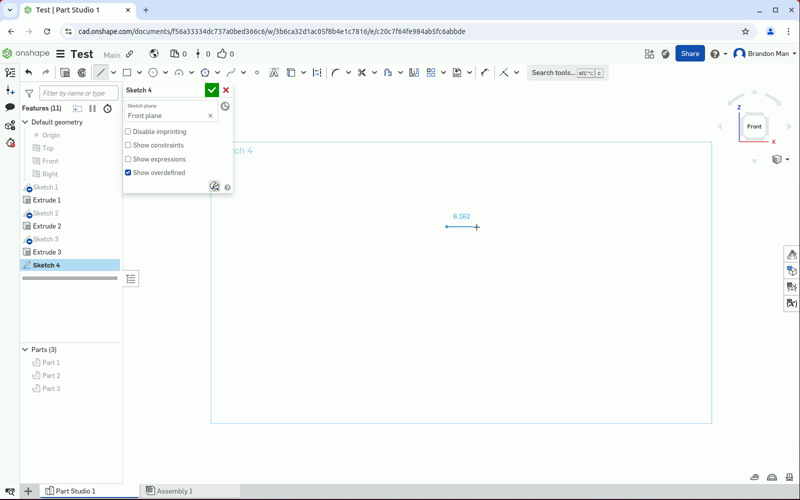
mouse_move(452, 284)
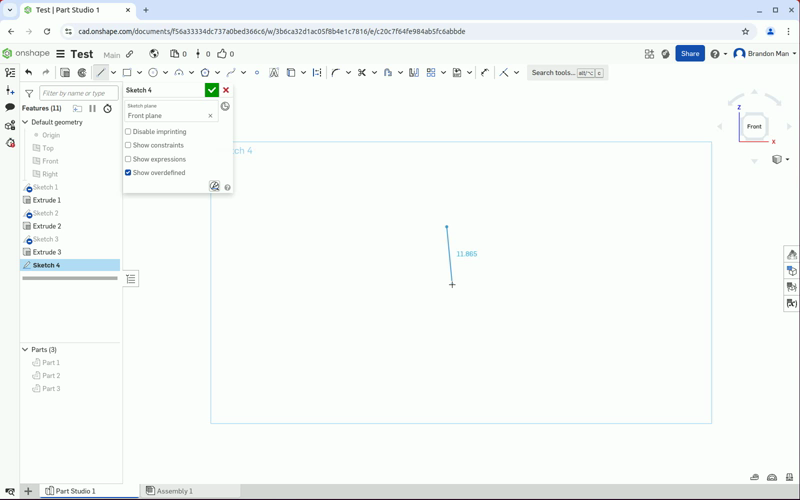
click(452, 284)
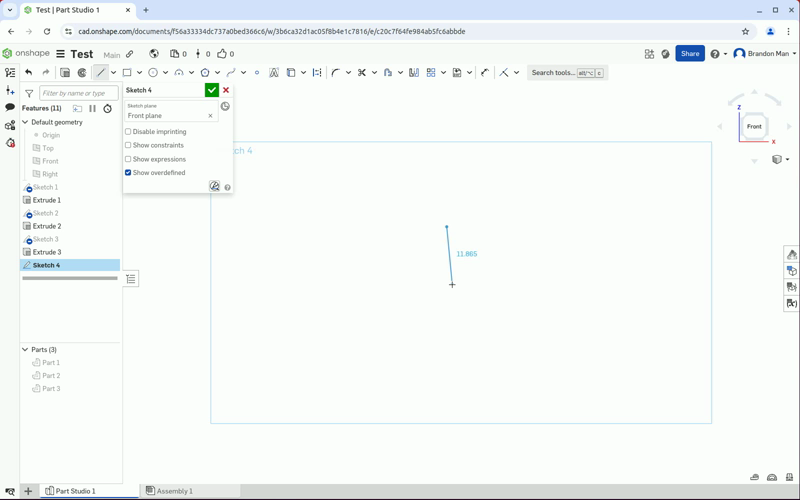
key_up(shift)
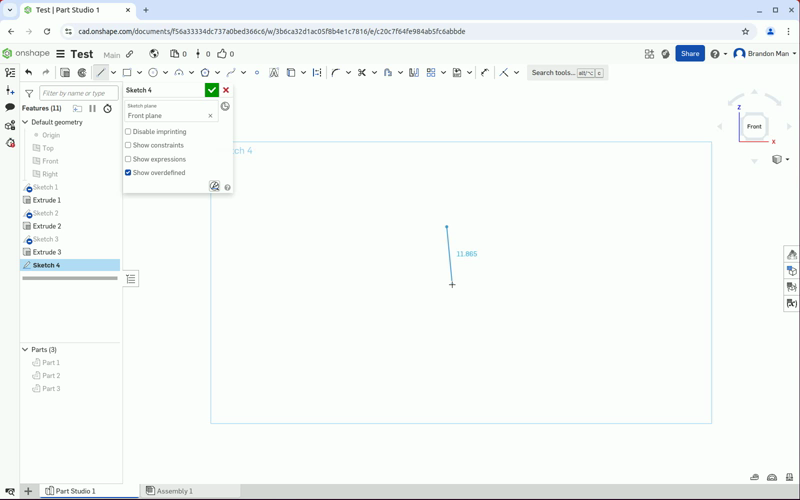
key(esc)
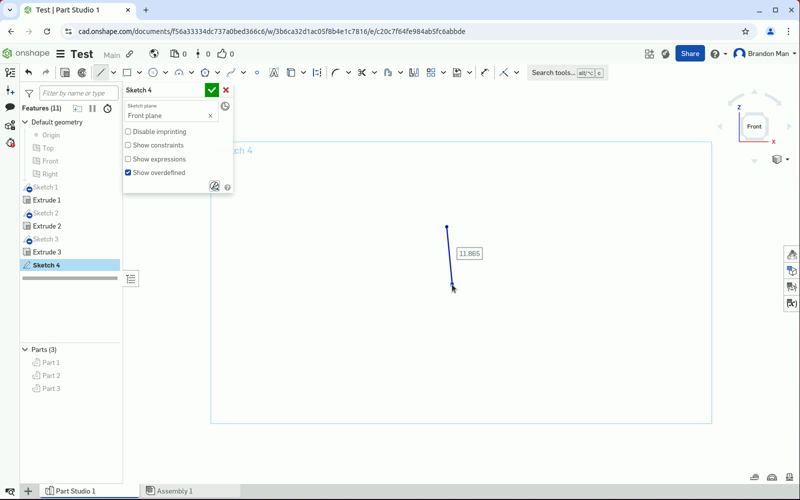
key(a)
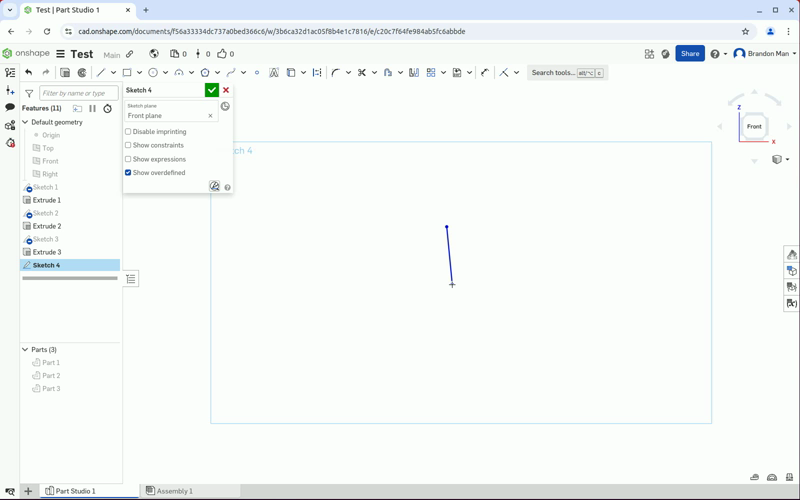
mouse_move(452, 284)
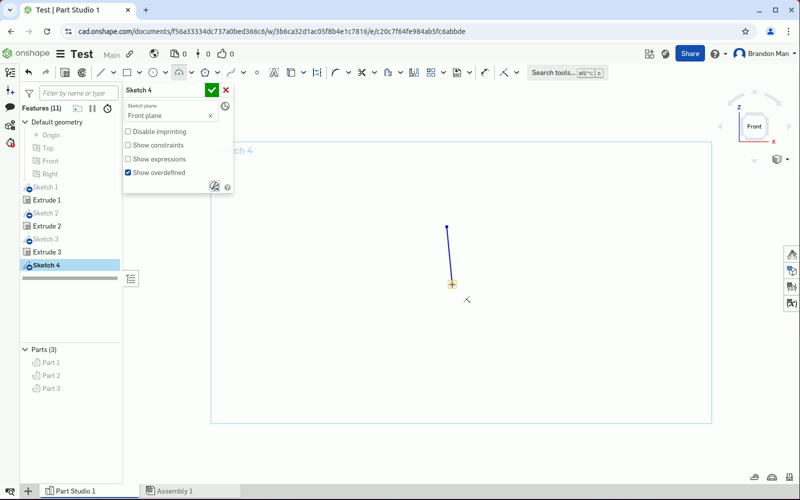
click(452, 284)
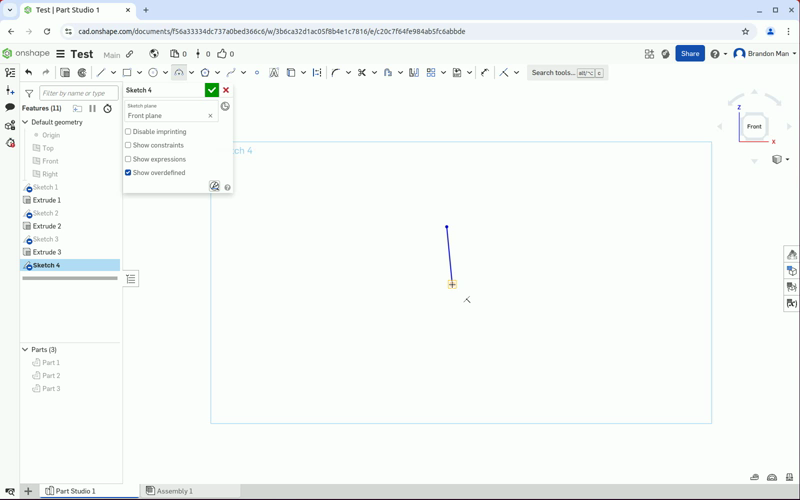
key_down(shift)
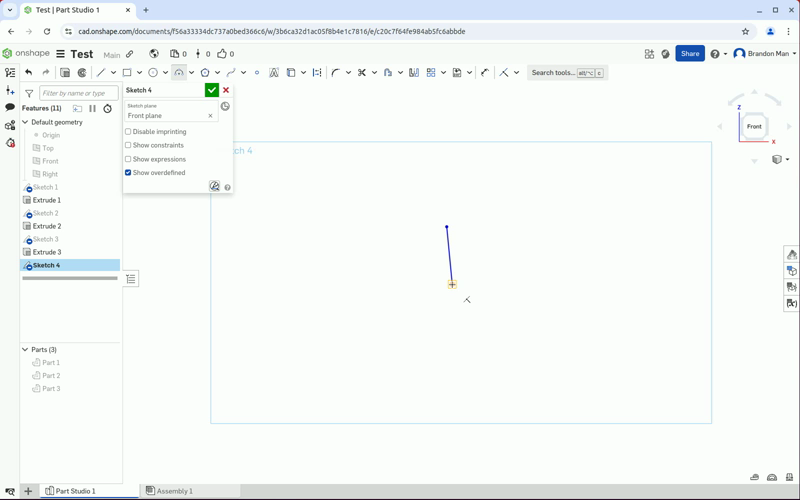
mouse_move(461, 291)
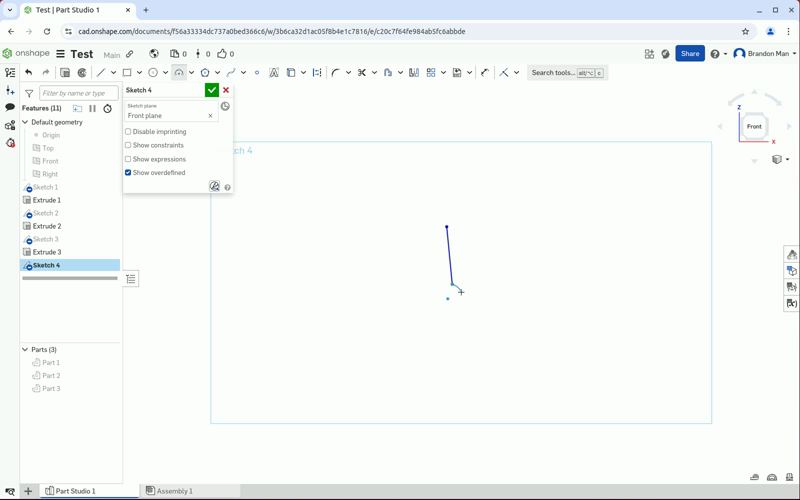
click(461, 291)
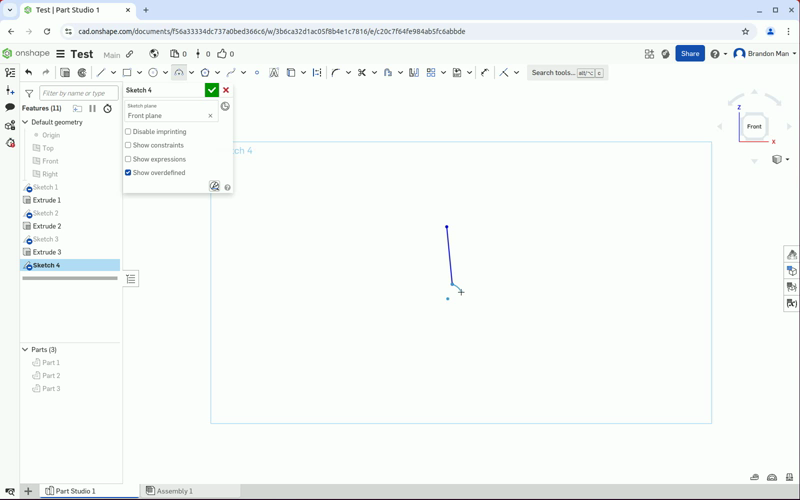
mouse_move(466, 276)
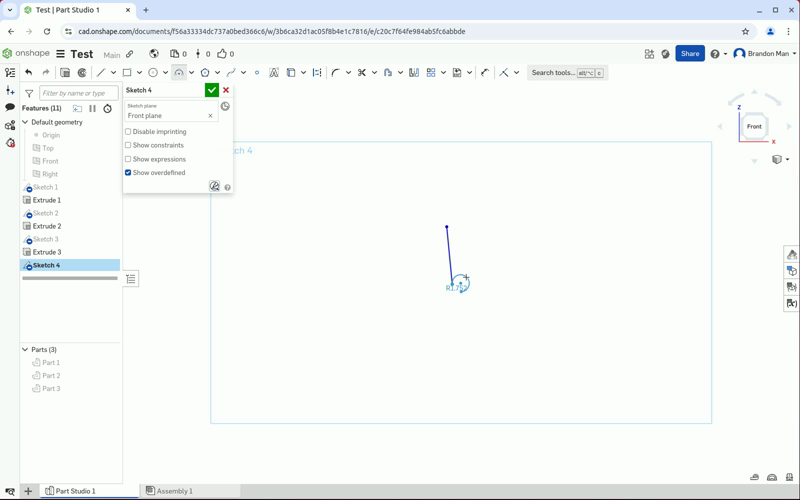
click(466, 276)
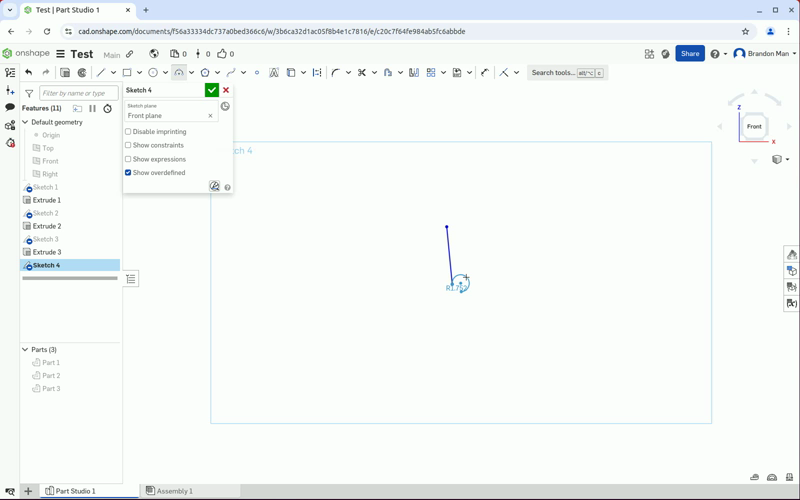
key_up(shift)
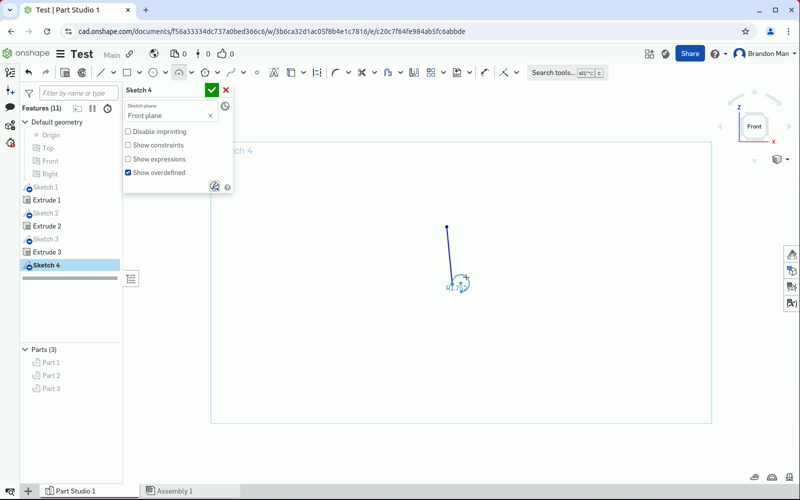
key(esc)
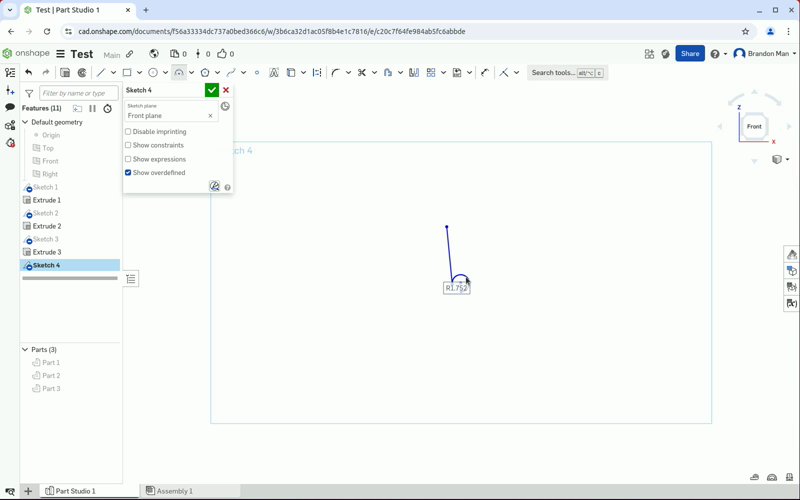
key(l)
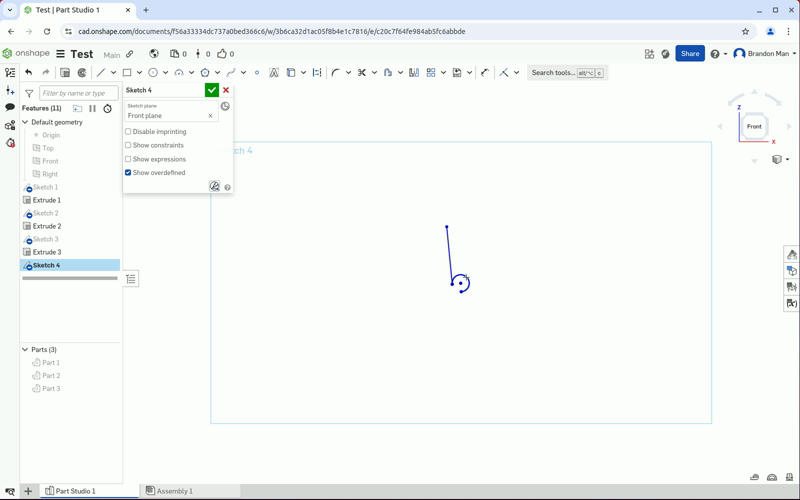
mouse_move(461, 291)
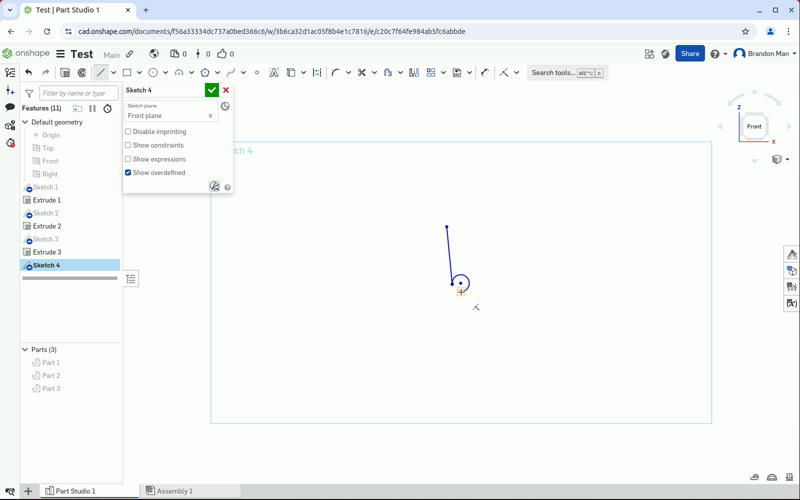
click(461, 291)
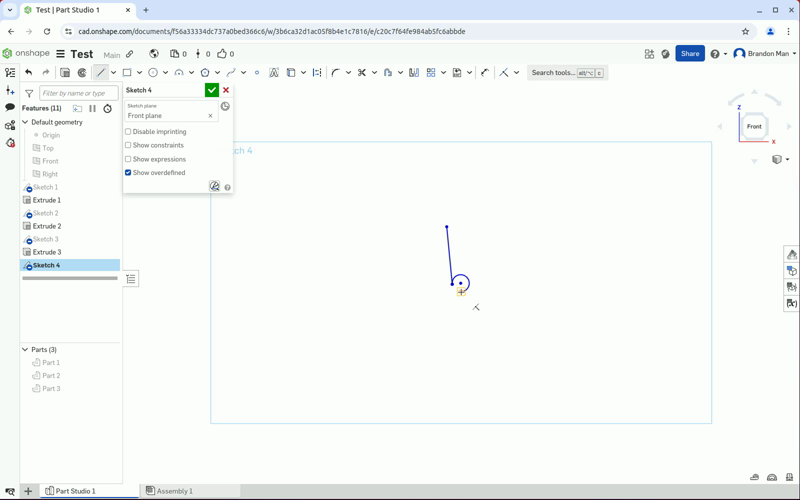
key_down(shift)
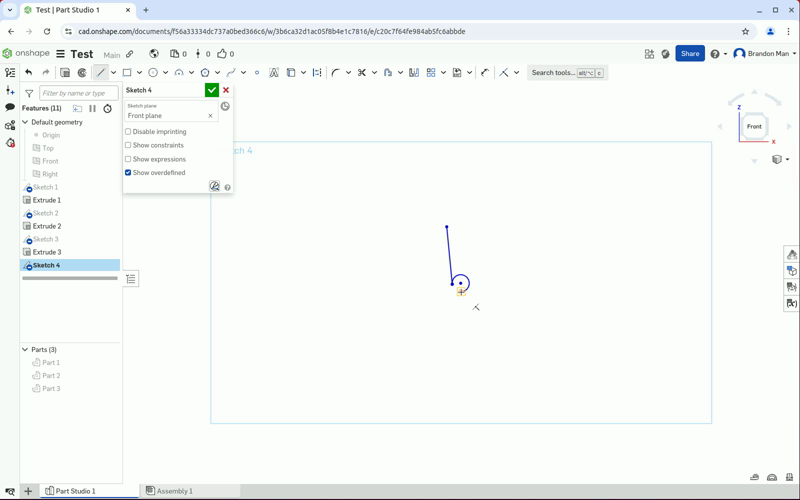
mouse_move(491, 291)
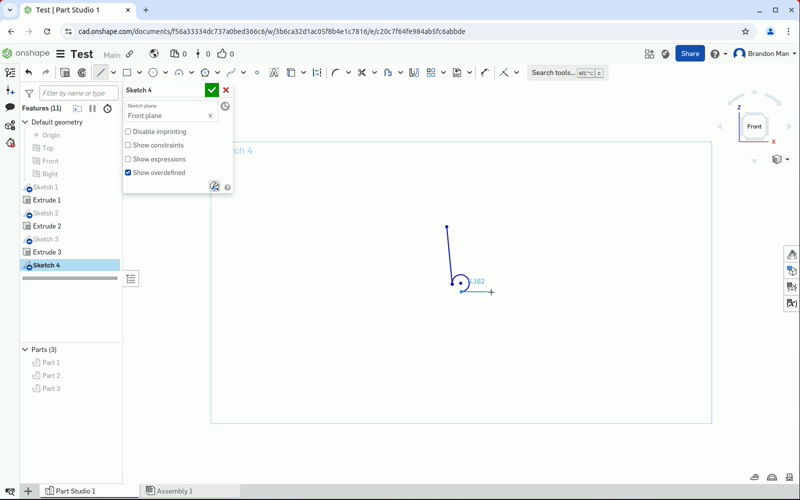
mouse_move(502, 290)
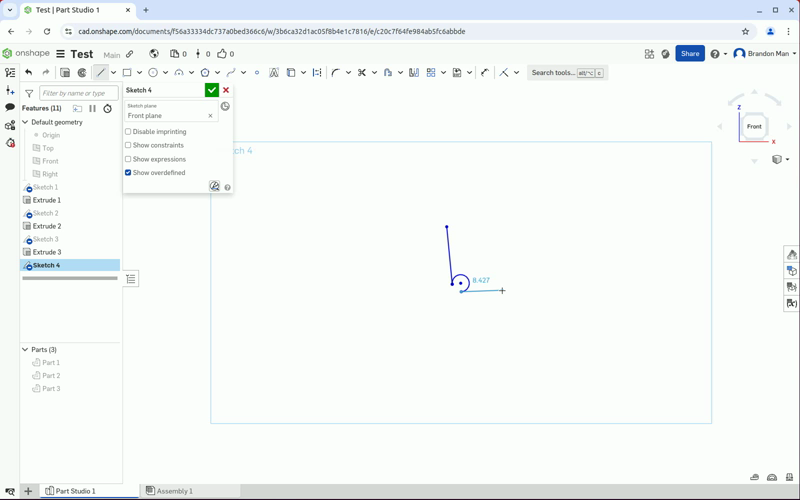
click(502, 290)
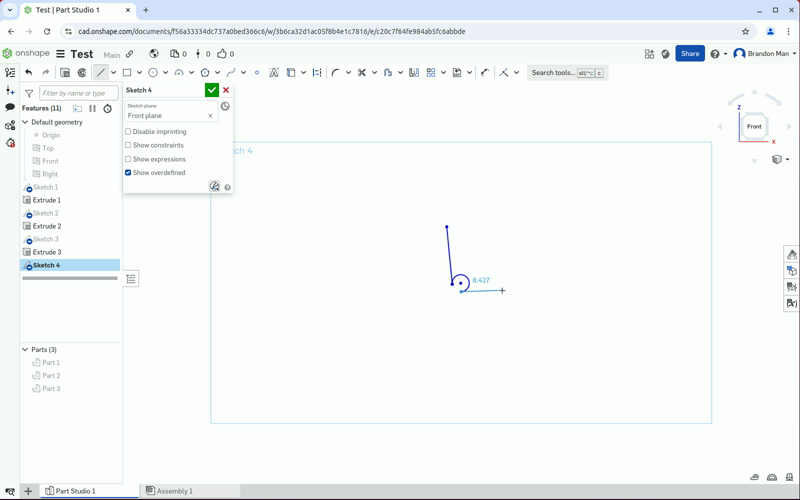
key_up(shift)
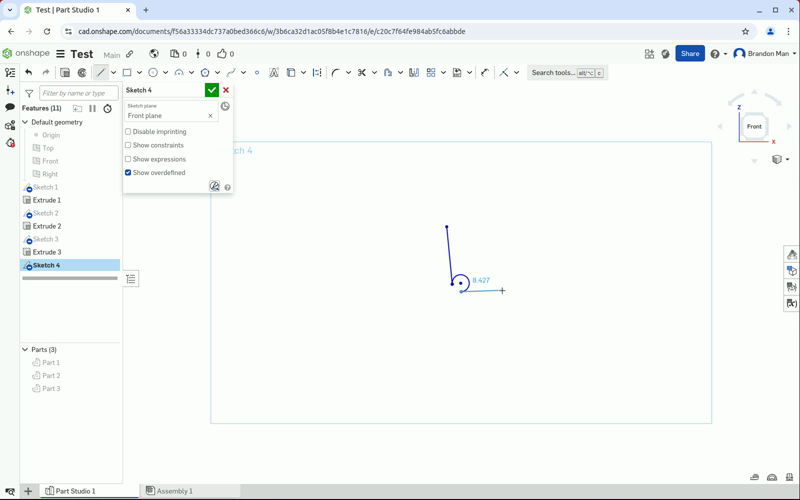
key(esc)
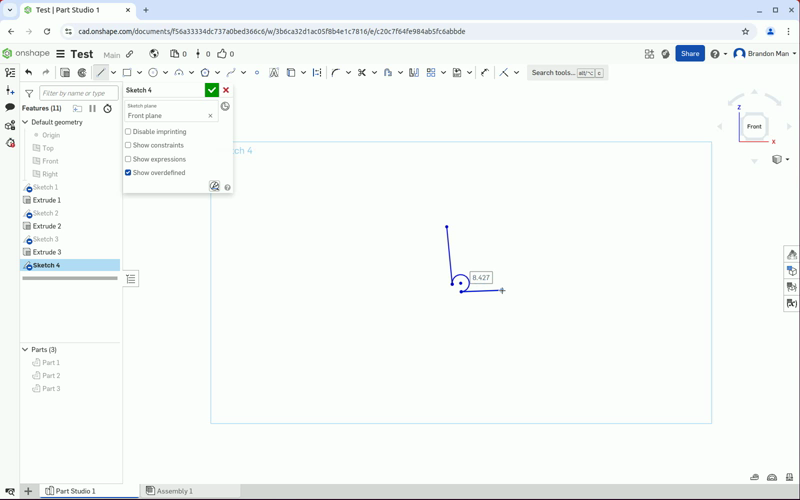
key(a)
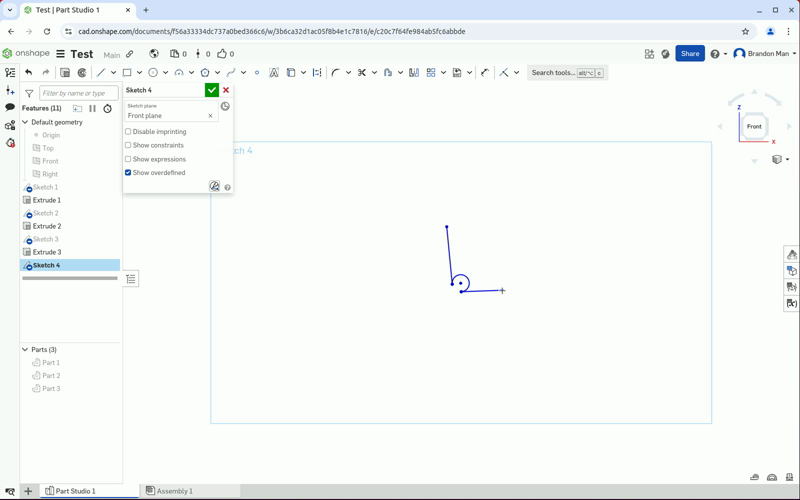
mouse_move(502, 290)
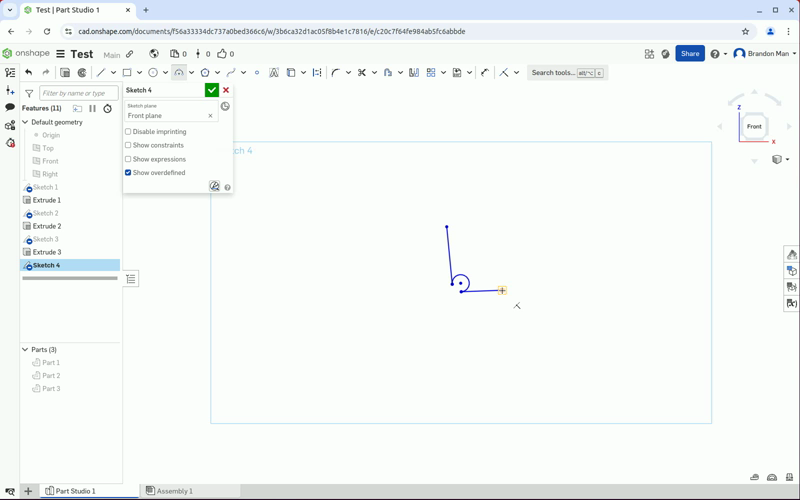
click(502, 290)
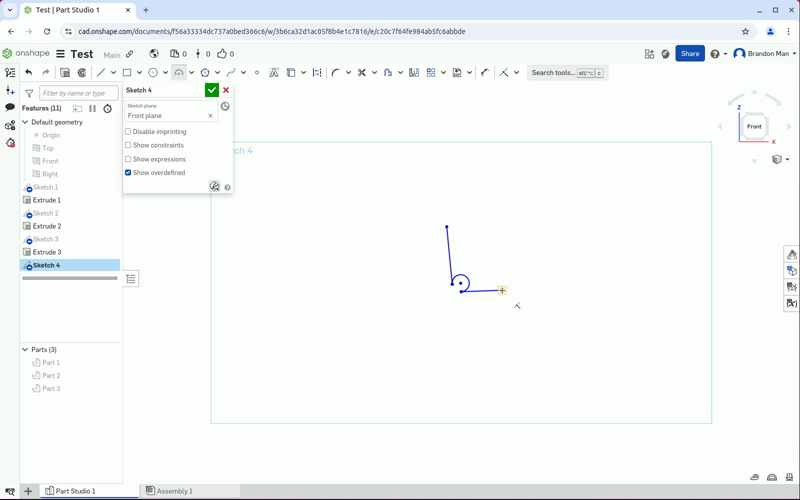
key_down(shift)
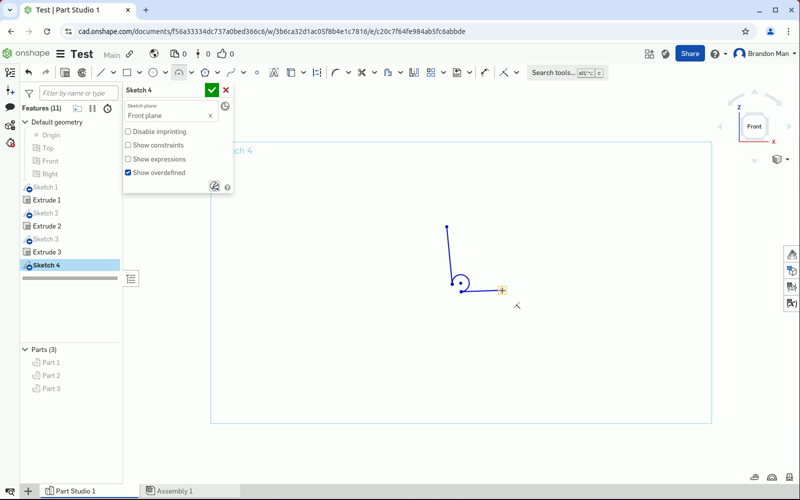
mouse_move(502, 276)
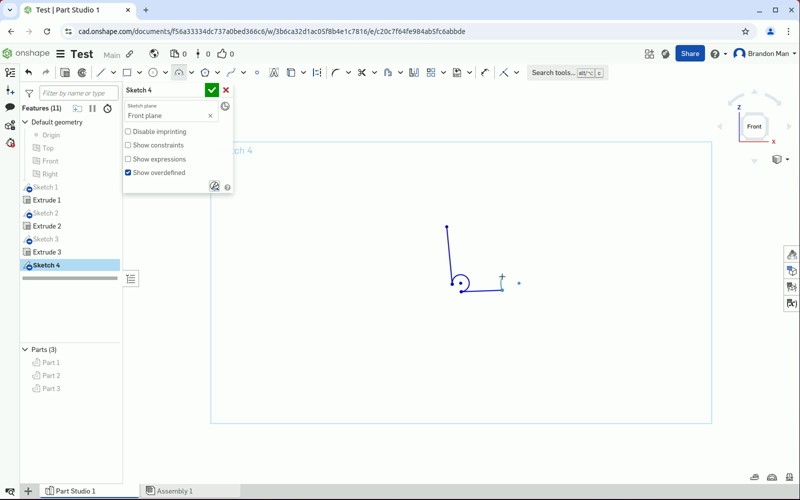
click(502, 276)
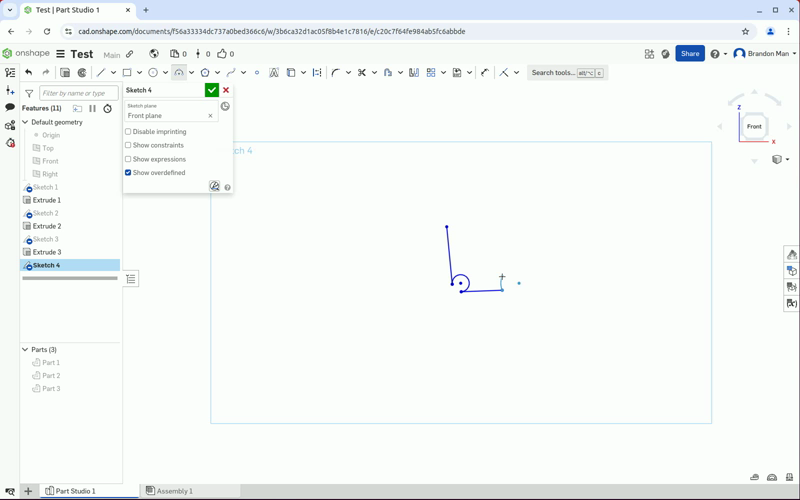
mouse_move(494, 282)
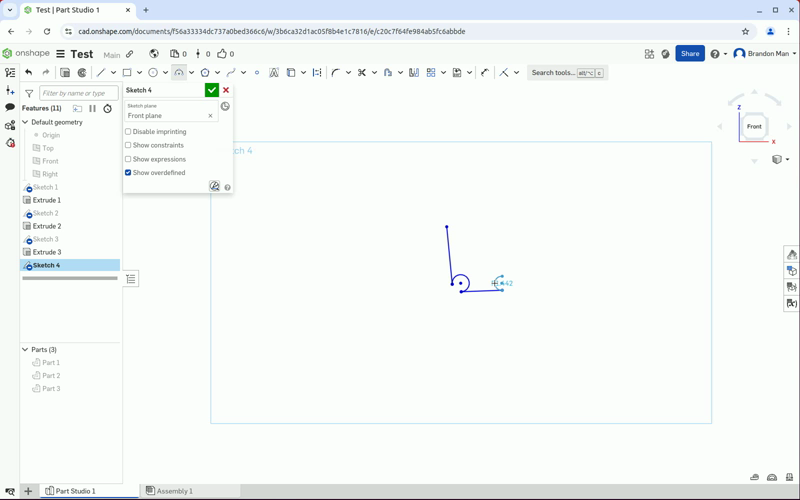
click(494, 282)
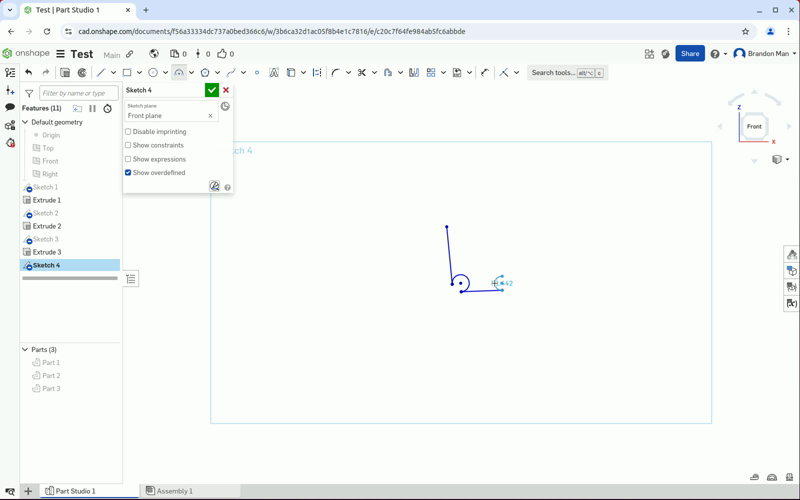
key_up(shift)
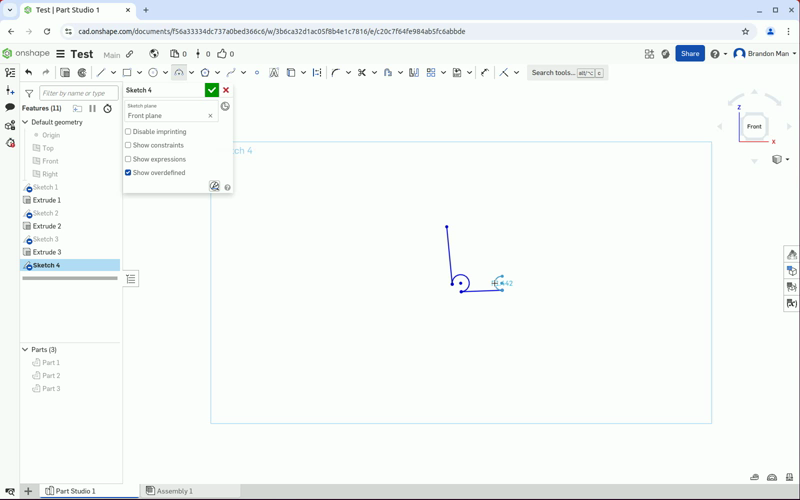
key(esc)
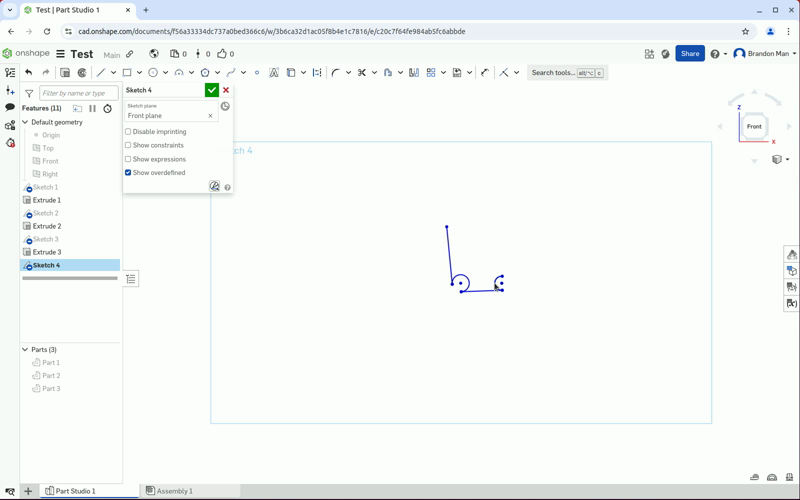
key(l)
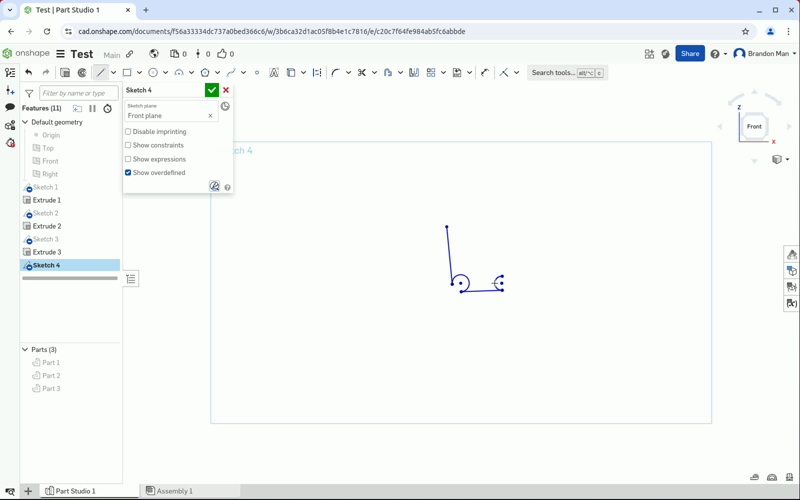
mouse_move(502, 276)
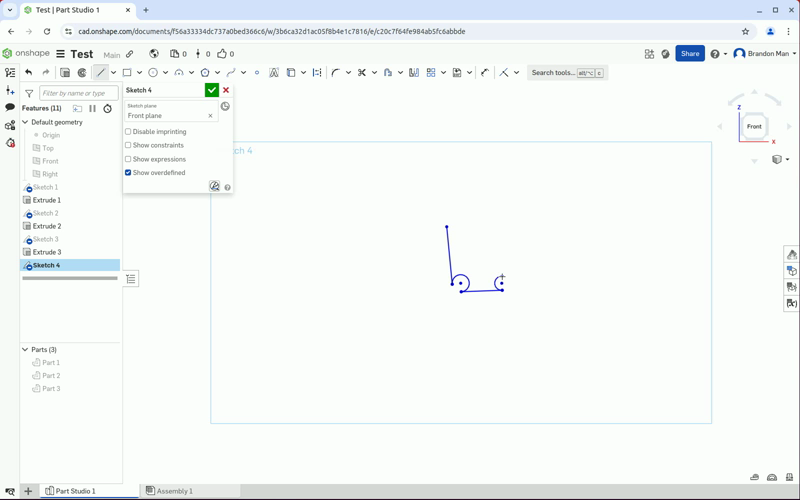
click(502, 276)
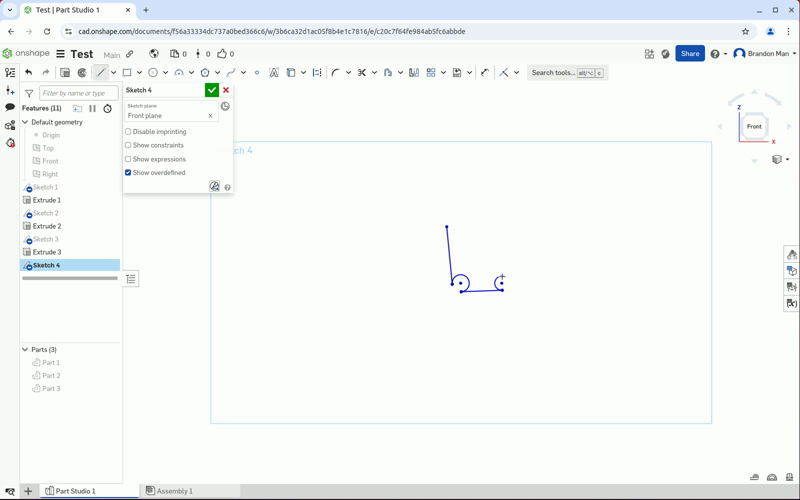
key_down(shift)
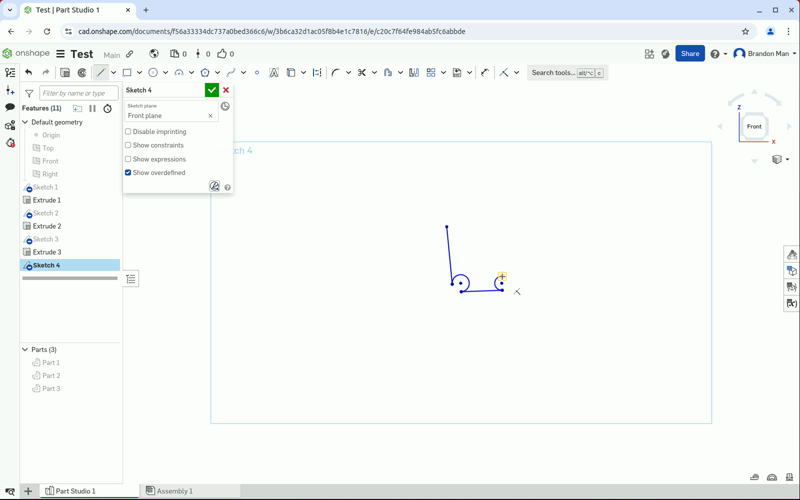
mouse_move(532, 276)
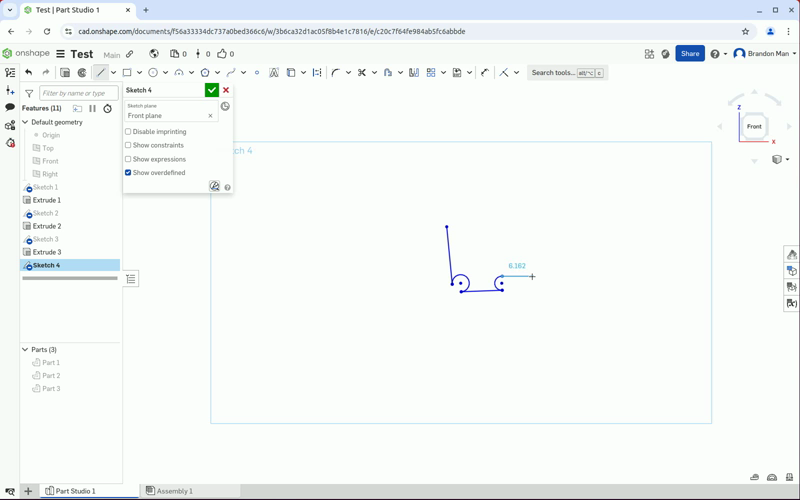
mouse_move(478, 275)
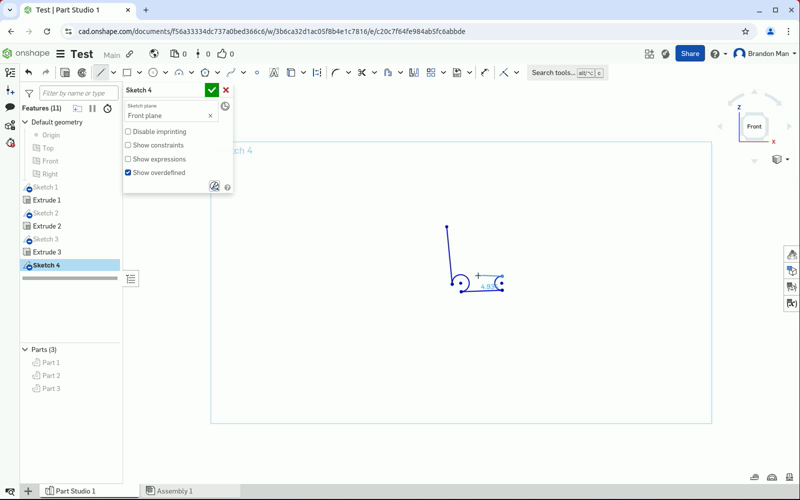
click(478, 275)
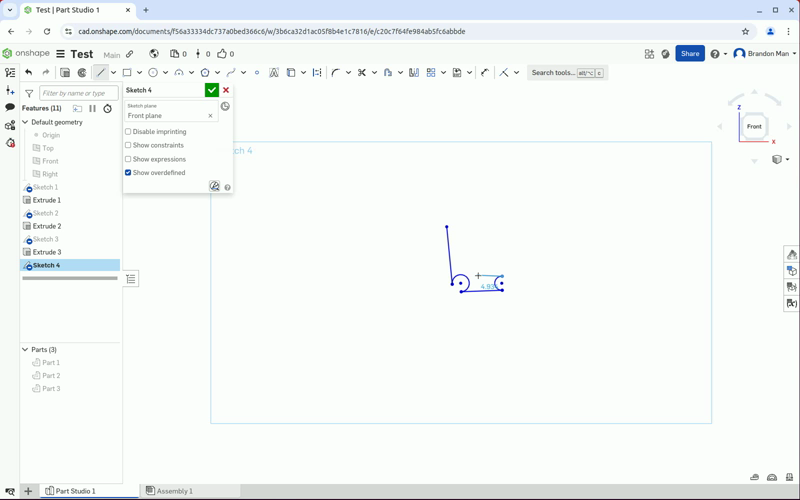
key_up(shift)
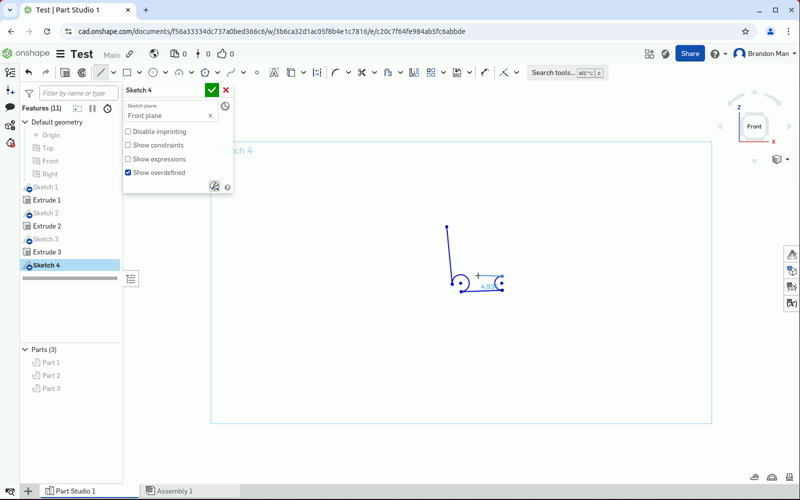
key(esc)
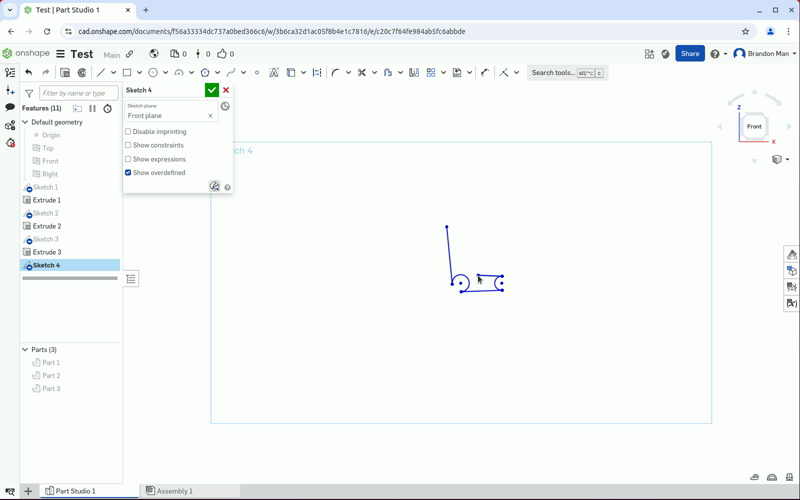
key(a)
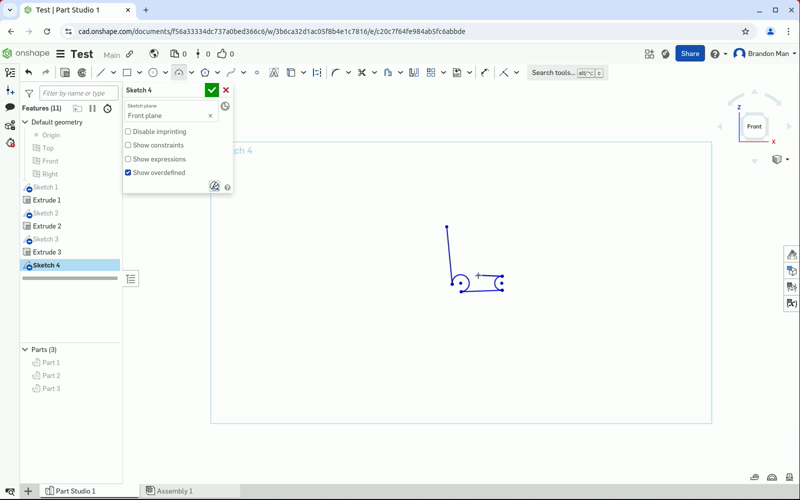
mouse_move(478, 275)
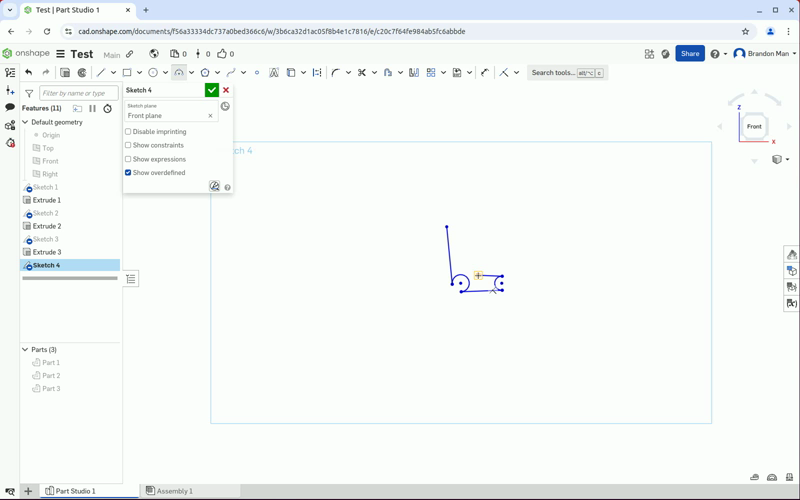
click(478, 275)
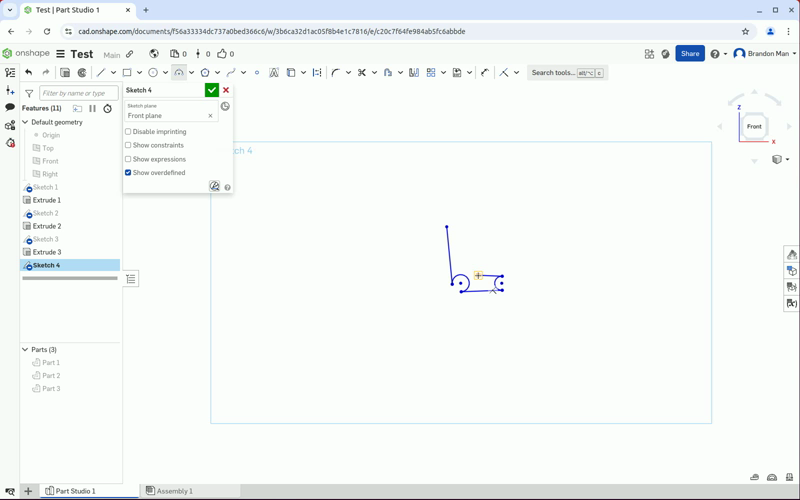
key_down(shift)
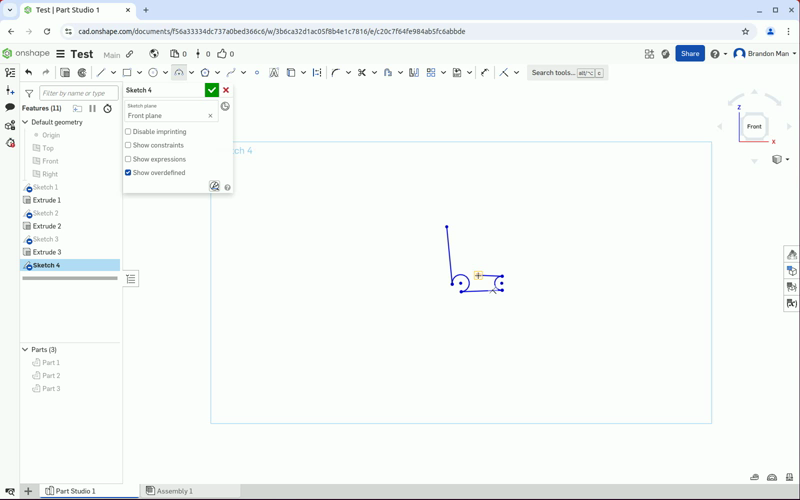
mouse_move(471, 267)
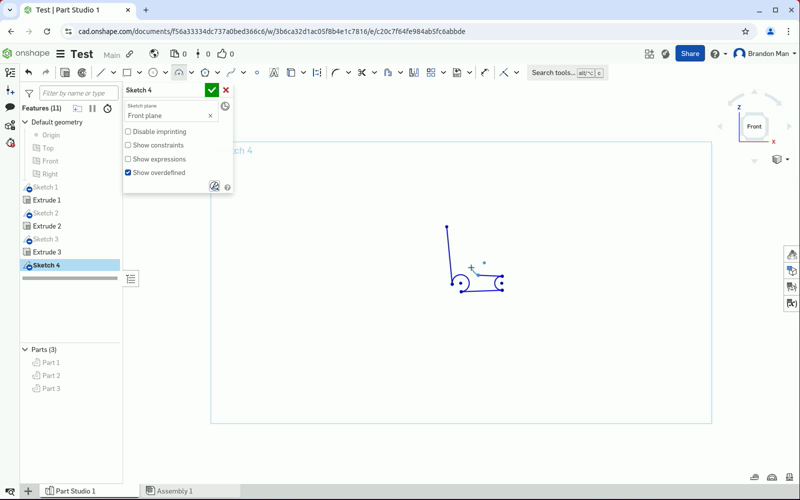
click(471, 267)
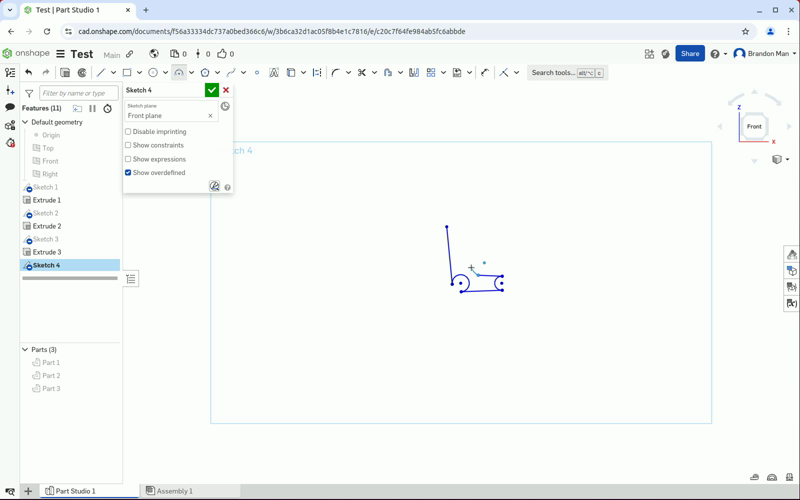
mouse_move(472, 272)
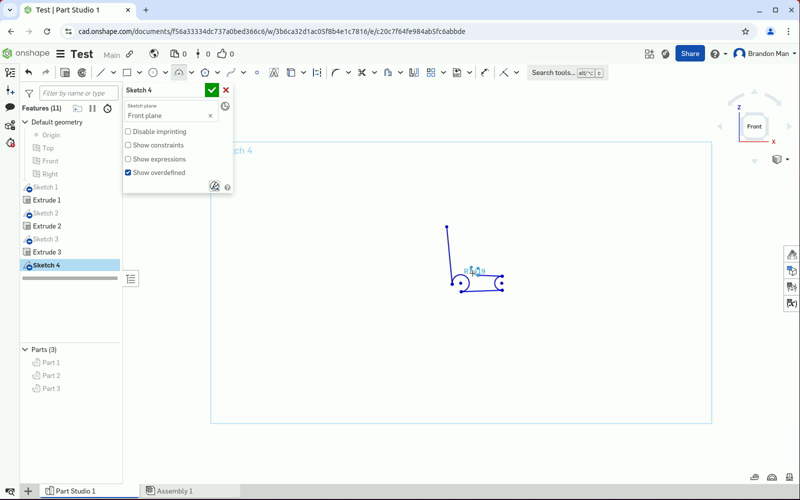
click(472, 272)
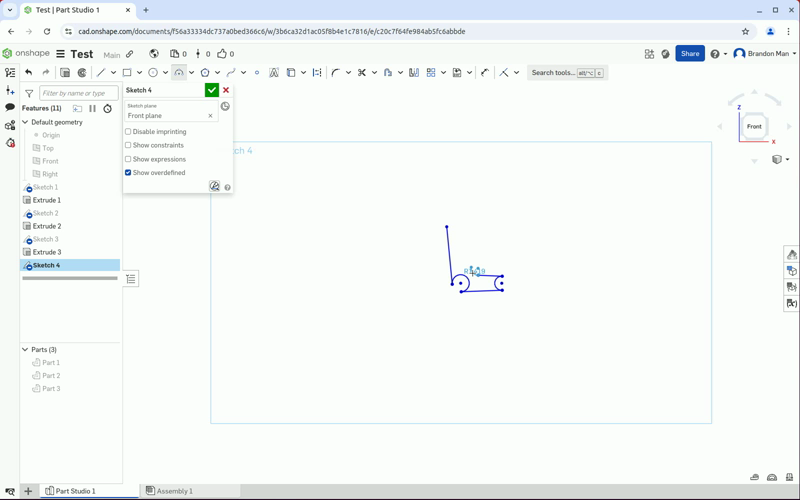
key_up(shift)
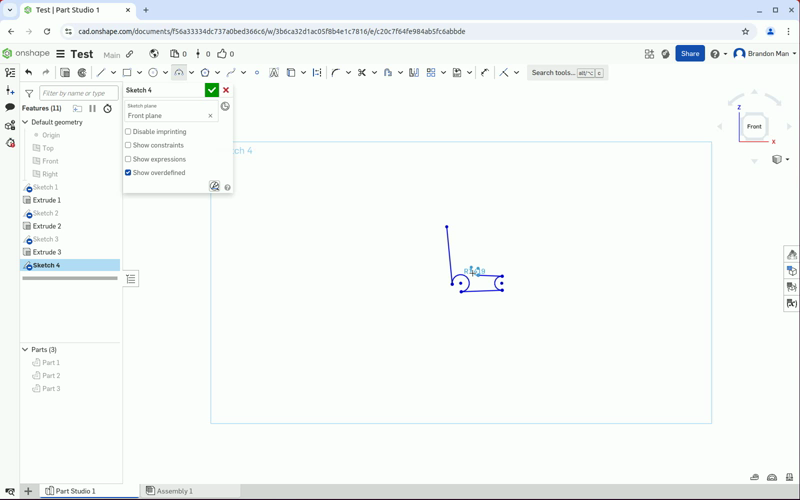
key(esc)
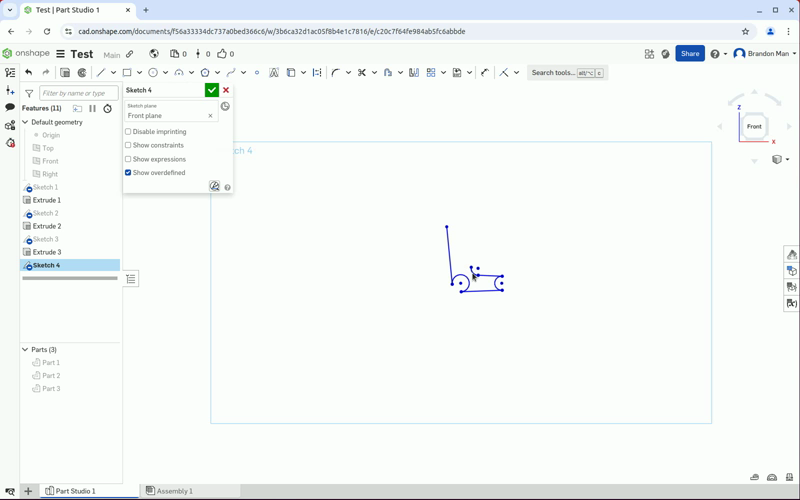
key(l)
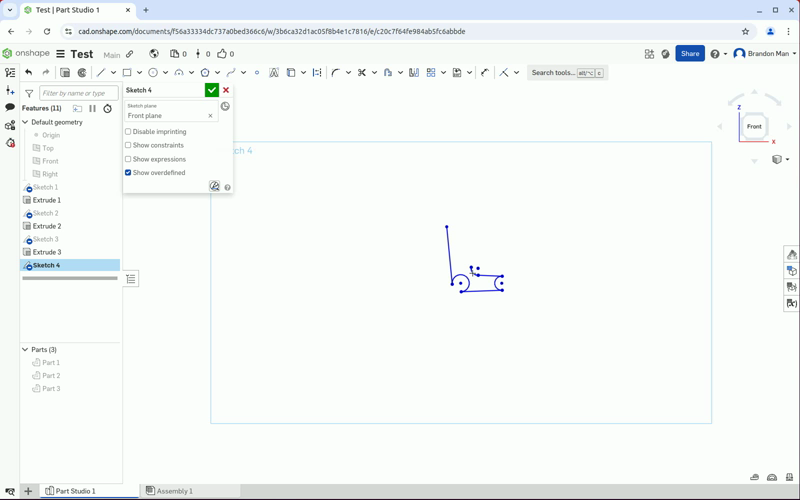
mouse_move(471, 267)
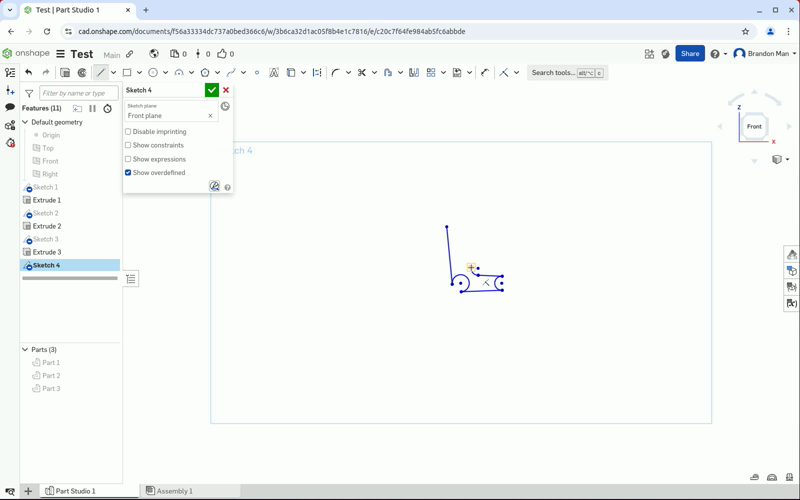
click(471, 267)
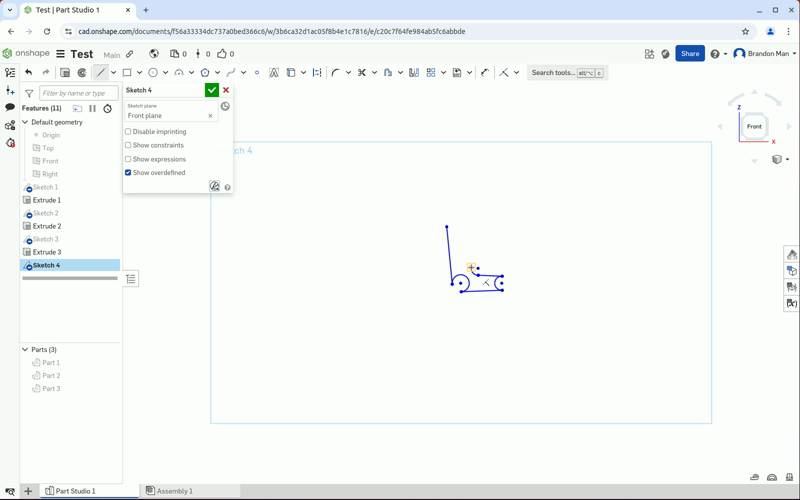
key_down(shift)
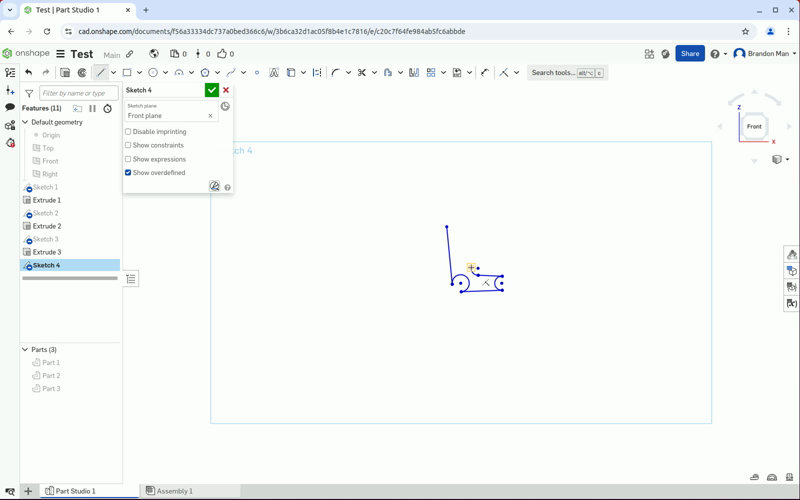
mouse_move(501, 267)
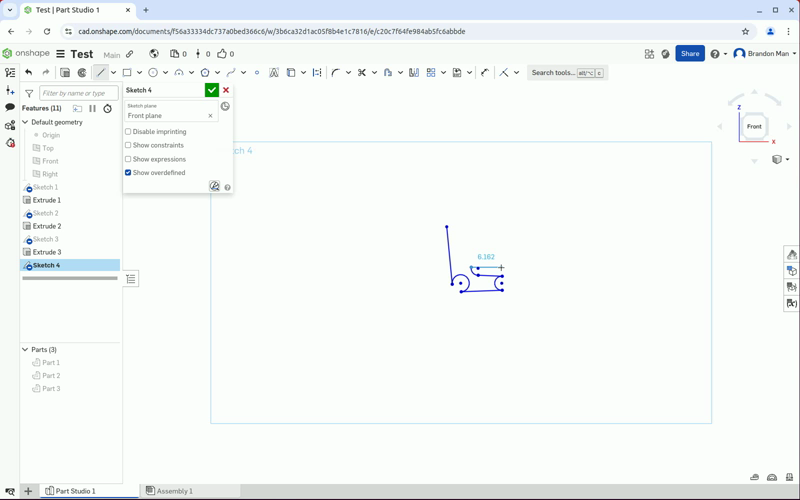
mouse_move(475, 226)
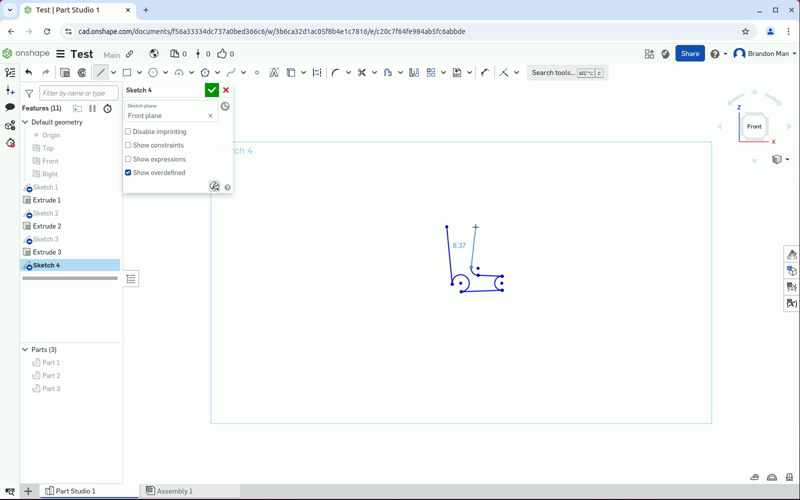
click(475, 226)
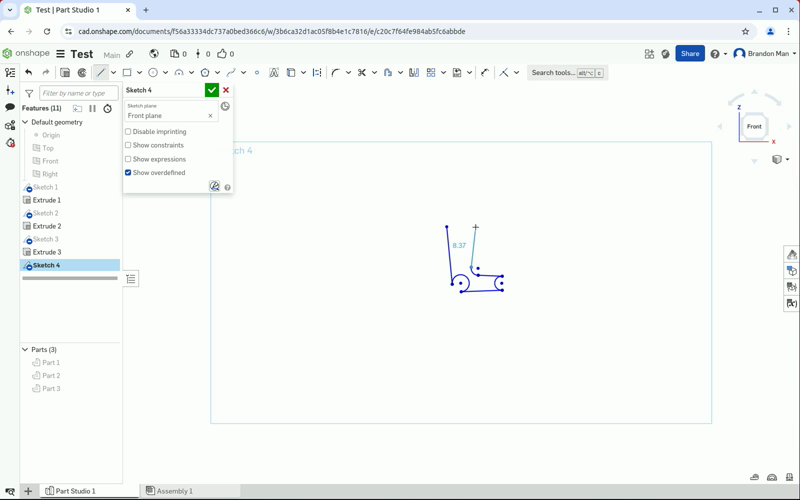
key_up(shift)
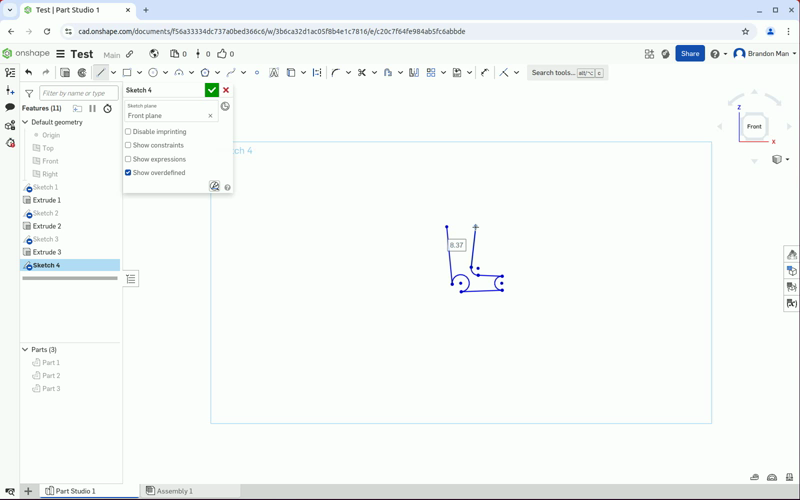
key(esc)
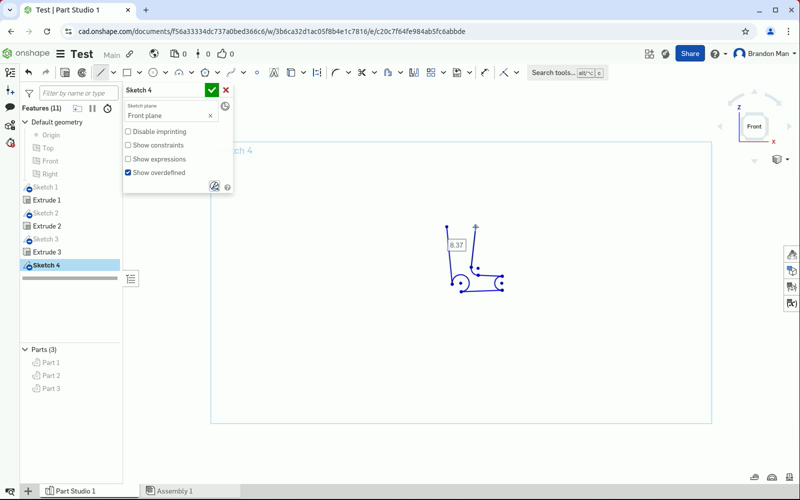
key(a)
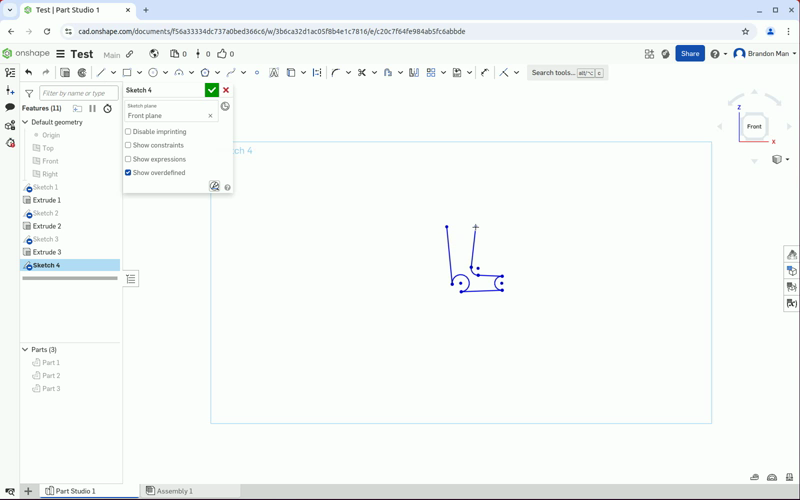
mouse_move(475, 226)
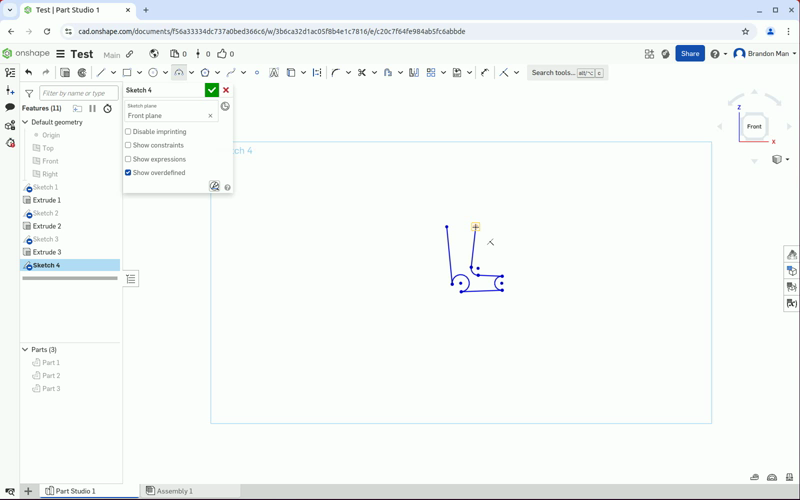
click(475, 226)
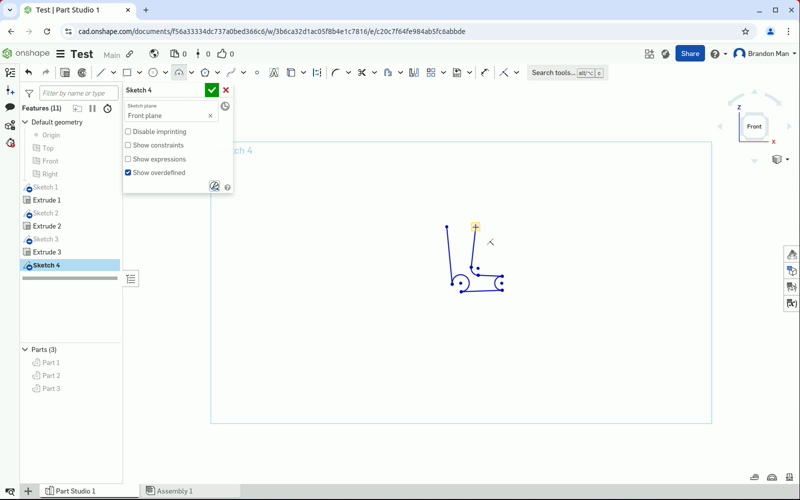
mouse_move(446, 226)
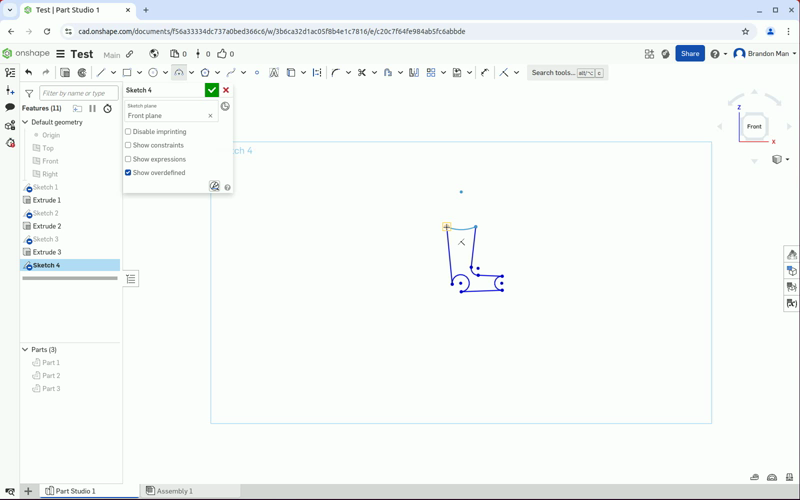
click(446, 226)
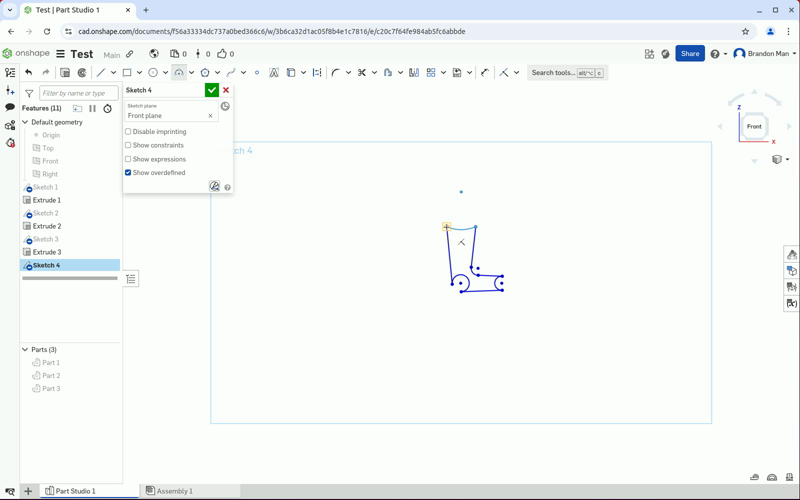
key_down(shift)
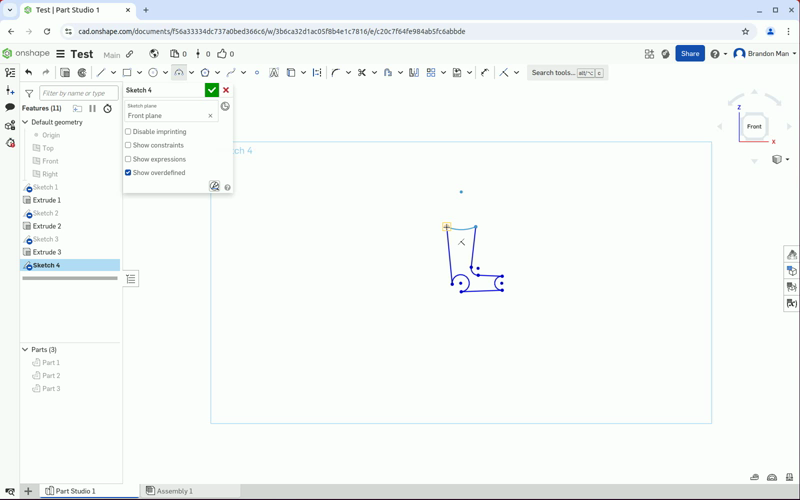
mouse_move(461, 239)
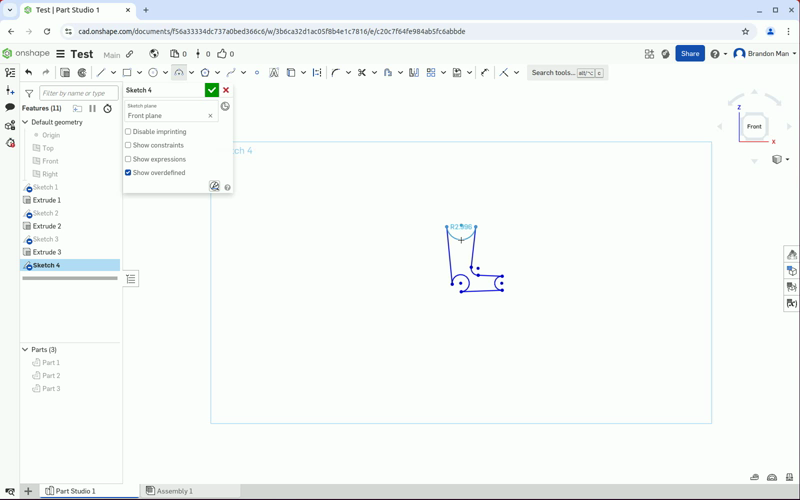
click(461, 239)
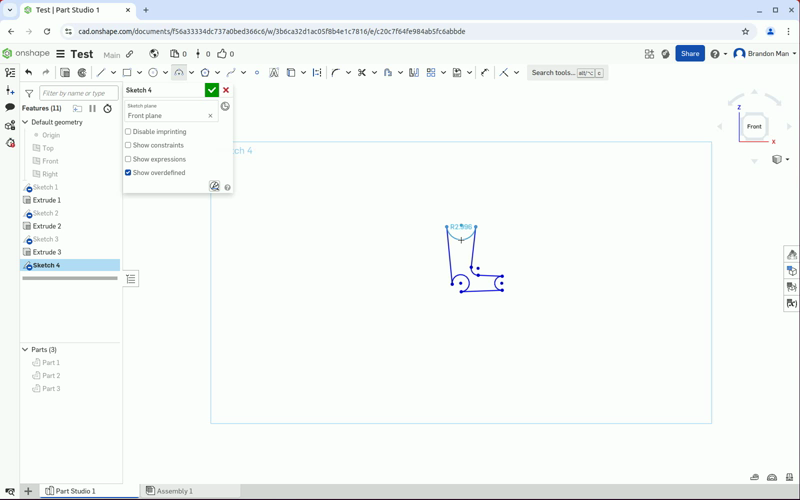
key_up(shift)
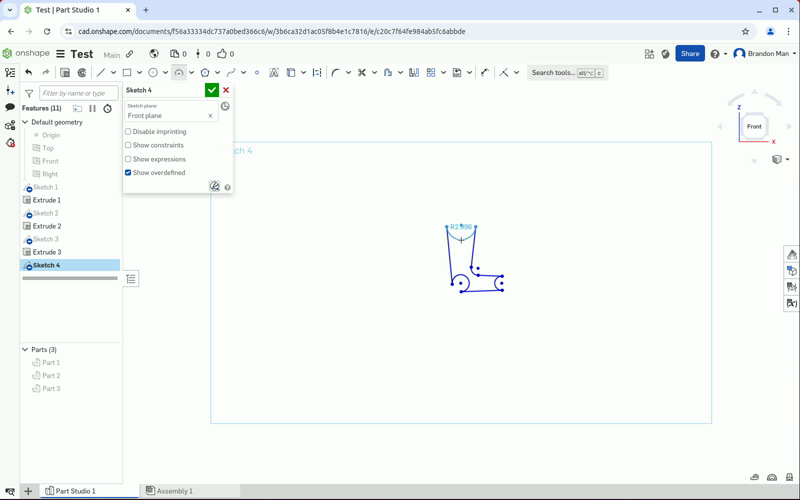
key(esc)
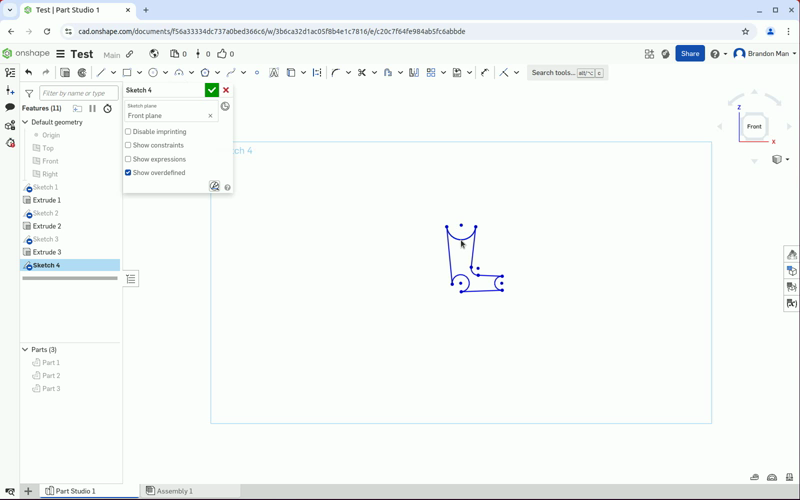
mouse_move(453, 239)
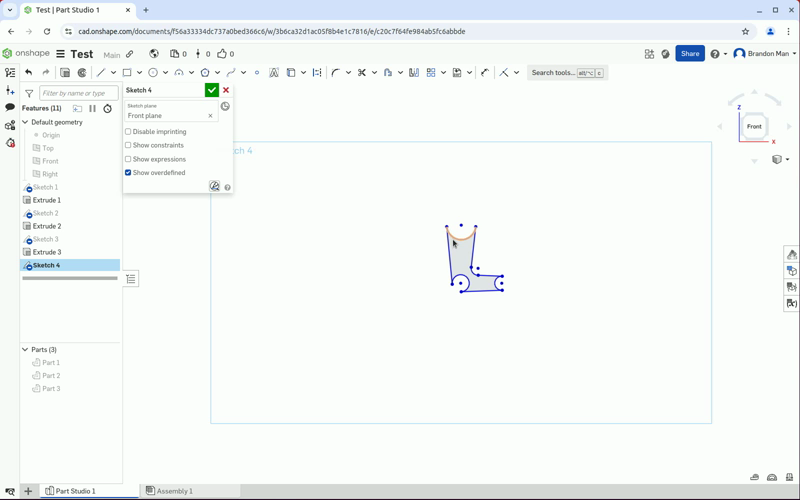
scroll(6)
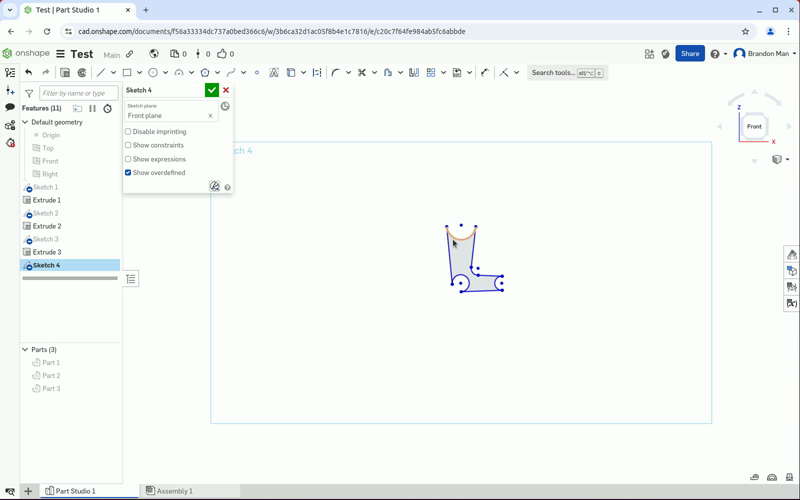
scroll(6)
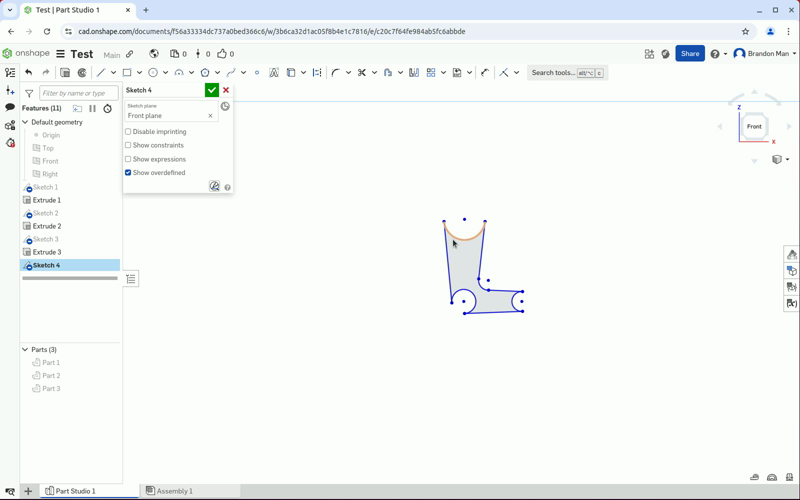
scroll(6)
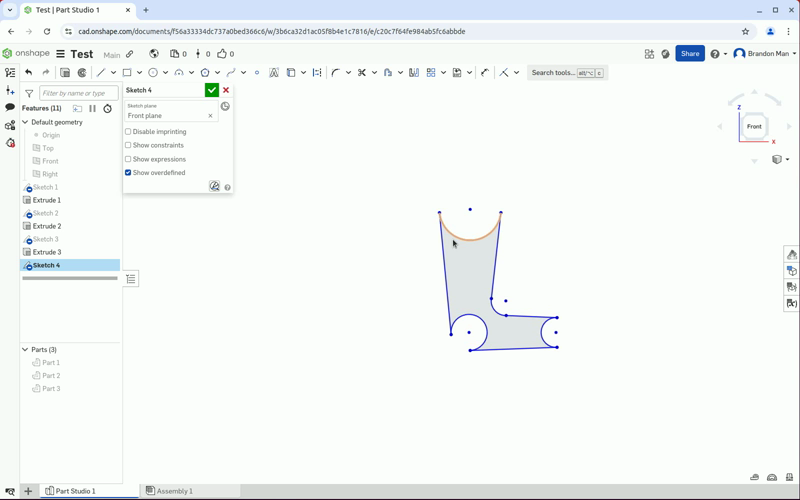
scroll(6)
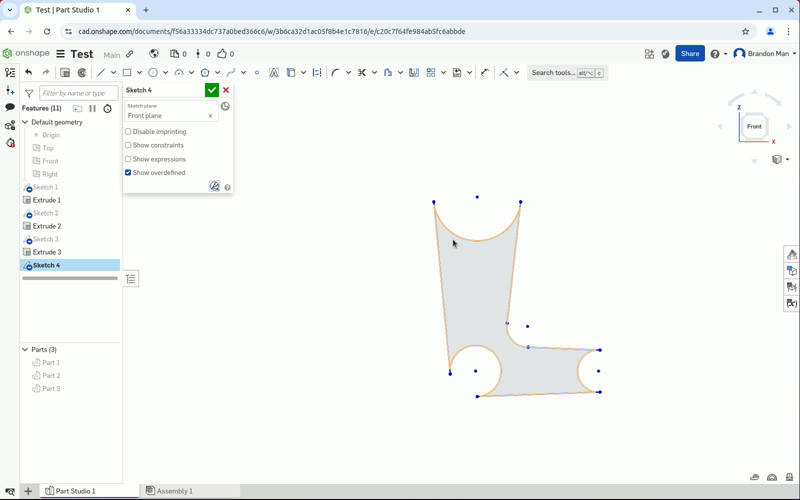
scroll(6)
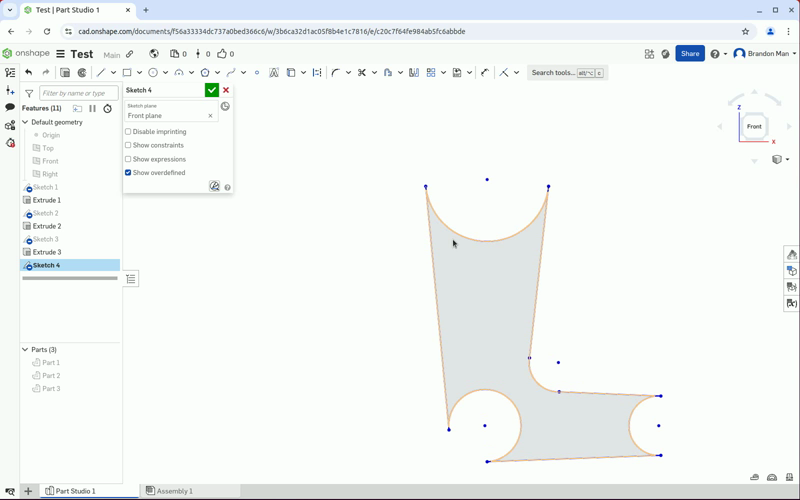
scroll(6)
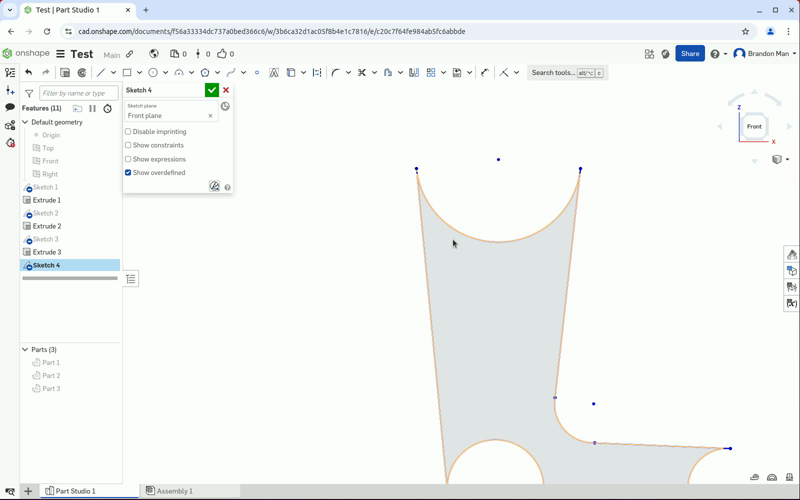
scroll(6)
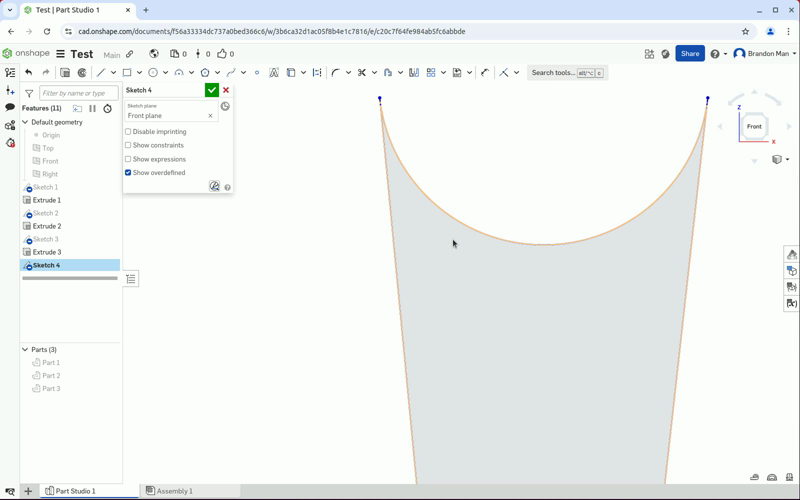
click(453, 239)
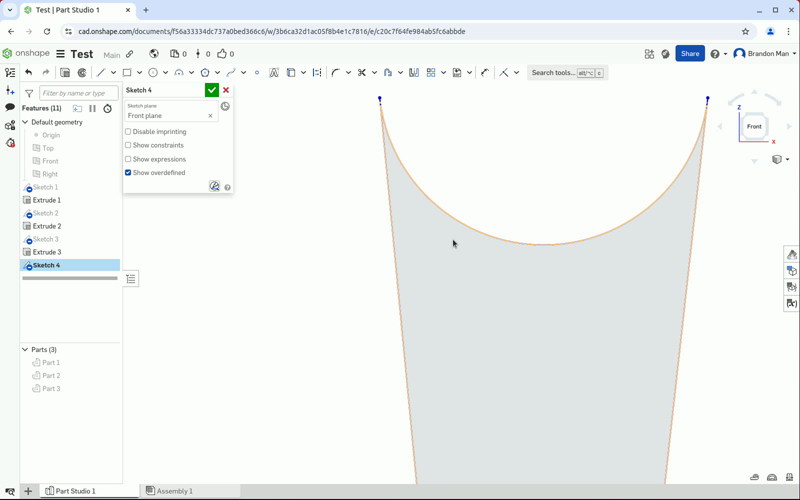
scroll(-6)
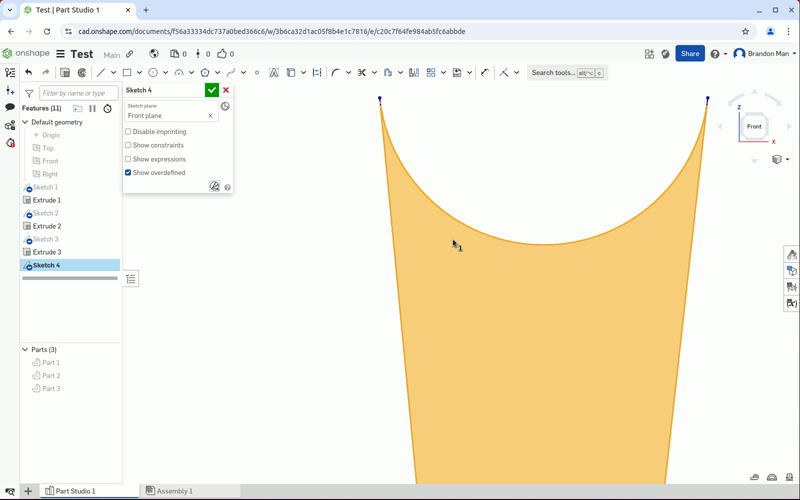
scroll(-6)
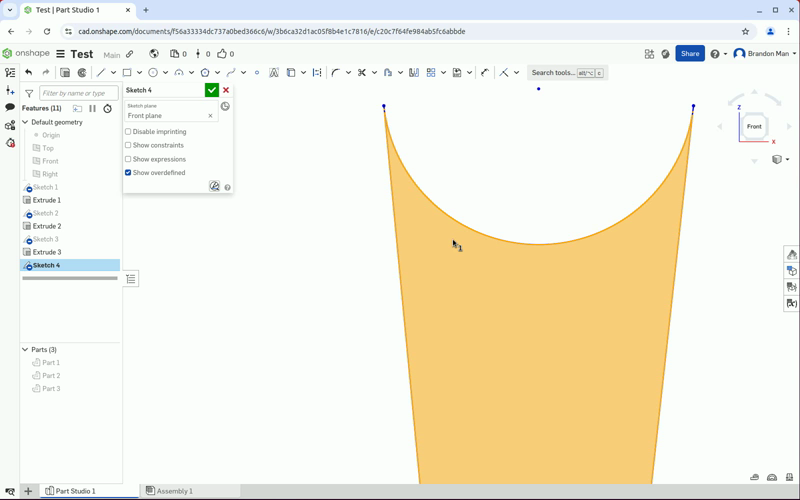
scroll(-6)
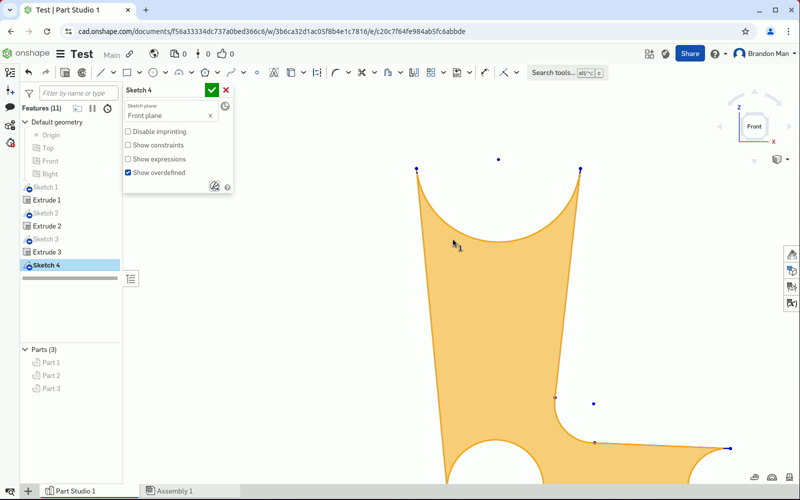
scroll(-6)
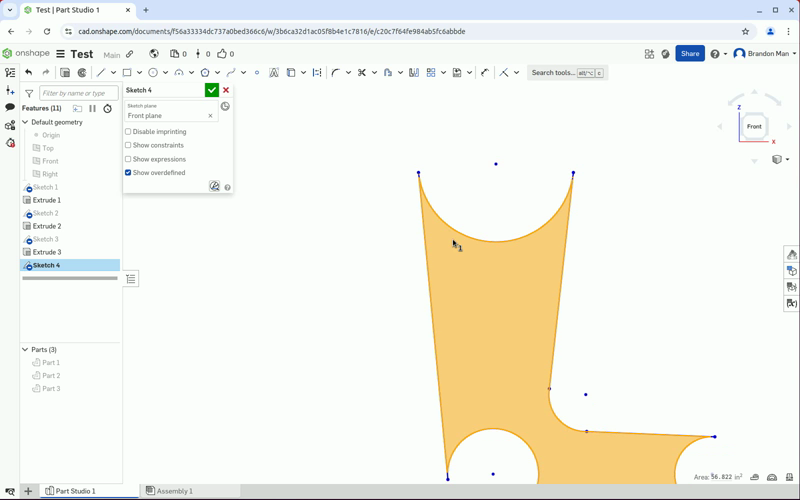
scroll(-6)
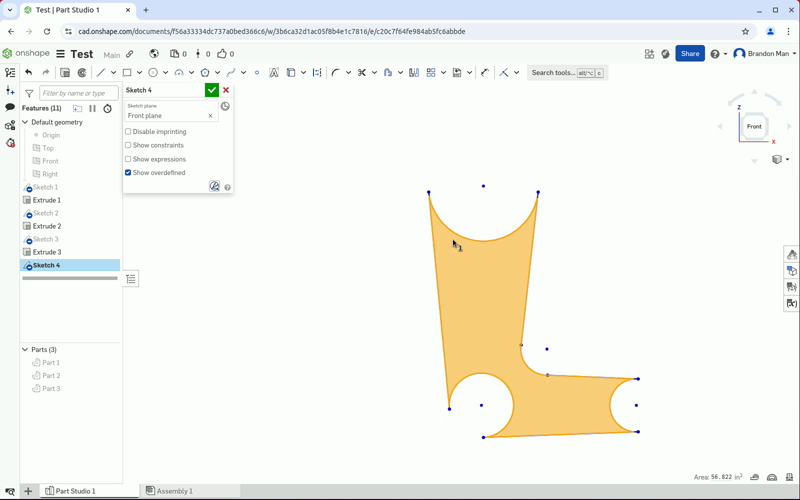
scroll(-6)
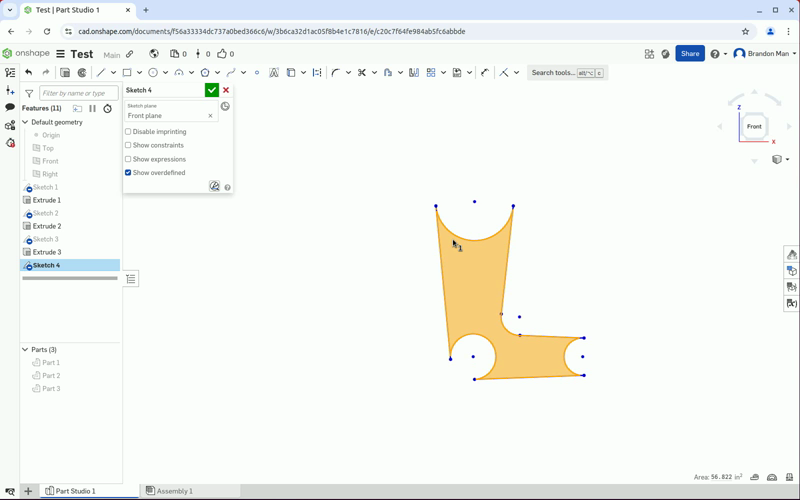
scroll(-6)
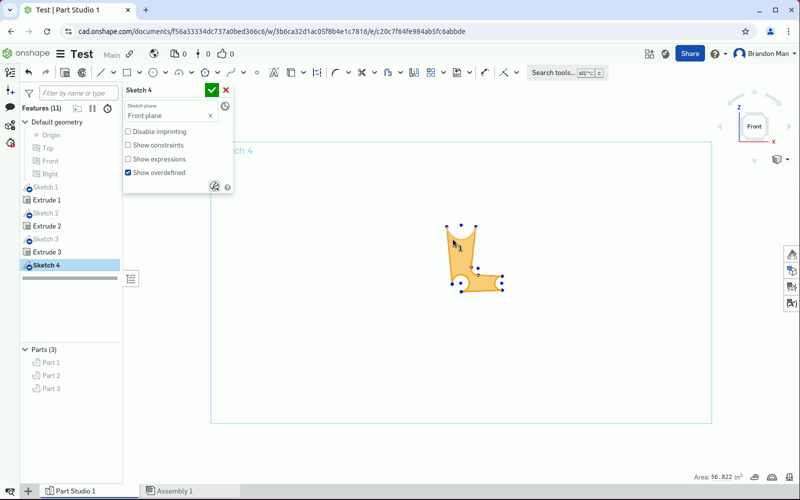
mouse_move(73, 352)
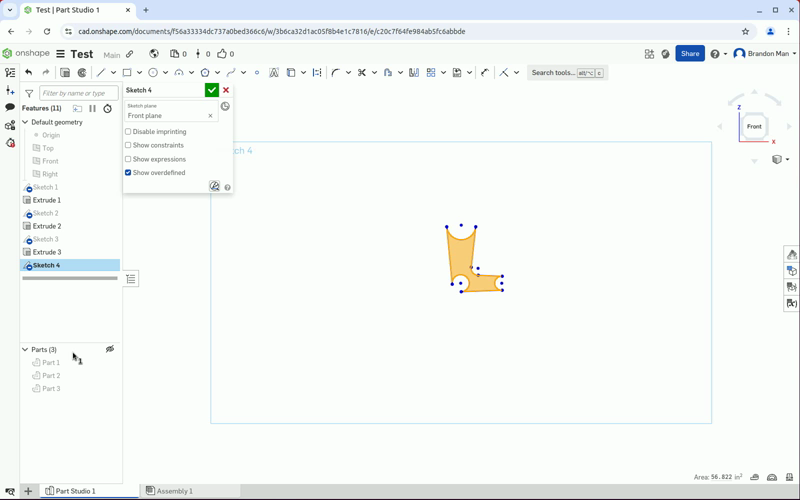
key(shift+y)
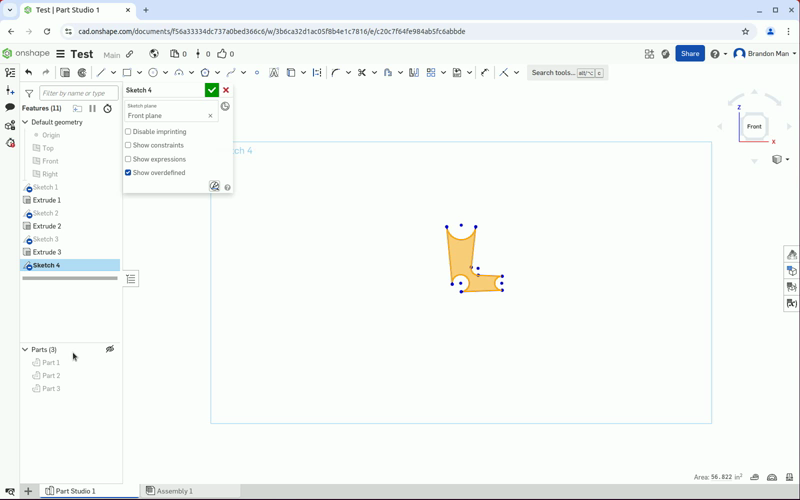
key(shift+e)
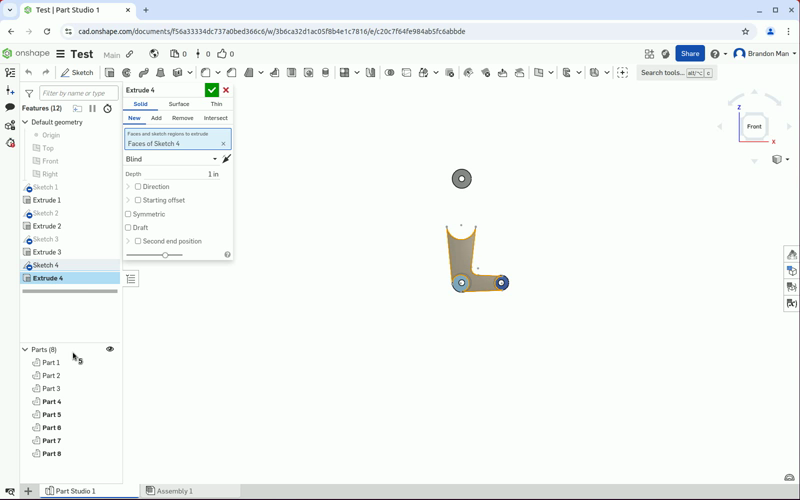
mouse_move(143, 106)
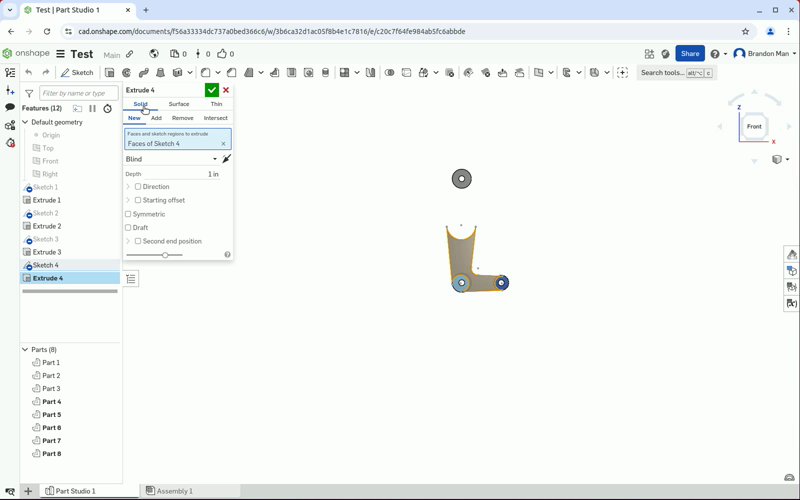
click(143, 106)
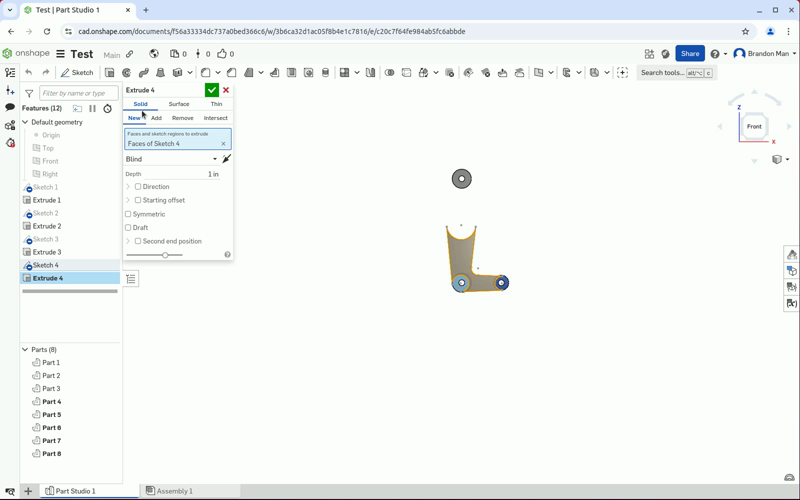
mouse_move(137, 120)
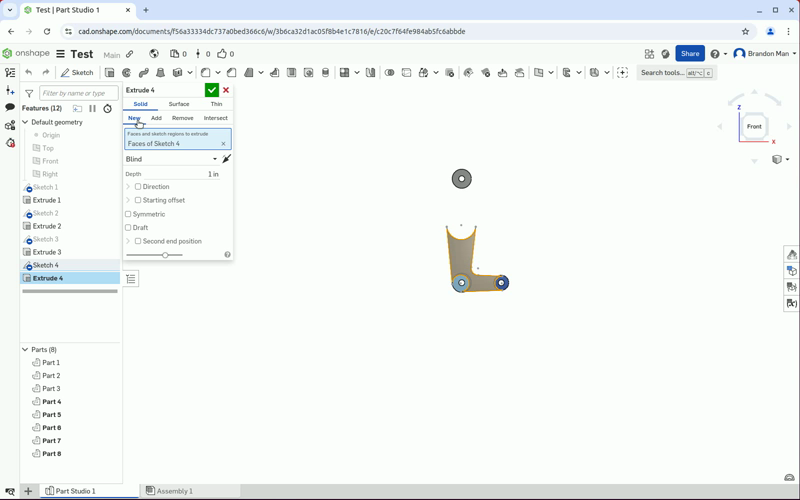
click(137, 120)
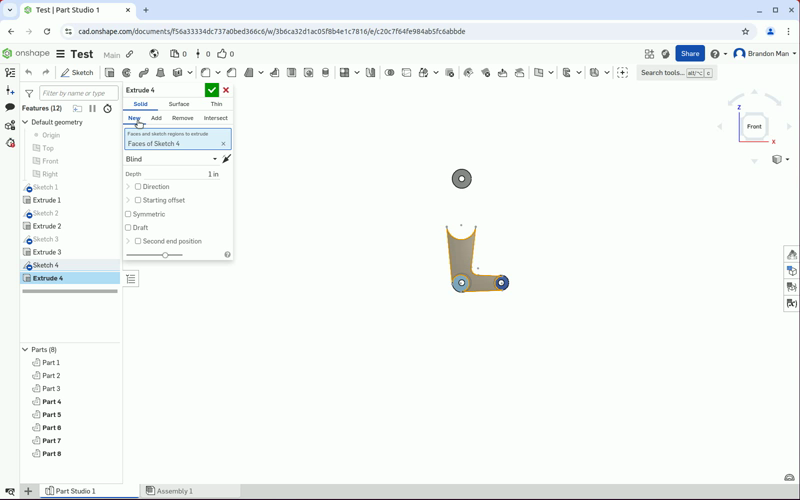
key(tab, 4)
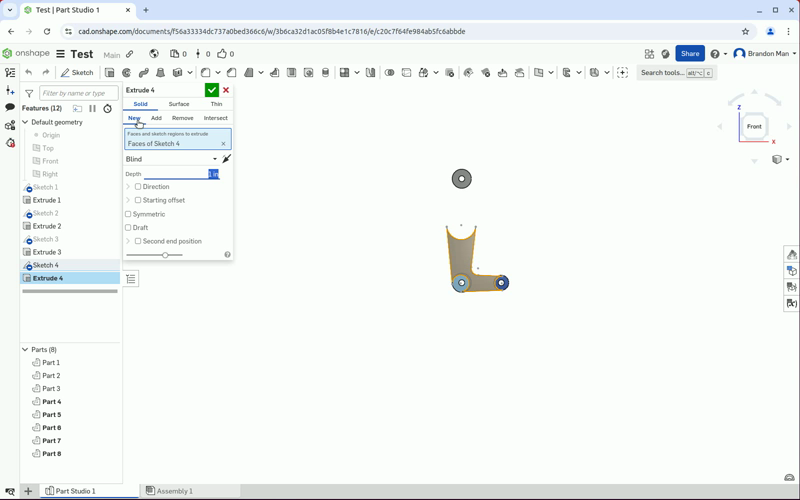
text(0.481)
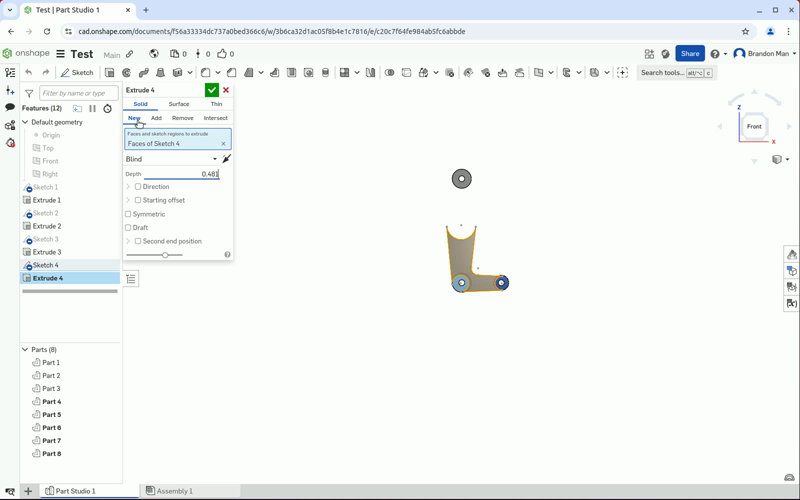
key(enter)
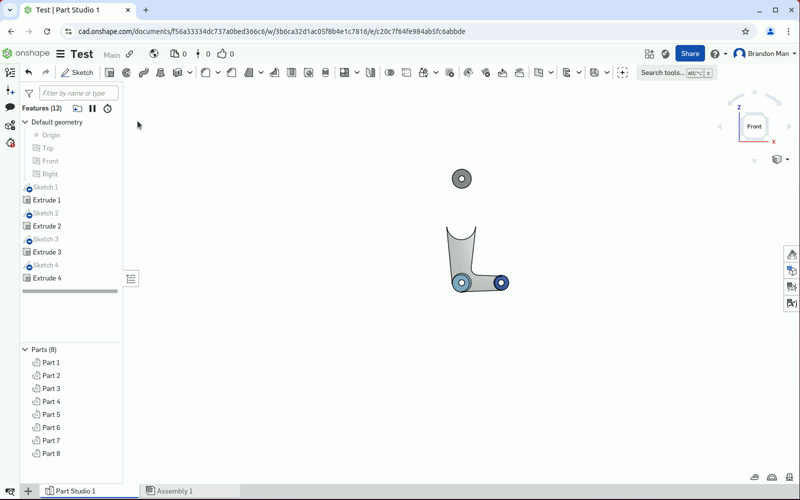
key(shift+h)
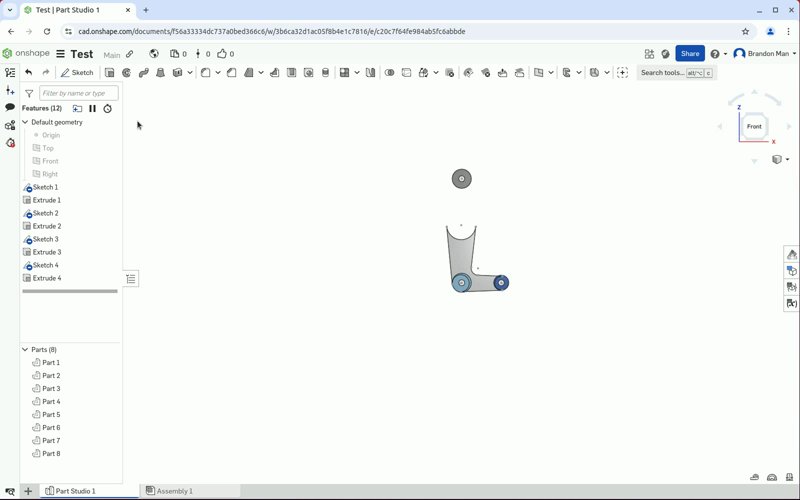
key(shift+h)
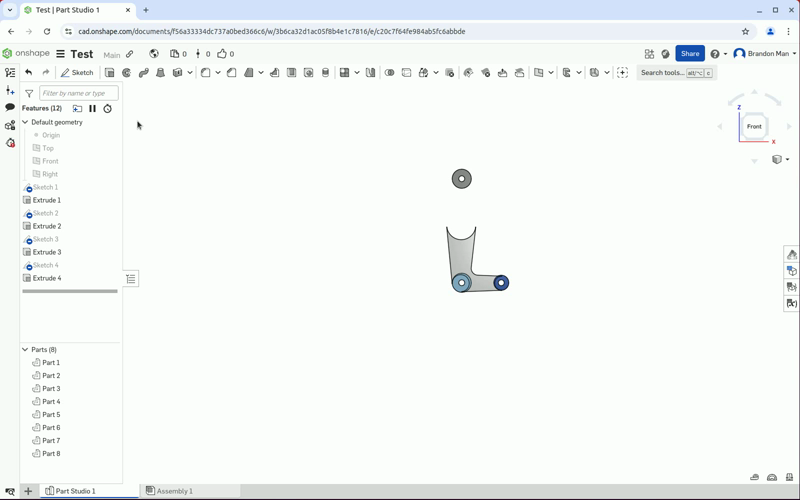
mouse_move(73, 189)
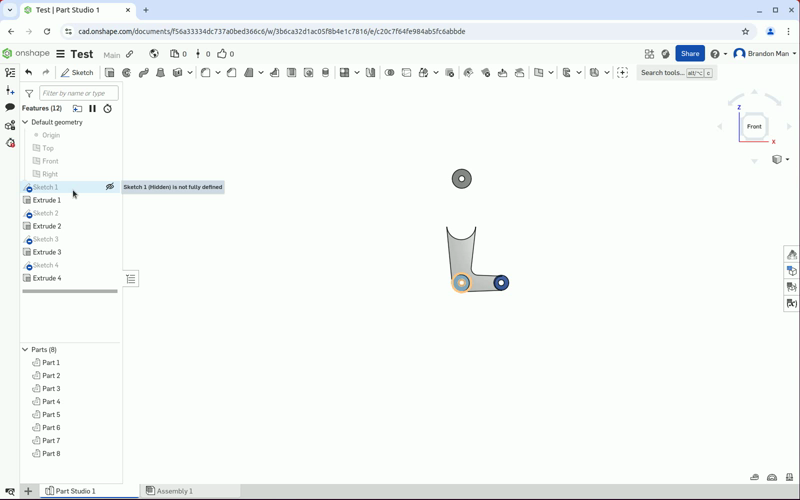
click(73, 189)
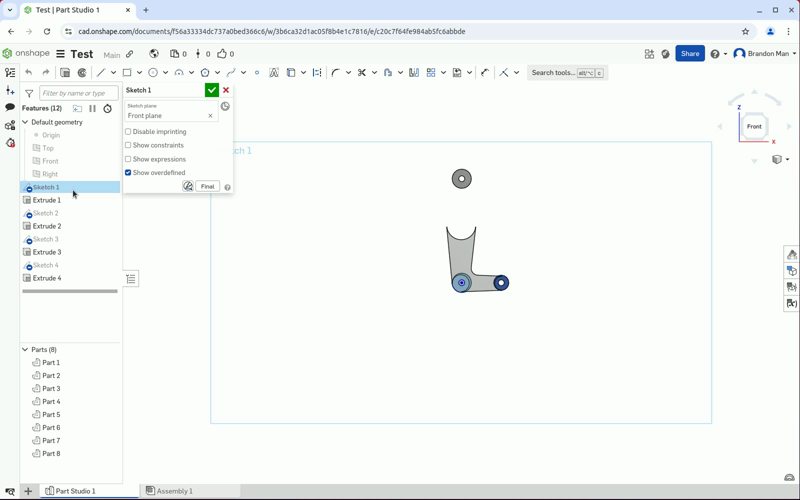
mouse_move(229, 92)
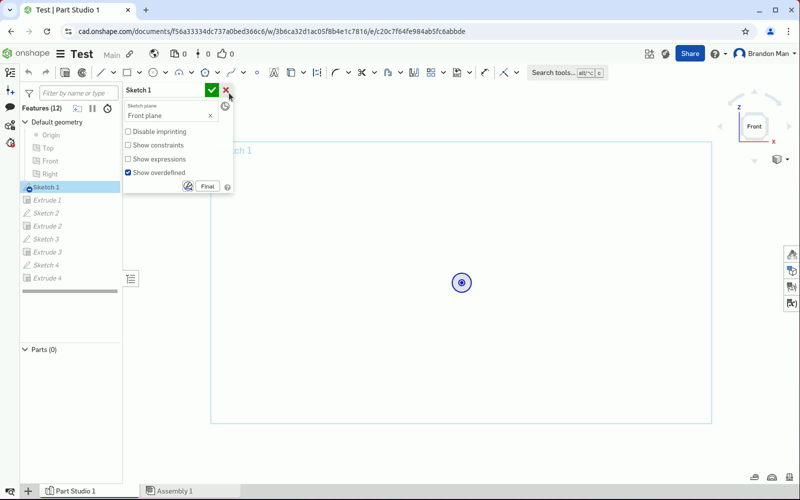
click(229, 92)
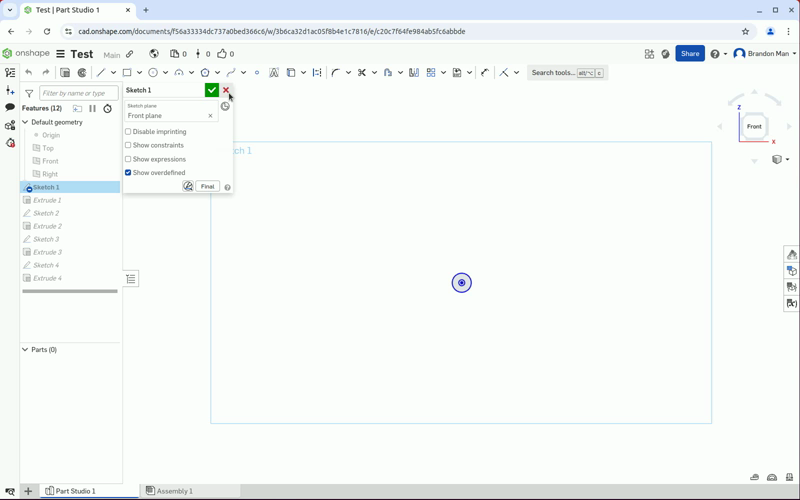
key(shift+s)
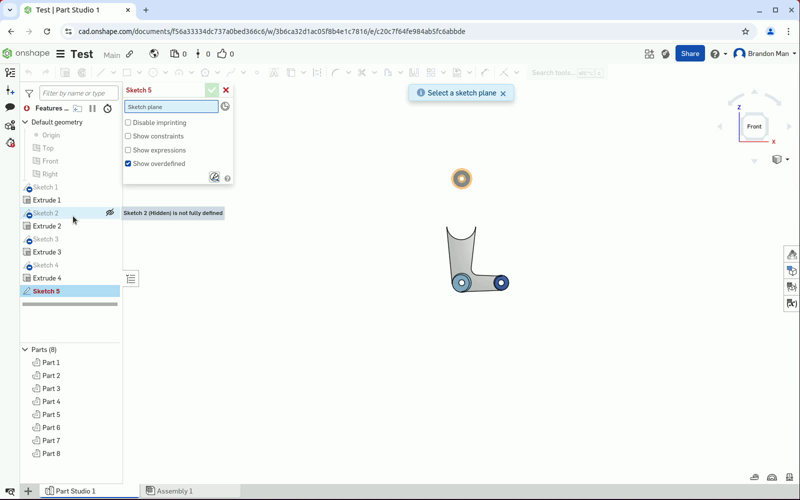
scroll(3)
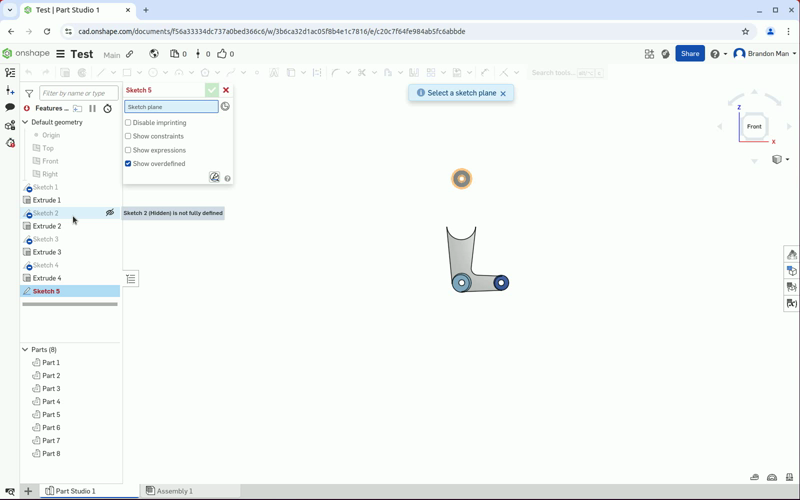
mouse_move(73, 163)
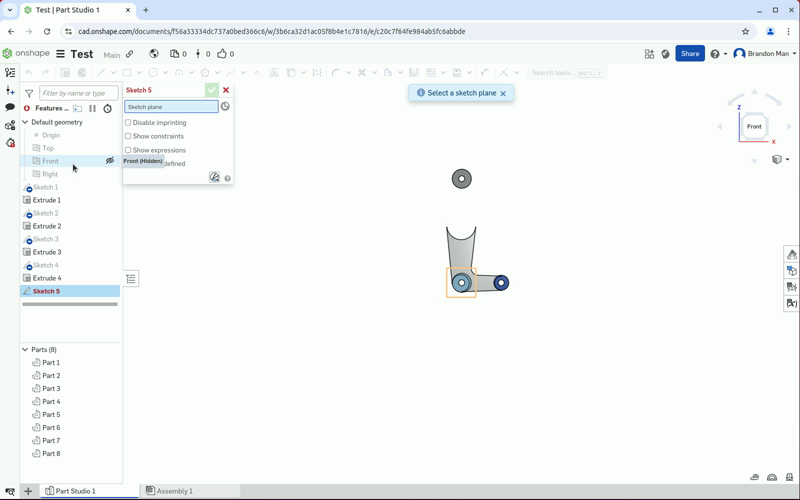
click(73, 163)
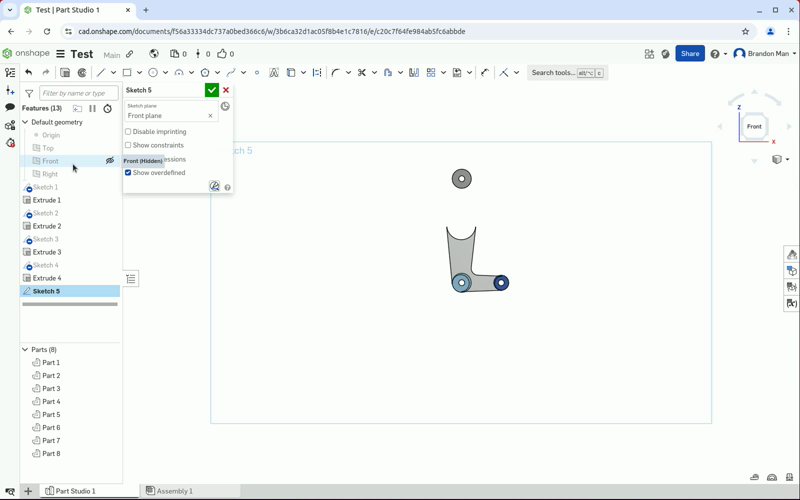
mouse_move(73, 352)
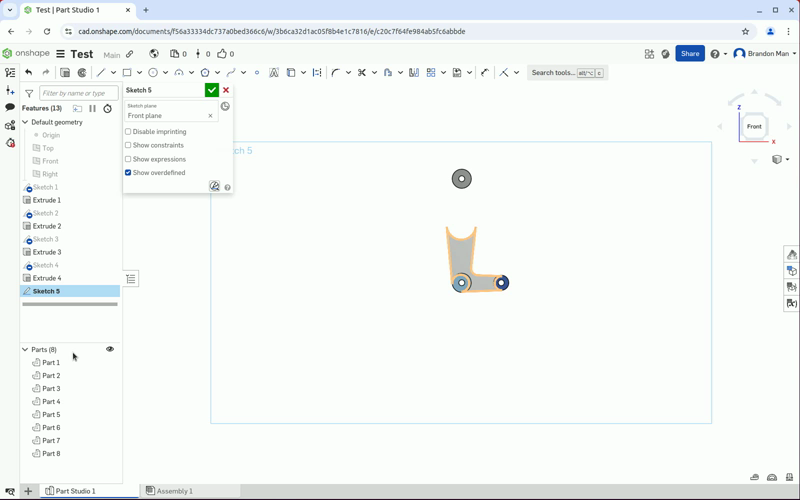
key(y)
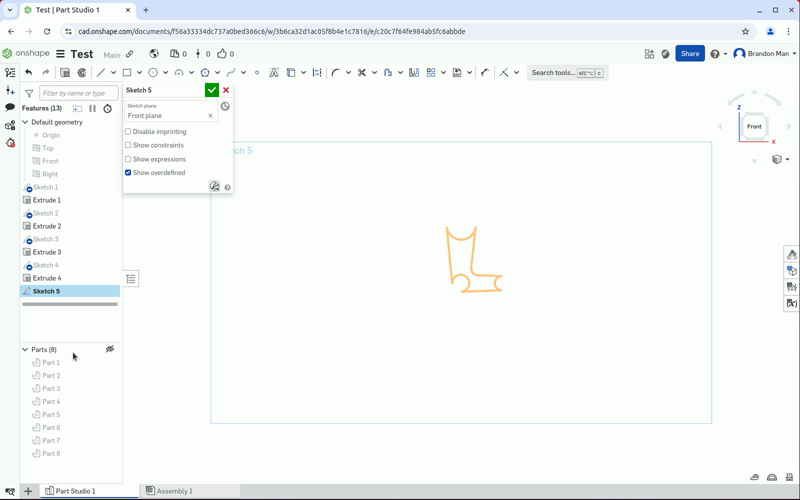
key(c)
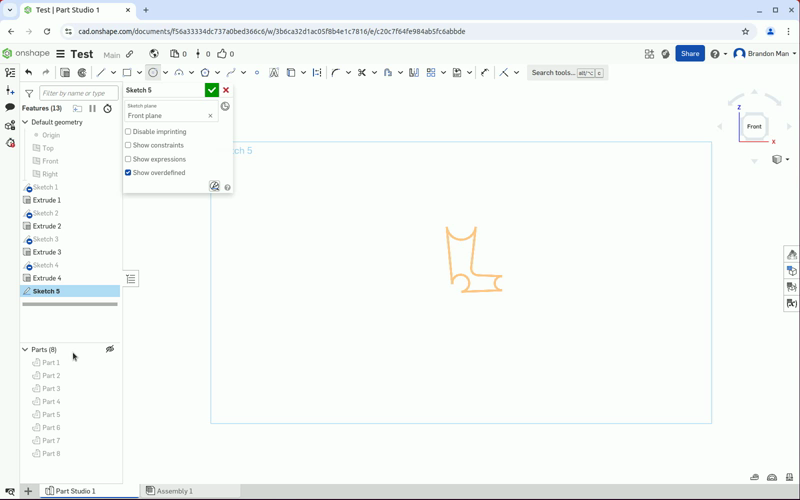
key_down(shift)
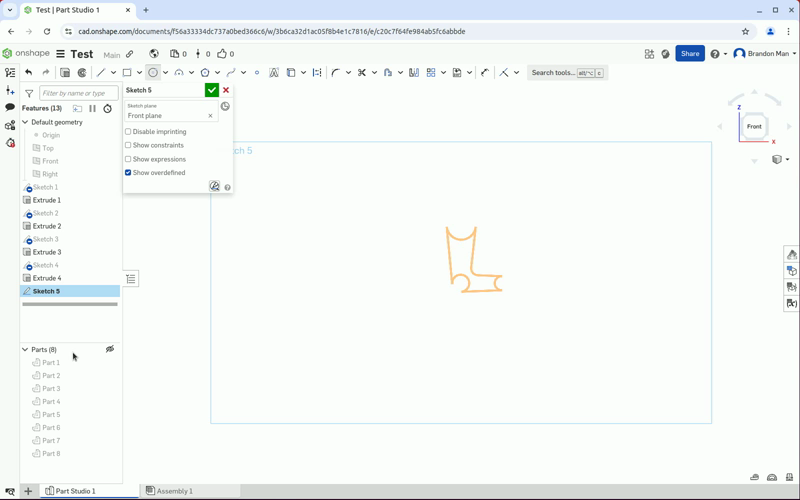
mouse_move(461, 225)
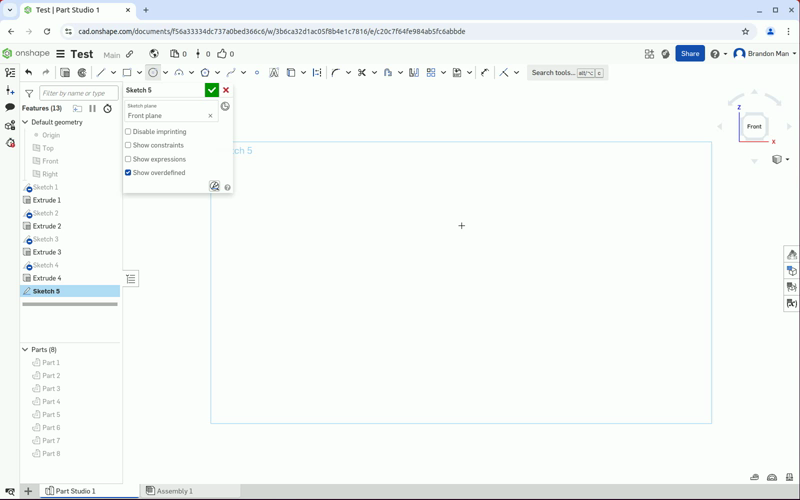
click(461, 225)
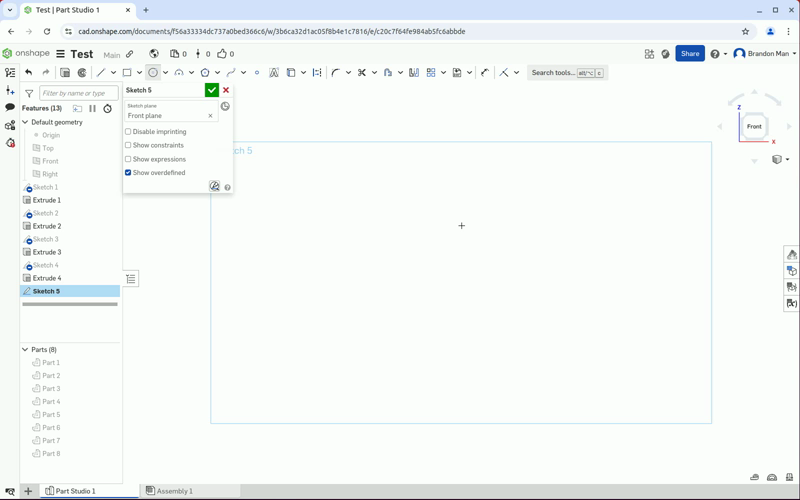
key_up(shift)
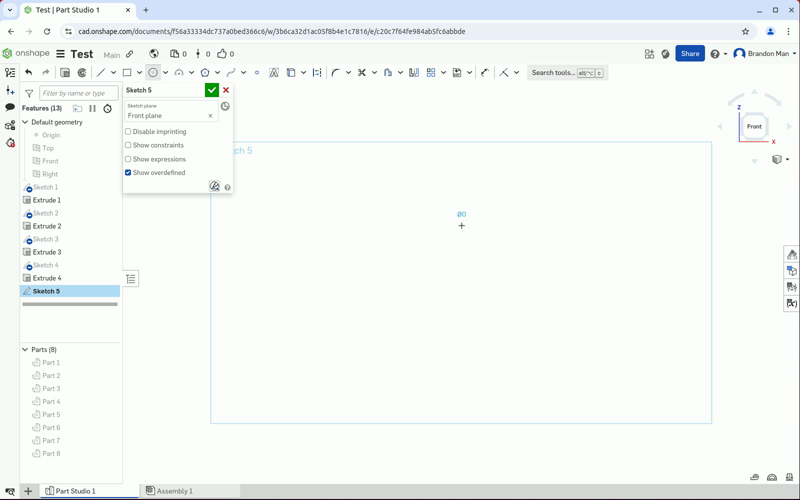
mouse_move(477, 225)
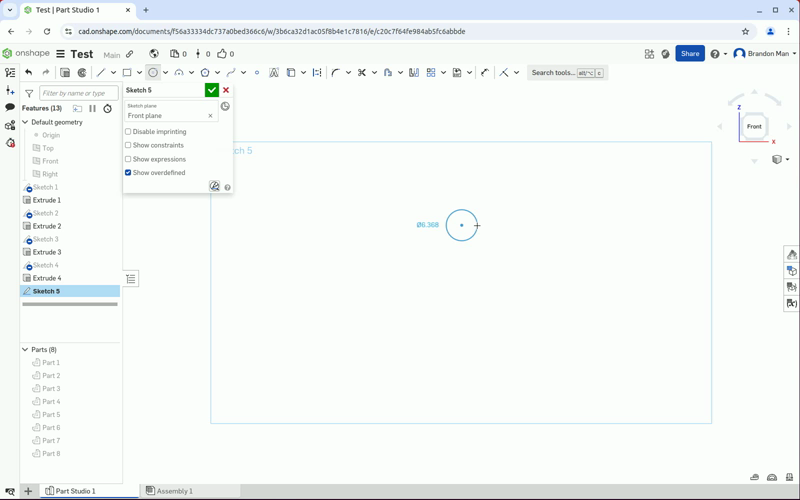
click(477, 225)
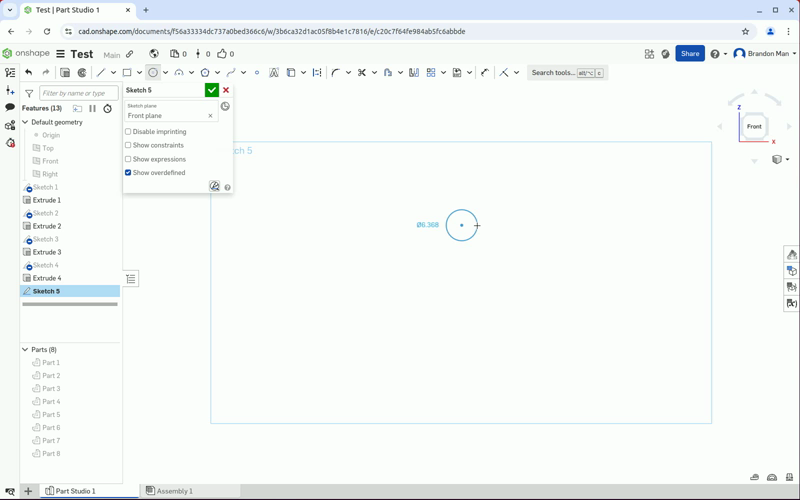
key(esc)
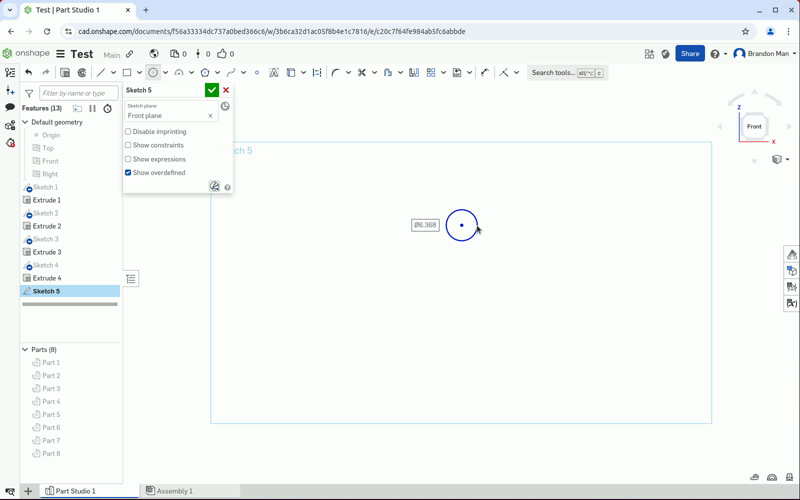
key(c)
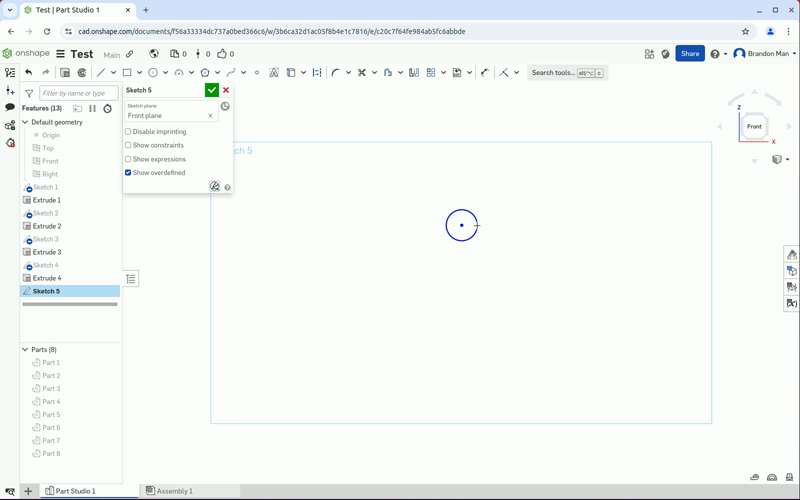
key_down(shift)
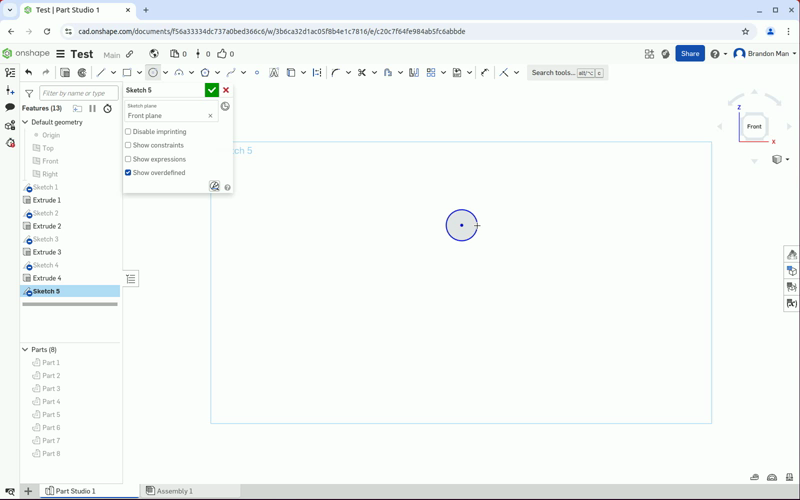
mouse_move(461, 225)
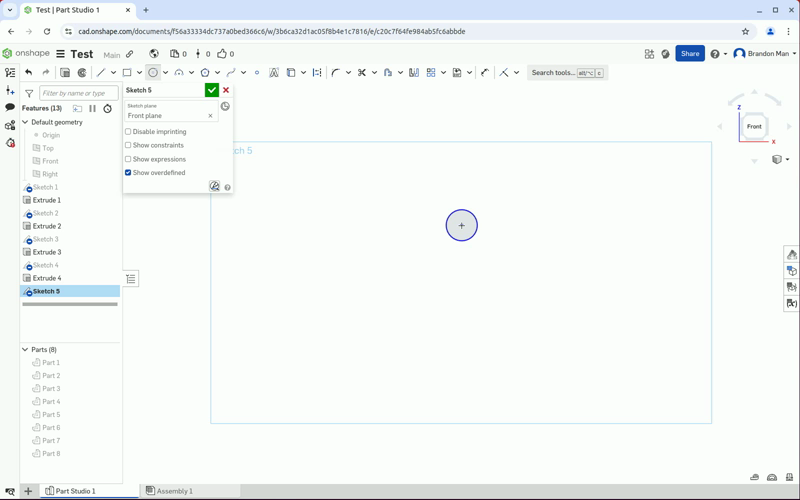
click(461, 225)
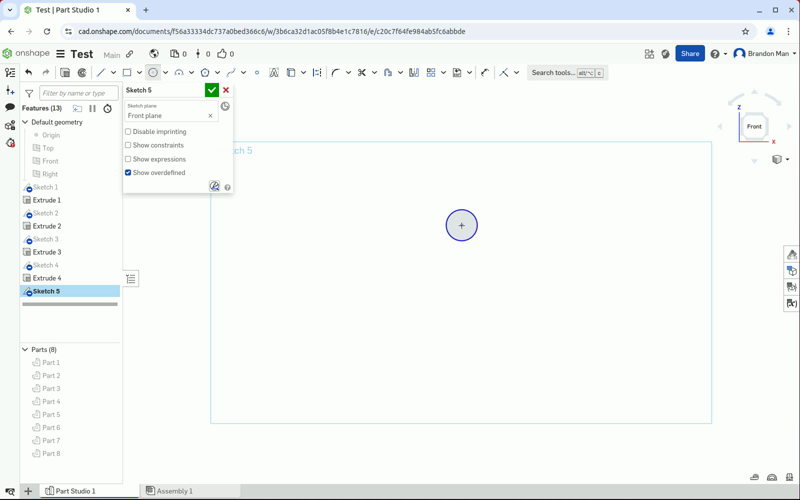
key_up(shift)
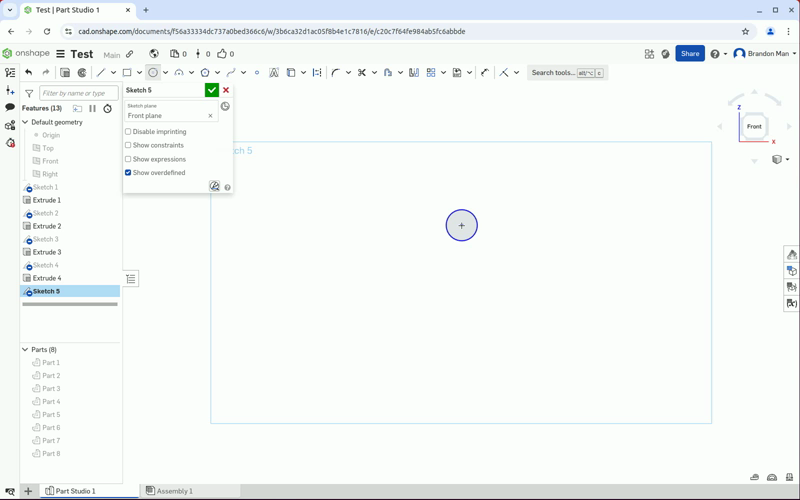
mouse_move(465, 225)
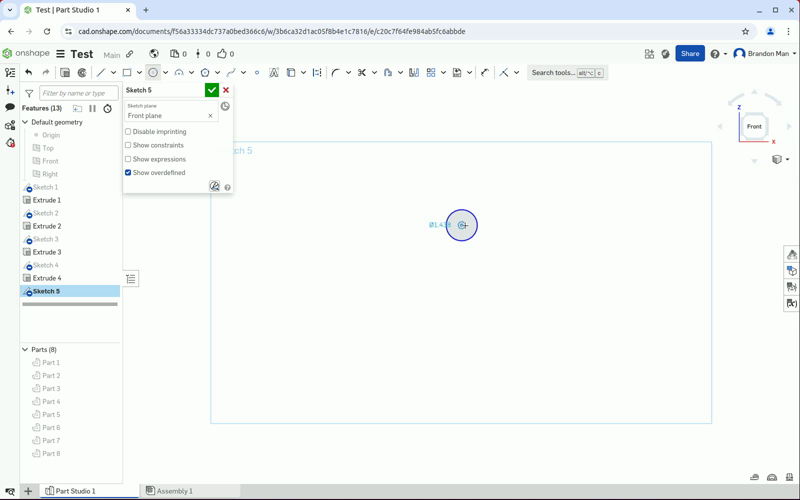
scroll(6)
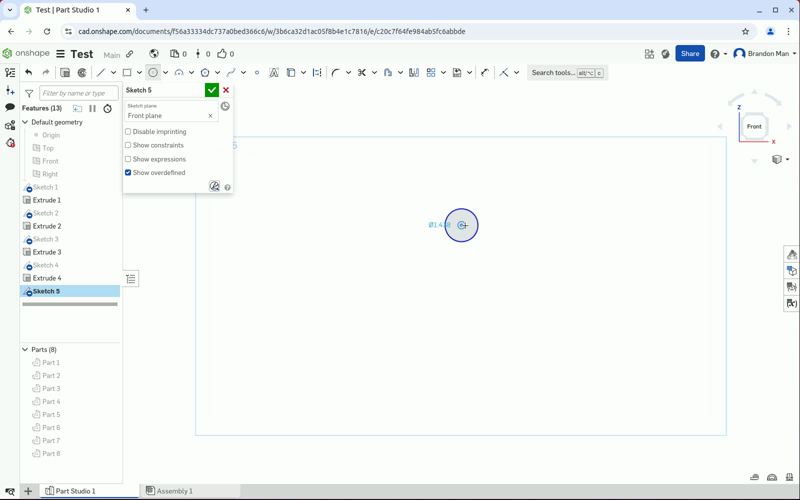
scroll(6)
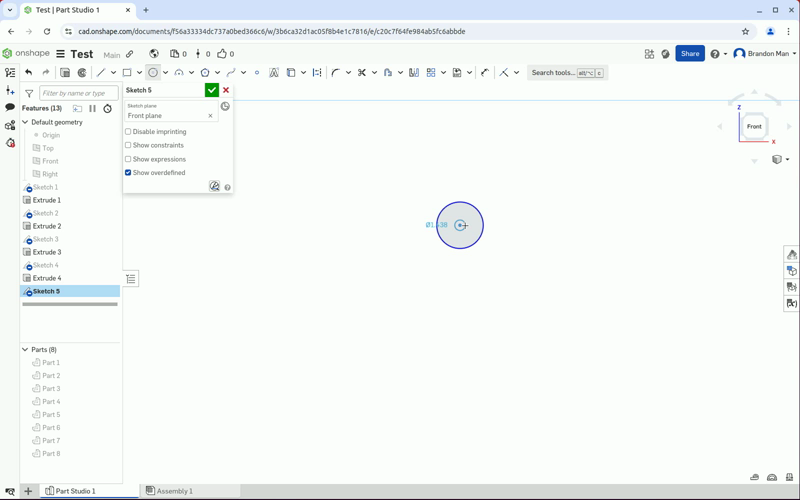
scroll(6)
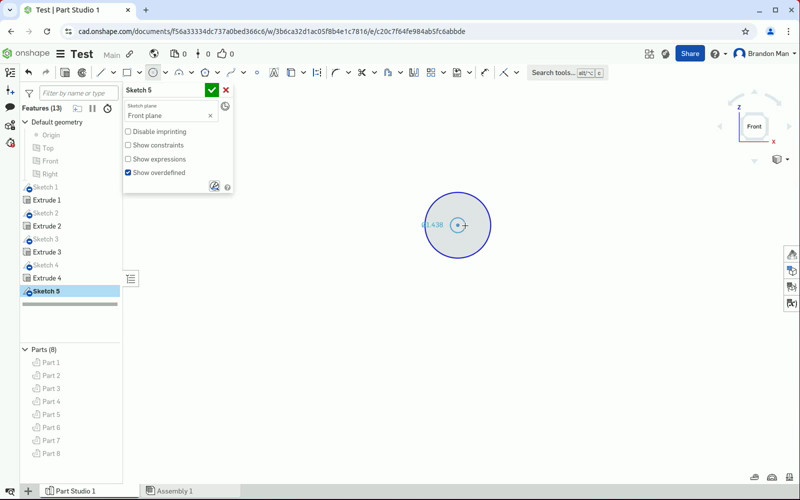
scroll(6)
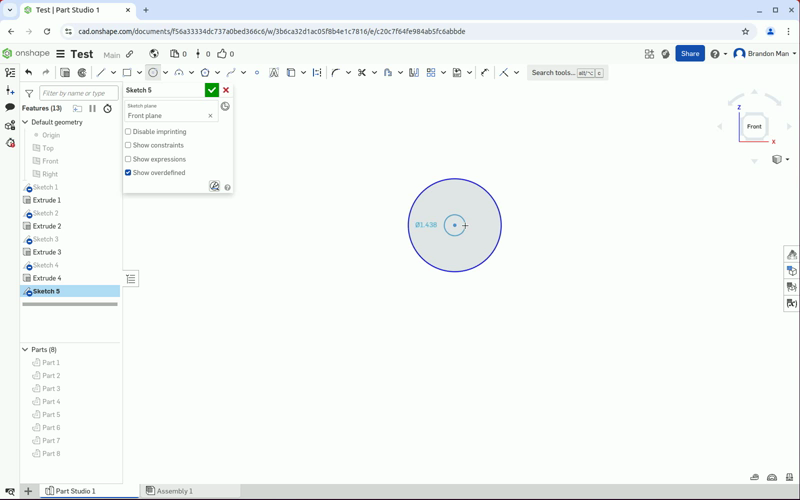
scroll(6)
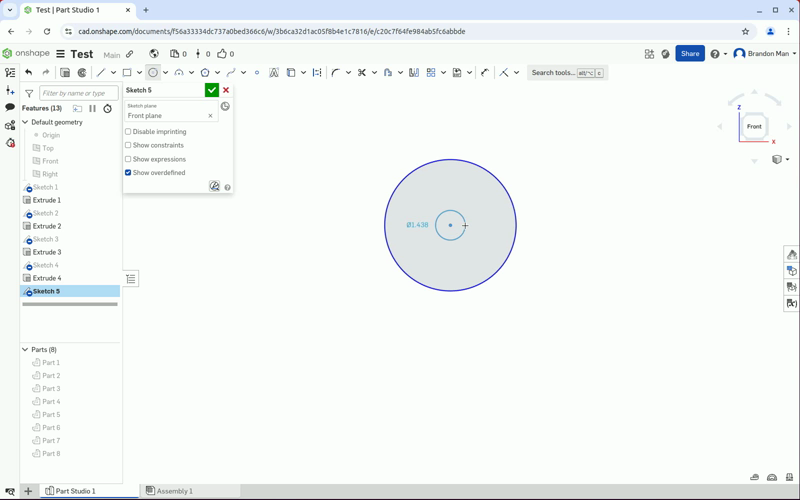
scroll(6)
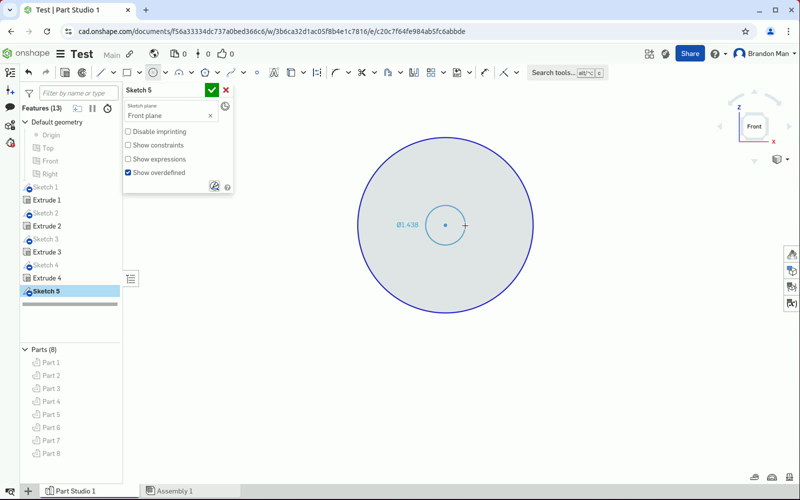
scroll(6)
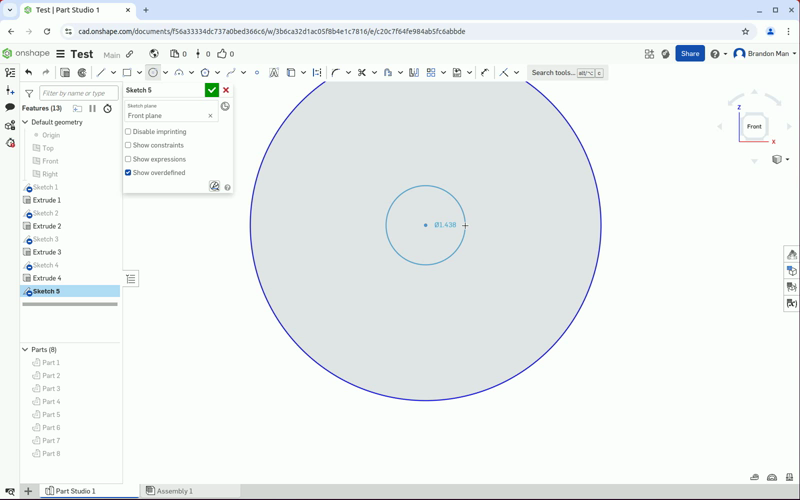
click(465, 225)
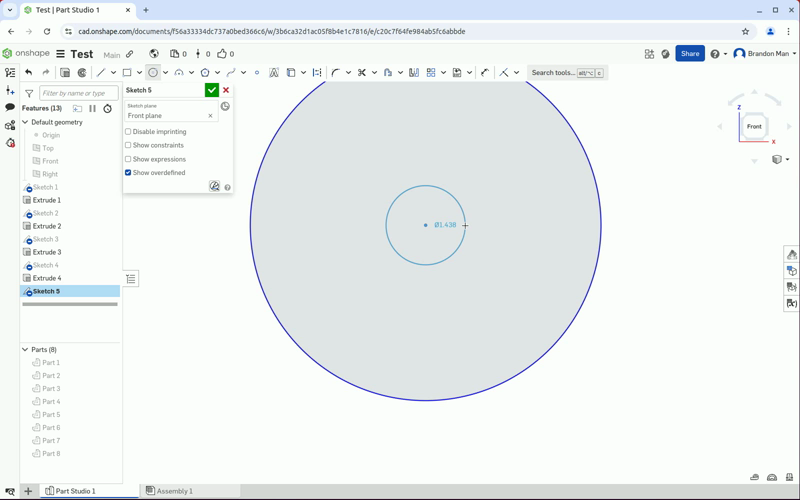
scroll(-6)
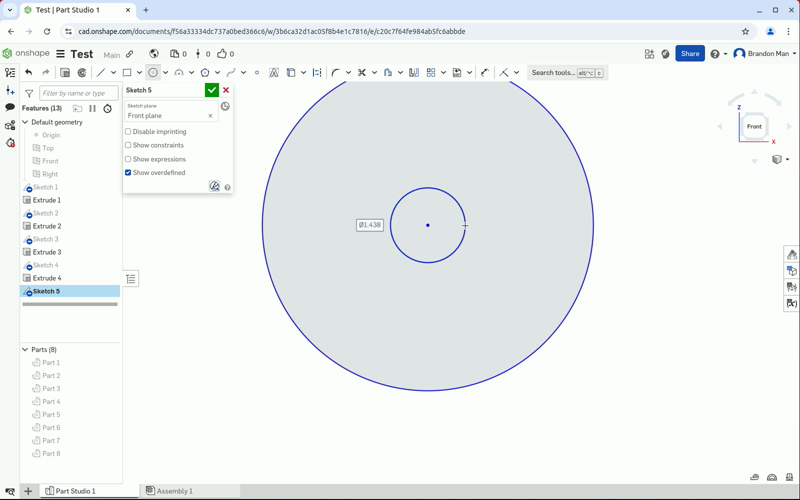
scroll(-6)
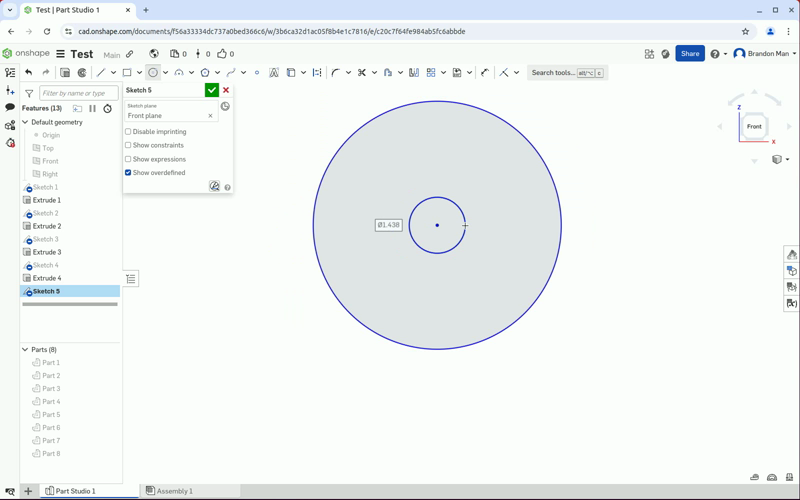
scroll(-6)
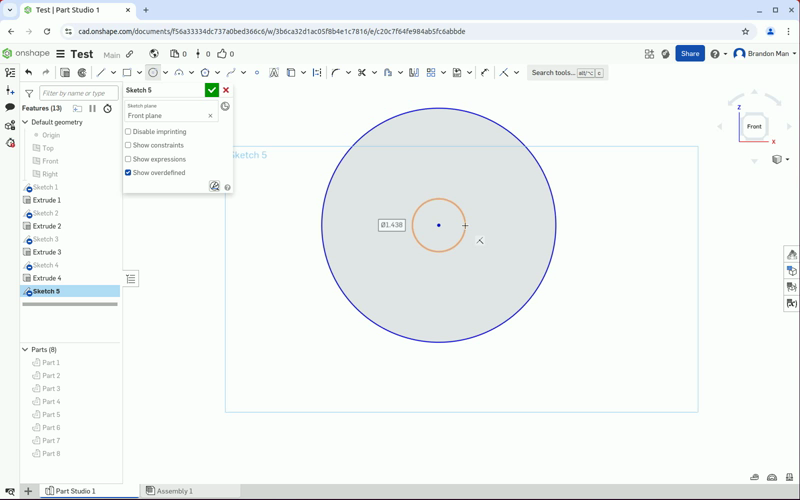
scroll(-6)
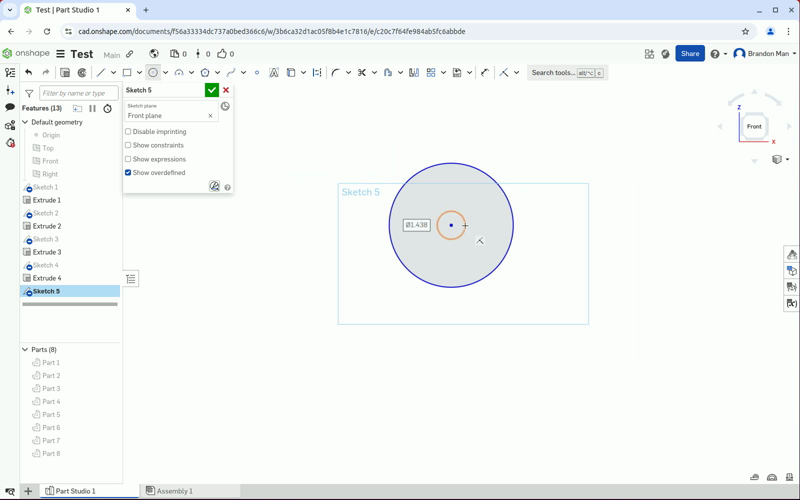
scroll(-6)
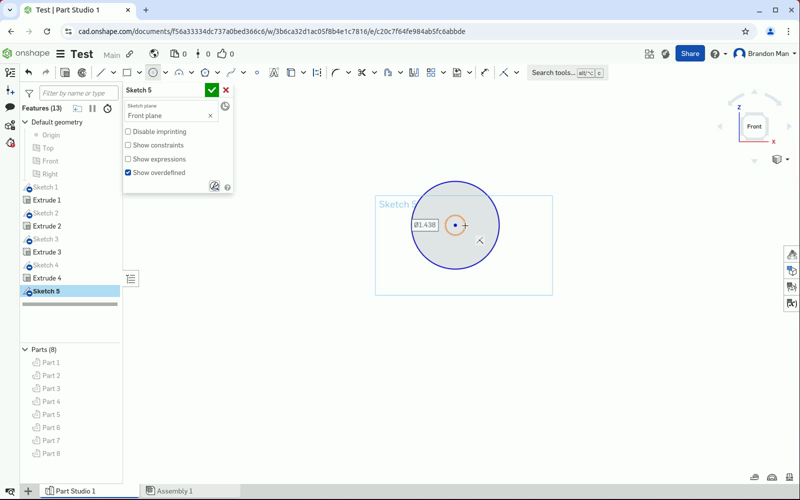
scroll(-6)
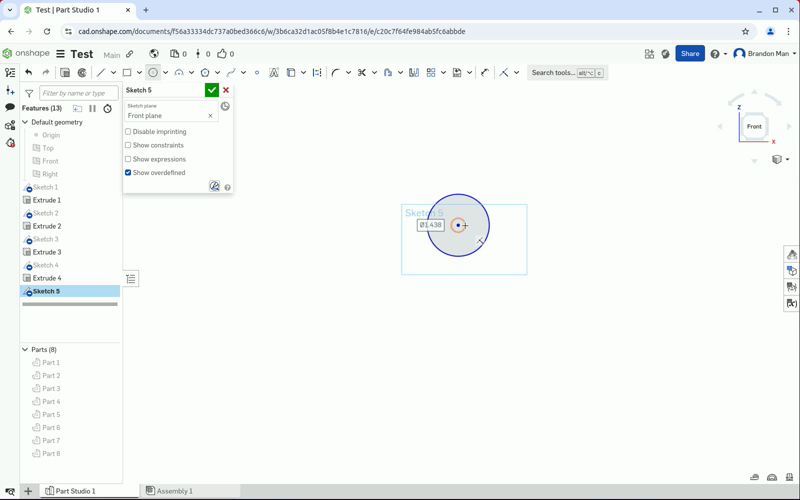
scroll(-6)
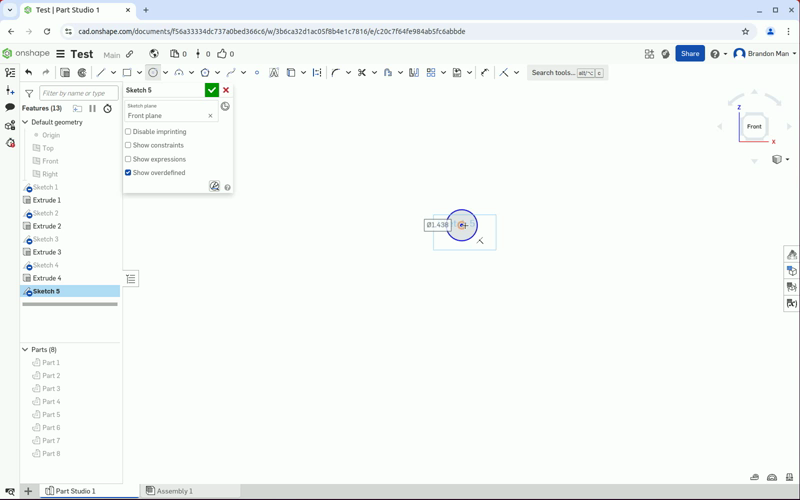
key(esc)
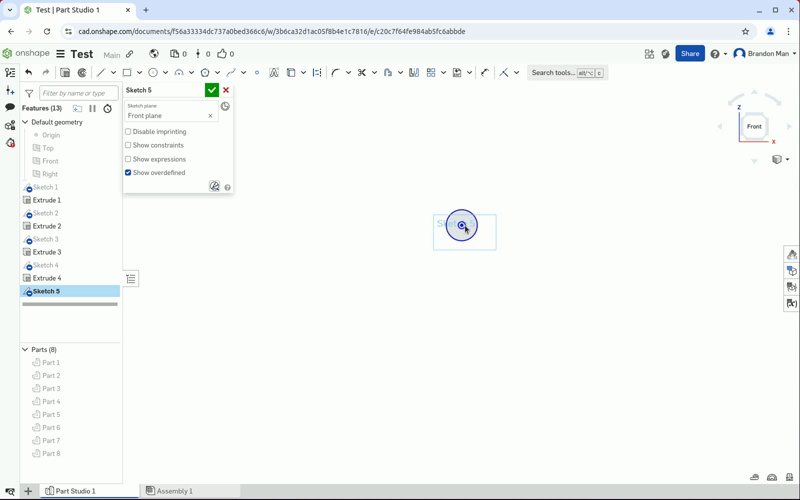
mouse_move(464, 221)
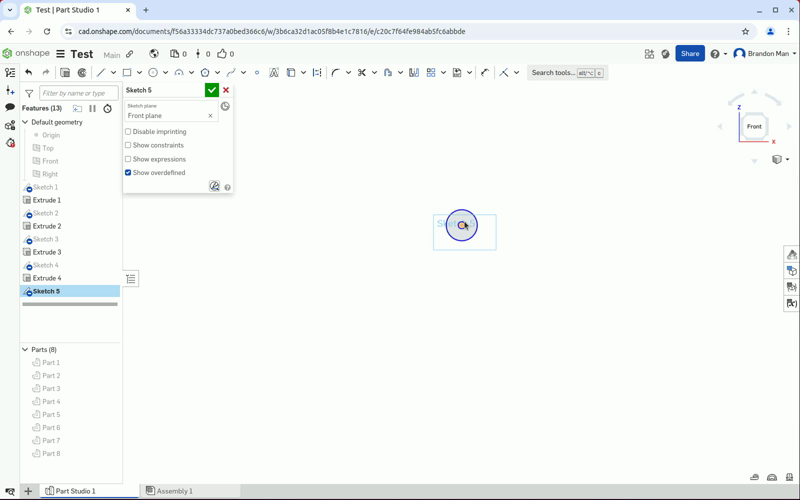
scroll(6)
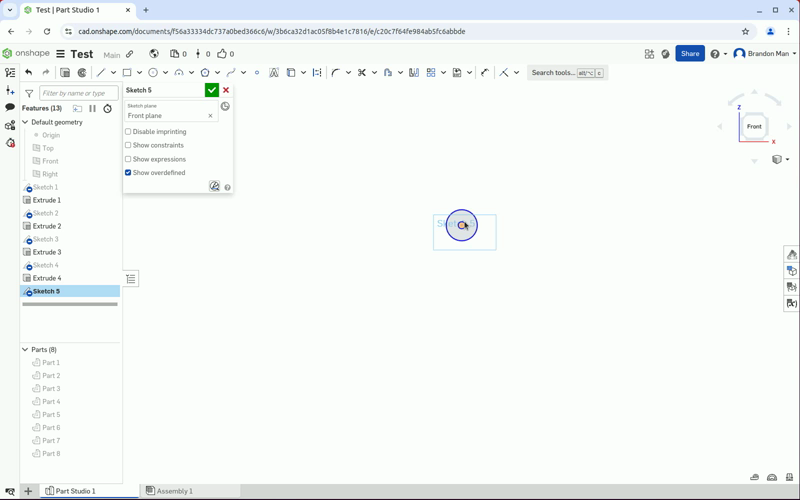
scroll(6)
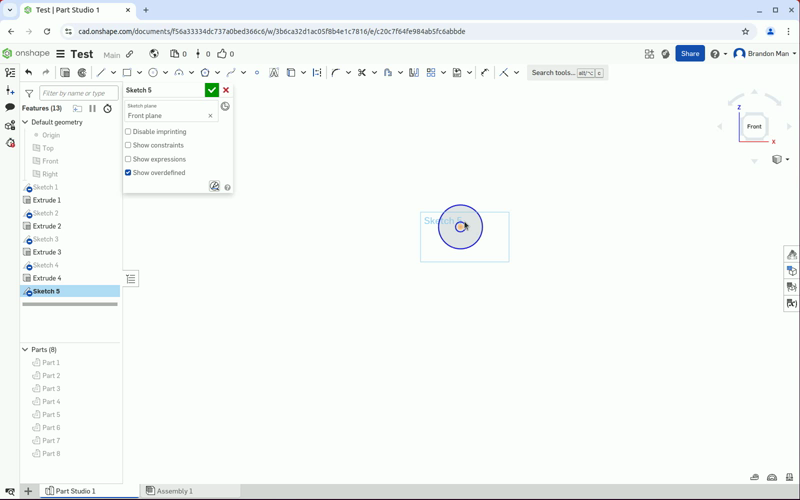
scroll(6)
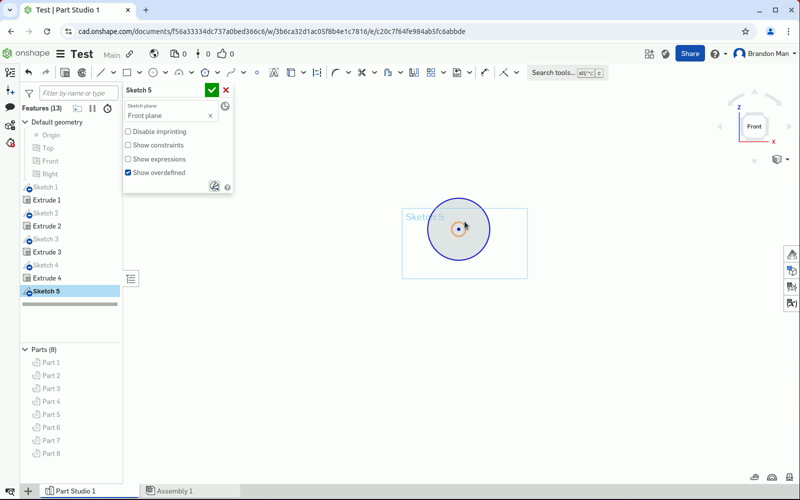
scroll(6)
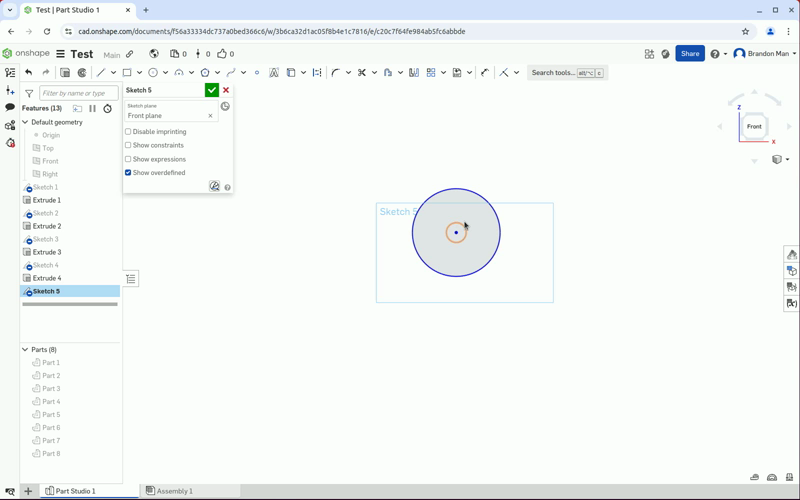
scroll(6)
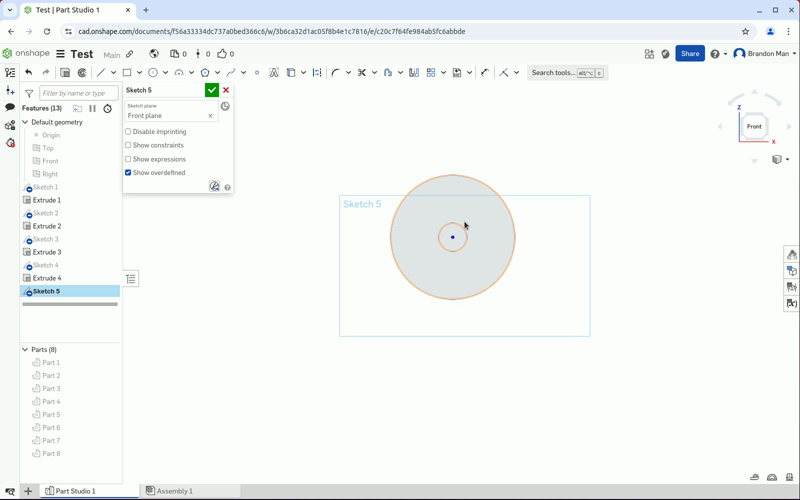
scroll(6)
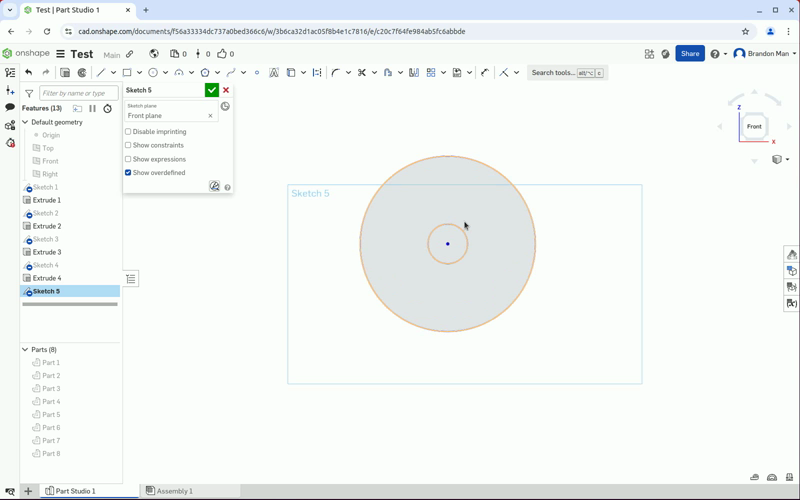
scroll(6)
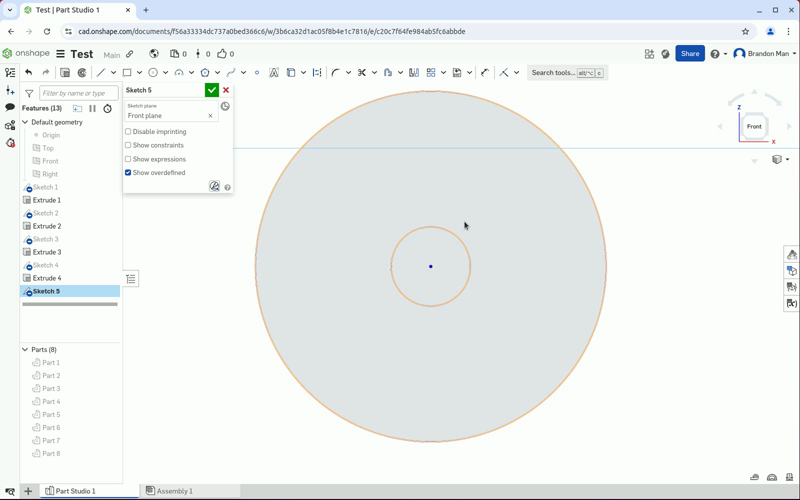
click(464, 221)
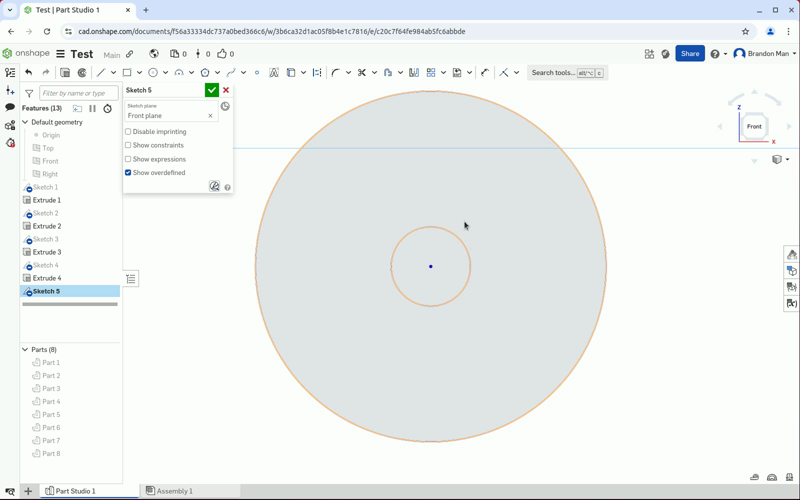
scroll(-6)
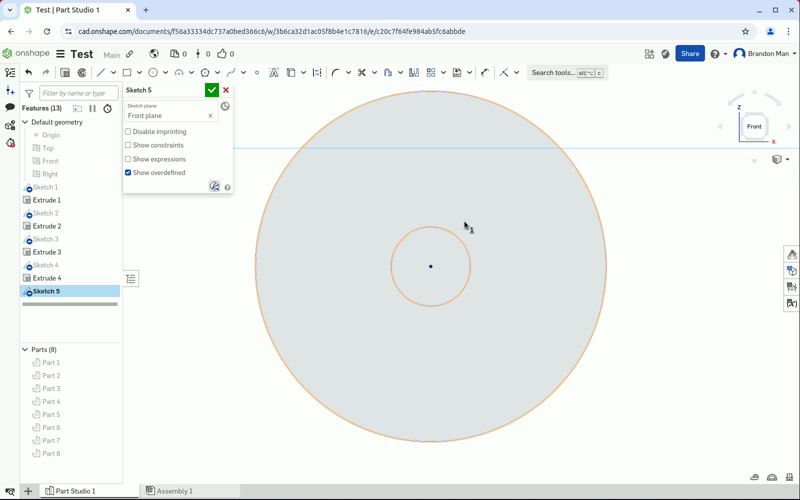
scroll(-6)
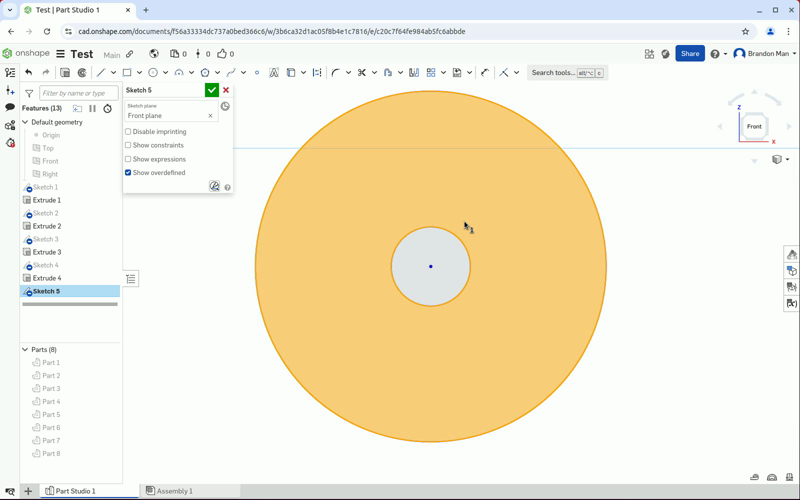
scroll(-6)
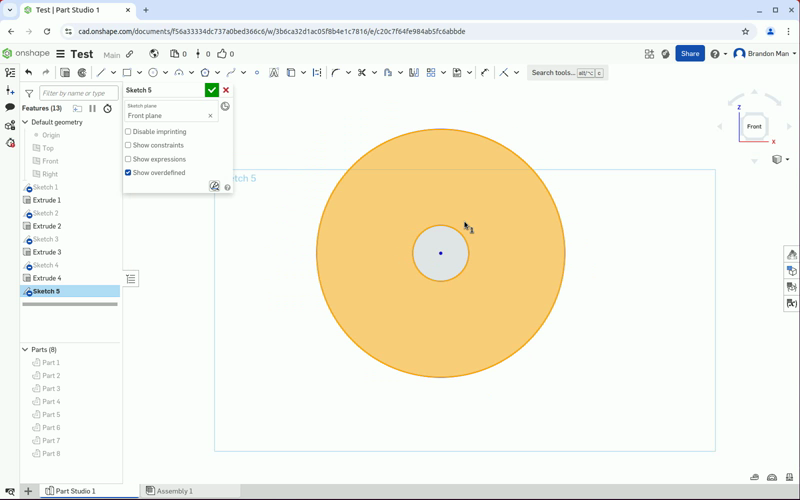
scroll(-6)
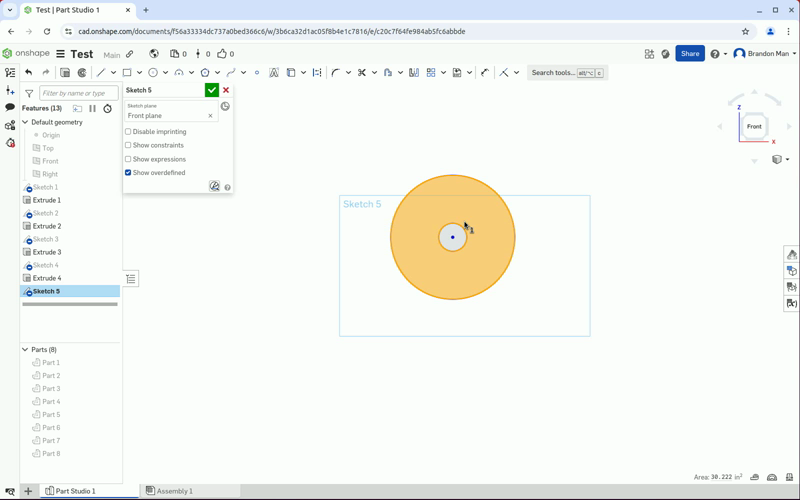
scroll(-6)
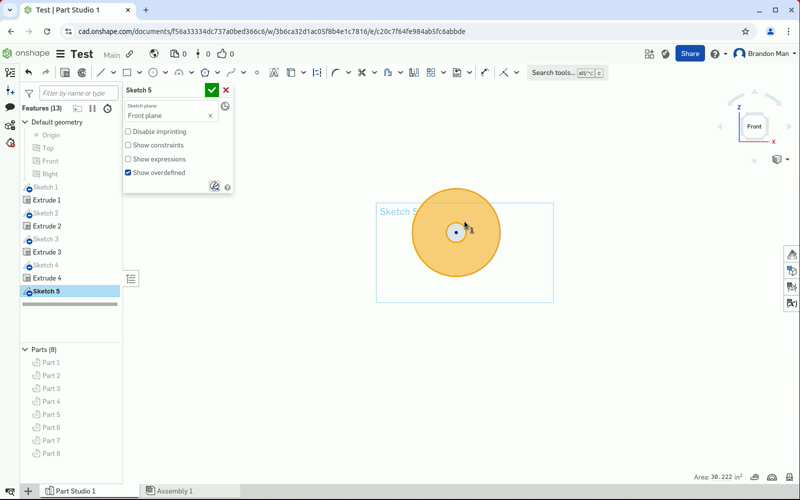
scroll(-6)
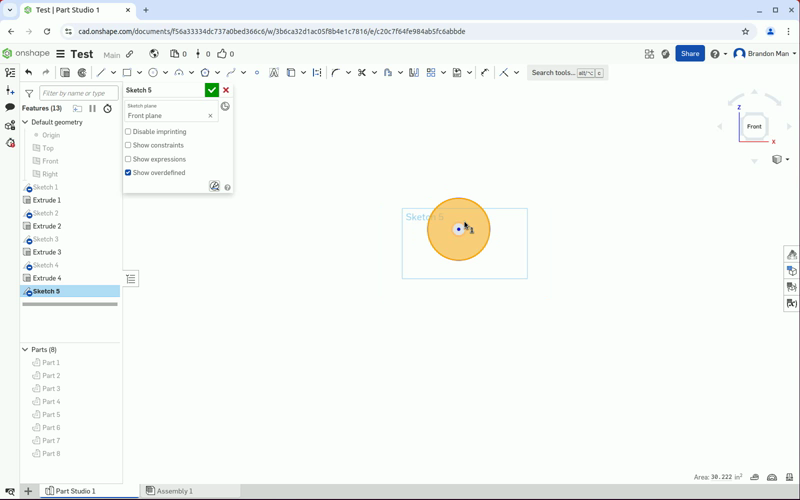
scroll(-6)
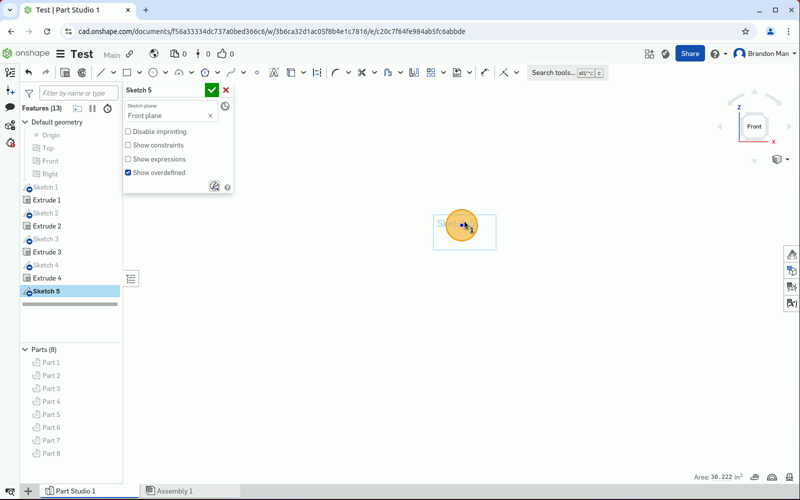
mouse_move(73, 352)
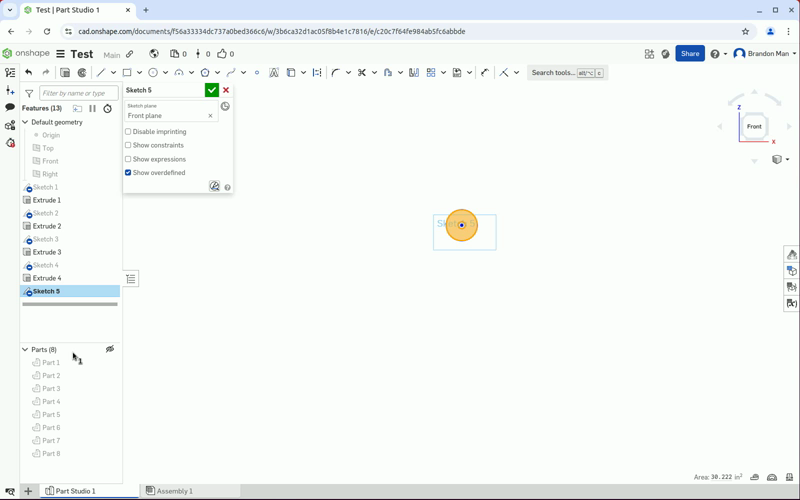
key(shift+y)
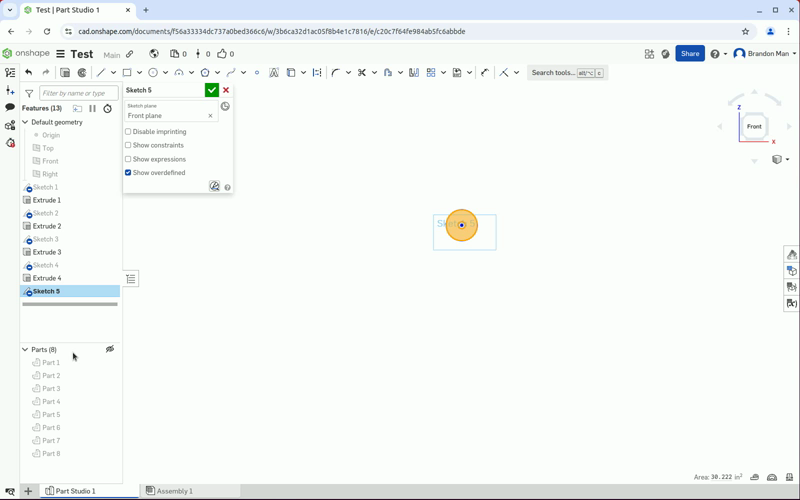
key(shift+e)
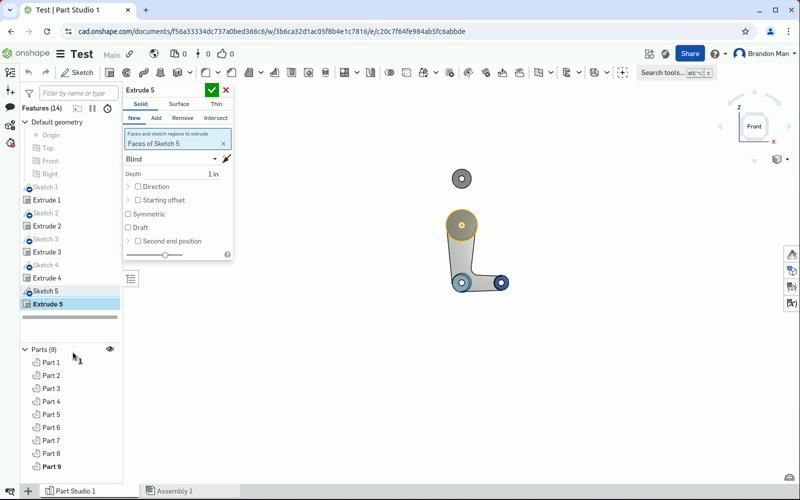
mouse_move(143, 106)
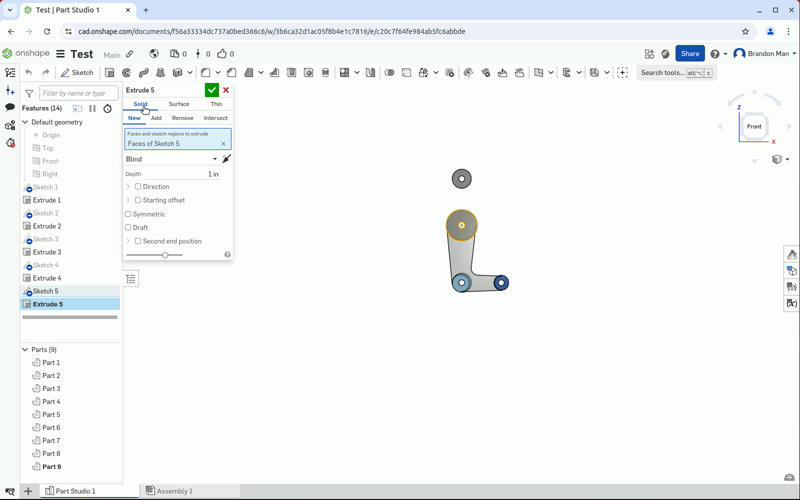
click(143, 106)
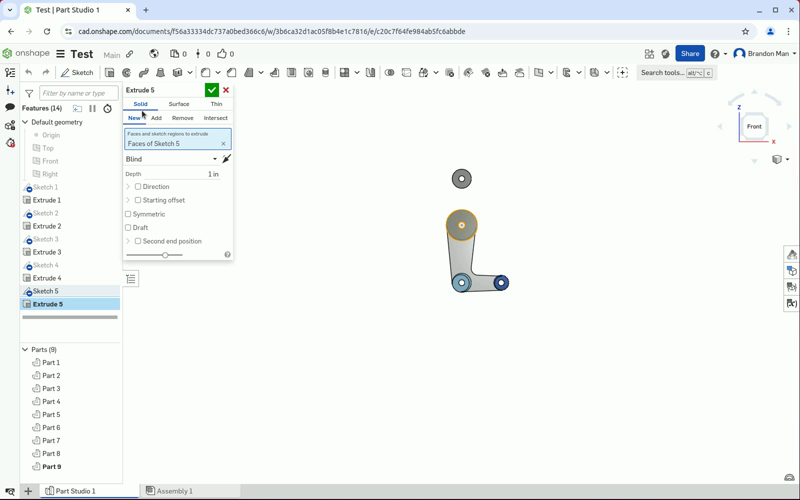
mouse_move(137, 120)
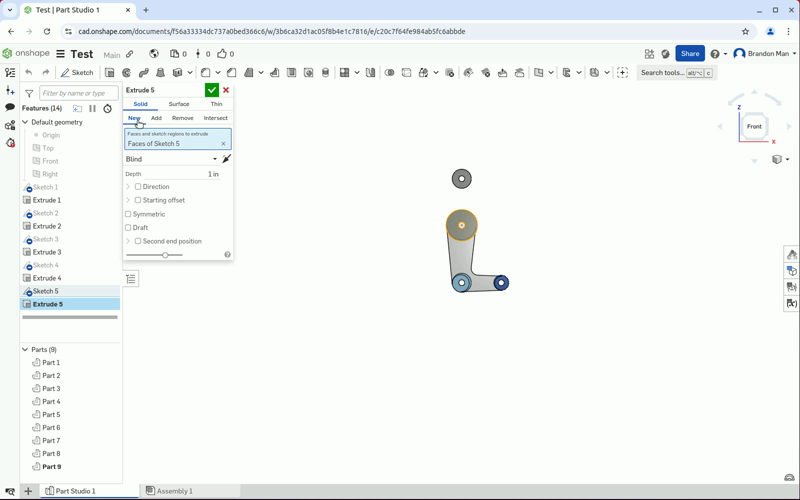
click(137, 120)
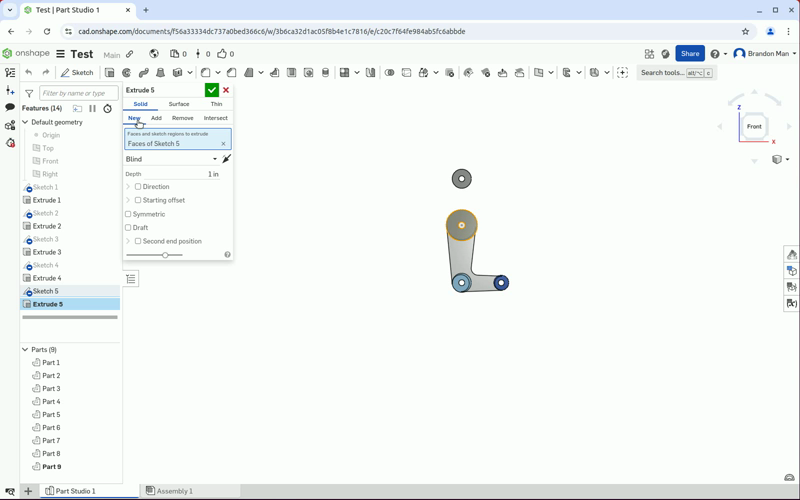
key(tab, 4)
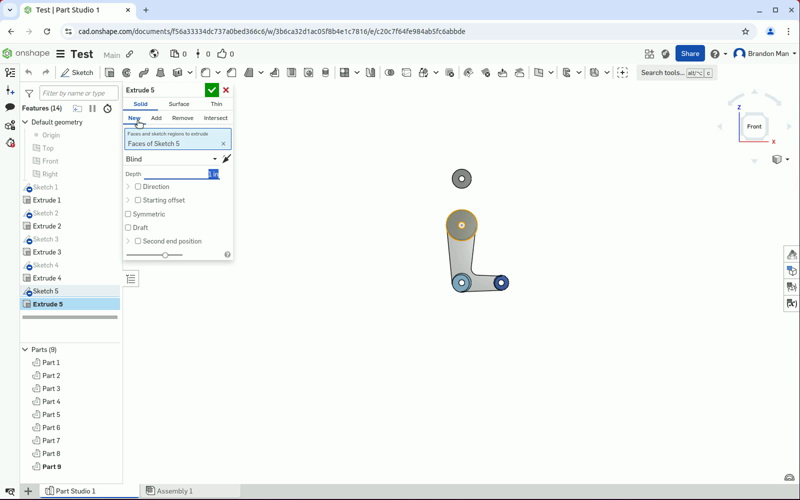
text(0.481)
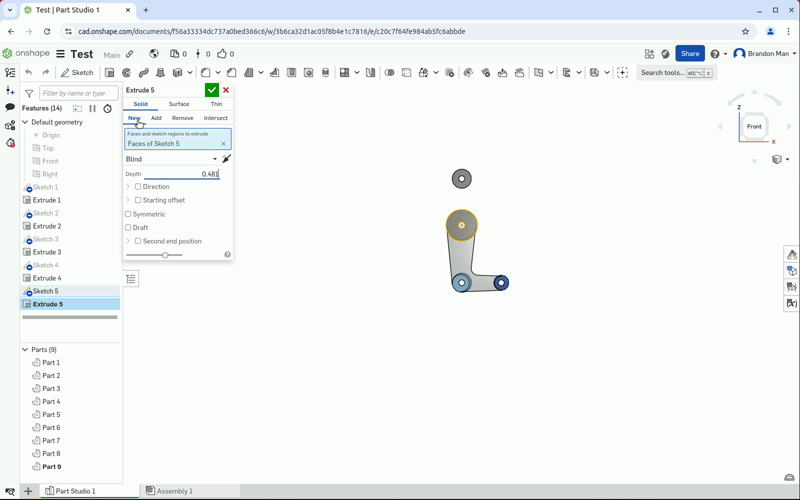
key(enter)
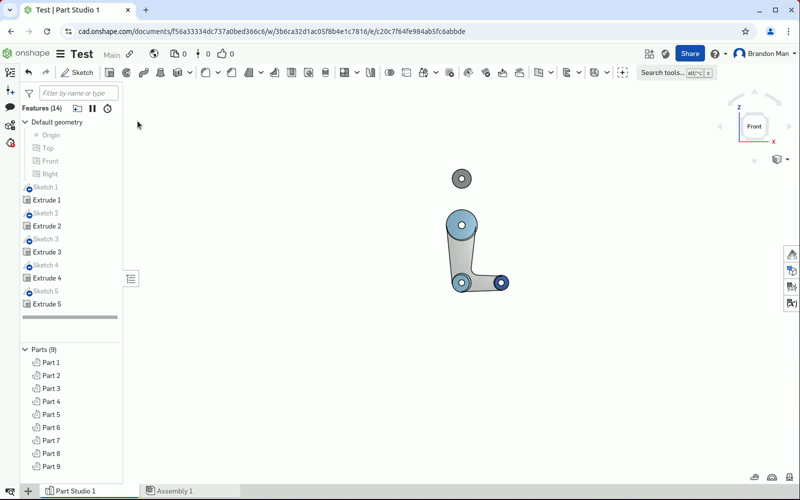
key(shift+h)
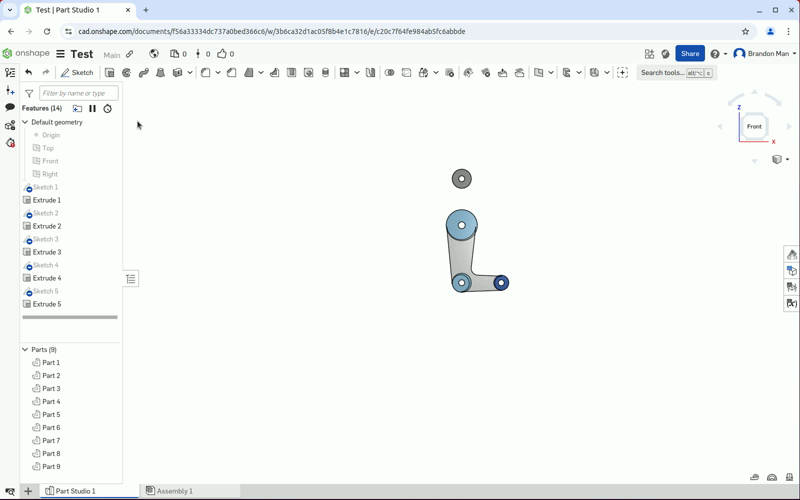
key(shift+h)
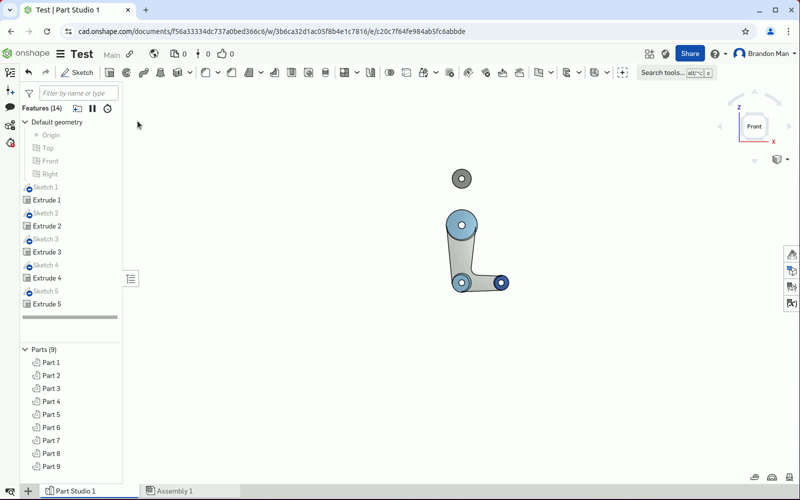
mouse_move(73, 189)
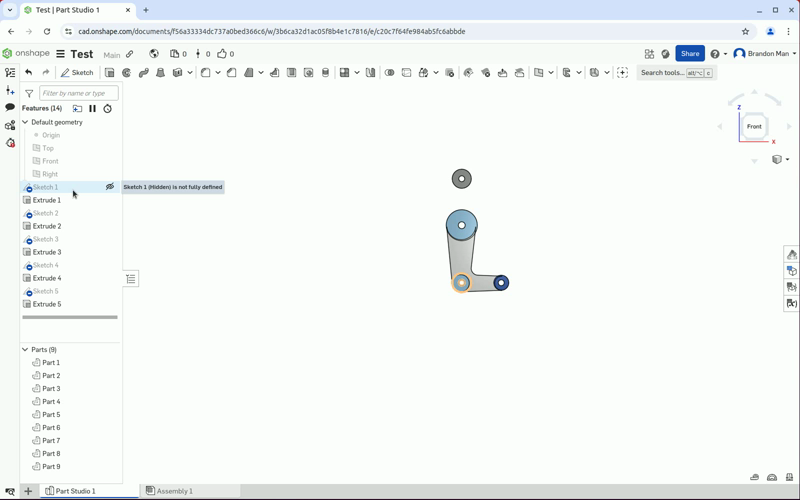
click(73, 189)
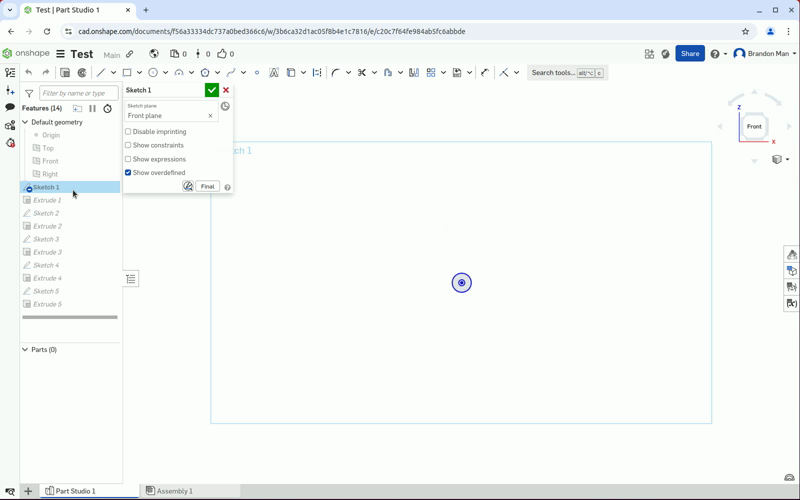
mouse_move(229, 92)
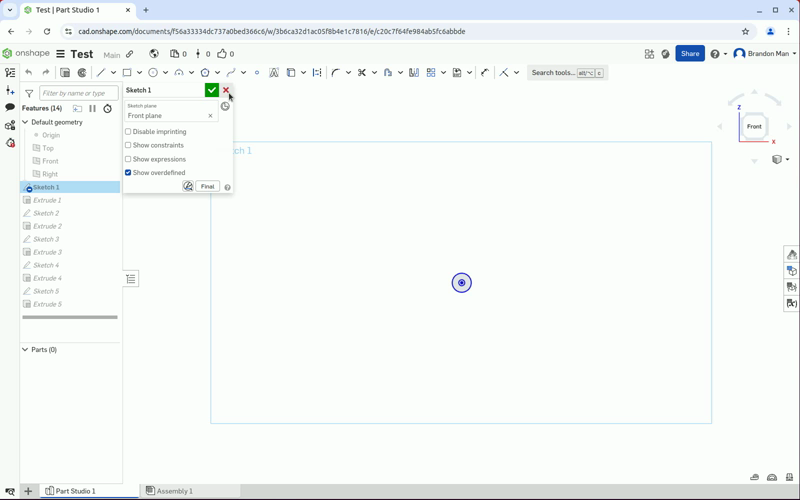
click(229, 92)
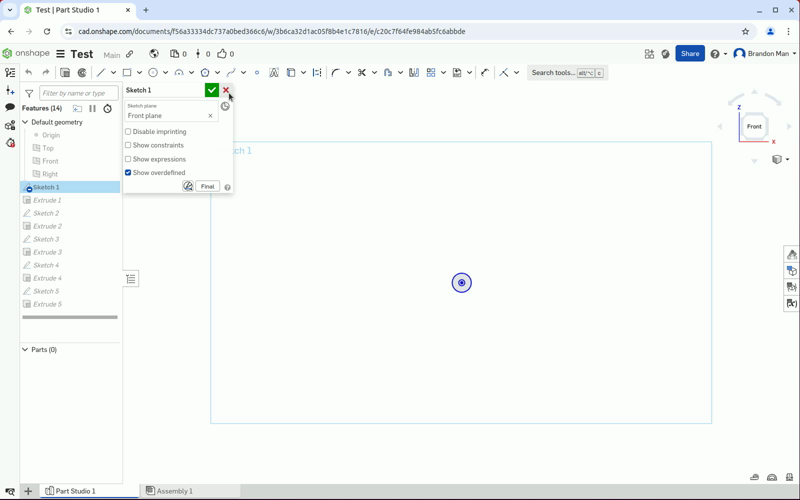
key(shift+s)
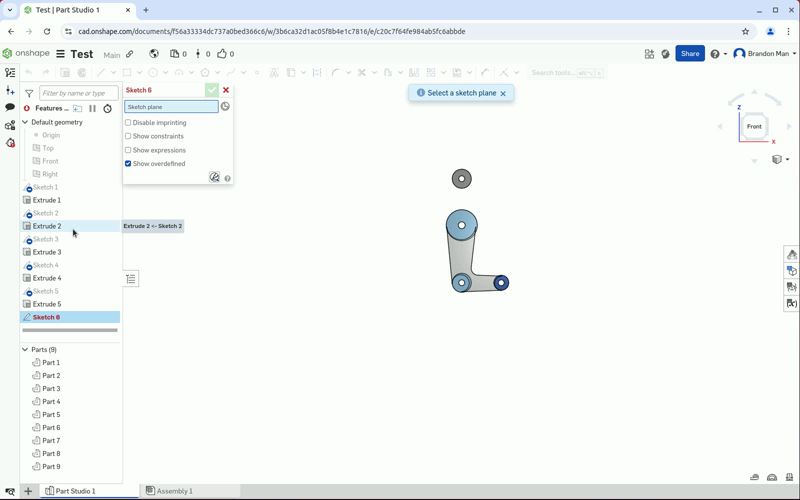
scroll(3)
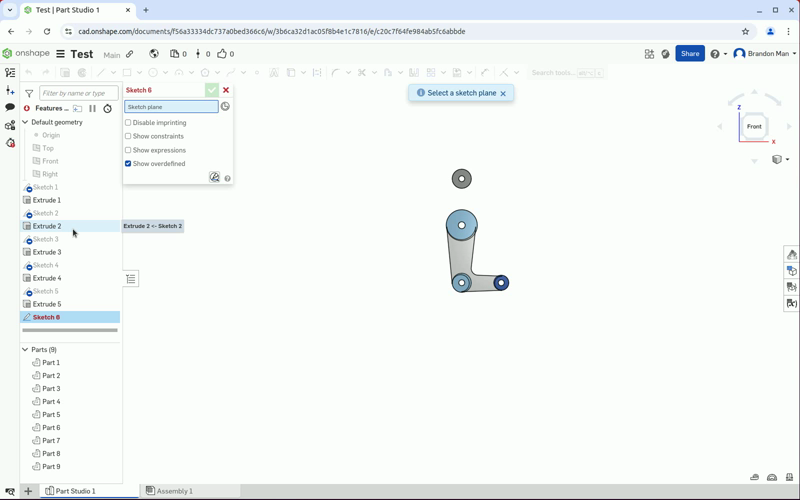
mouse_move(73, 163)
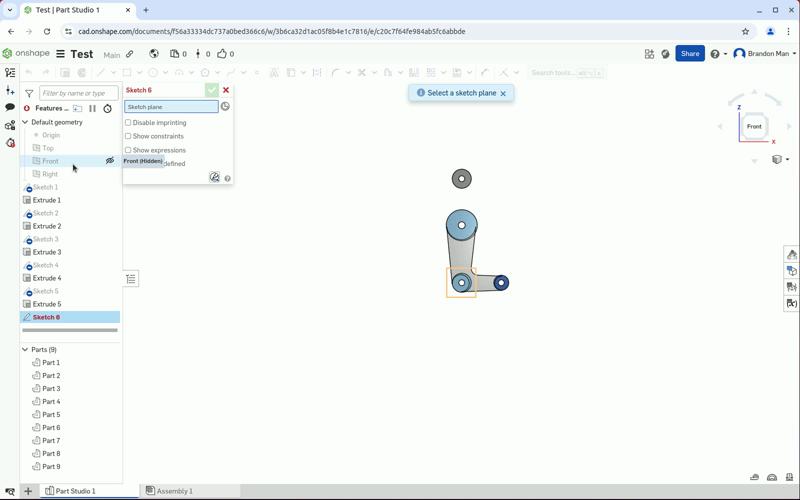
click(73, 163)
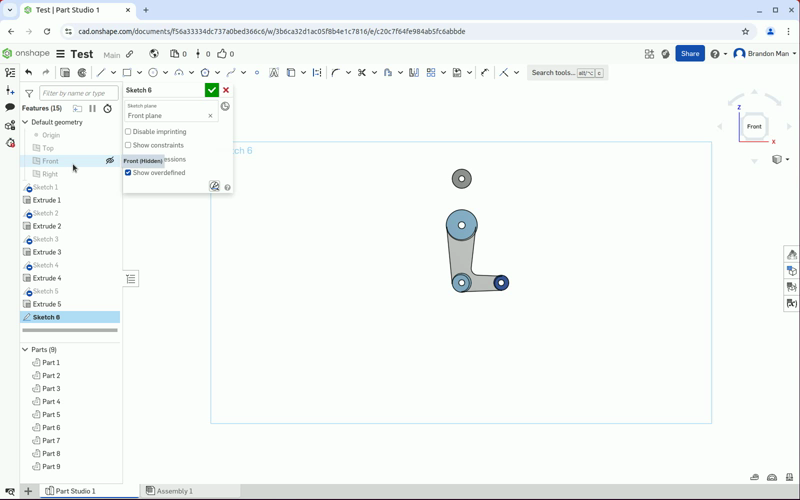
mouse_move(73, 352)
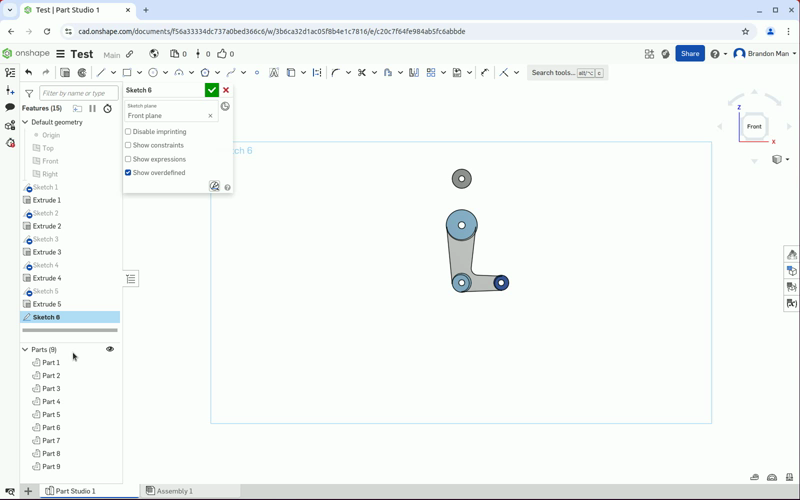
key(y)
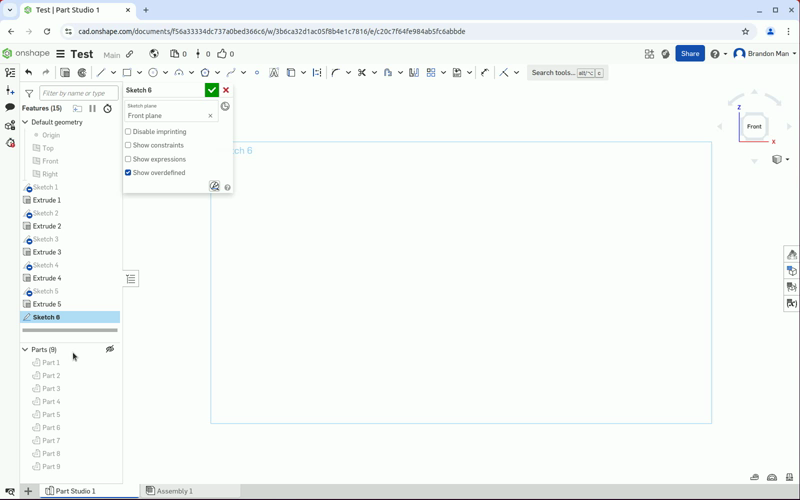
key(a)
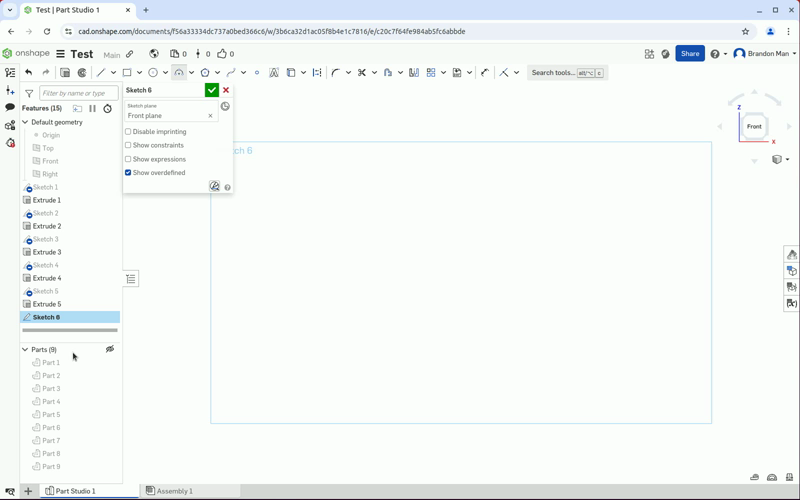
key_down(shift)
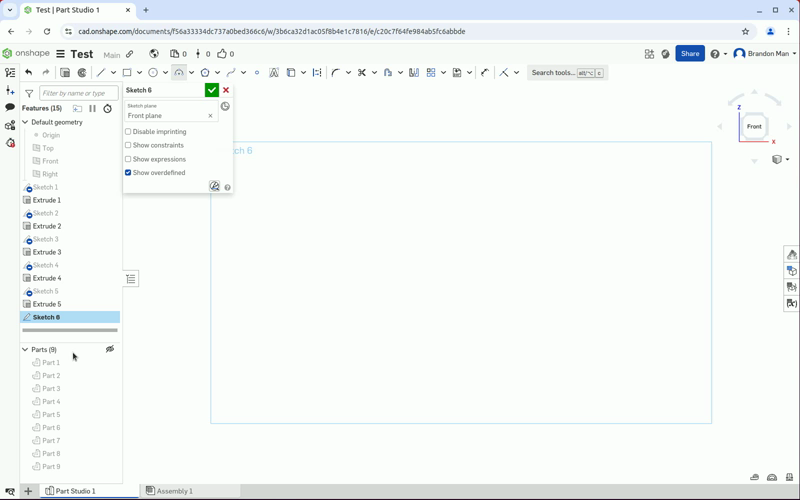
mouse_move(446, 223)
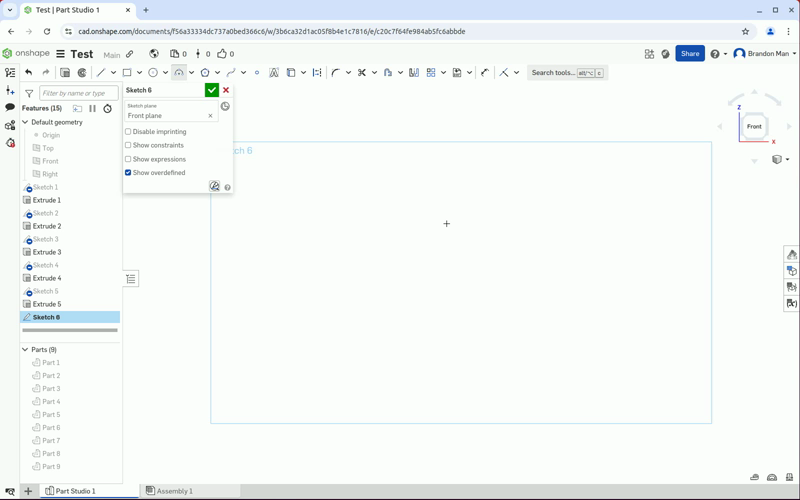
click(446, 223)
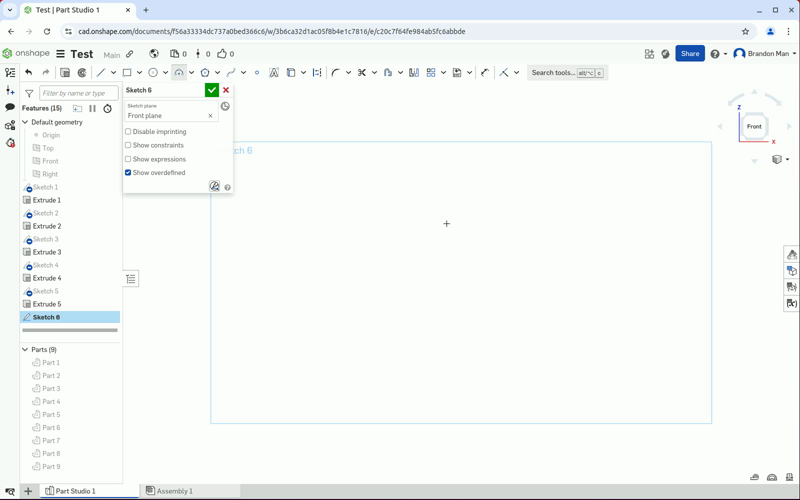
key_up(shift)
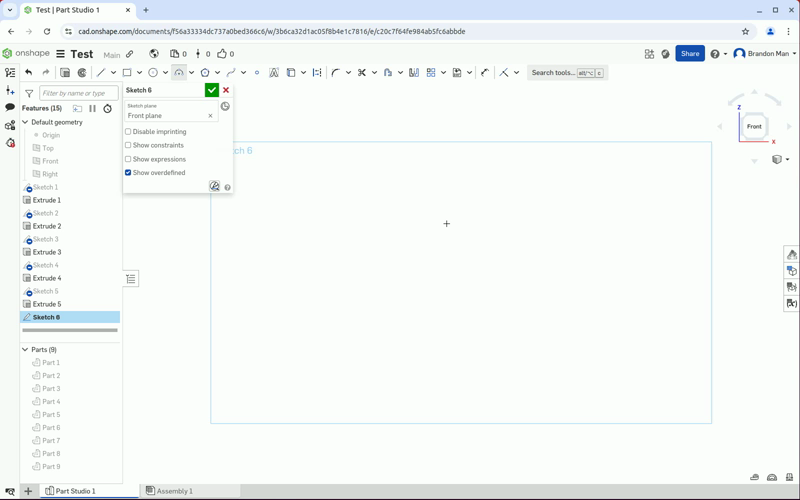
key_down(shift)
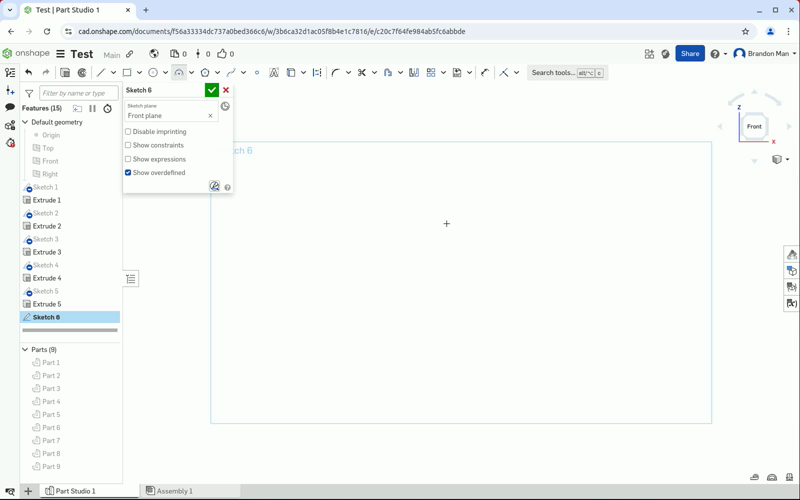
mouse_move(476, 223)
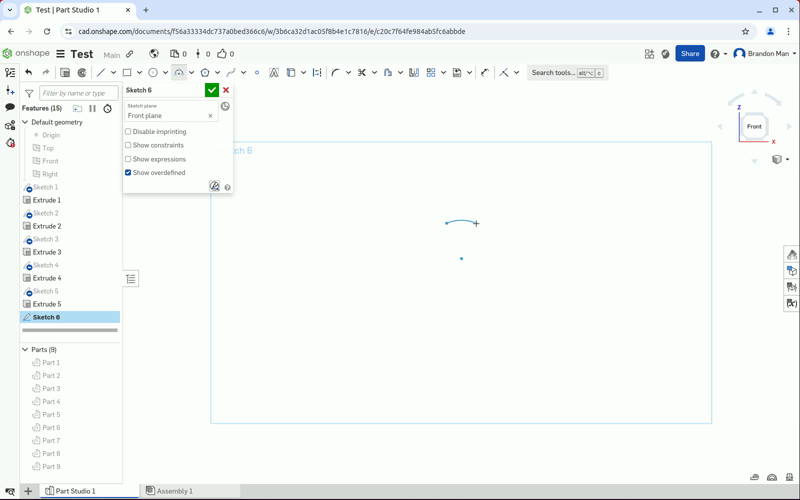
click(476, 223)
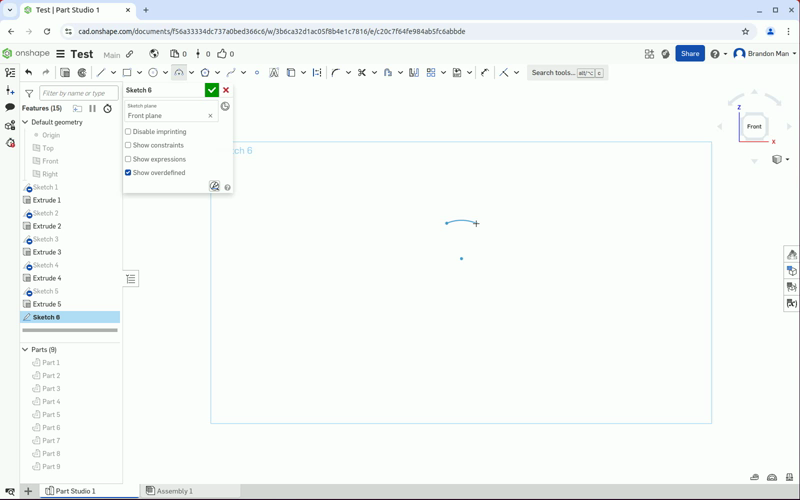
mouse_move(461, 210)
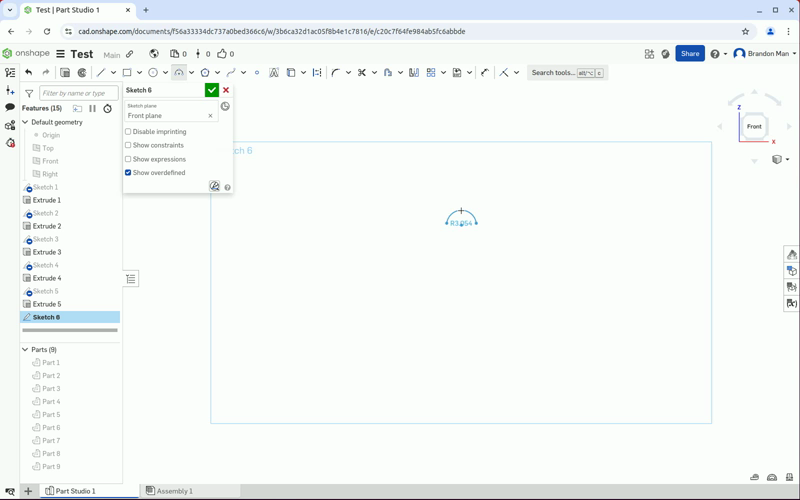
click(461, 210)
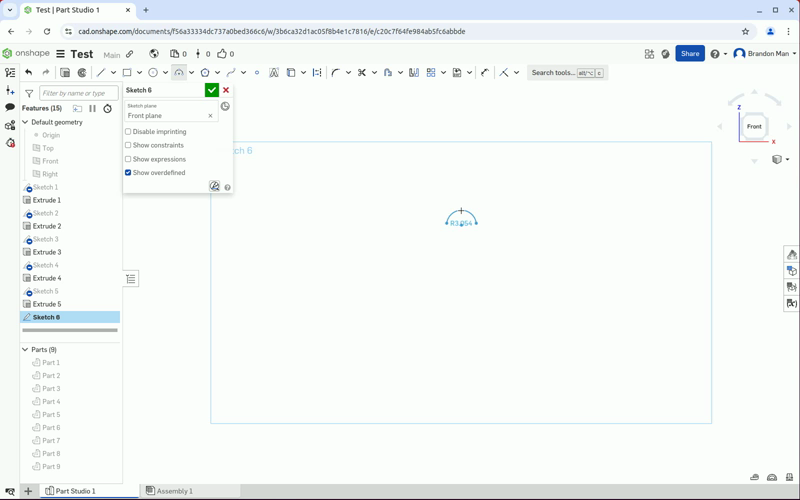
key_up(shift)
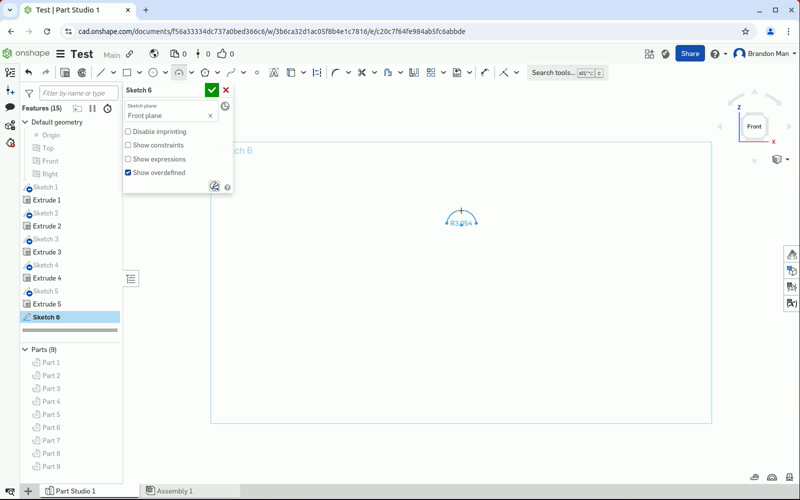
key(esc)
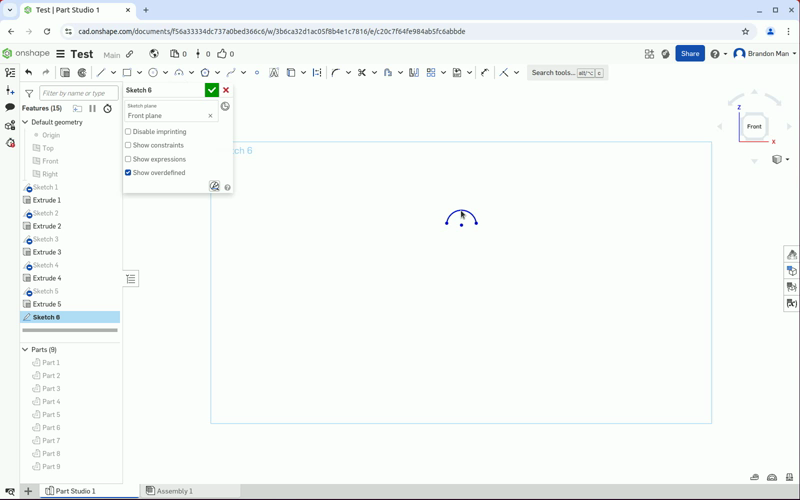
key(l)
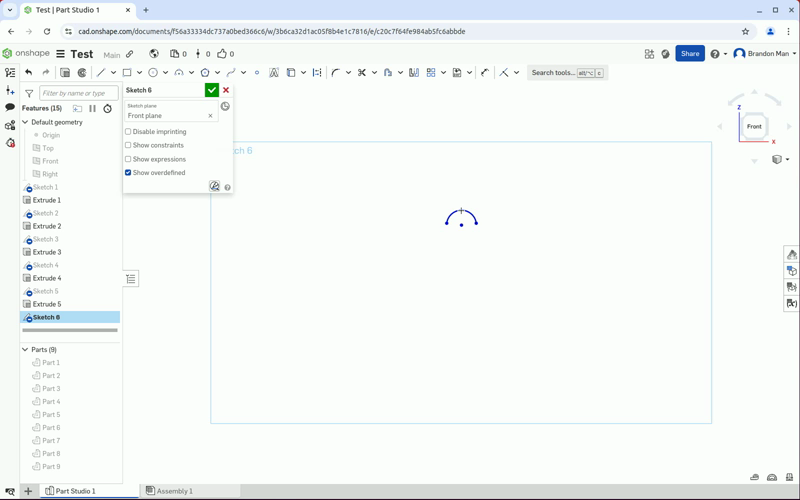
mouse_move(476, 223)
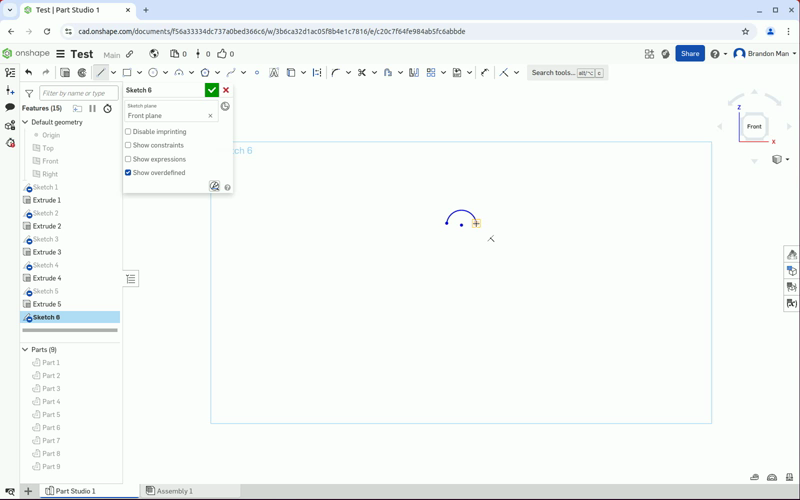
click(476, 223)
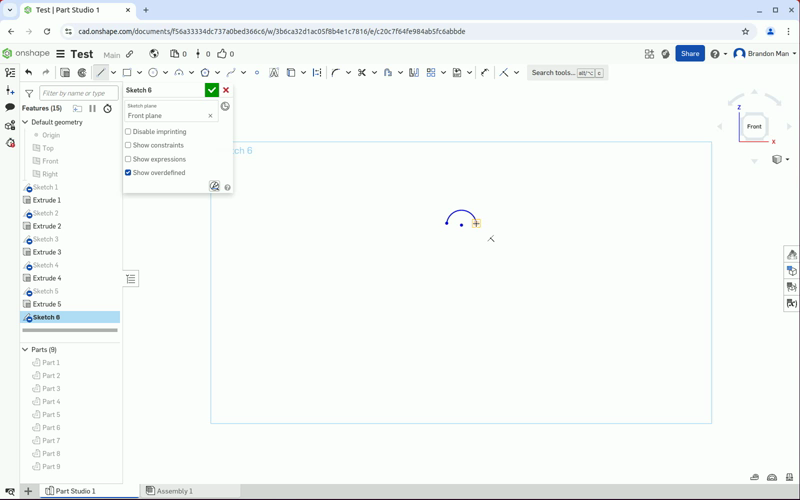
key_down(shift)
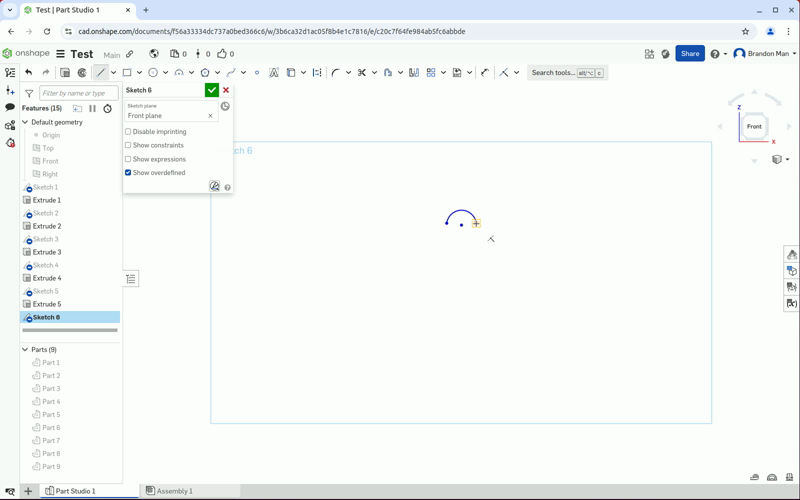
mouse_move(506, 223)
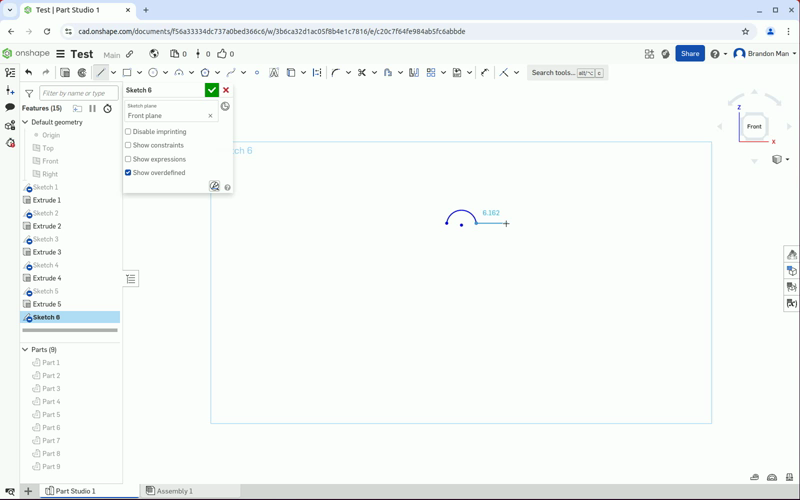
mouse_move(470, 176)
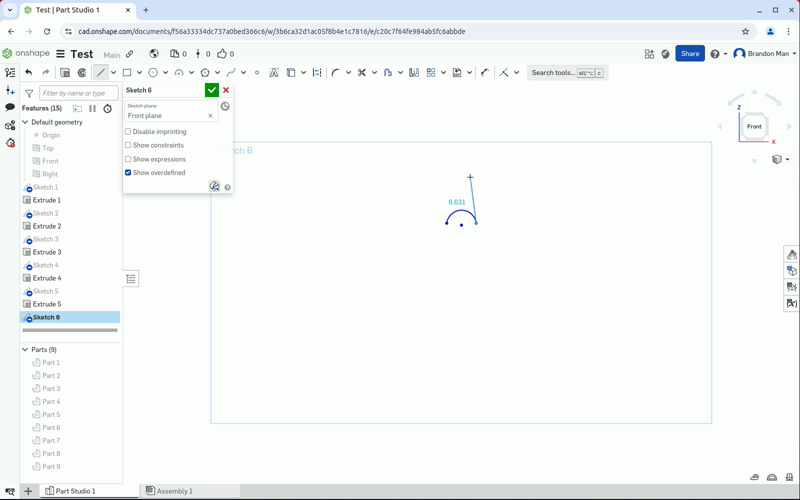
click(470, 176)
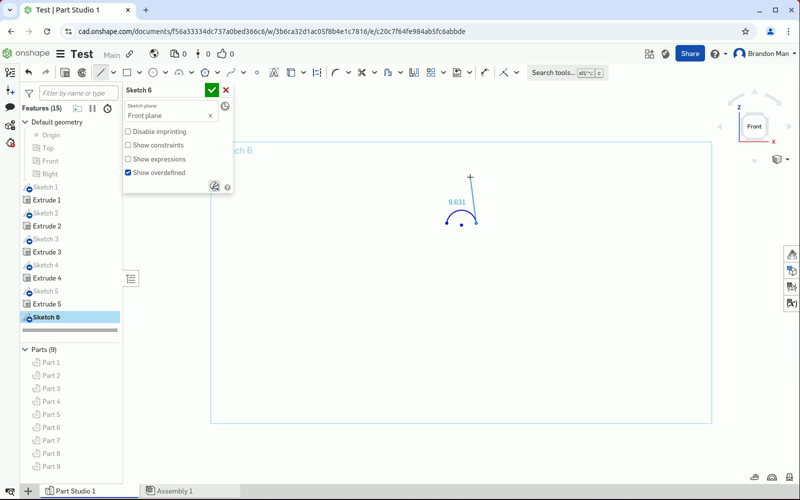
key_up(shift)
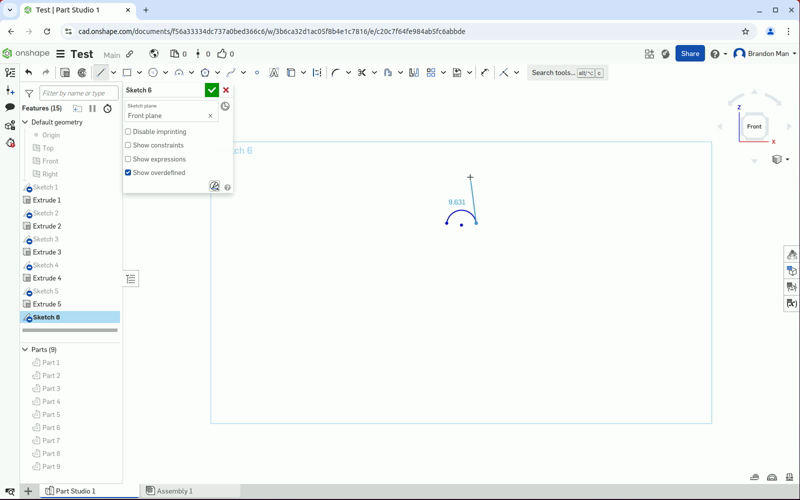
key(esc)
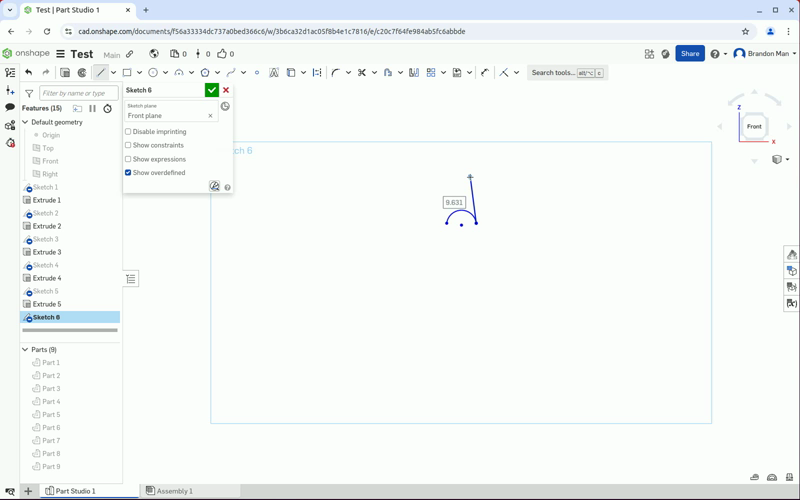
key(a)
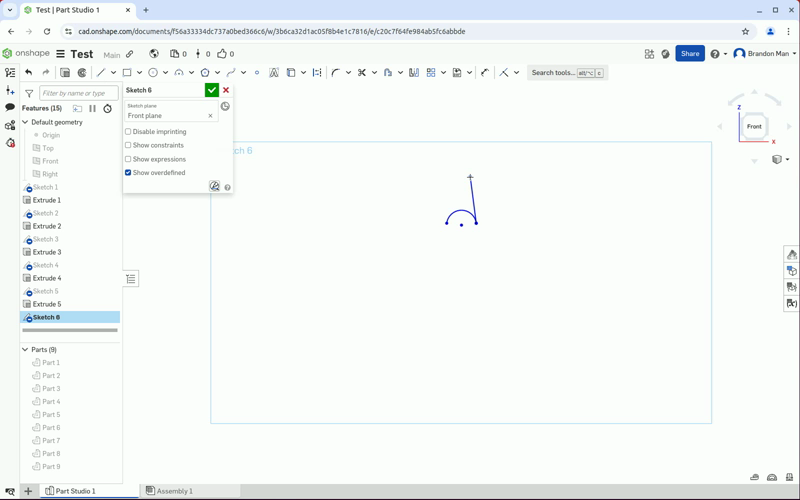
mouse_move(470, 176)
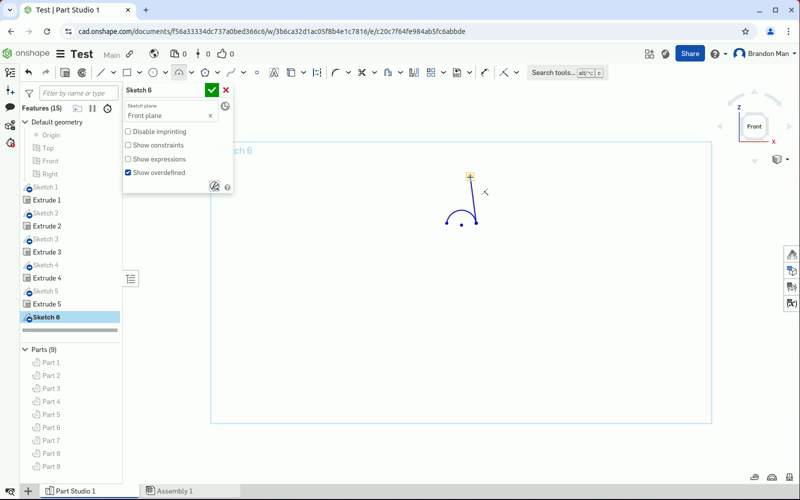
click(470, 176)
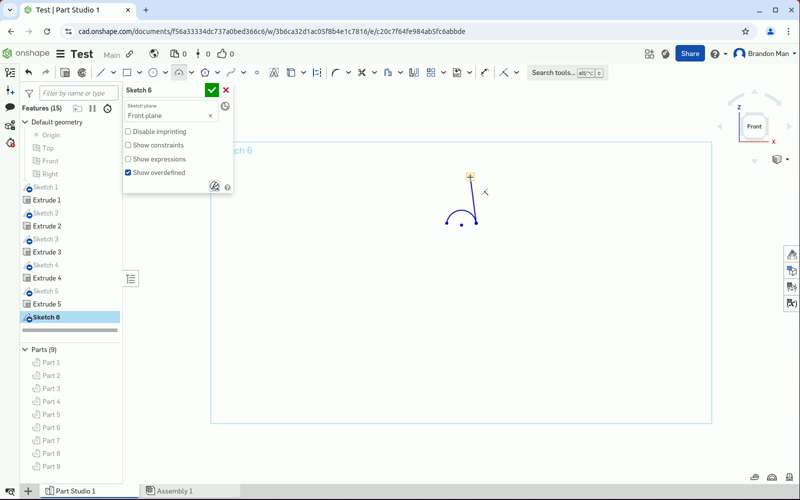
key_down(shift)
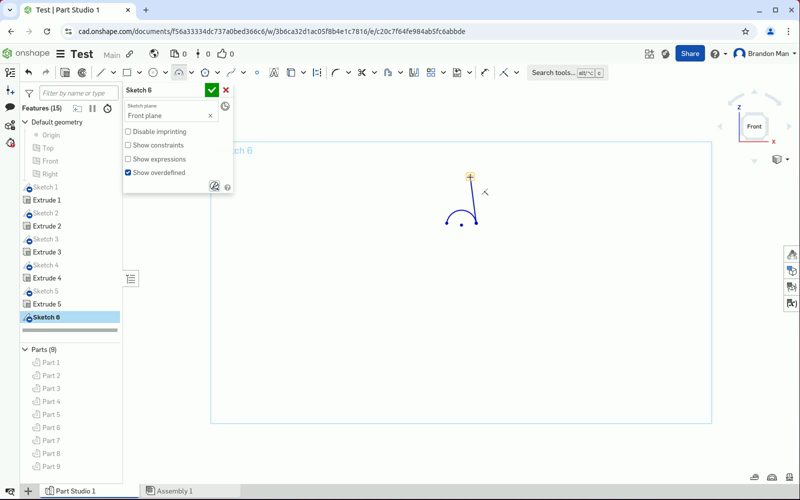
mouse_move(452, 176)
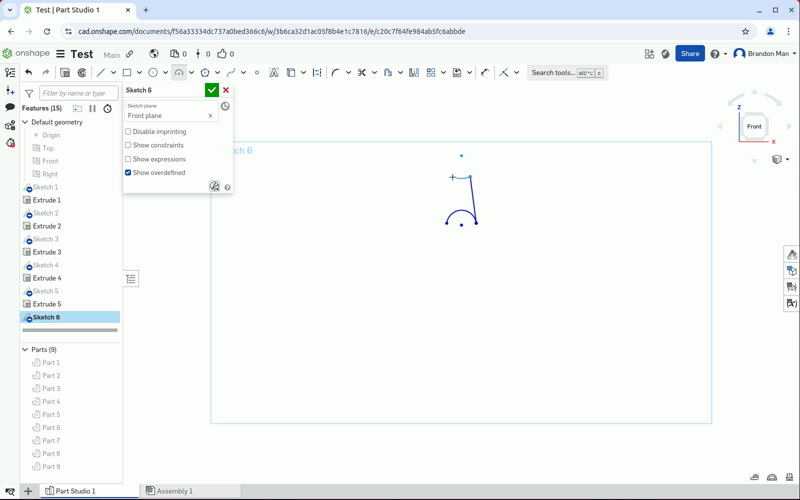
click(452, 176)
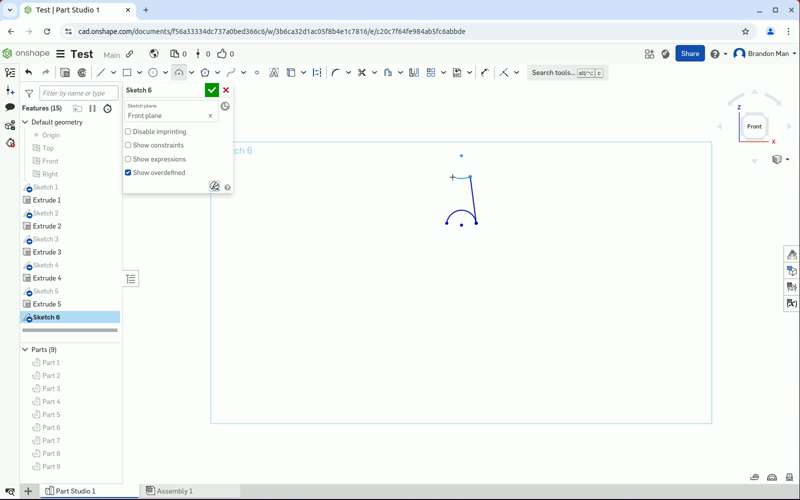
mouse_move(461, 186)
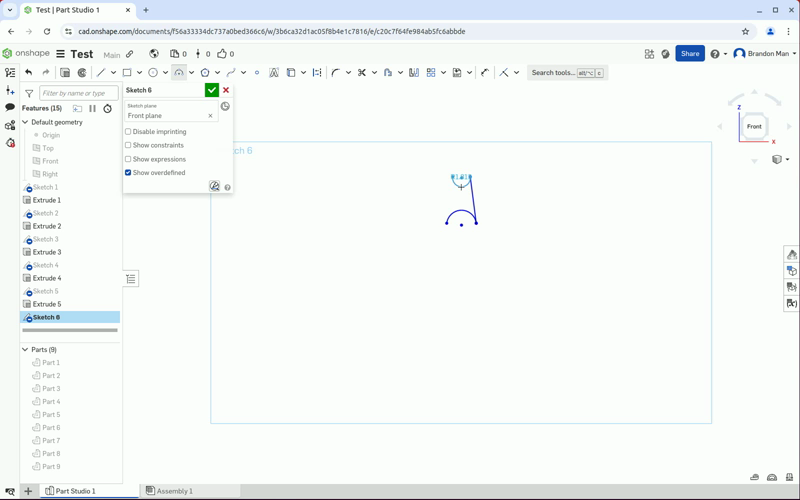
click(461, 186)
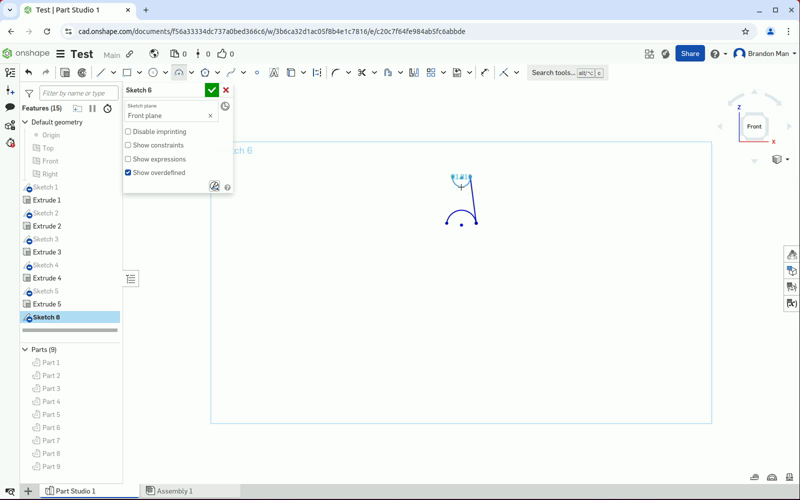
key_up(shift)
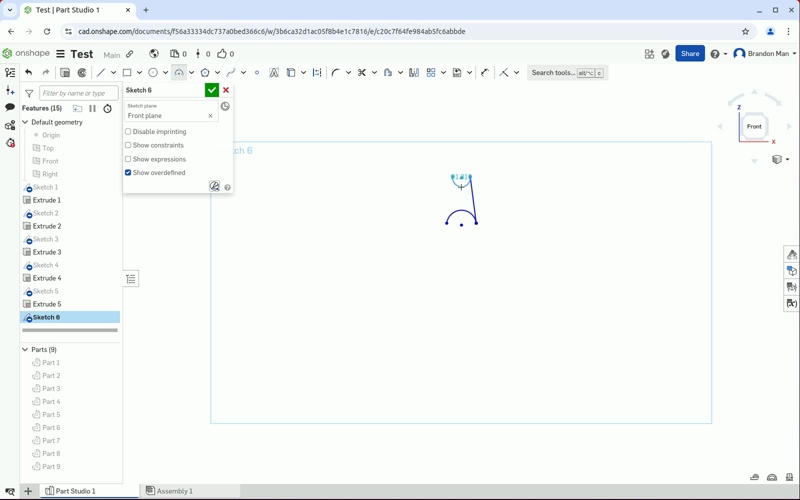
key(esc)
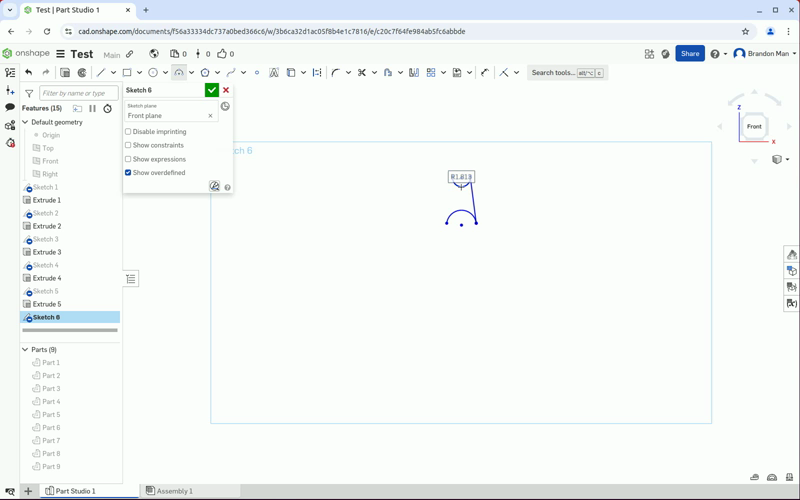
key(l)
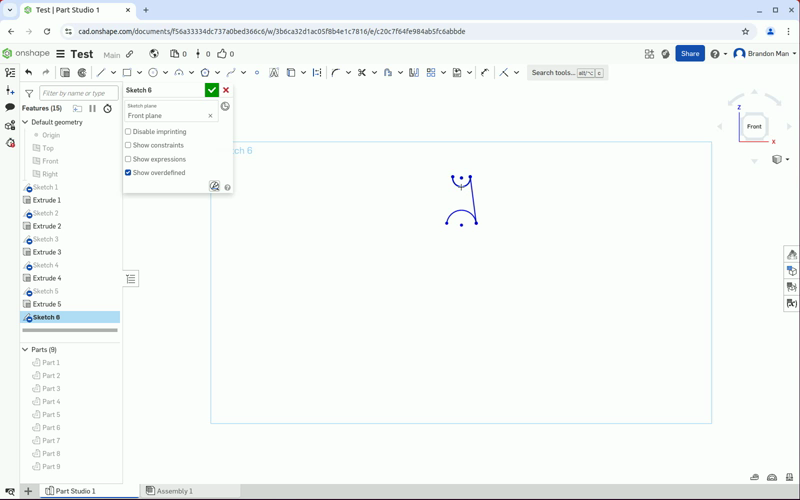
mouse_move(452, 176)
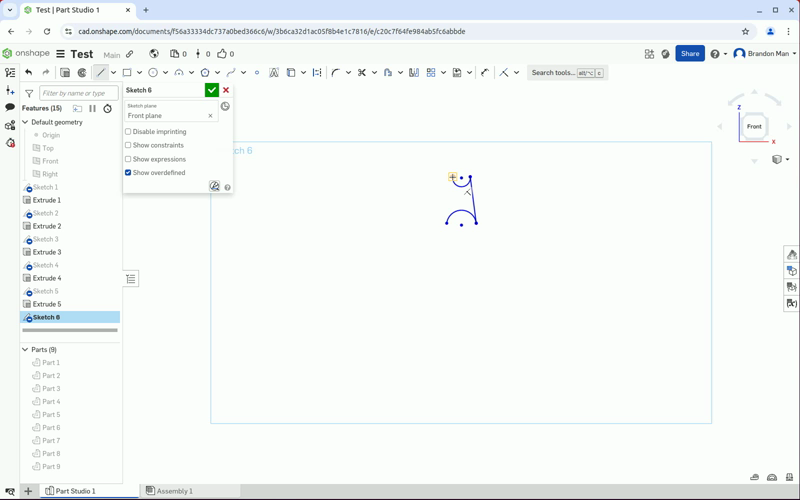
click(452, 176)
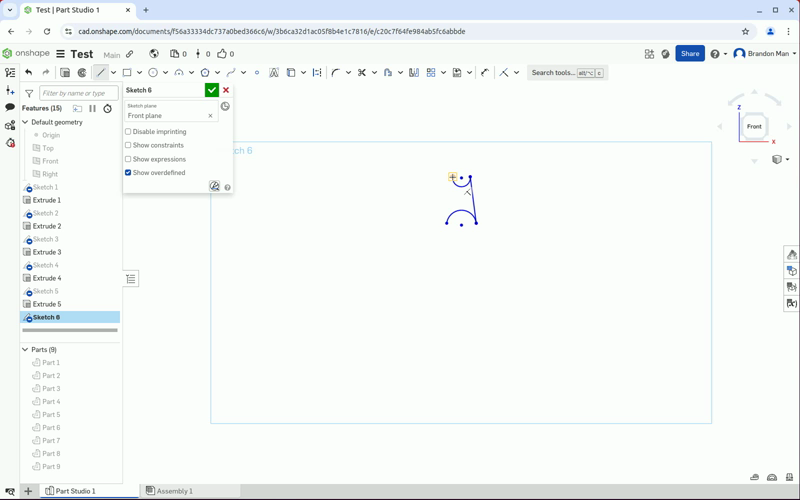
mouse_move(482, 176)
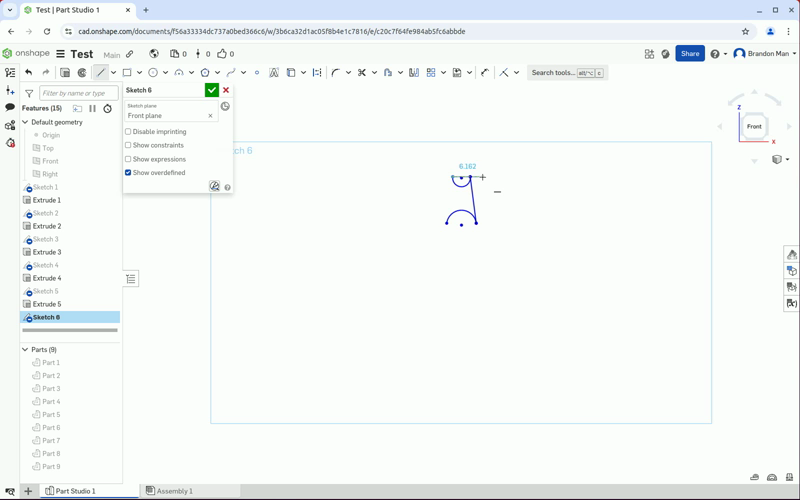
key_down(shift)
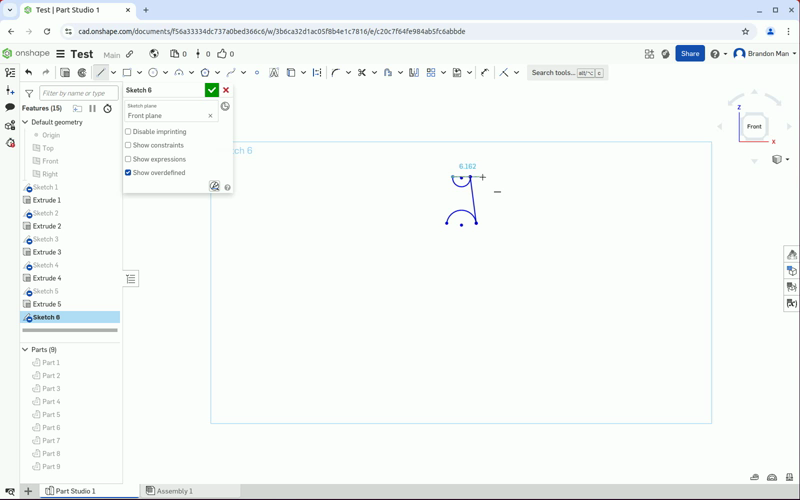
mouse_move(446, 223)
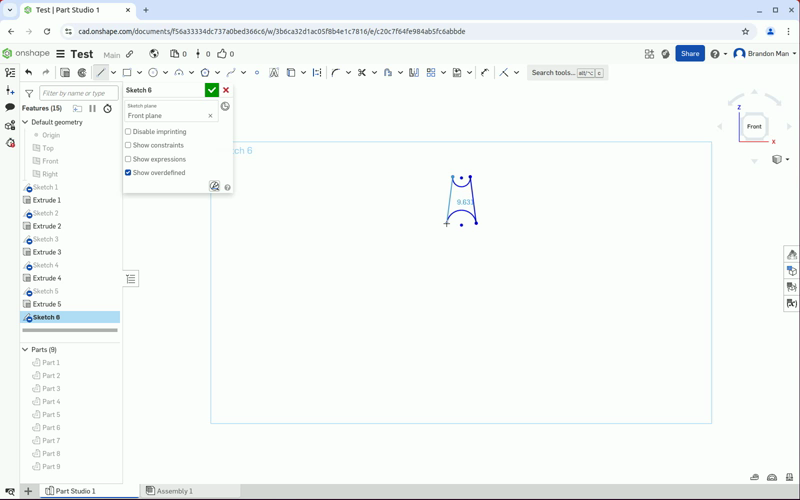
key_up(shift)
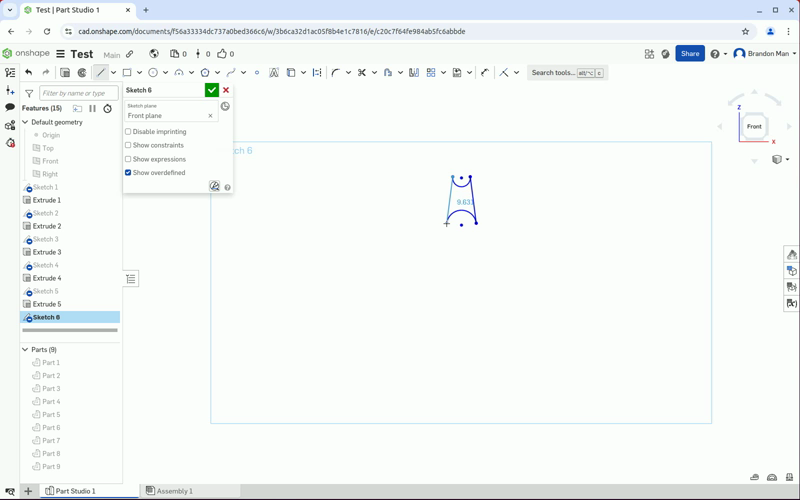
click(446, 223)
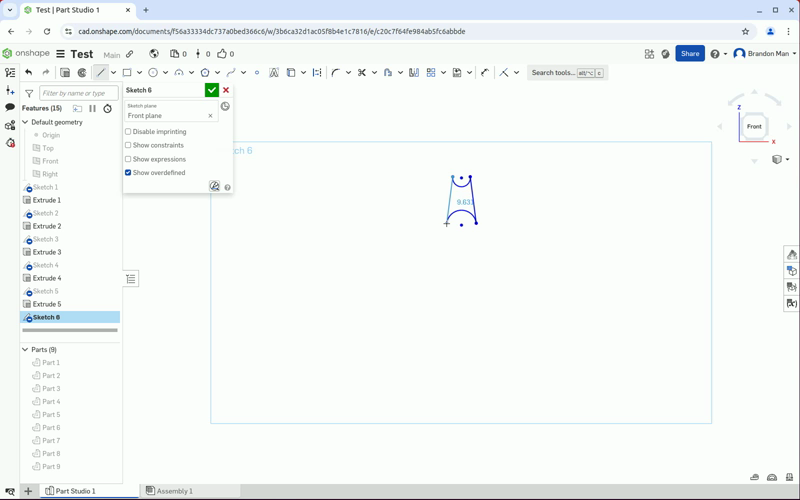
key(esc)
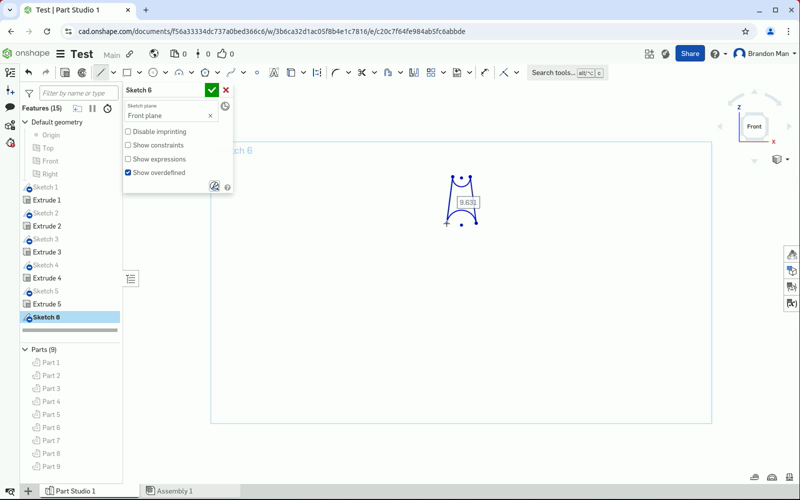
key(c)
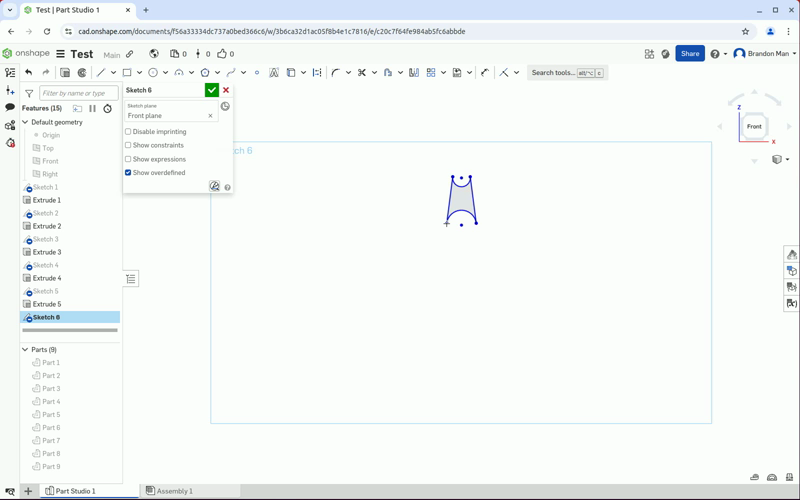
key_down(shift)
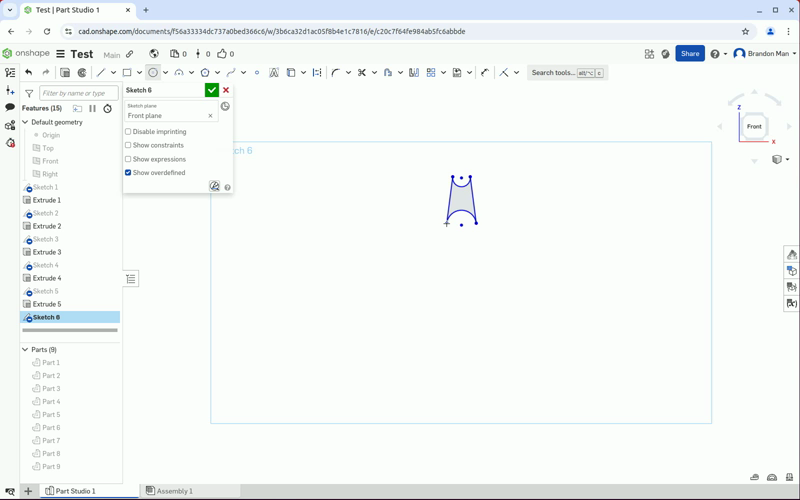
mouse_move(459, 191)
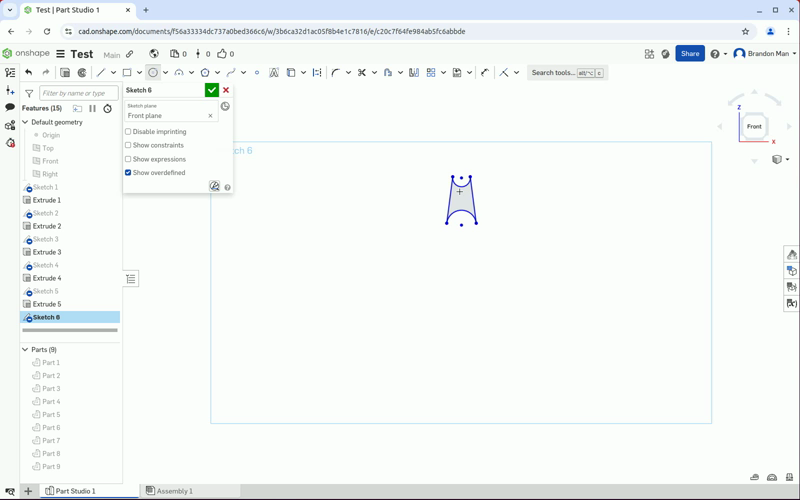
scroll(6)
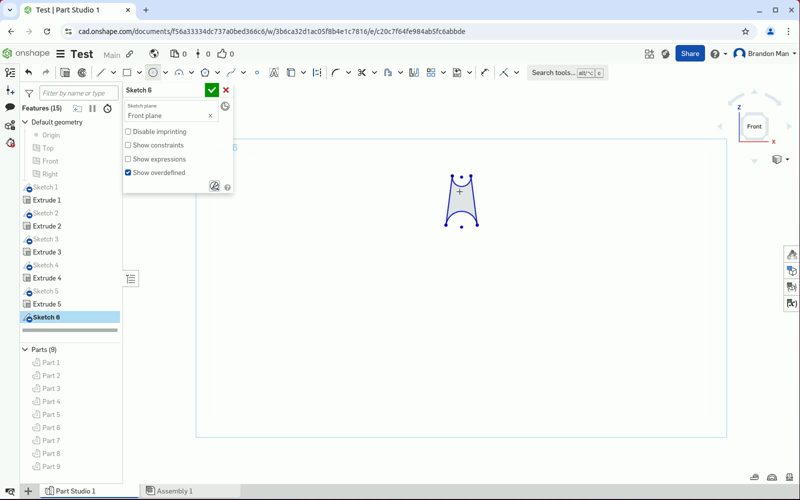
scroll(6)
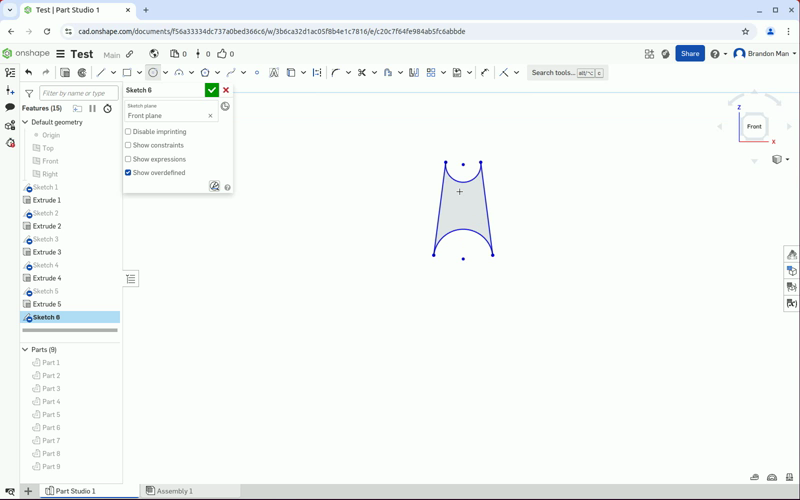
scroll(6)
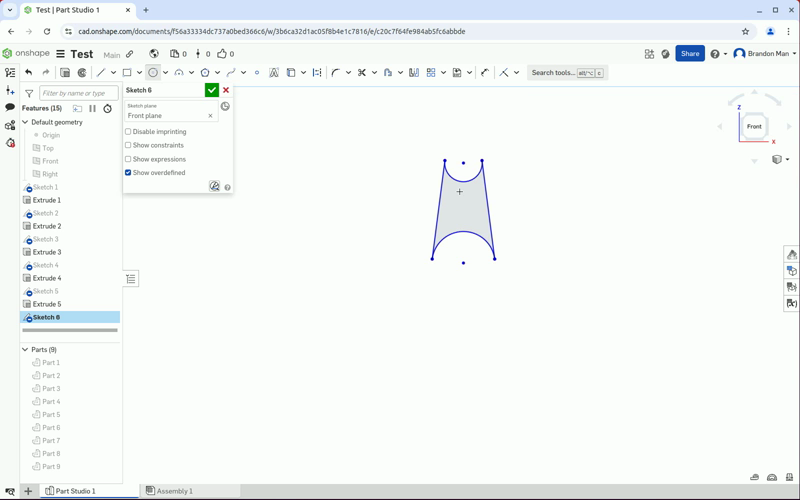
scroll(6)
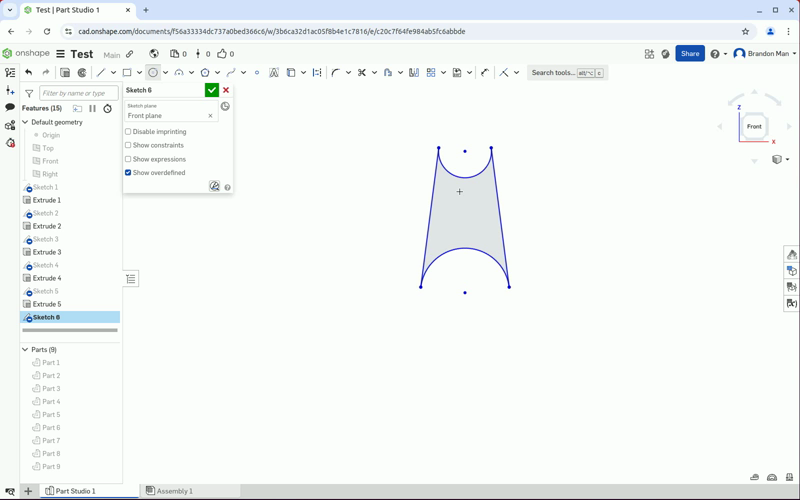
scroll(6)
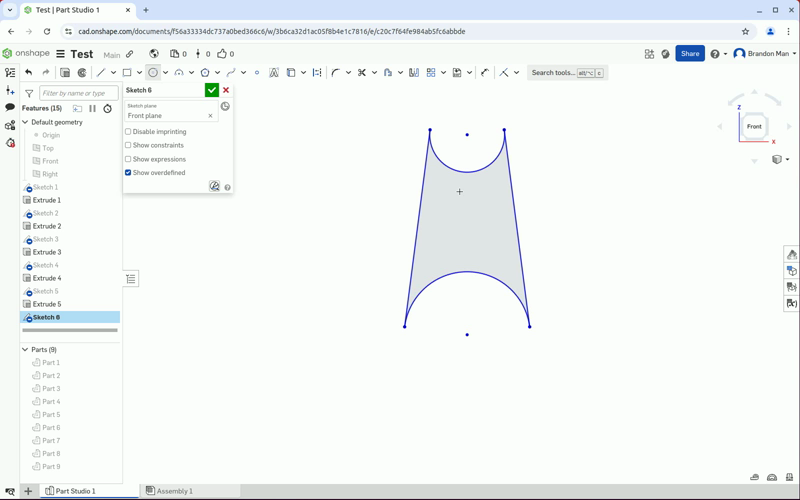
scroll(6)
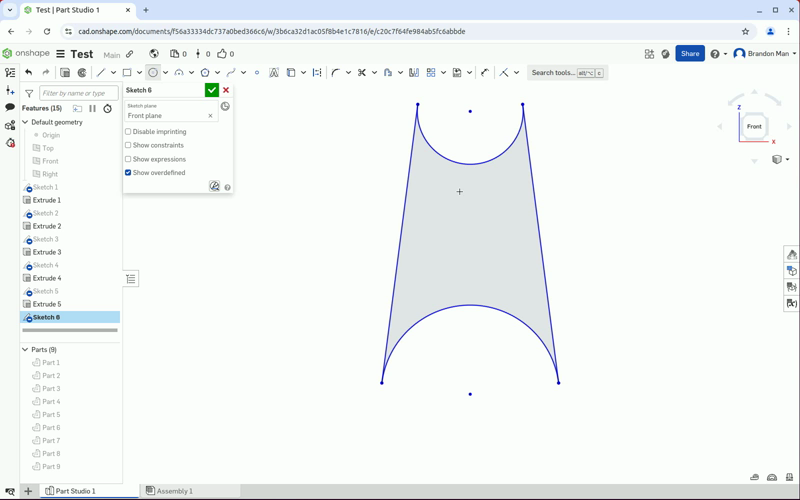
scroll(6)
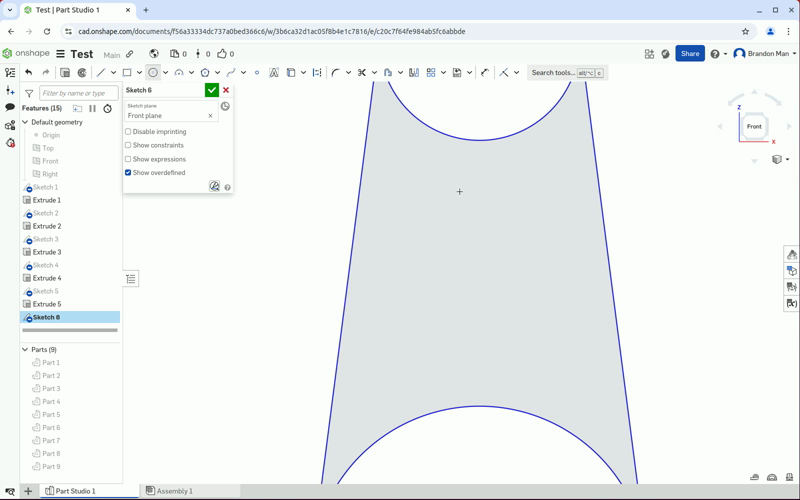
click(459, 191)
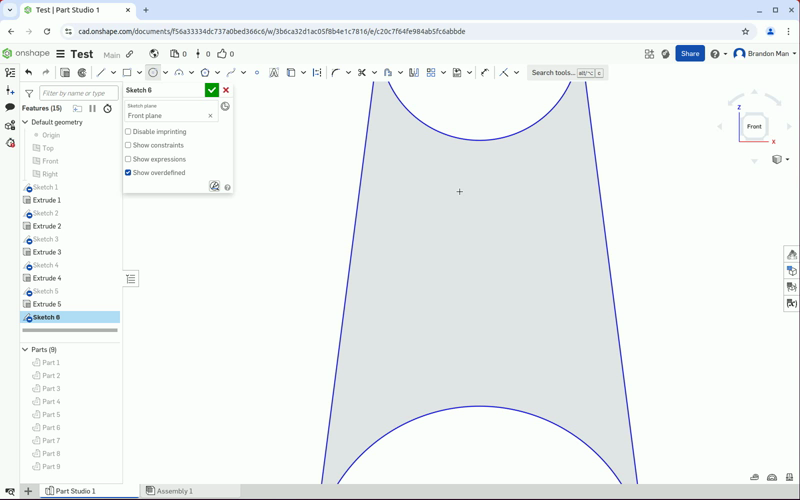
scroll(-6)
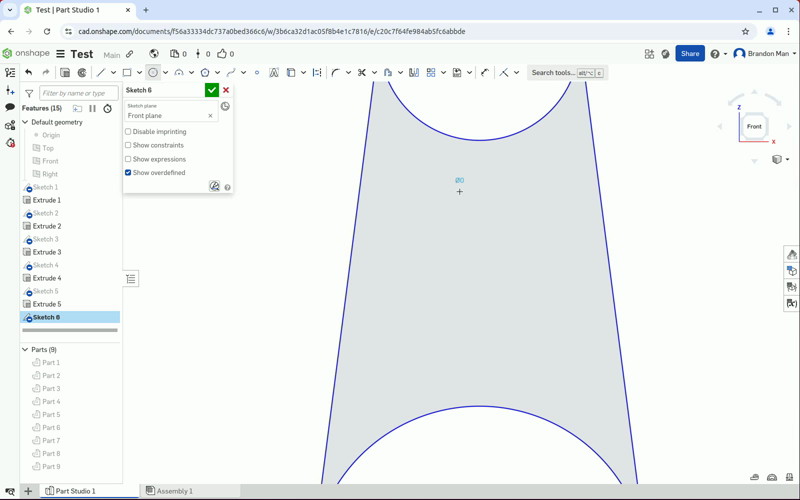
scroll(-6)
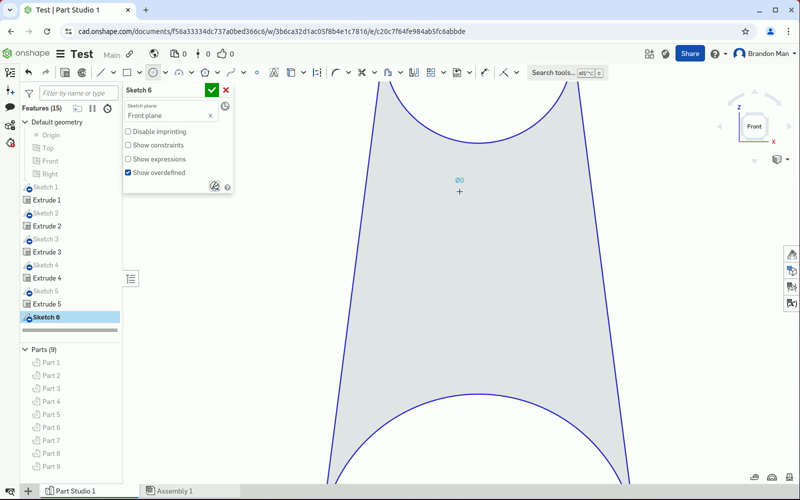
scroll(-6)
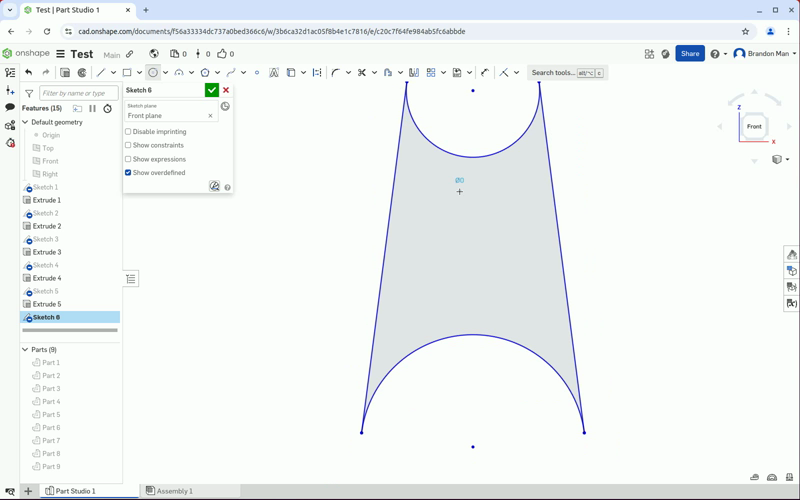
scroll(-6)
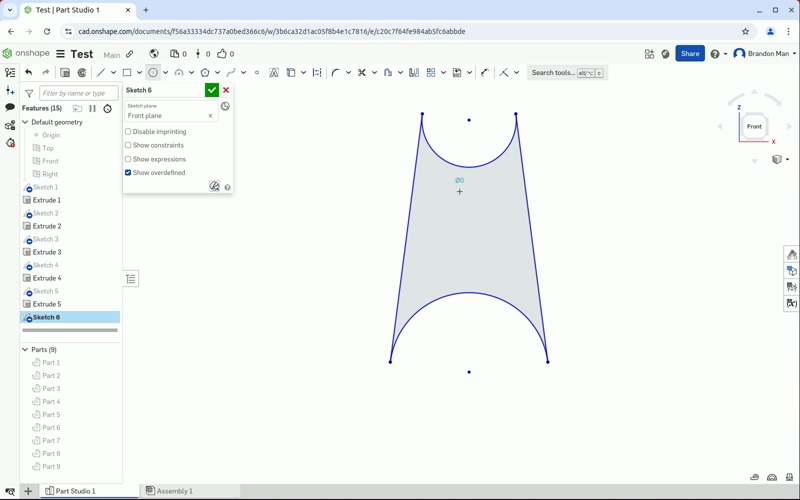
scroll(-6)
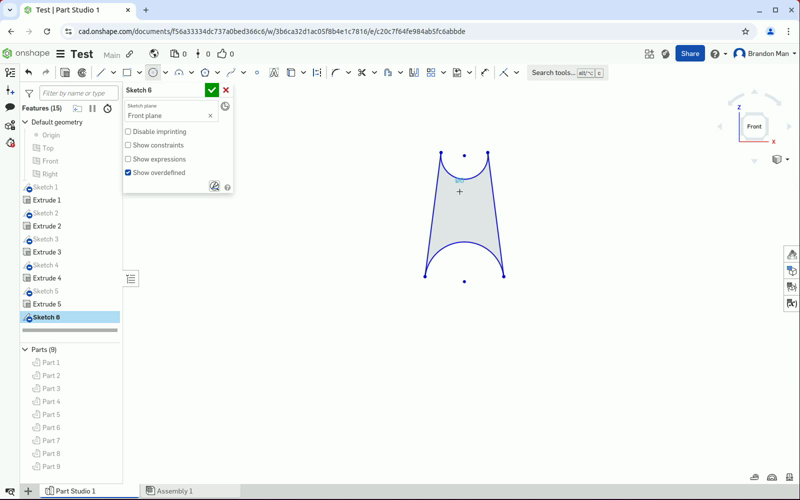
scroll(-6)
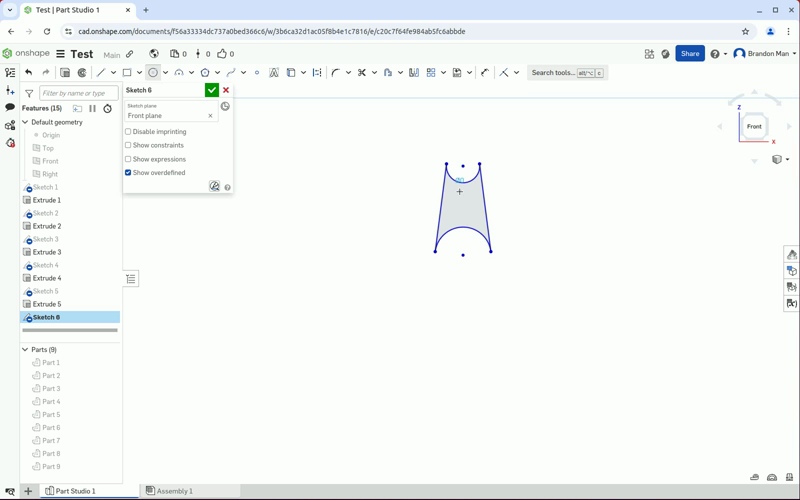
scroll(-6)
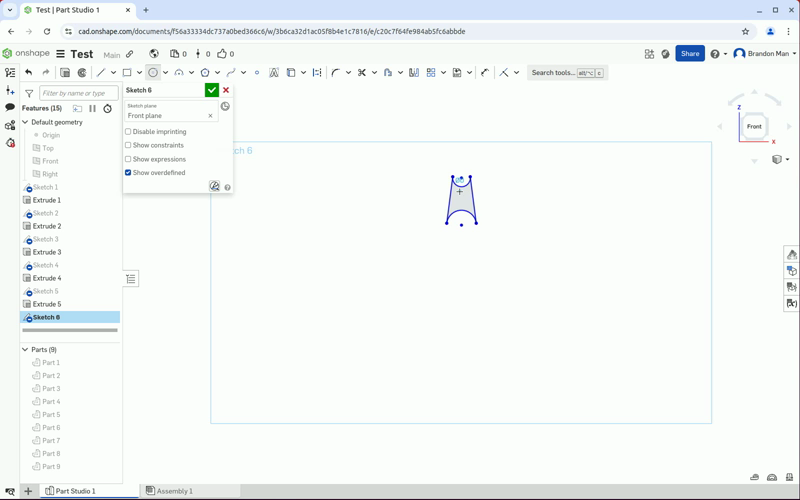
key_up(shift)
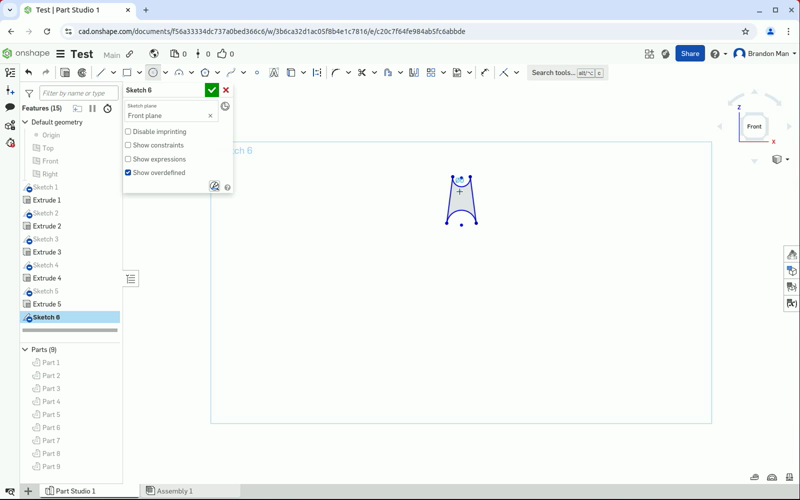
mouse_move(462, 191)
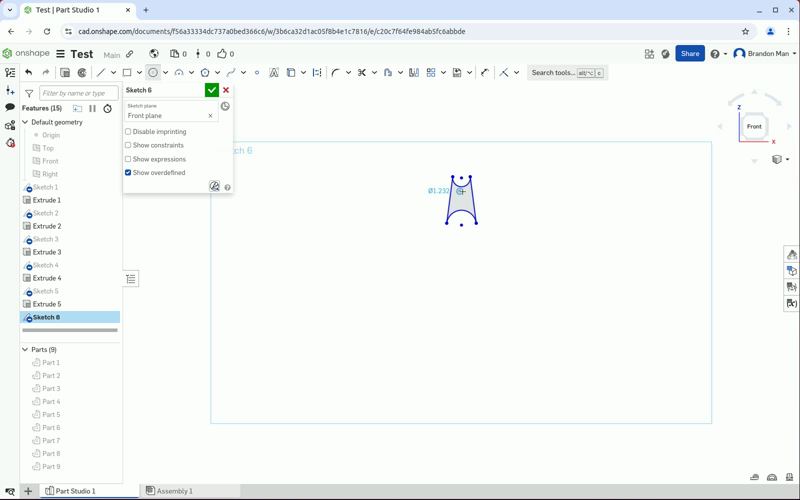
scroll(6)
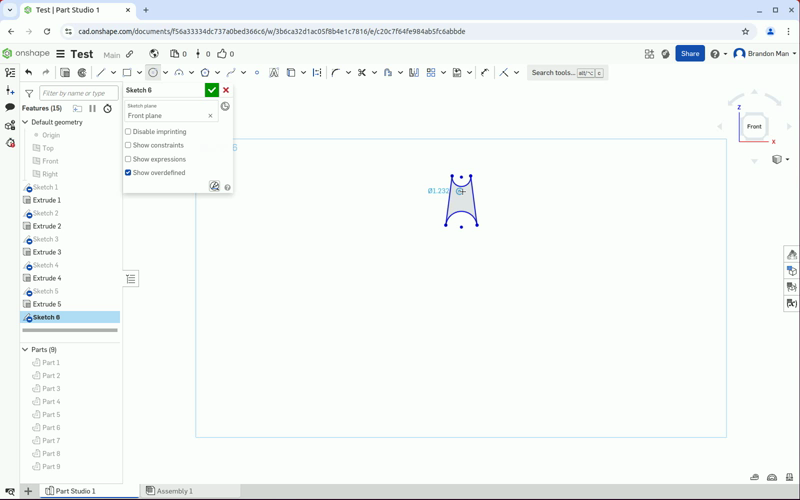
scroll(6)
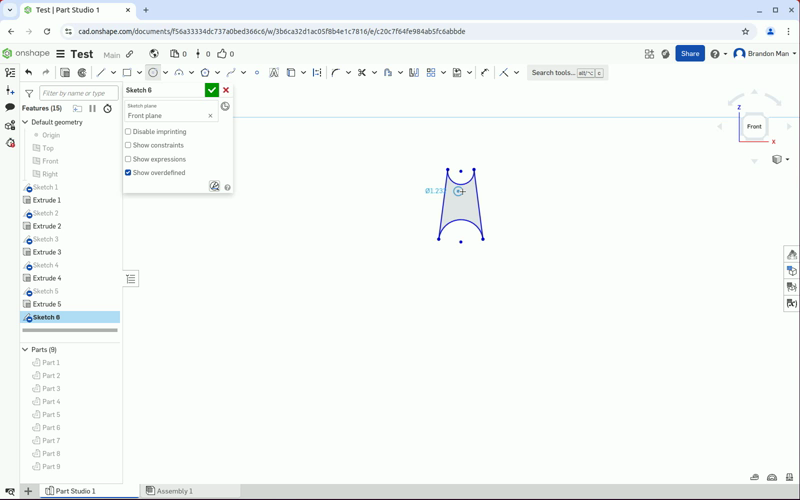
scroll(6)
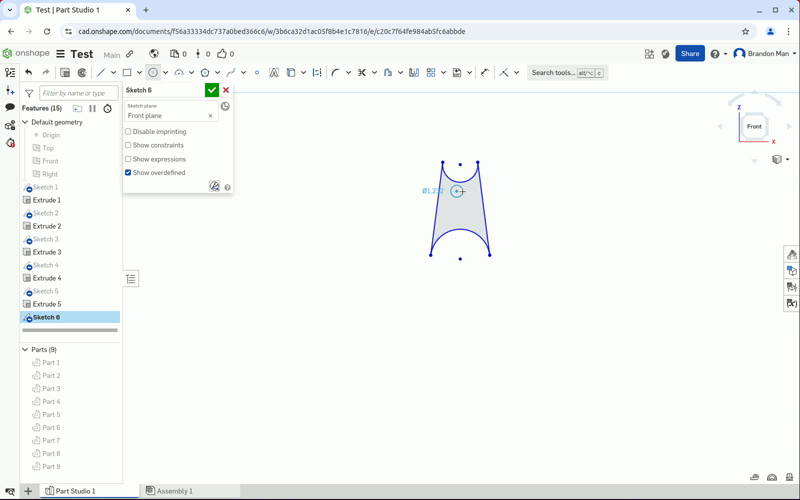
scroll(6)
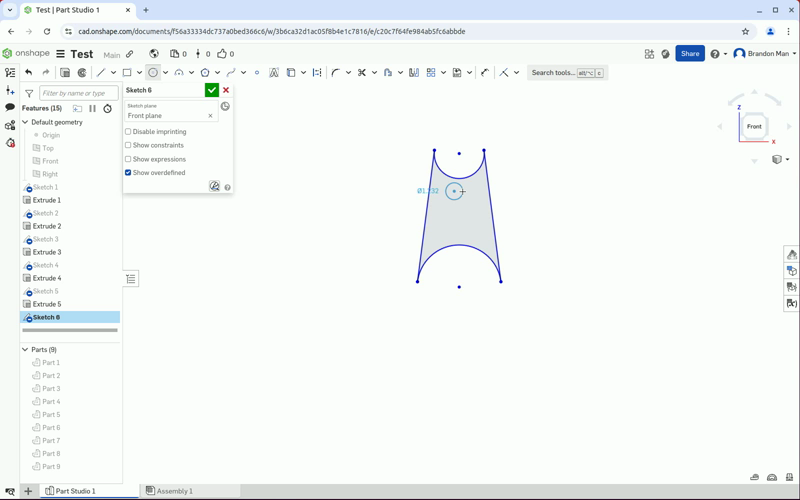
scroll(6)
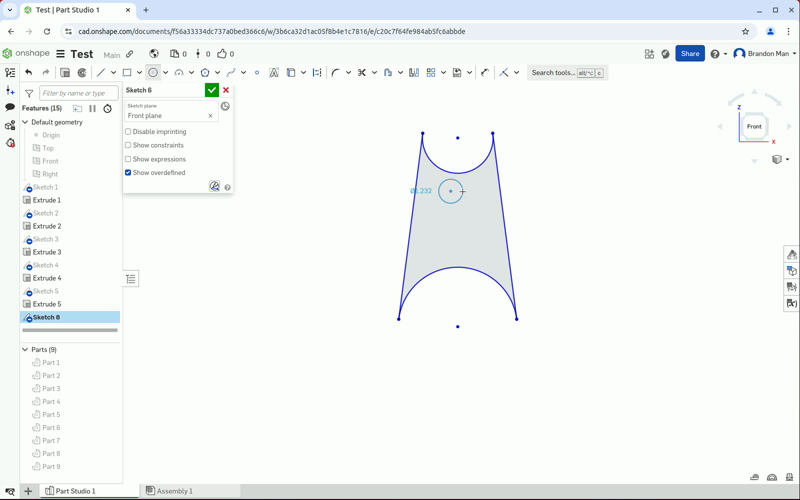
scroll(6)
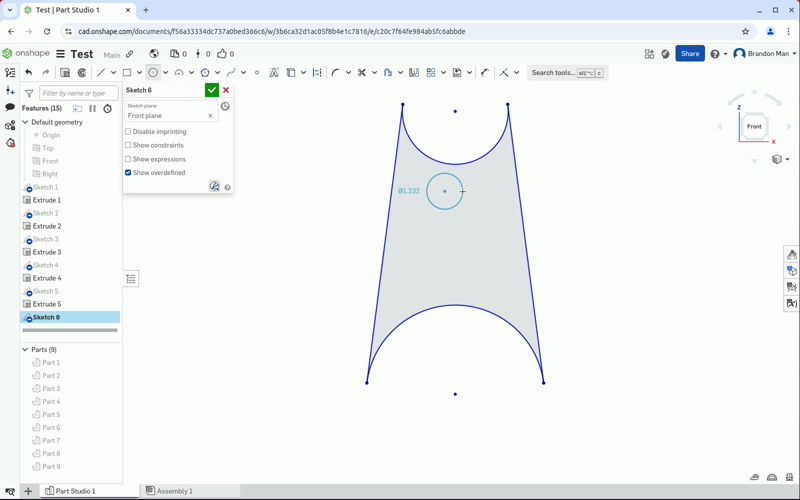
scroll(6)
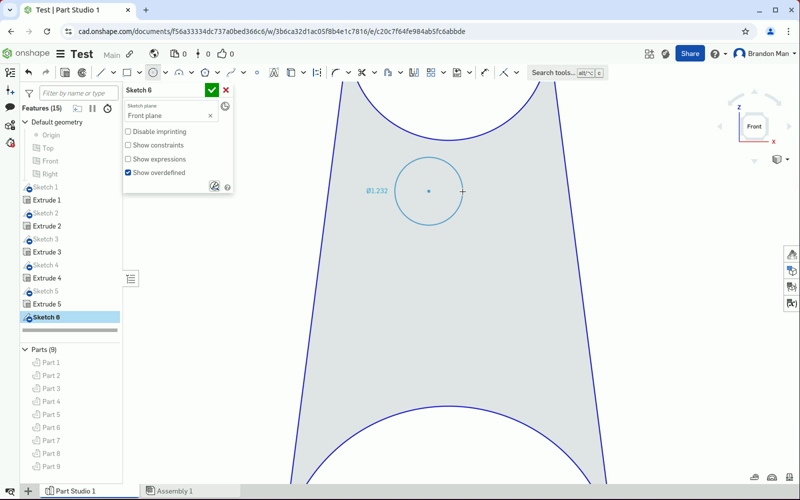
click(462, 191)
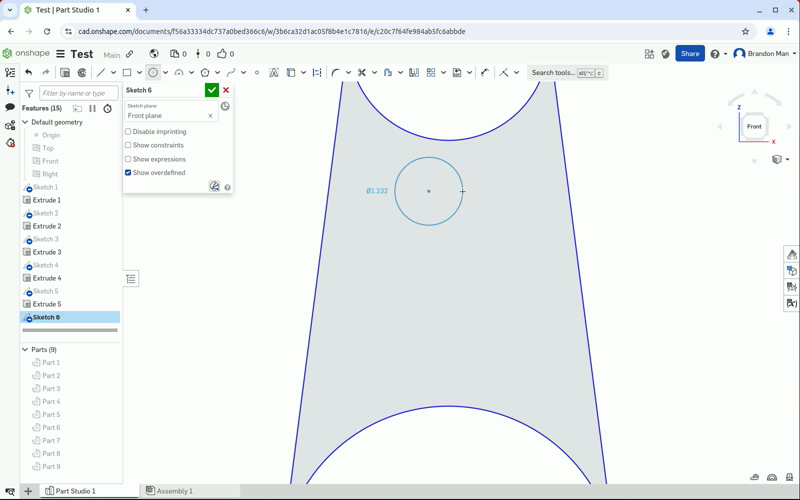
scroll(-6)
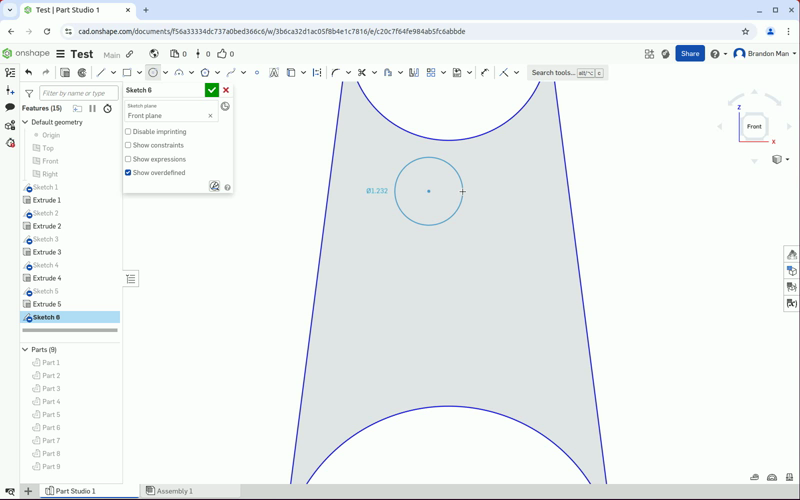
scroll(-6)
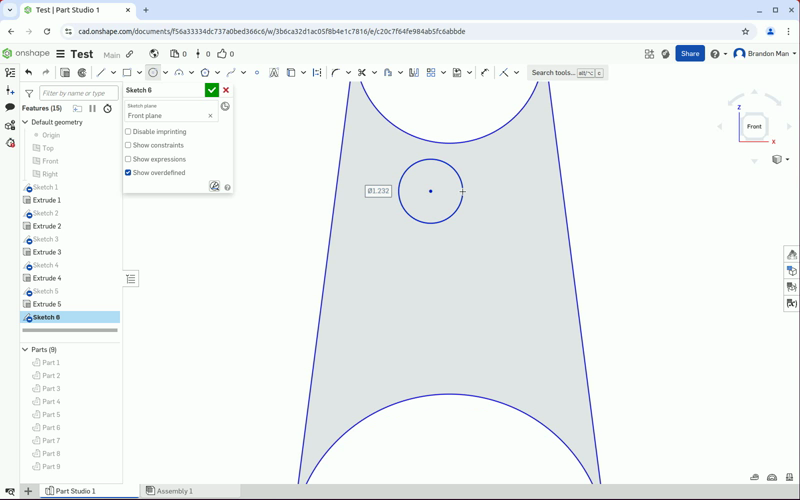
scroll(-6)
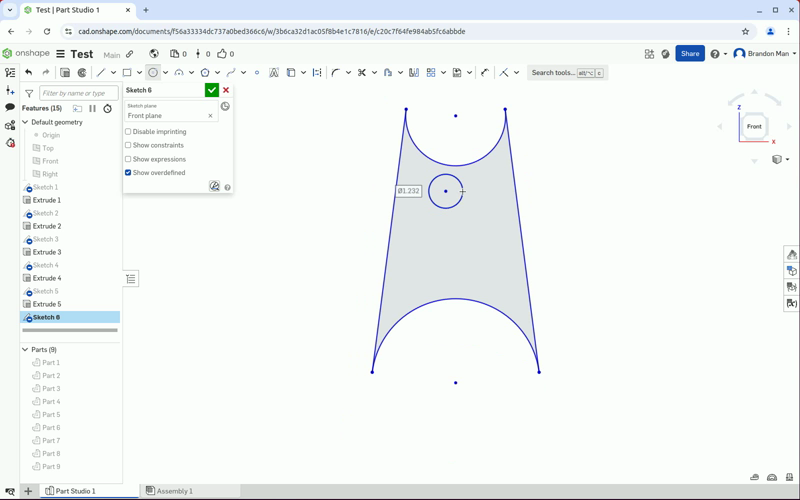
scroll(-6)
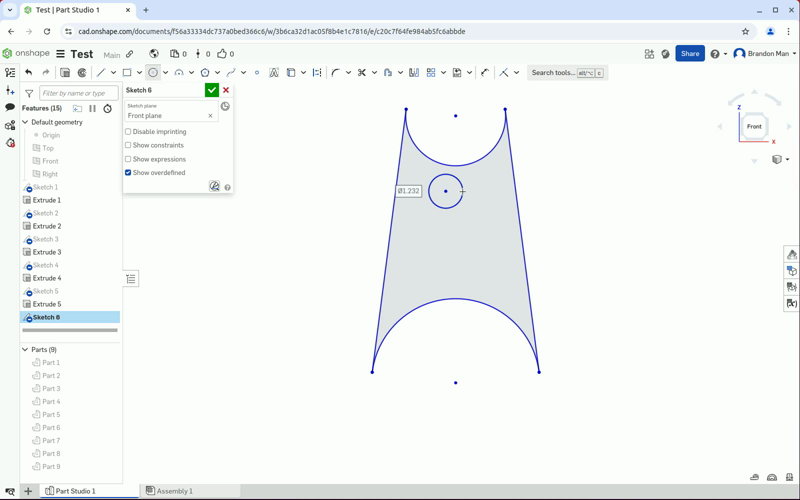
scroll(-6)
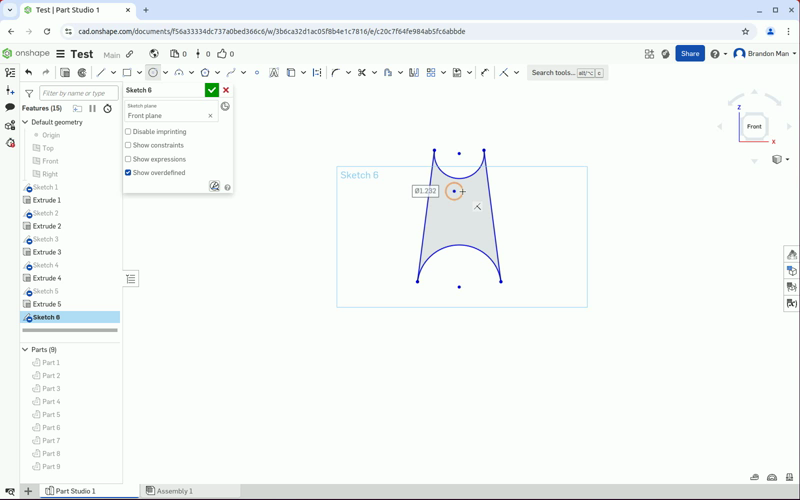
scroll(-6)
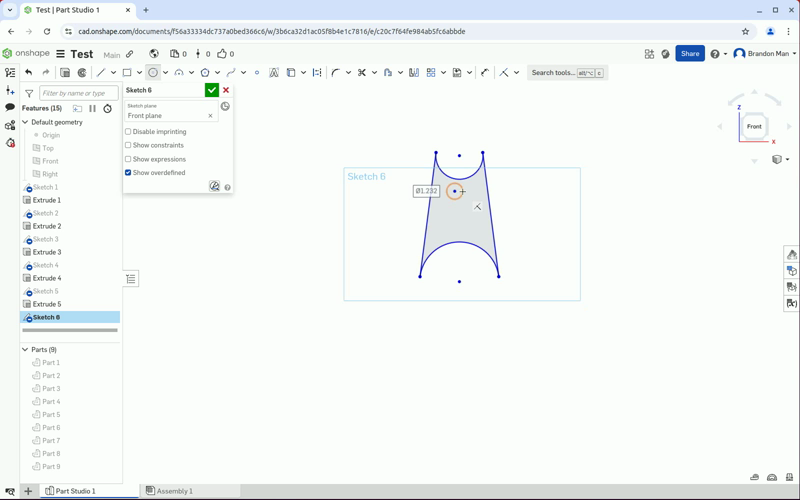
scroll(-6)
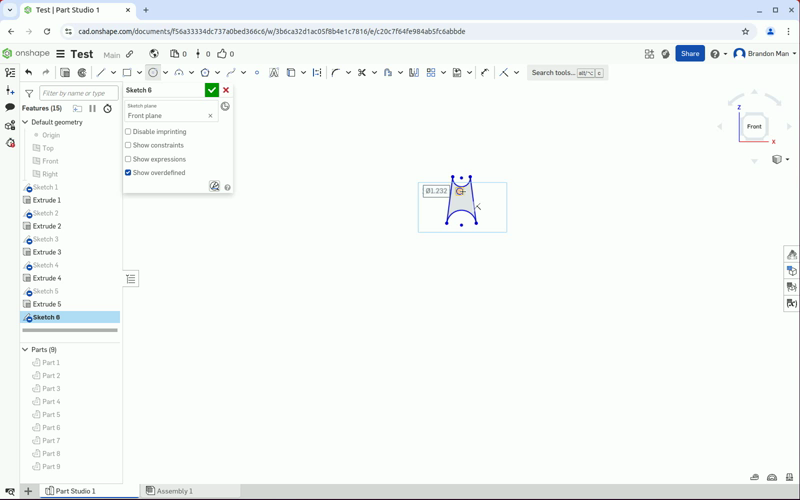
key(esc)
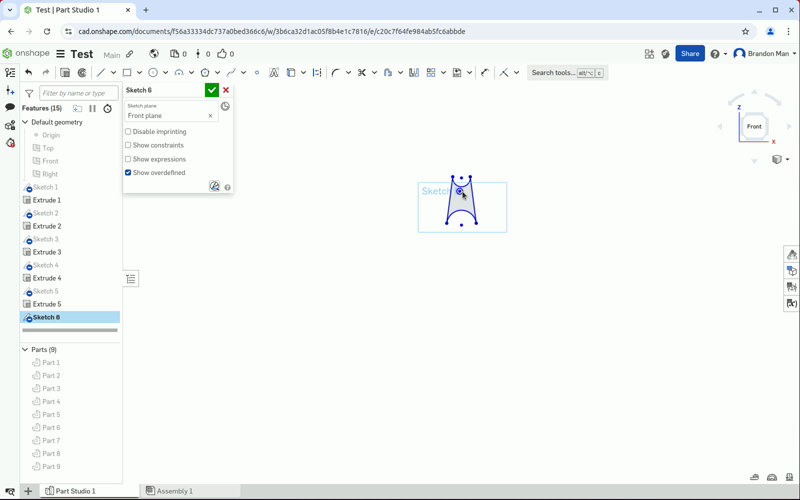
mouse_move(464, 207)
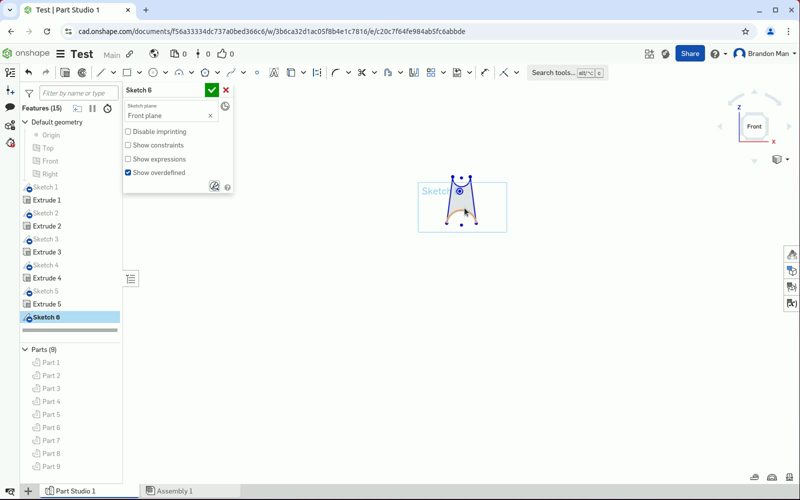
scroll(6)
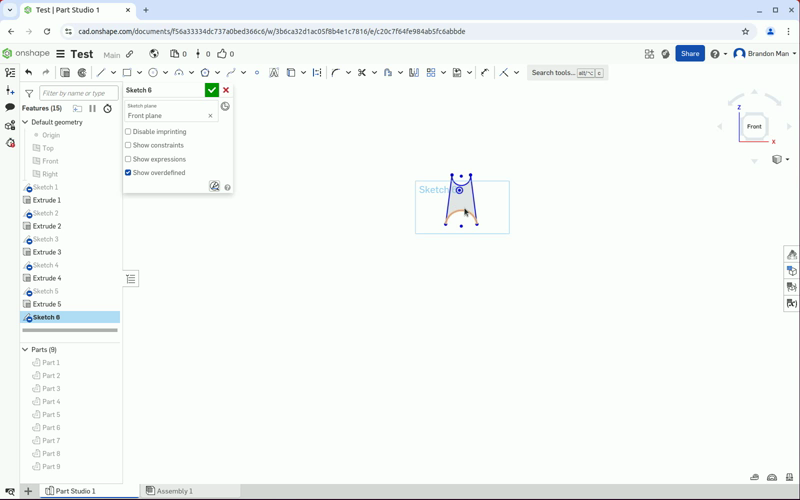
scroll(6)
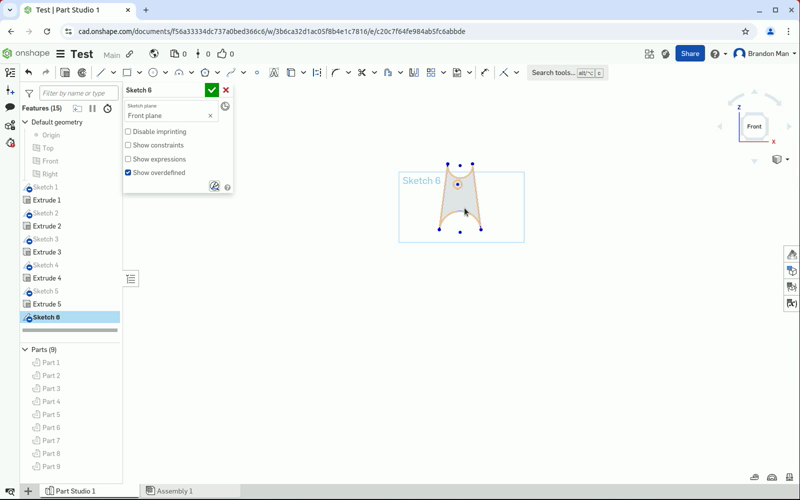
scroll(6)
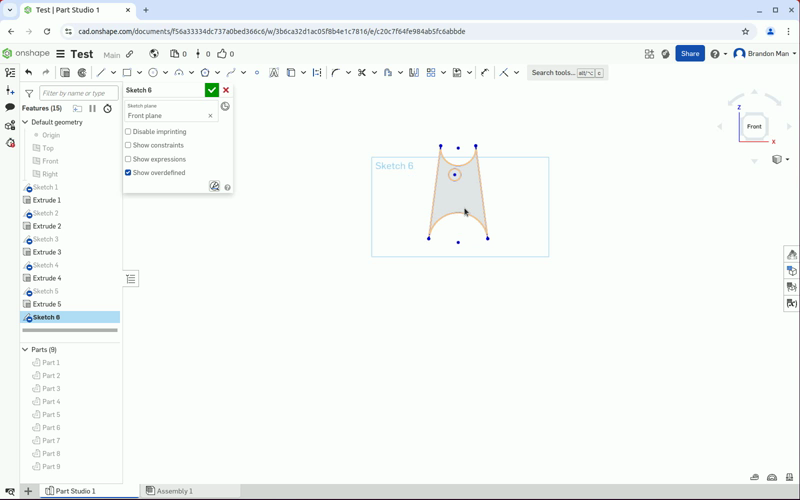
scroll(6)
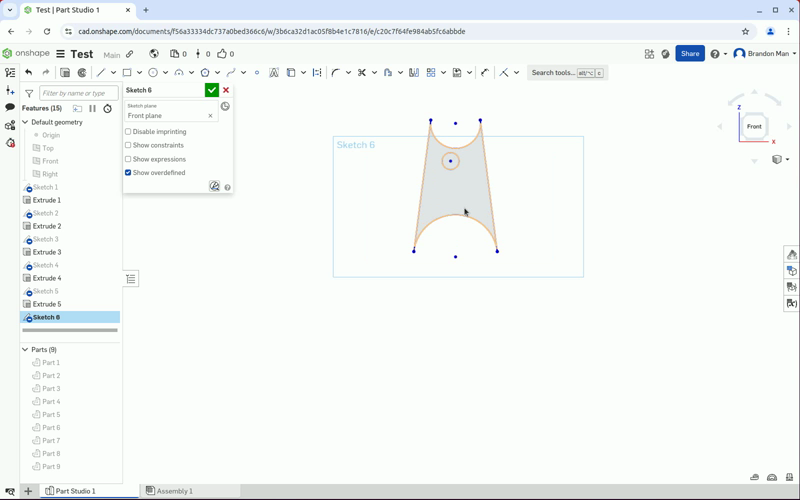
scroll(6)
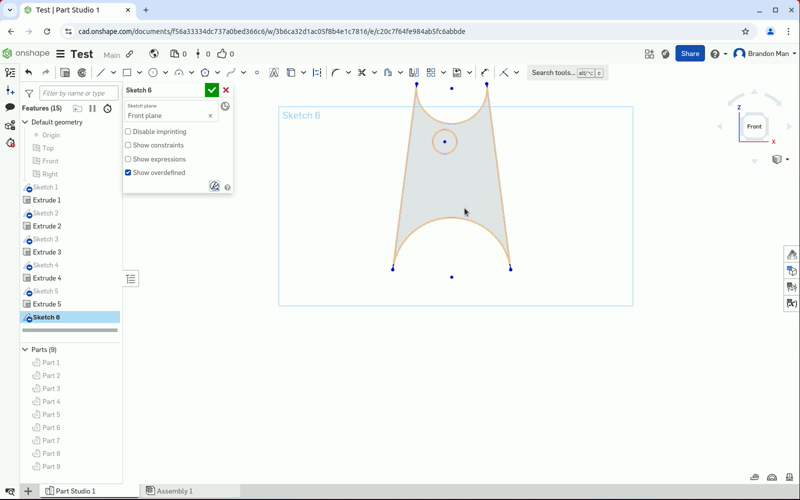
scroll(6)
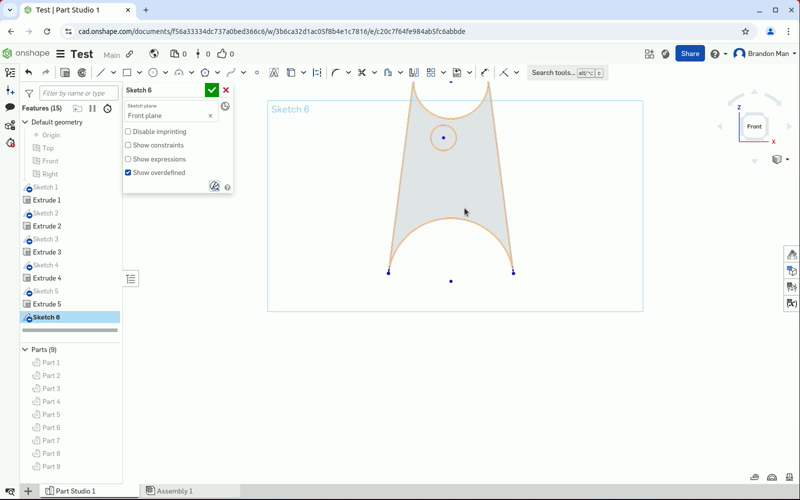
scroll(6)
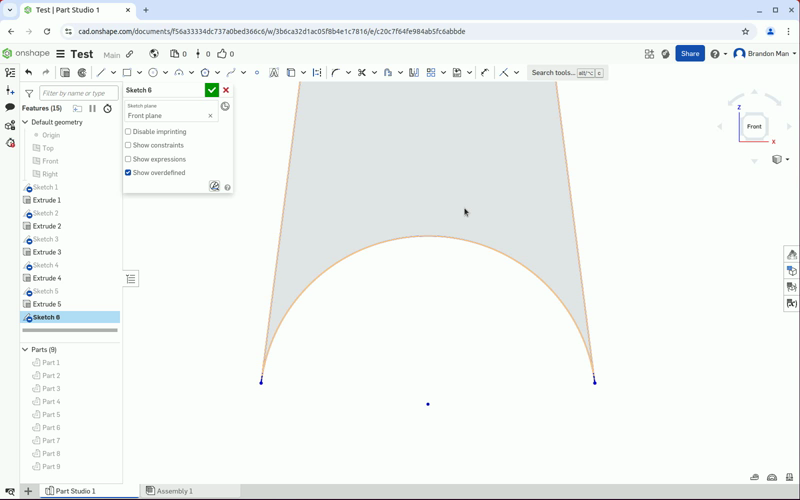
click(464, 207)
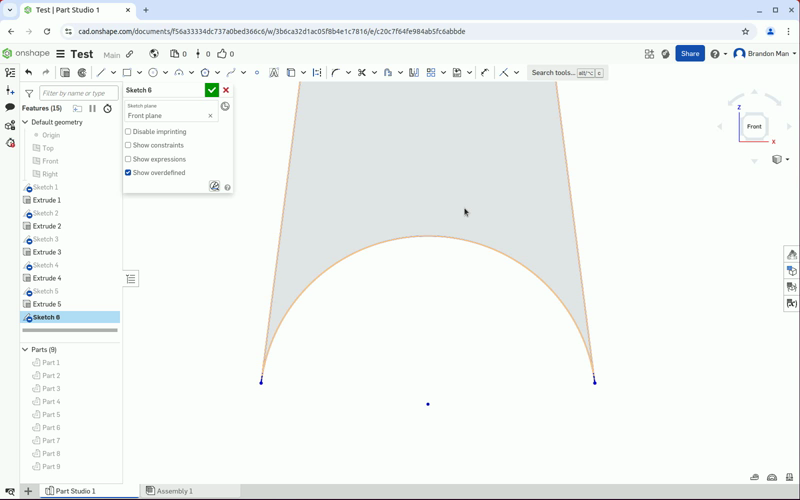
scroll(-6)
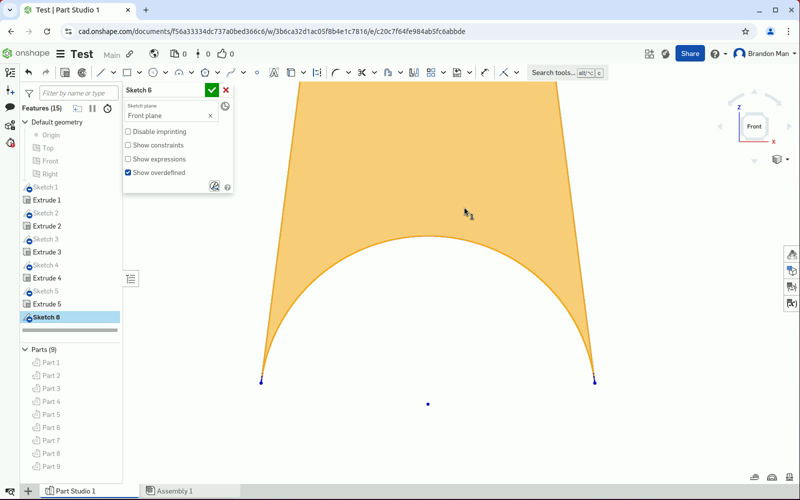
scroll(-6)
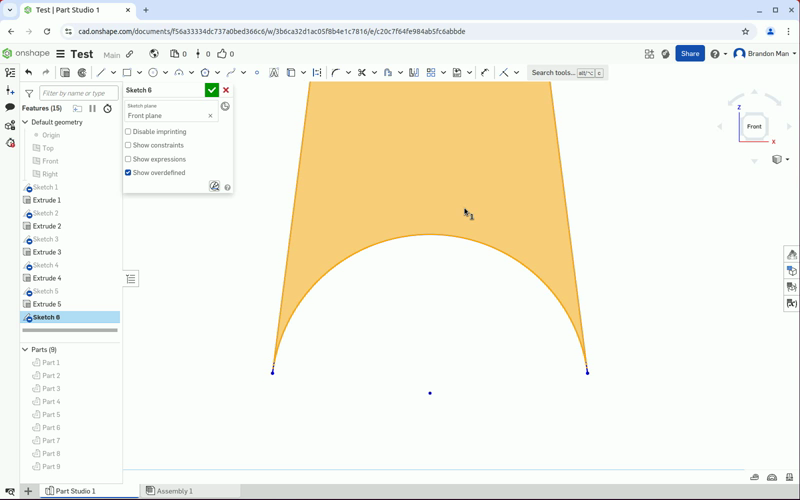
scroll(-6)
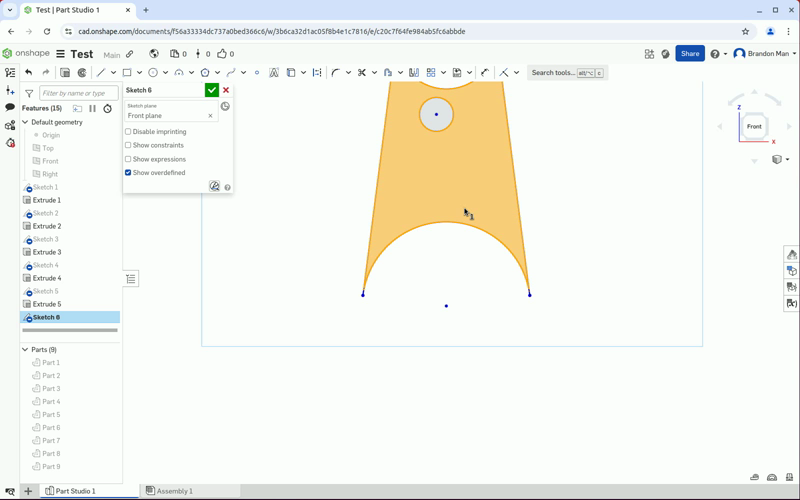
scroll(-6)
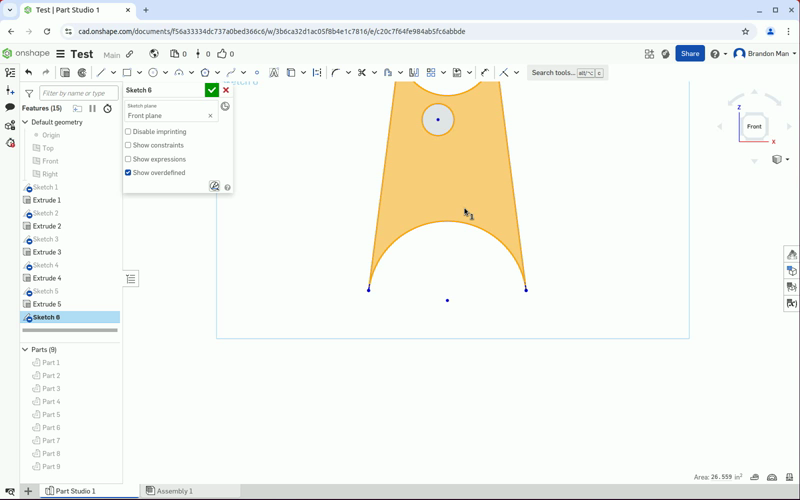
scroll(-6)
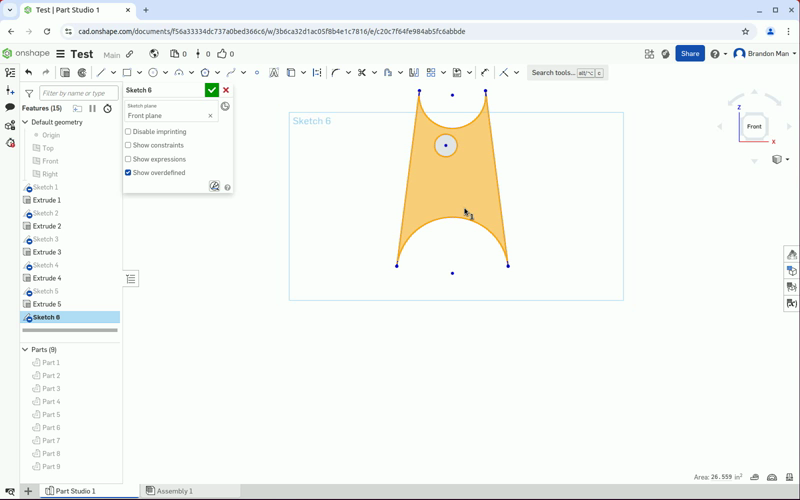
scroll(-6)
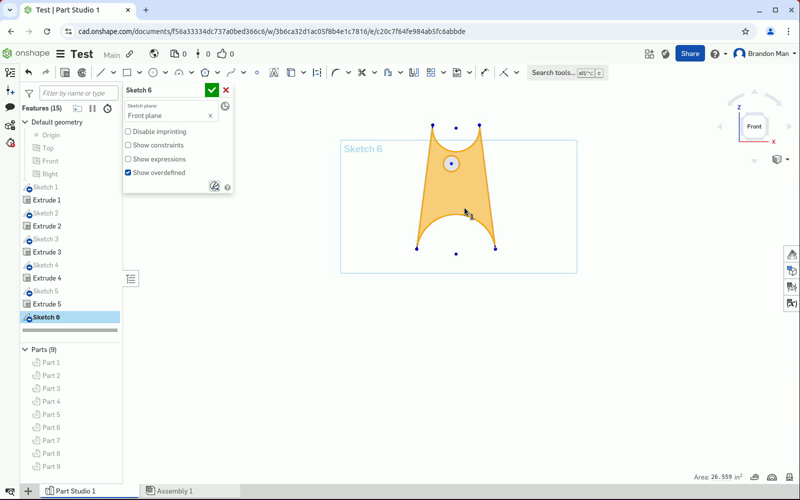
scroll(-6)
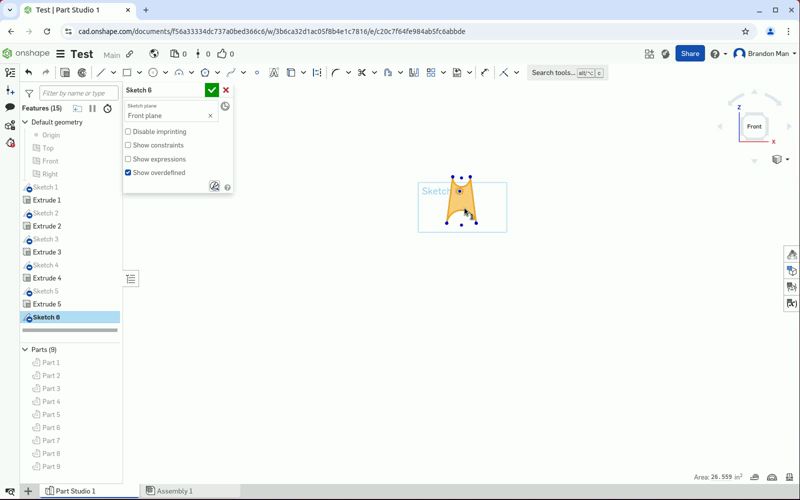
mouse_move(73, 352)
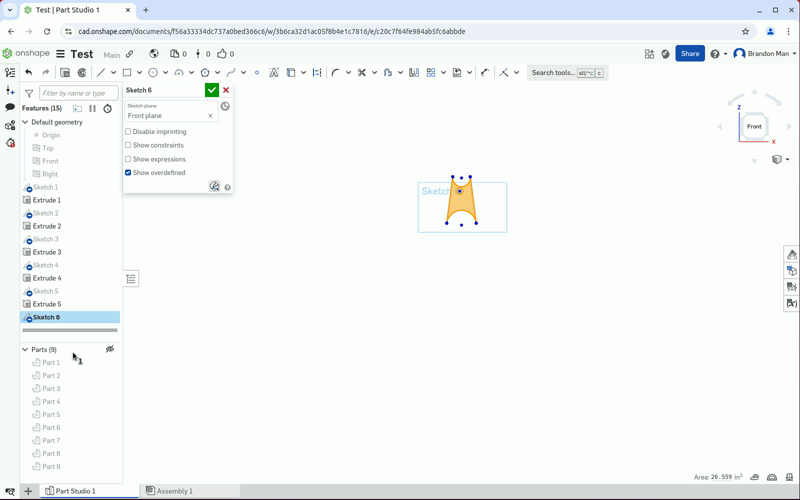
key(shift+y)
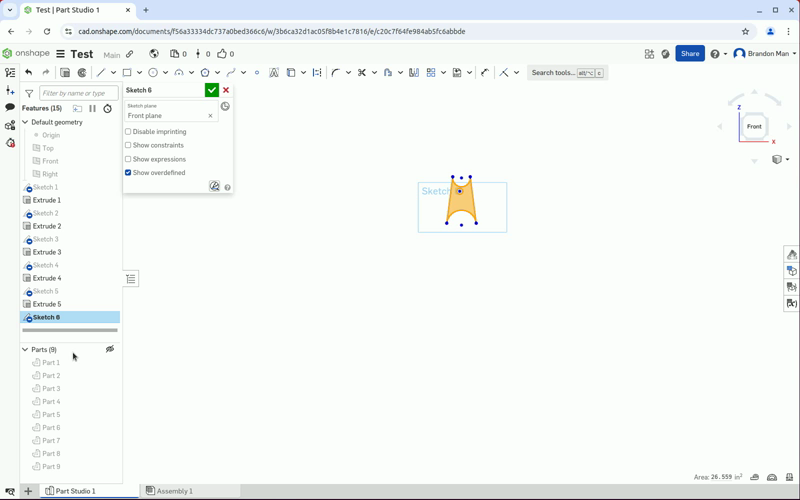
key(shift+e)
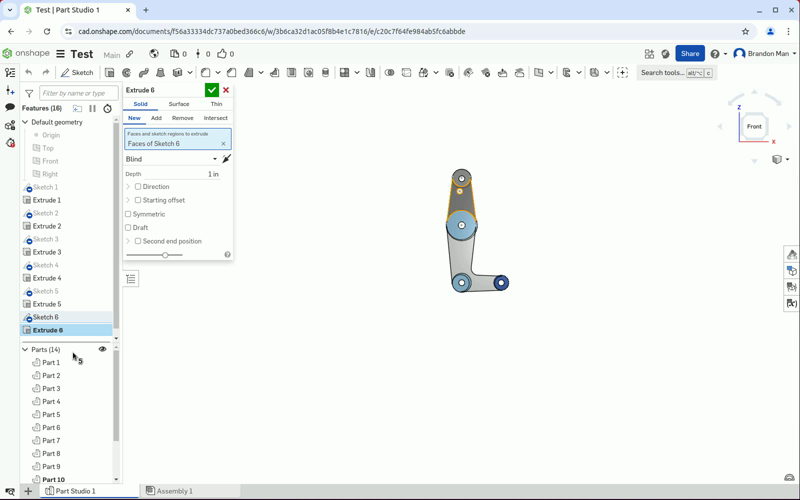
mouse_move(143, 106)
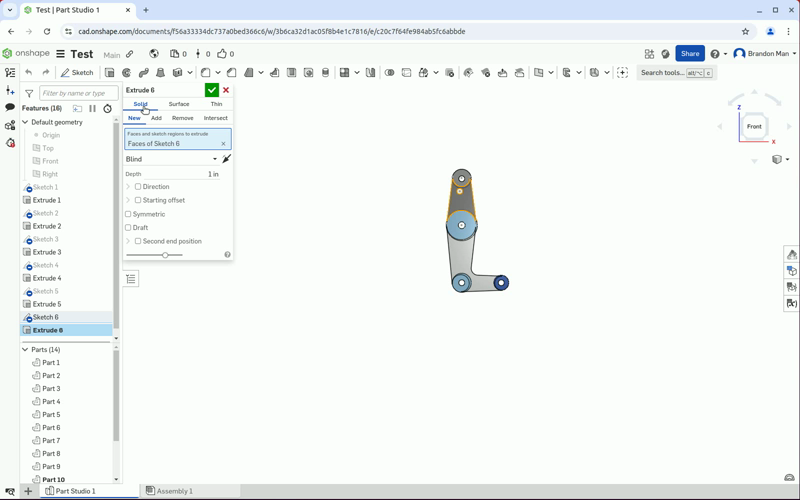
click(143, 106)
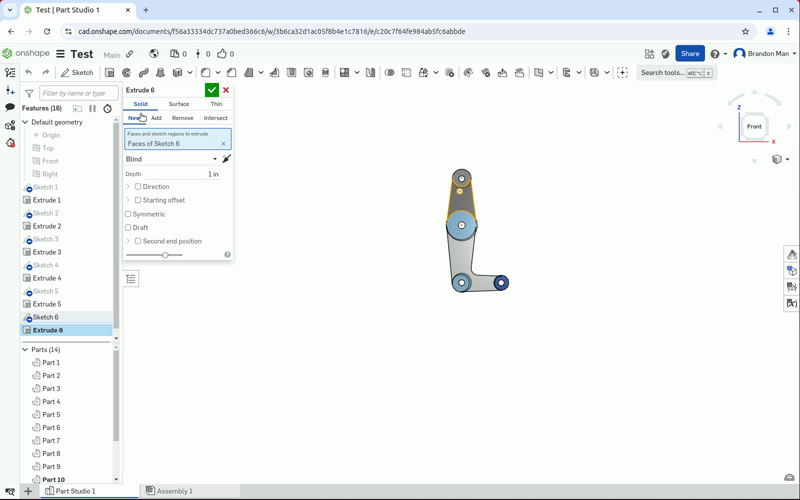
mouse_move(137, 120)
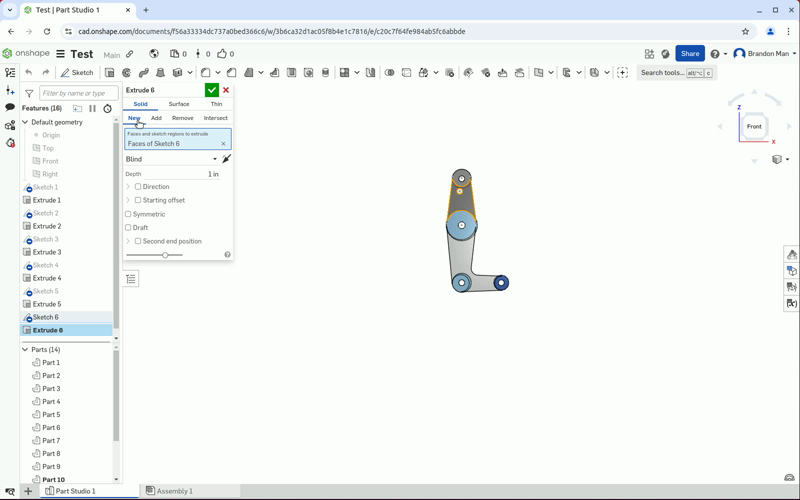
click(137, 120)
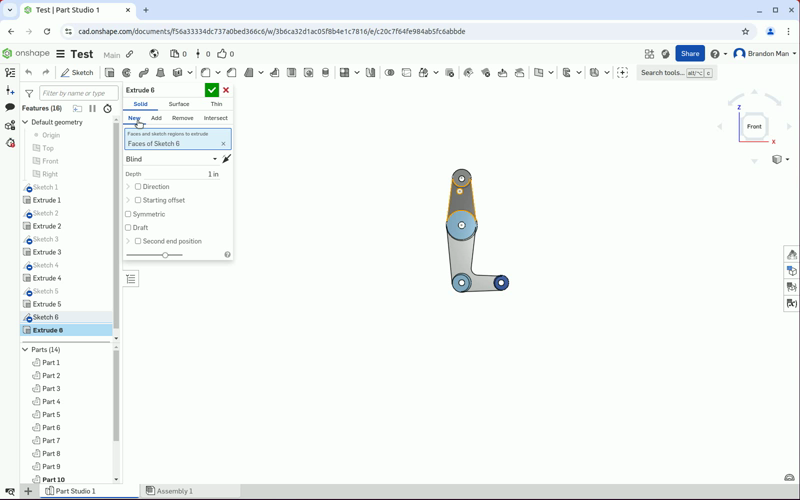
key(tab, 4)
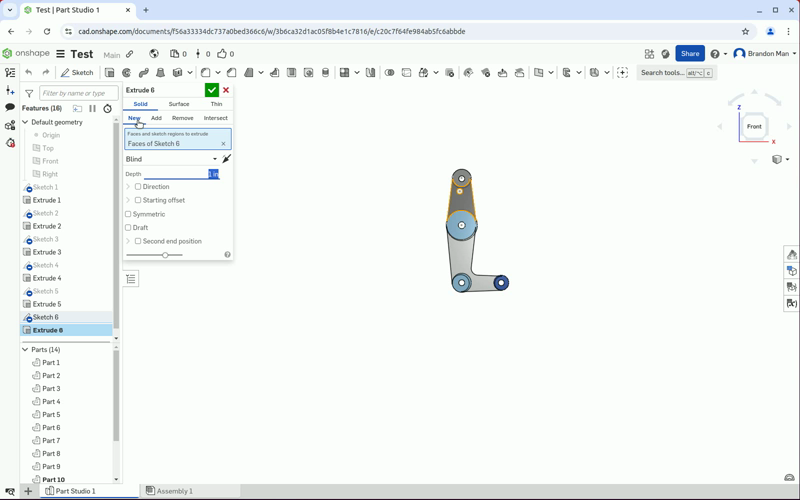
text(0.481)
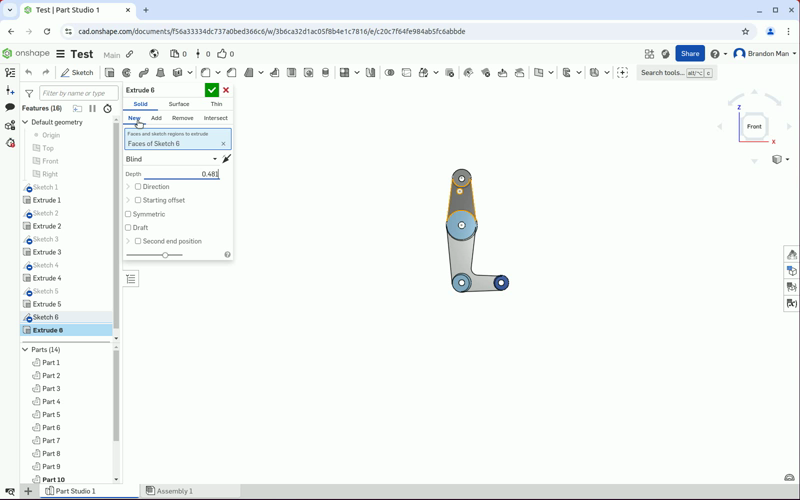
key(enter)
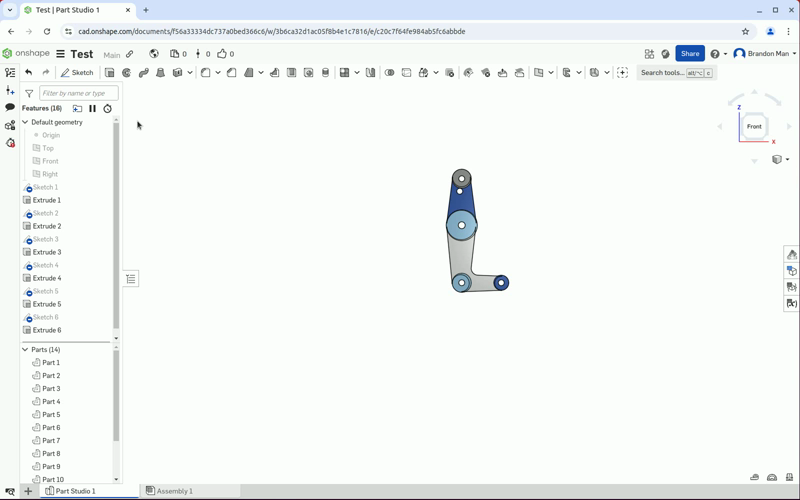
key(shift+h)
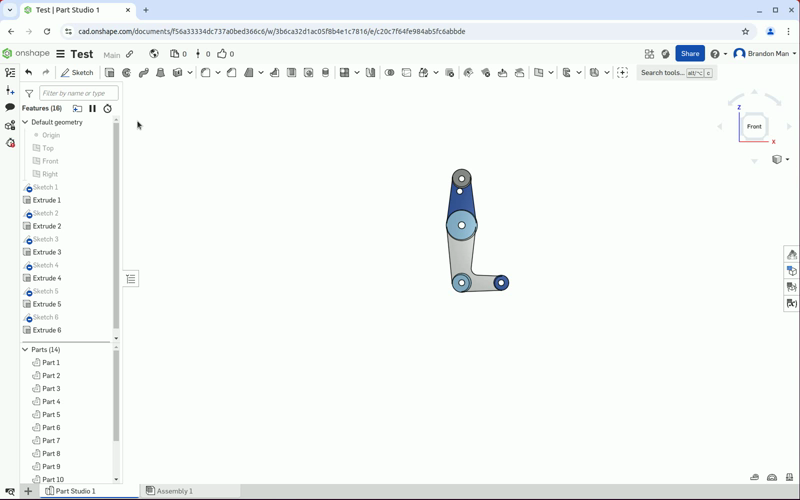
key(shift+h)
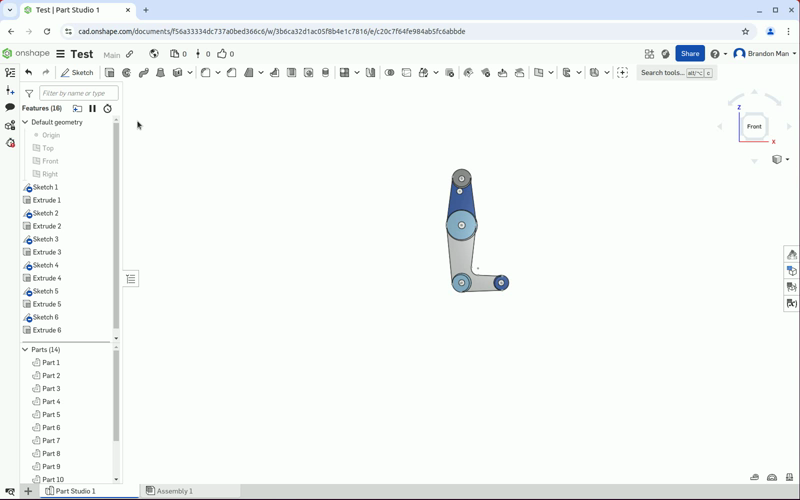
key(shift+7)
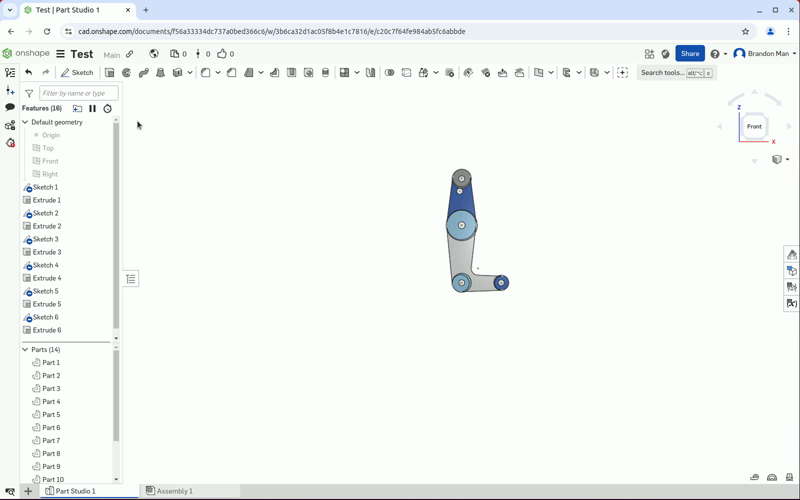
key(left, 2)
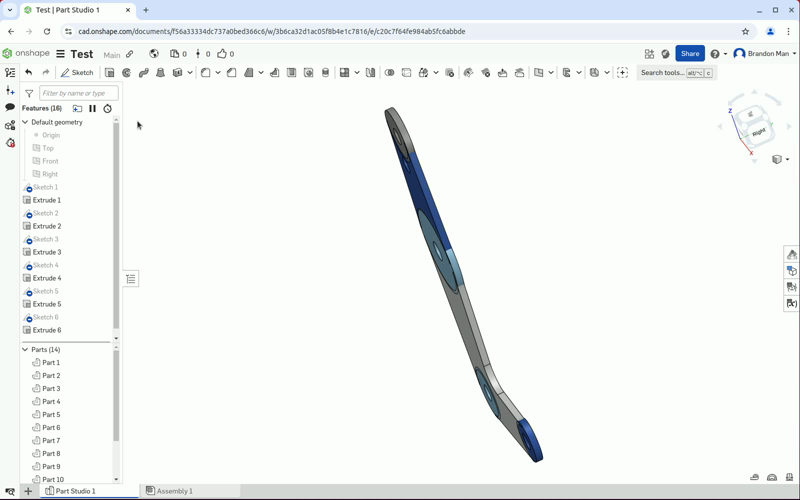
key(down, 2)
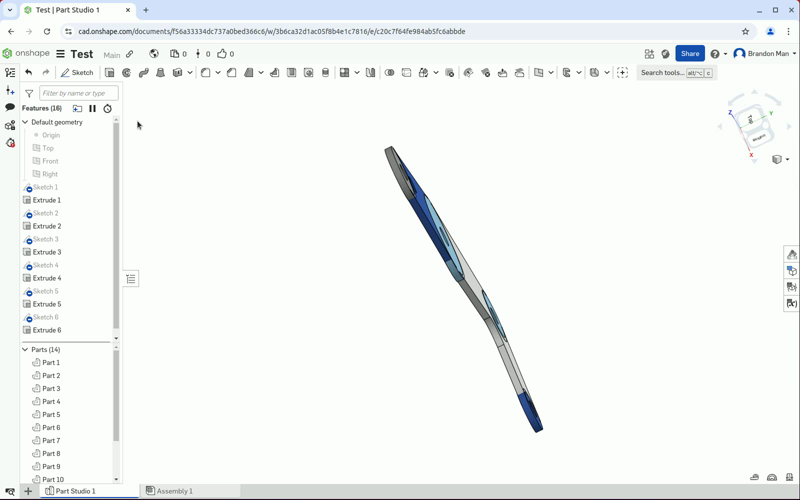
key(up, 2)
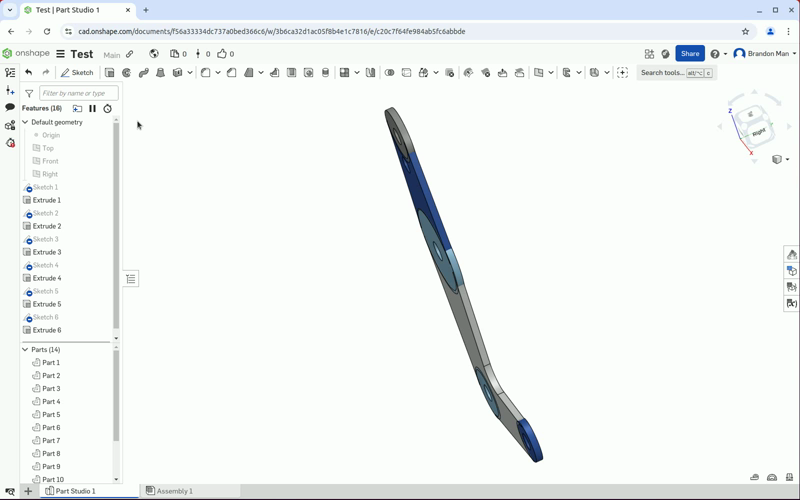
key(right, 2)
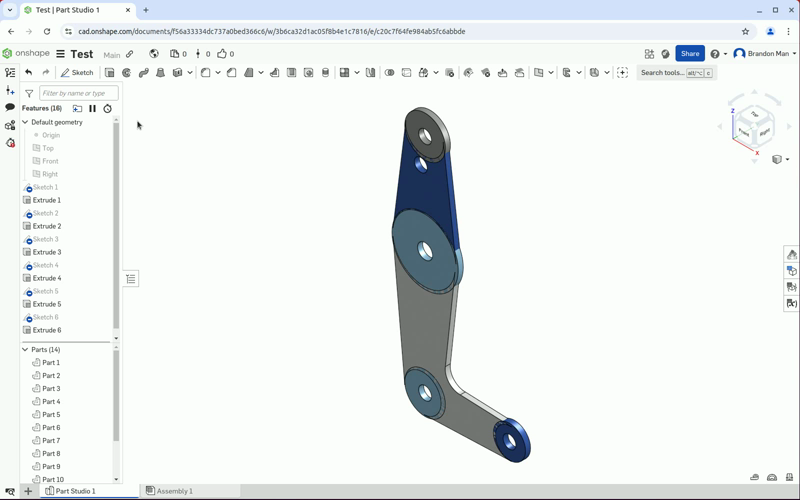
mouse_move(69, 189)
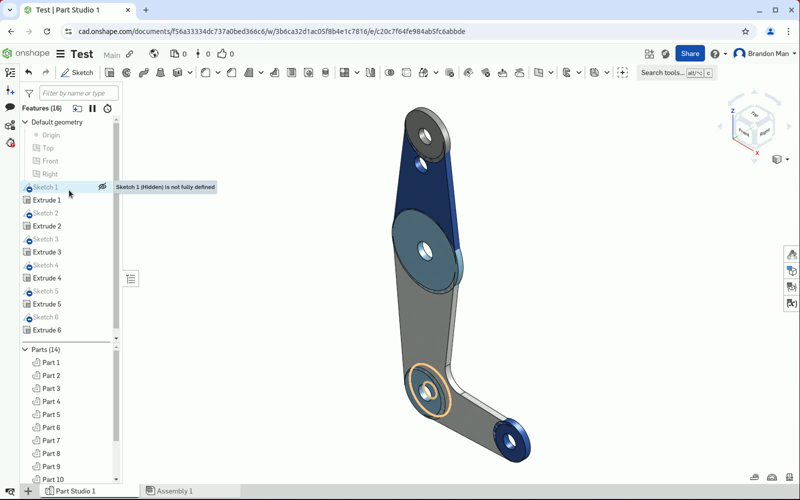
click(69, 189)